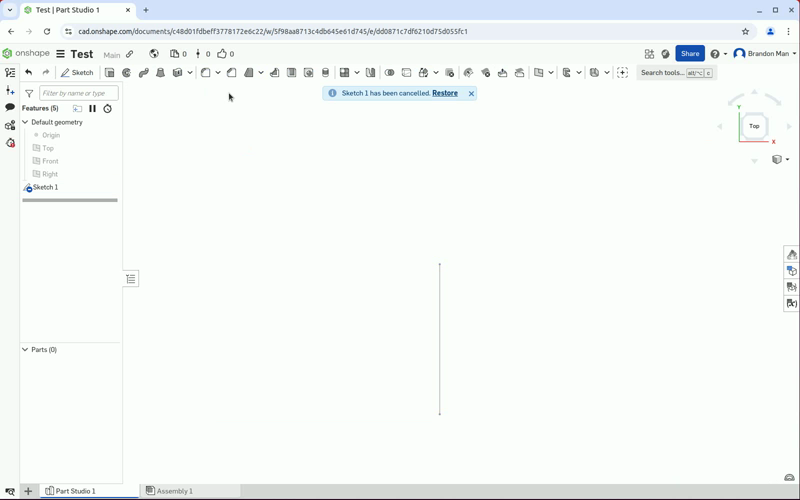
key(shift+h)
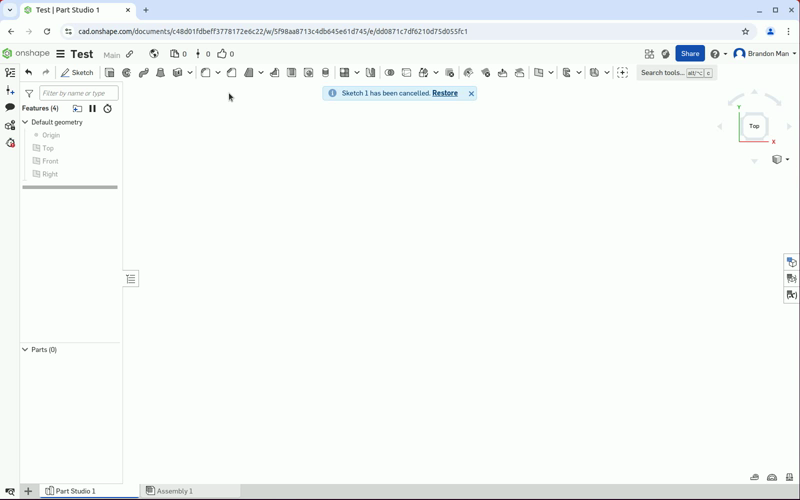
mouse_move(73, 352)
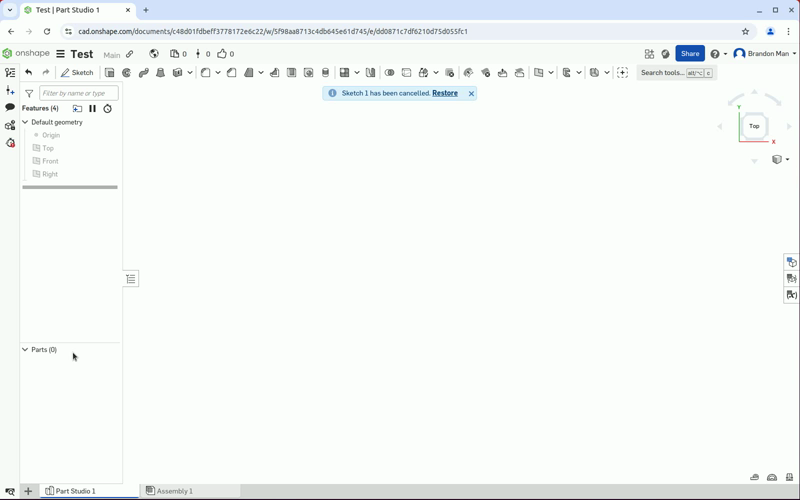
key(y)
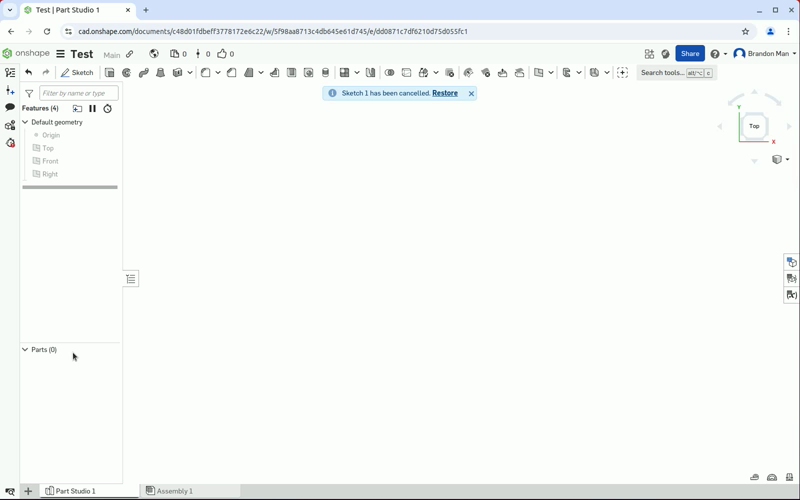
key(shift+p)
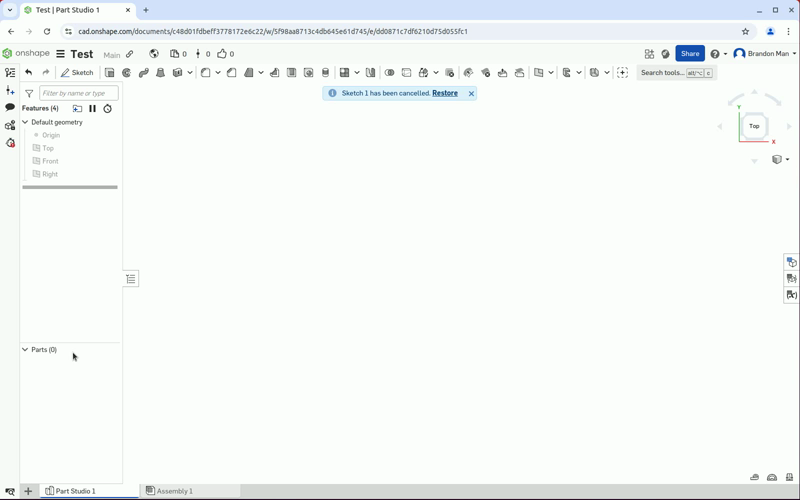
key(space)
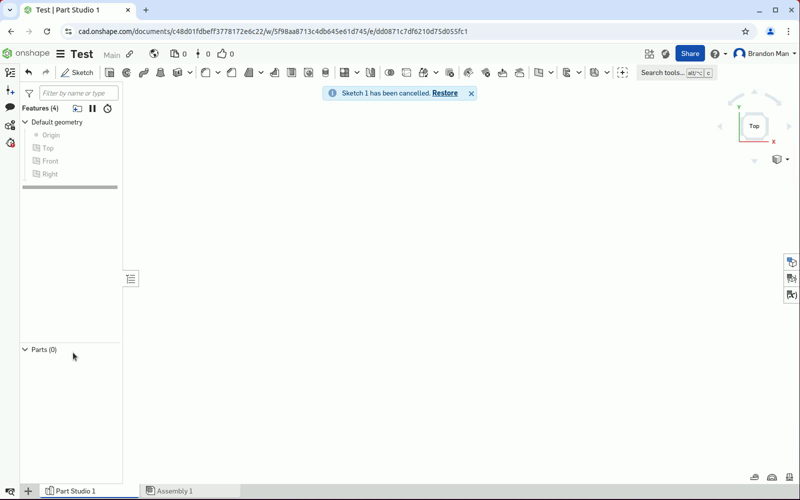
key_down(shift)
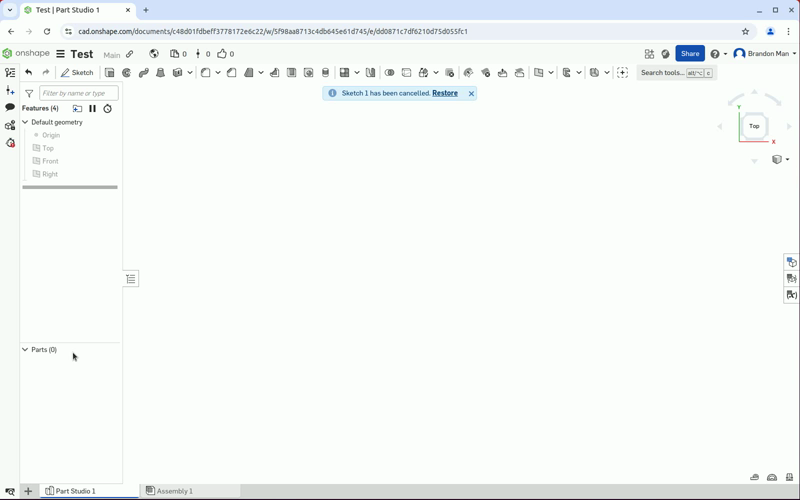
key(up)
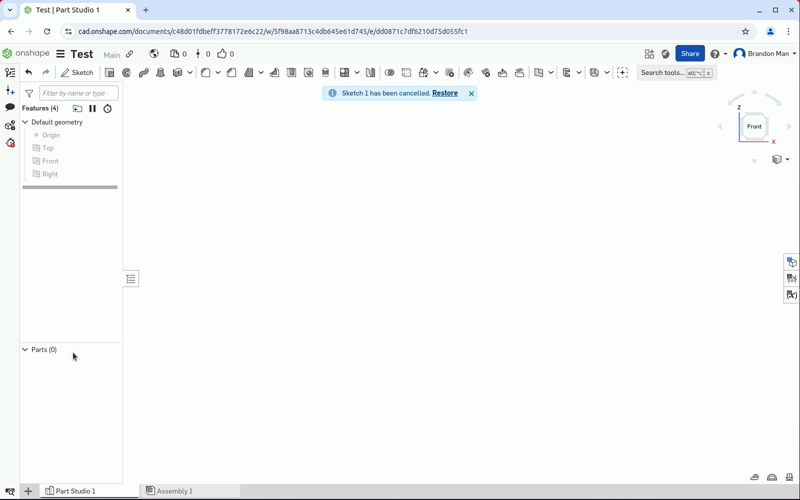
key_up(shift)
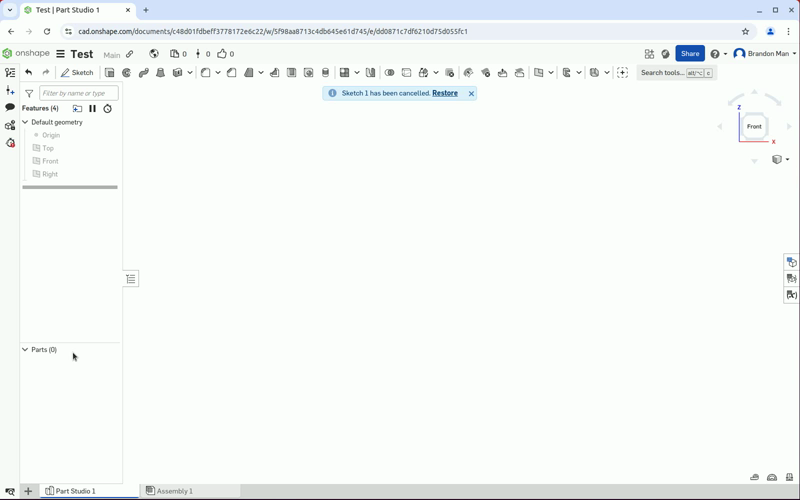
mouse_move(73, 352)
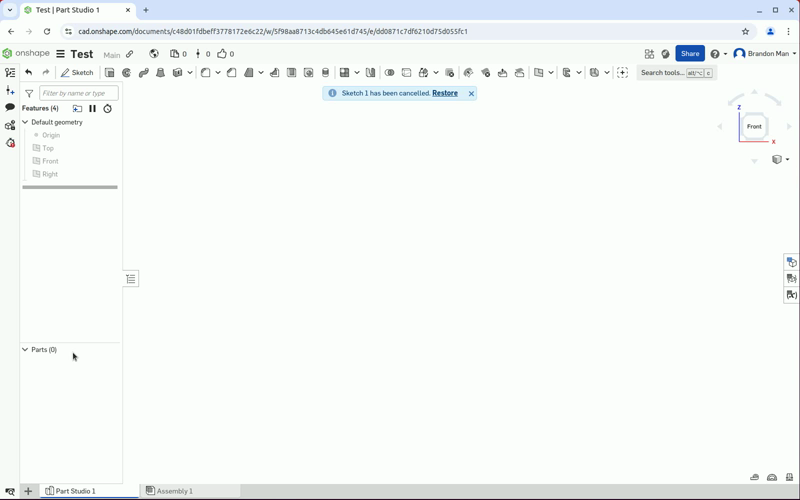
key(shift+y)
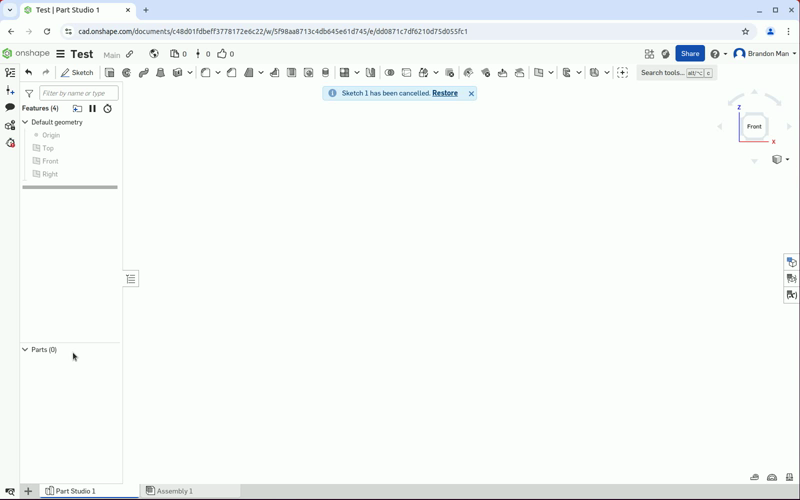
key(shift+s)
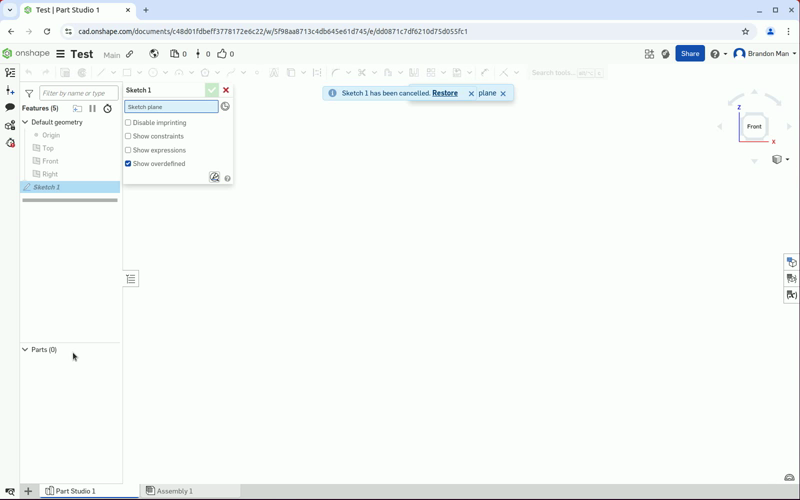
mouse_move(73, 163)
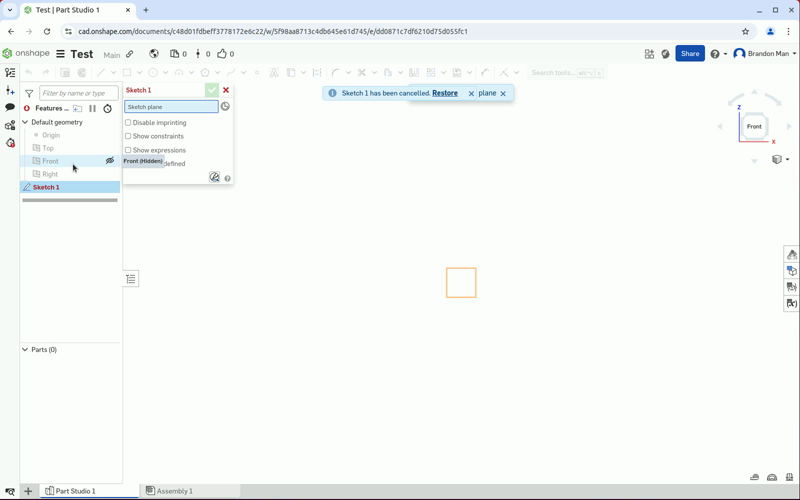
click(73, 163)
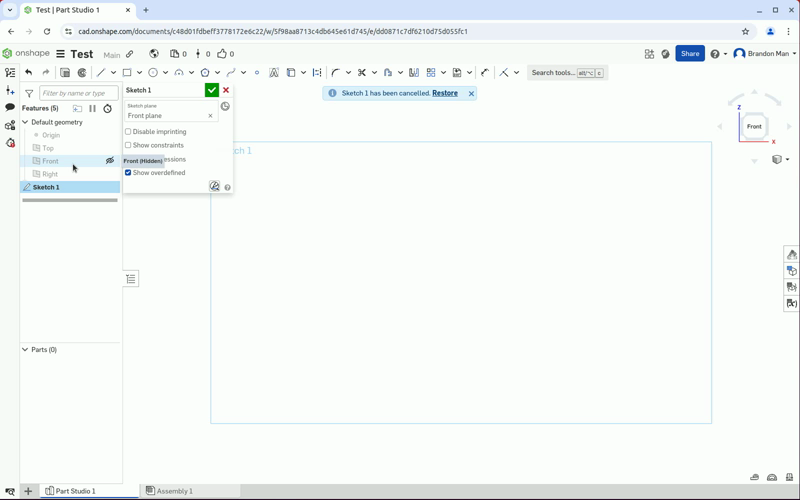
mouse_move(73, 352)
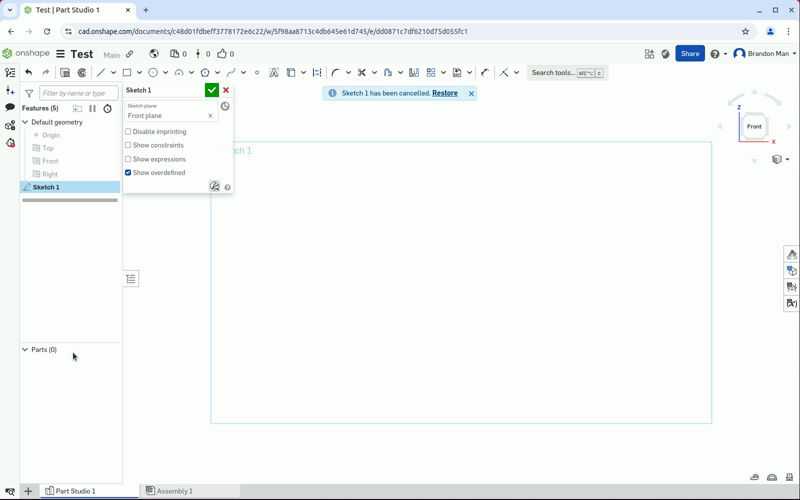
key(y)
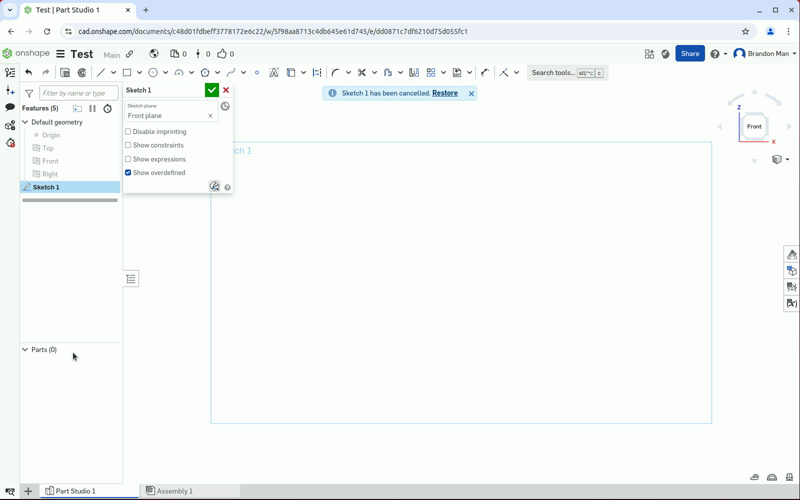
key(a)
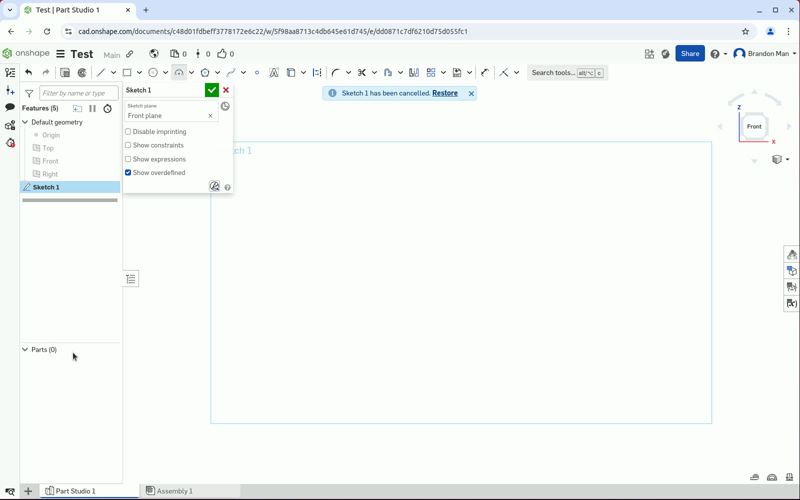
key_down(shift)
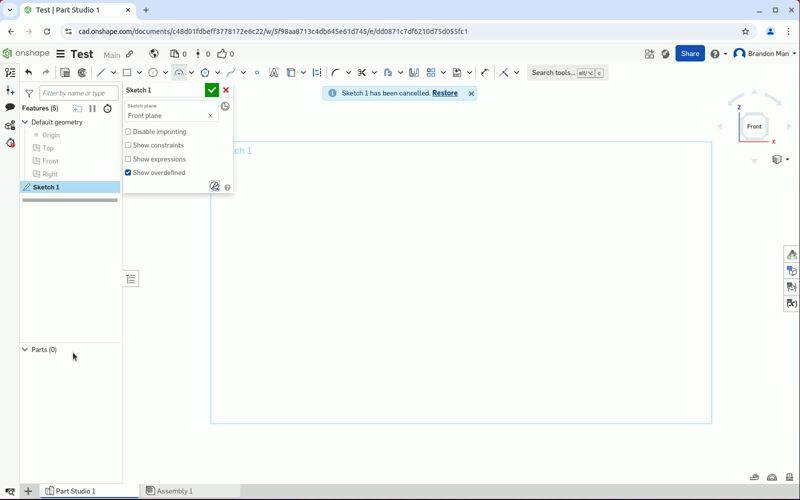
mouse_move(515, 290)
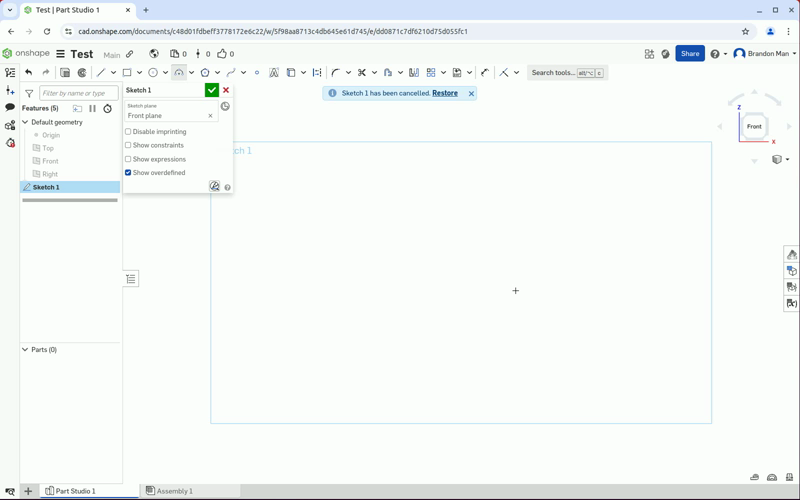
click(515, 290)
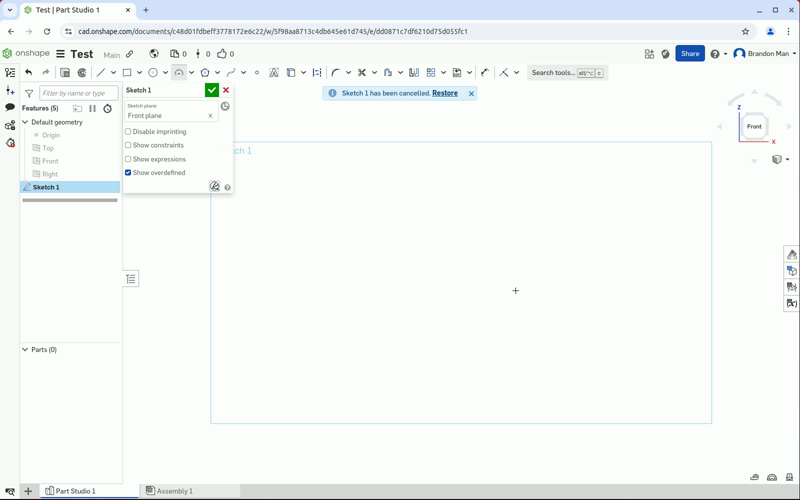
key_up(shift)
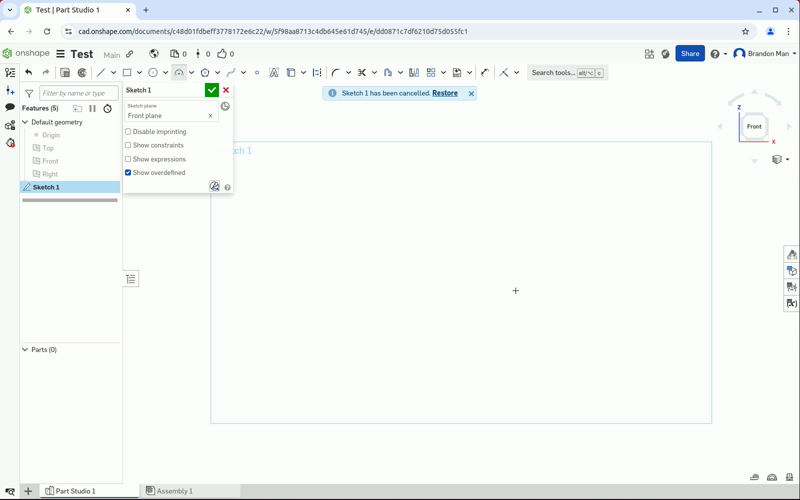
key_down(shift)
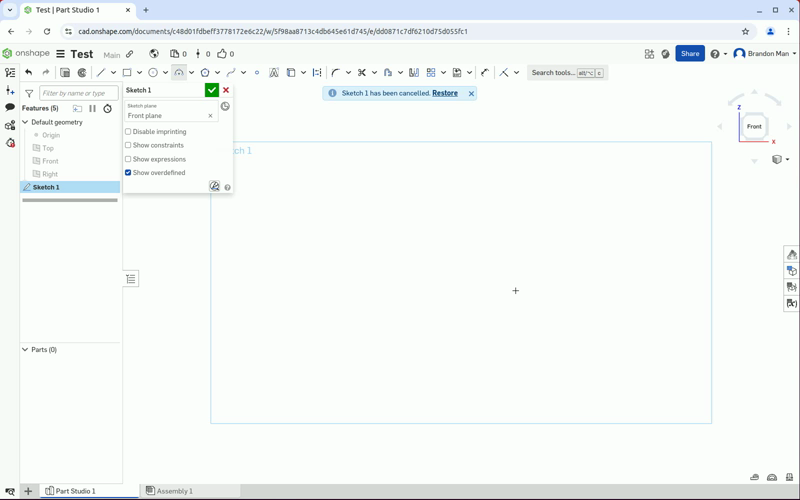
mouse_move(515, 281)
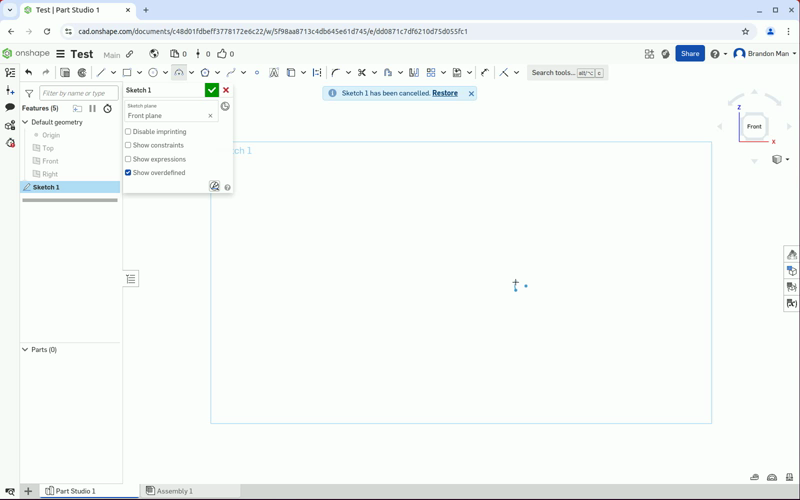
click(515, 281)
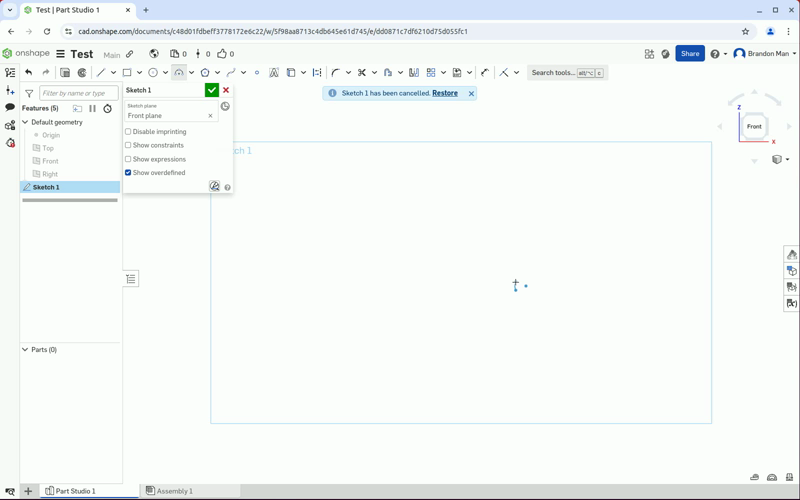
mouse_move(519, 285)
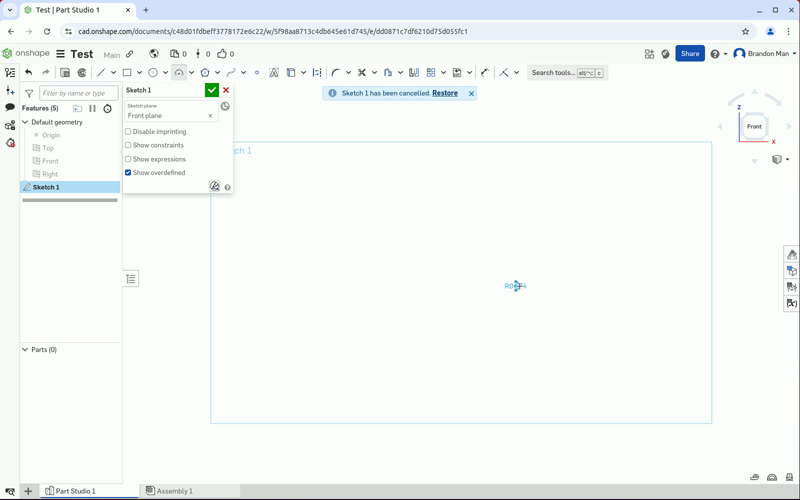
click(519, 285)
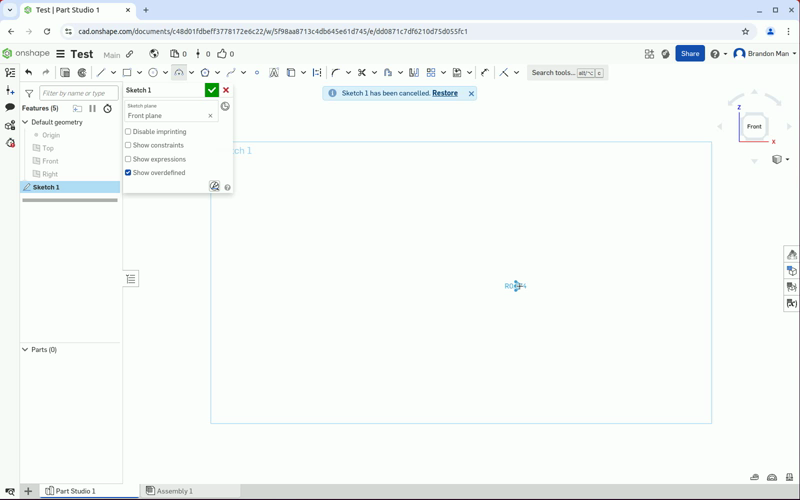
key_up(shift)
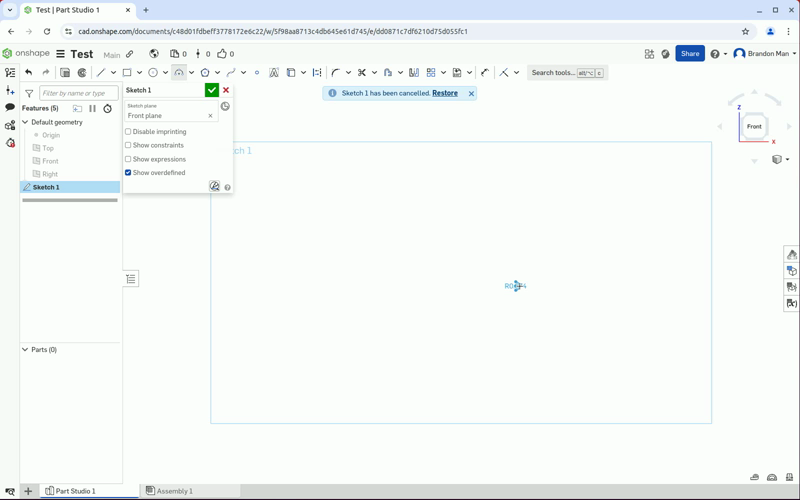
key(esc)
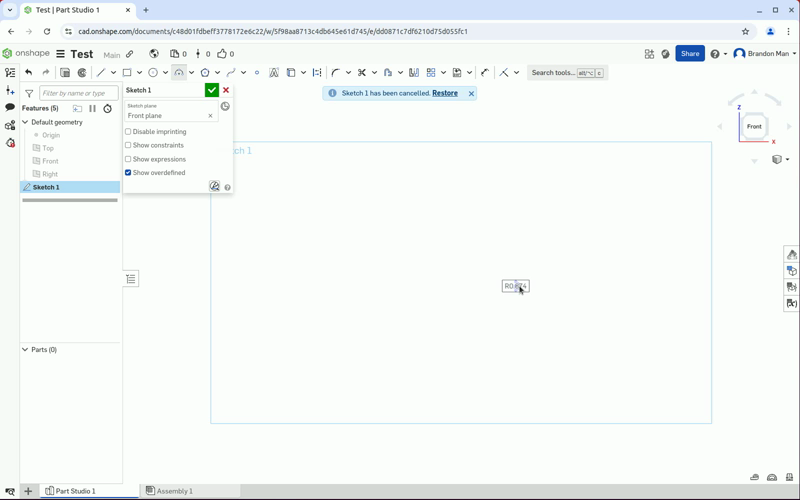
key(l)
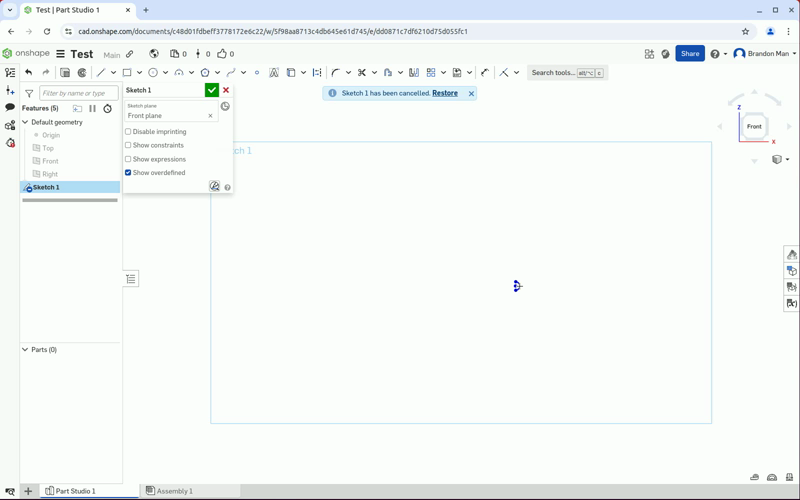
mouse_move(515, 281)
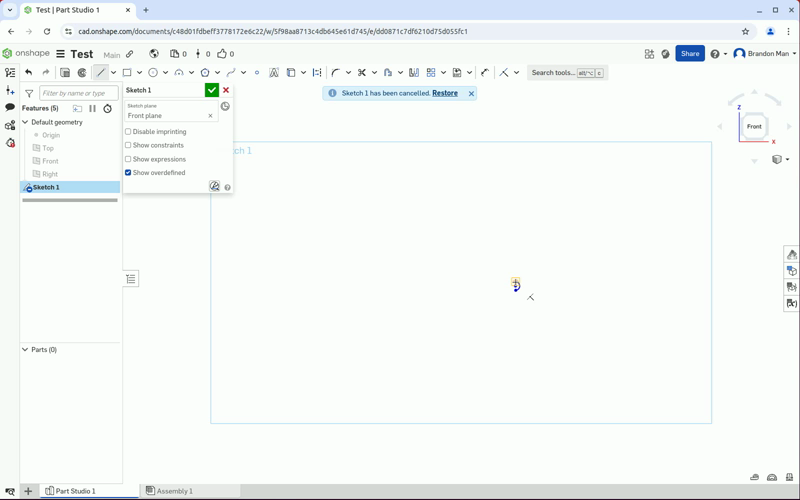
scroll(6)
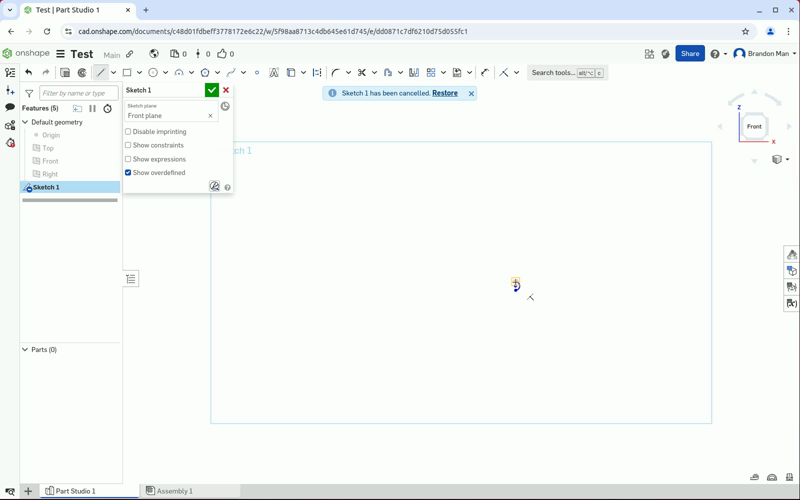
scroll(6)
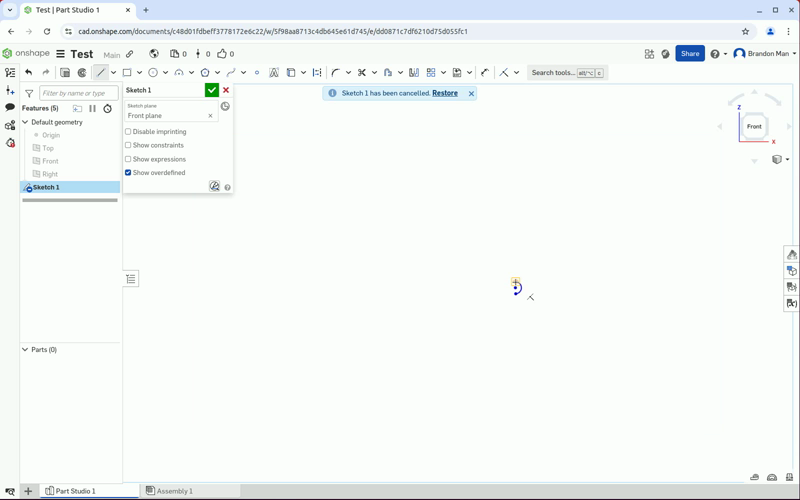
scroll(6)
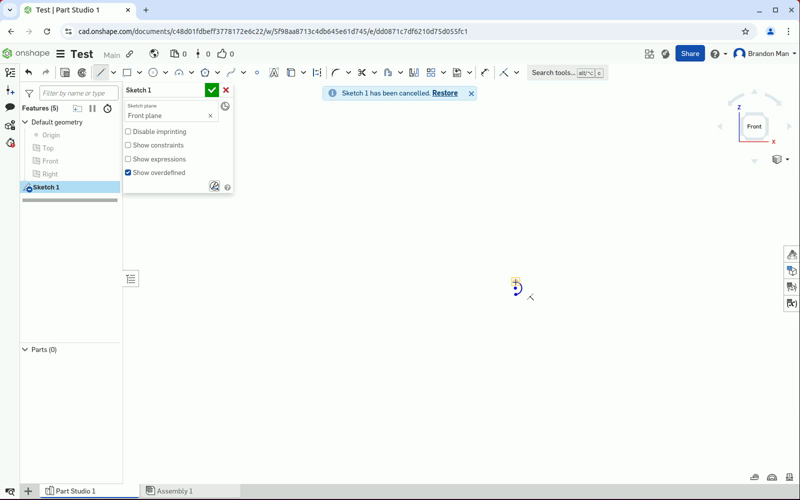
scroll(6)
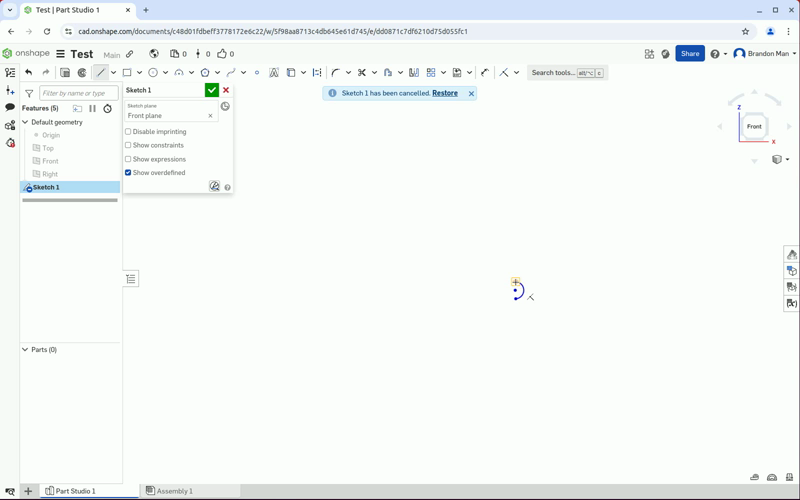
scroll(6)
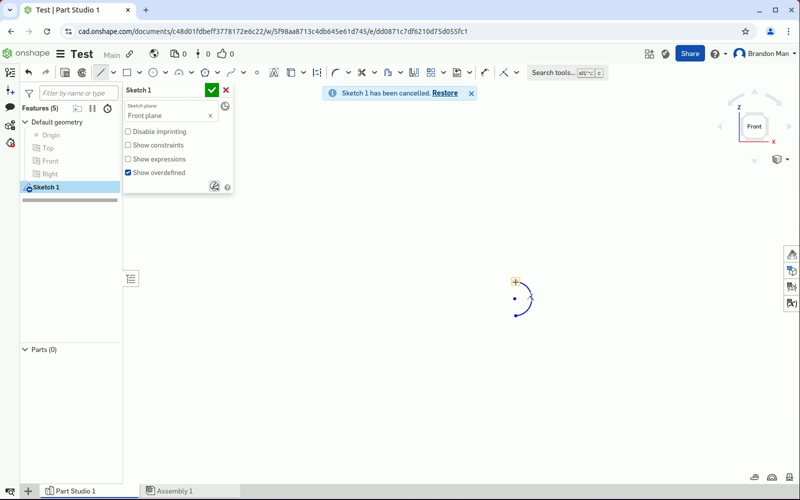
scroll(6)
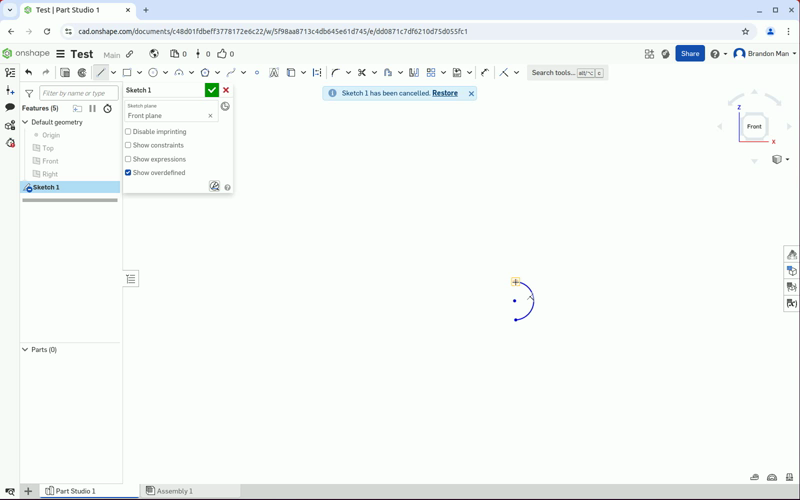
scroll(6)
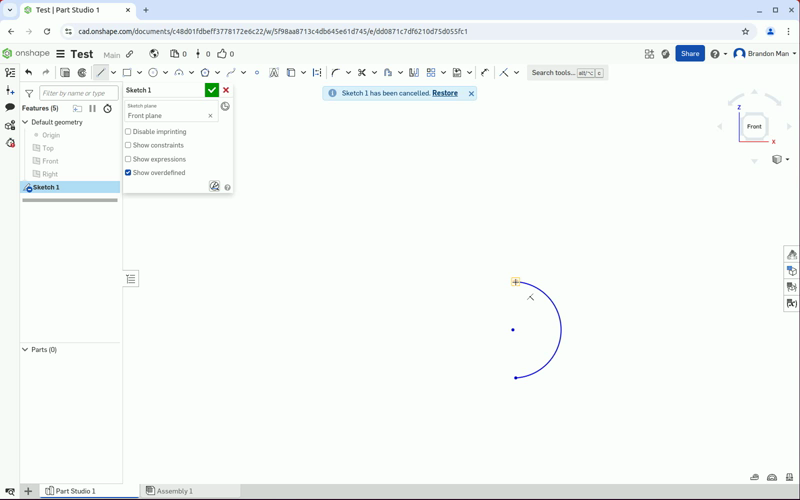
click(515, 281)
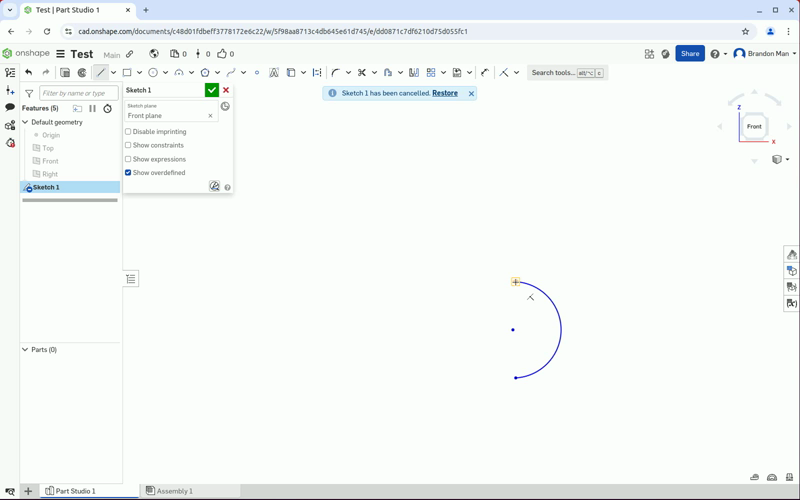
scroll(-6)
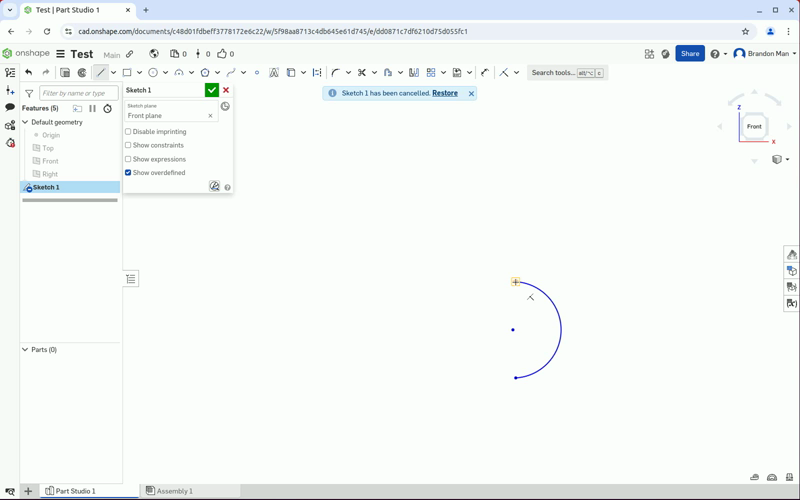
scroll(-6)
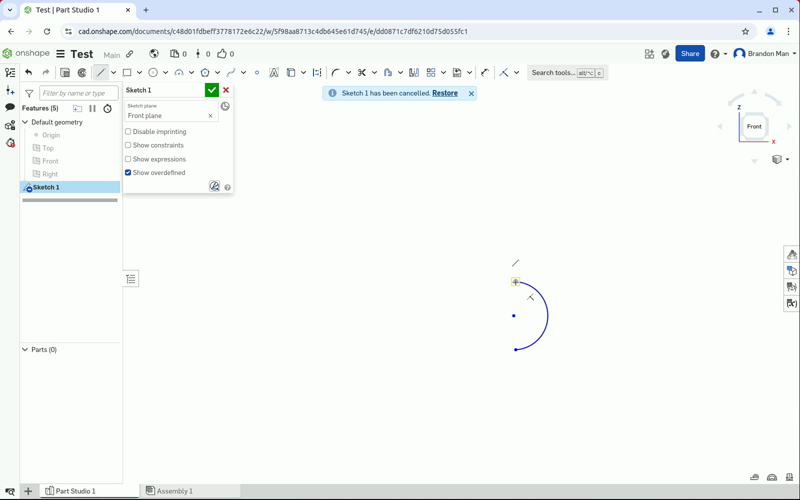
scroll(-6)
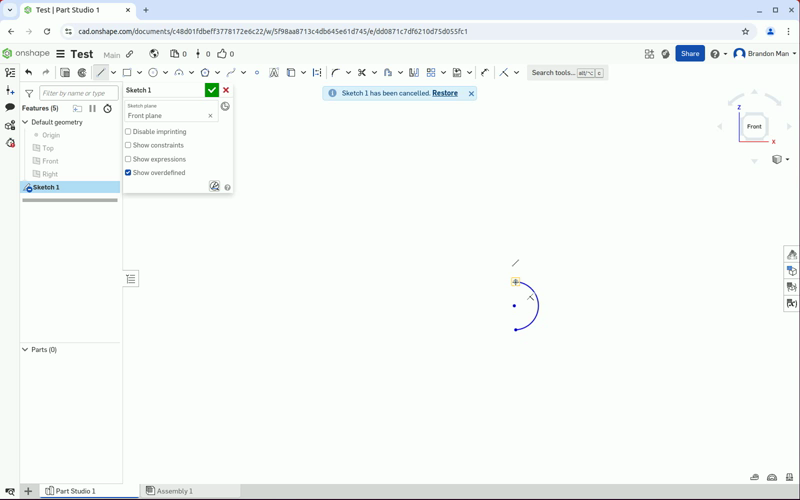
scroll(-6)
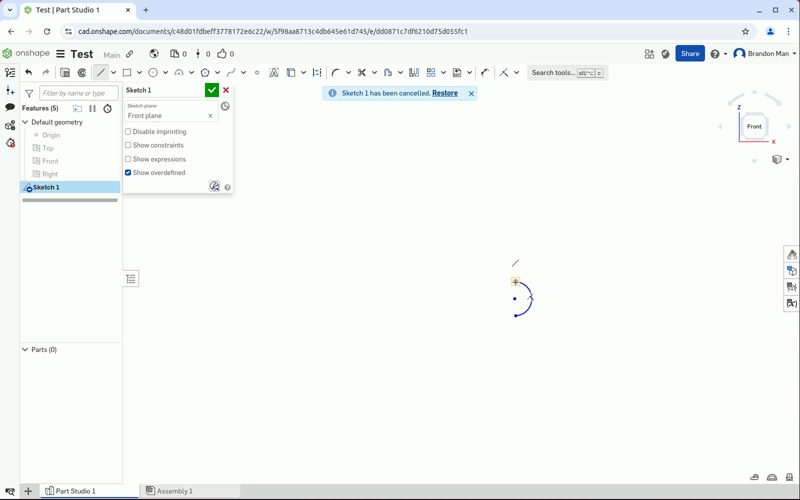
scroll(-6)
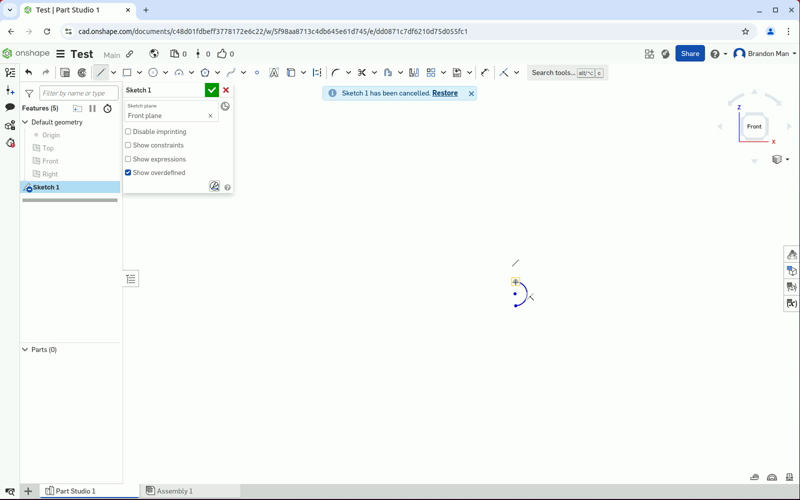
scroll(-6)
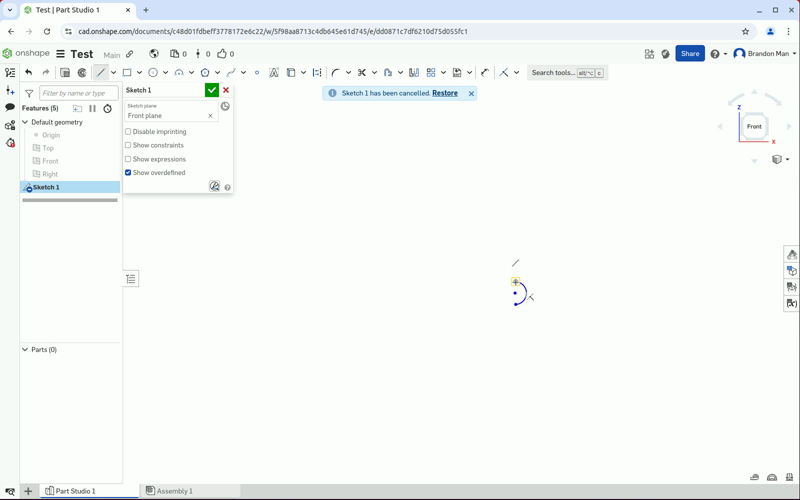
scroll(-6)
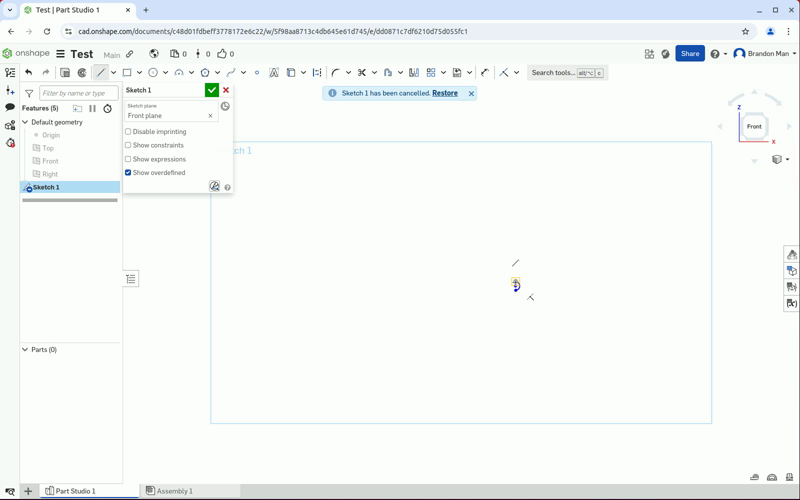
mouse_move(545, 281)
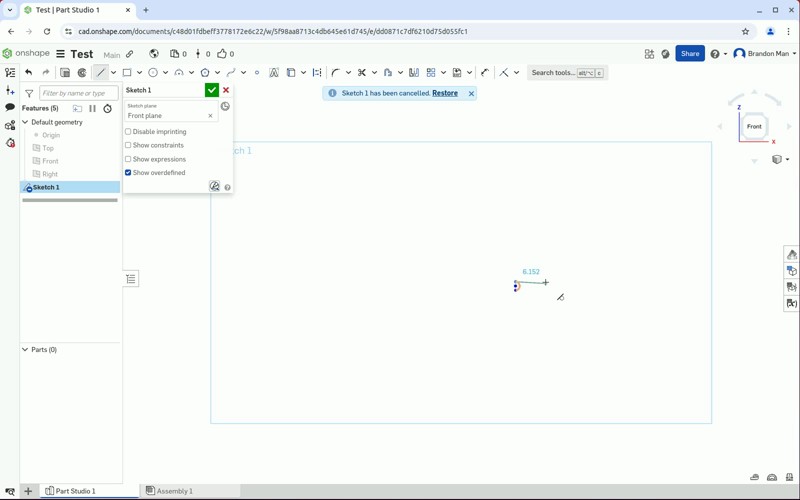
key_down(shift)
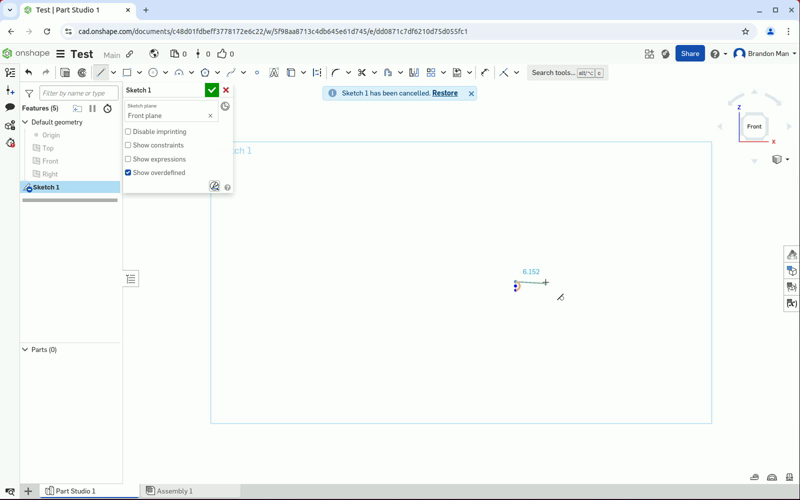
mouse_move(515, 290)
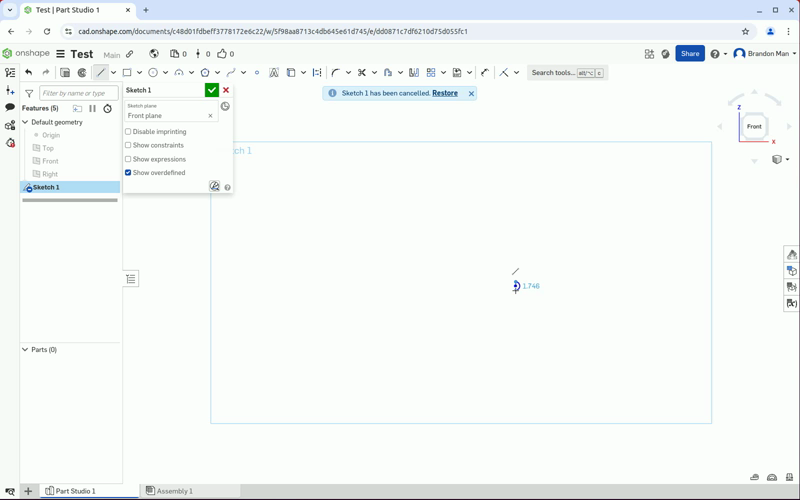
scroll(6)
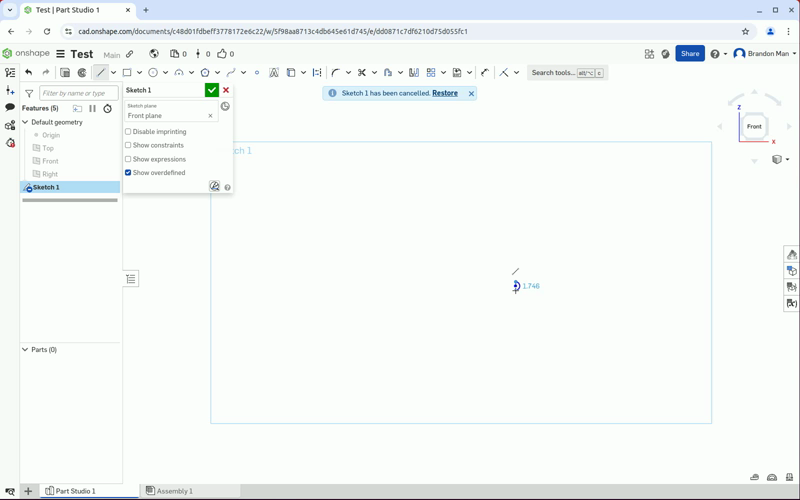
scroll(6)
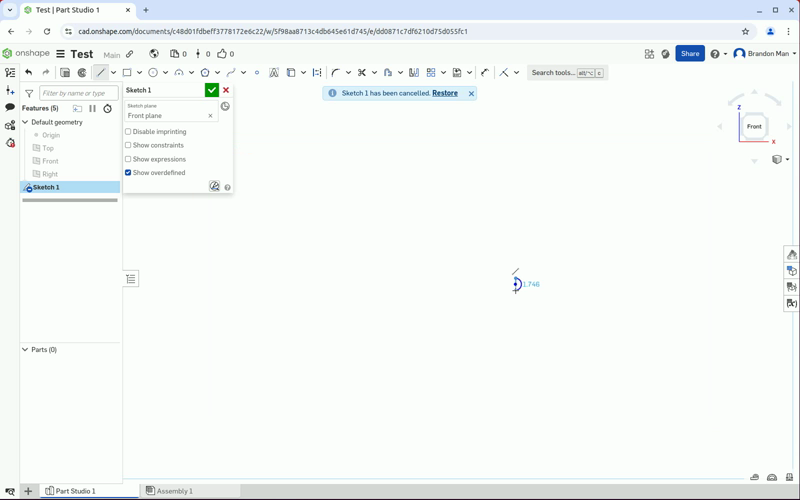
scroll(6)
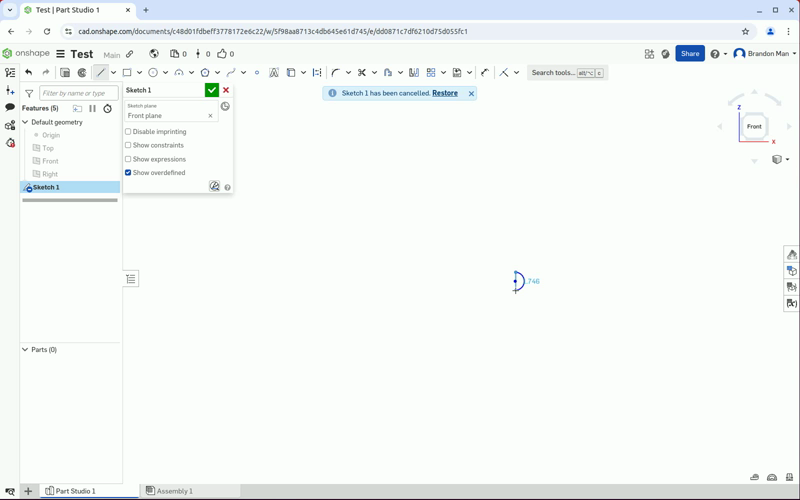
scroll(6)
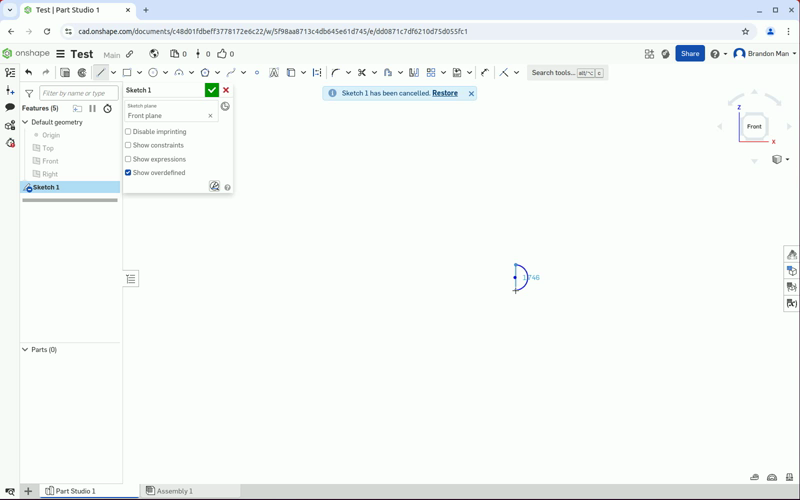
scroll(6)
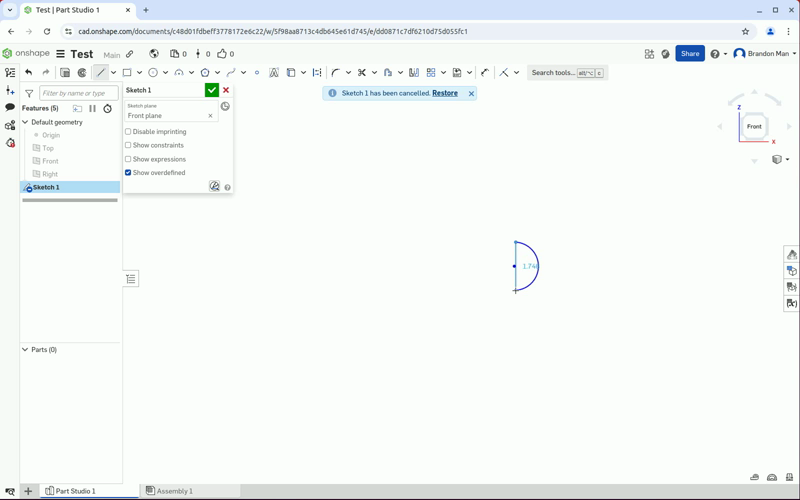
scroll(6)
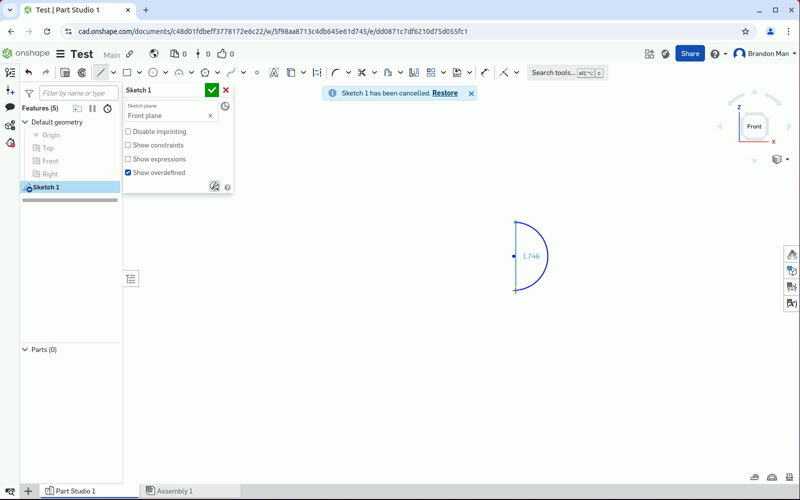
scroll(6)
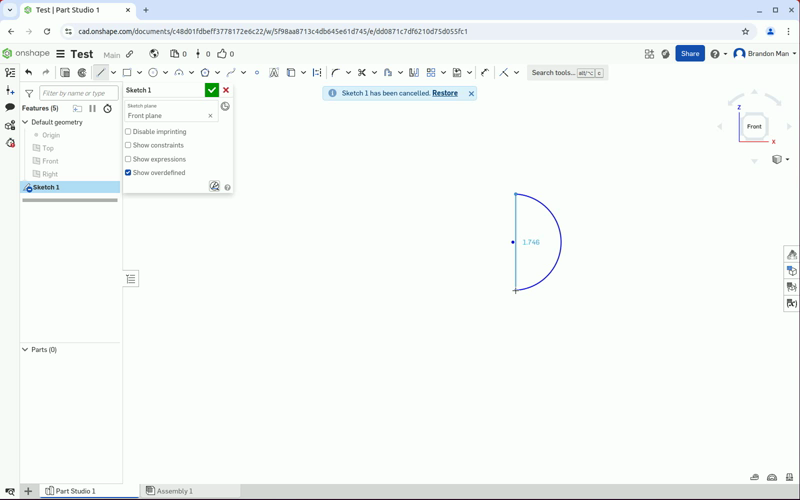
key_up(shift)
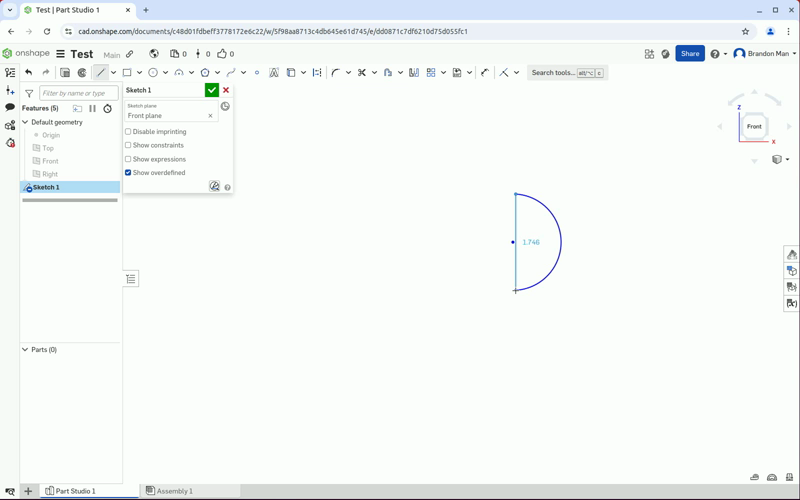
click(515, 290)
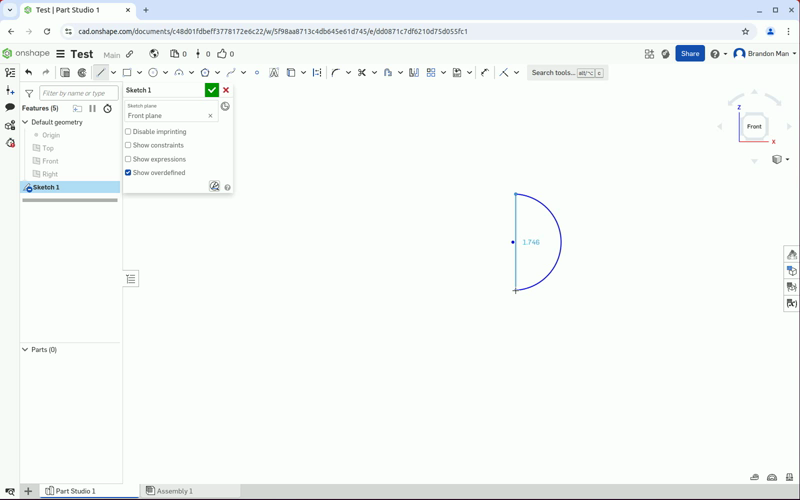
scroll(-6)
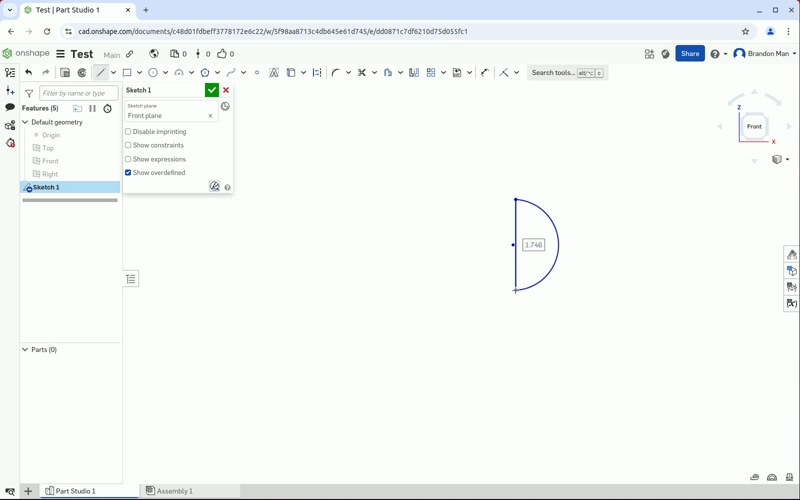
scroll(-6)
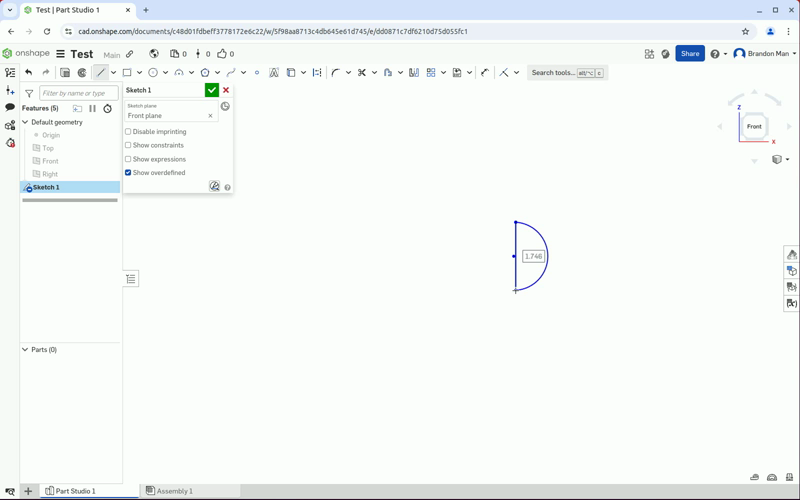
scroll(-6)
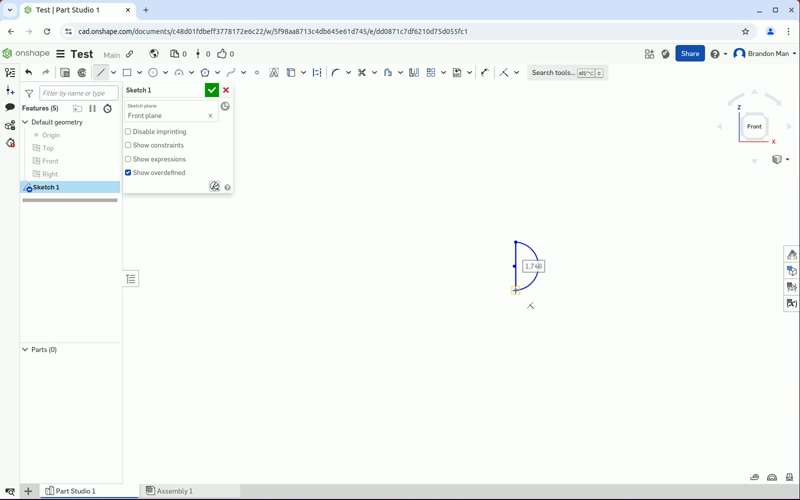
scroll(-6)
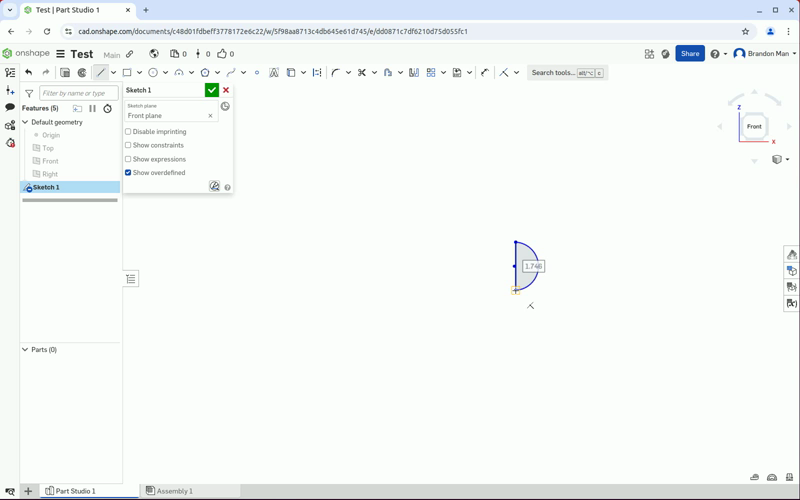
scroll(-6)
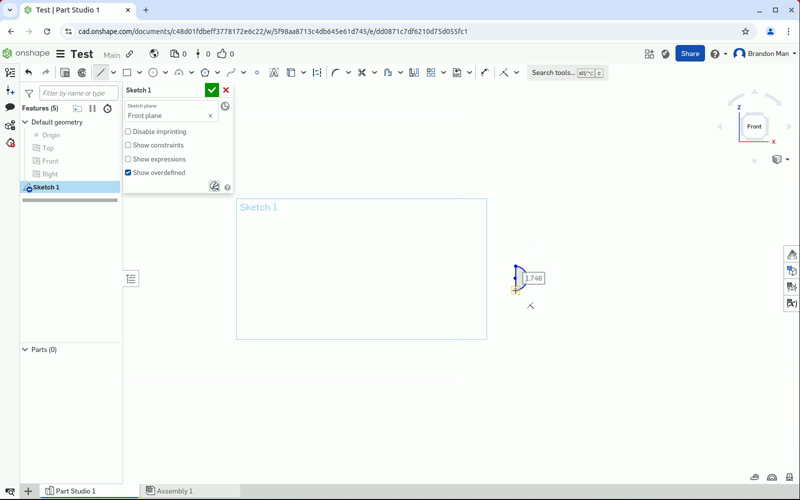
scroll(-6)
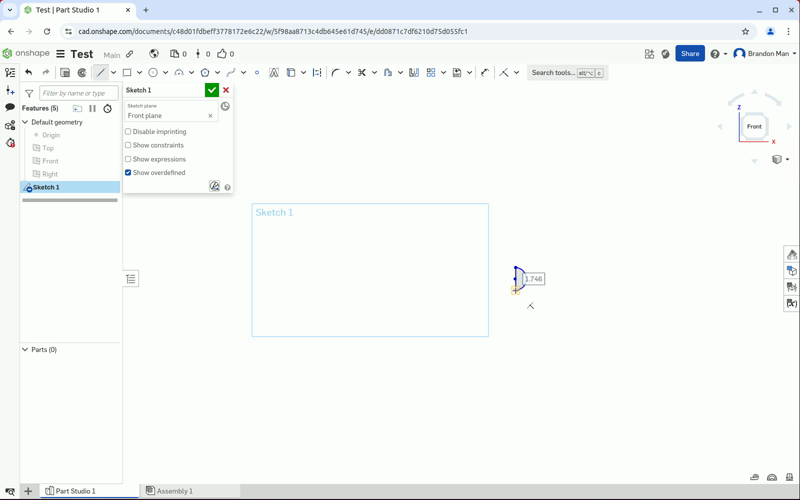
scroll(-6)
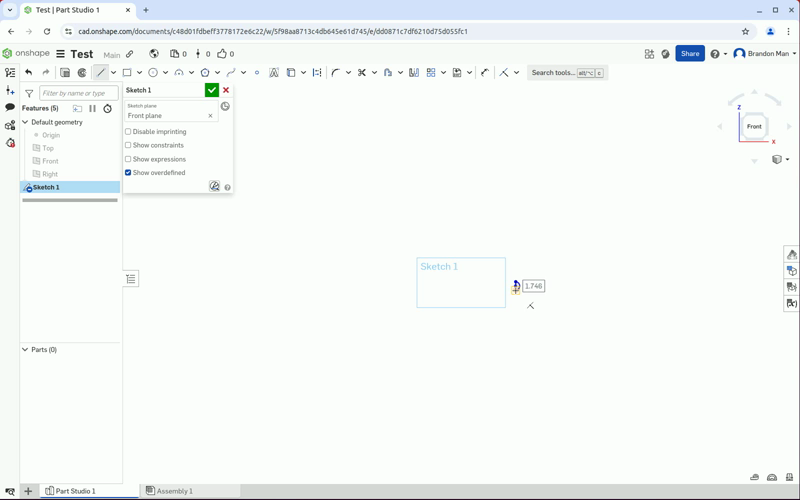
key(esc)
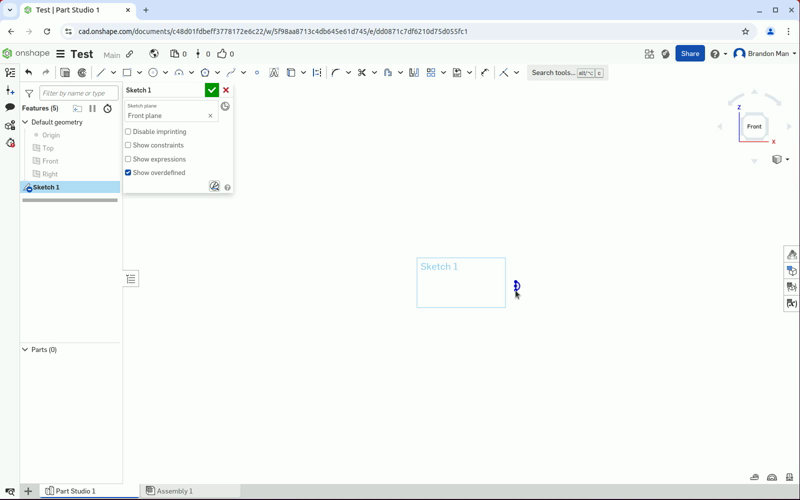
mouse_move(518, 284)
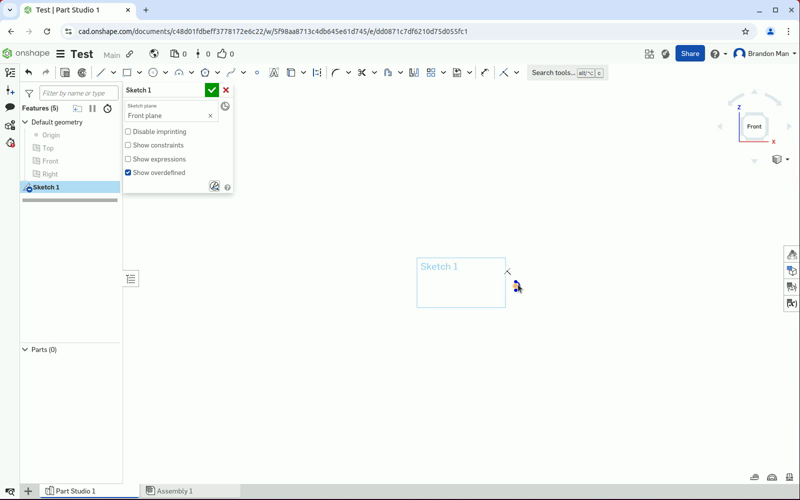
scroll(6)
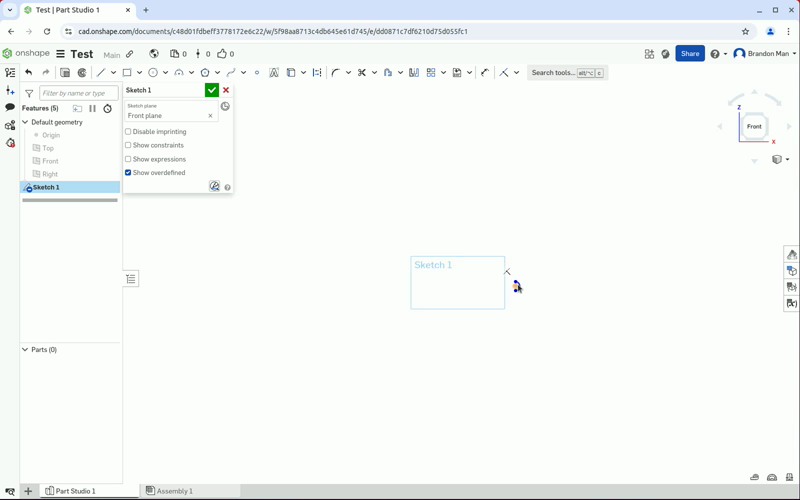
scroll(6)
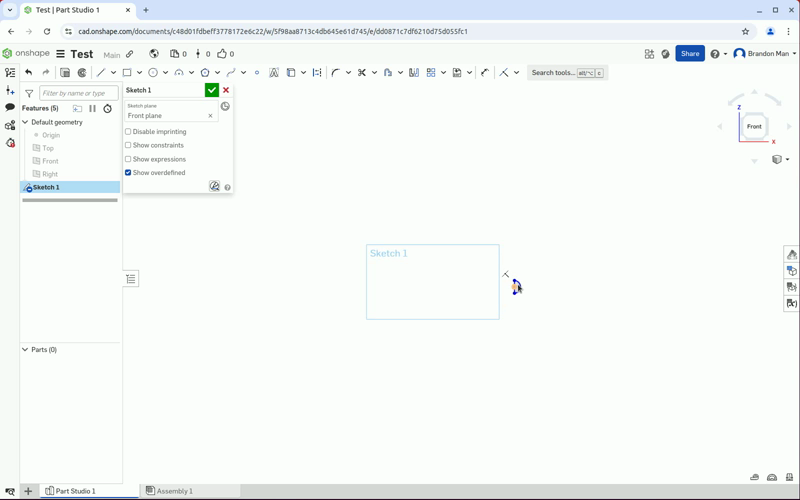
scroll(6)
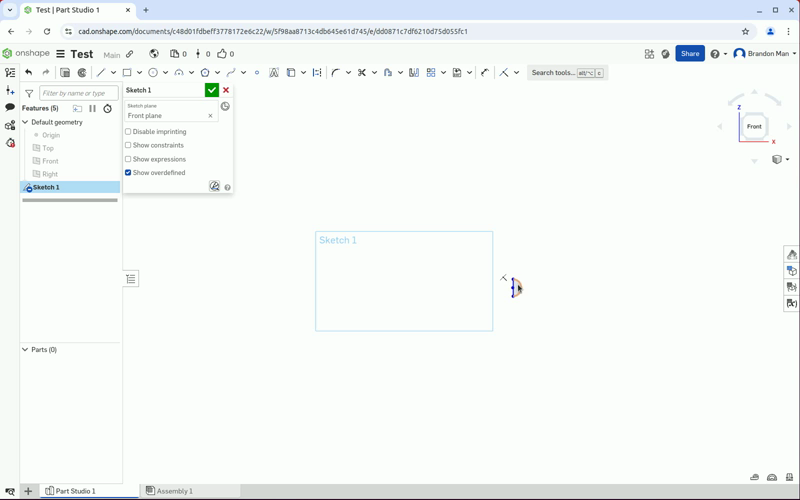
scroll(6)
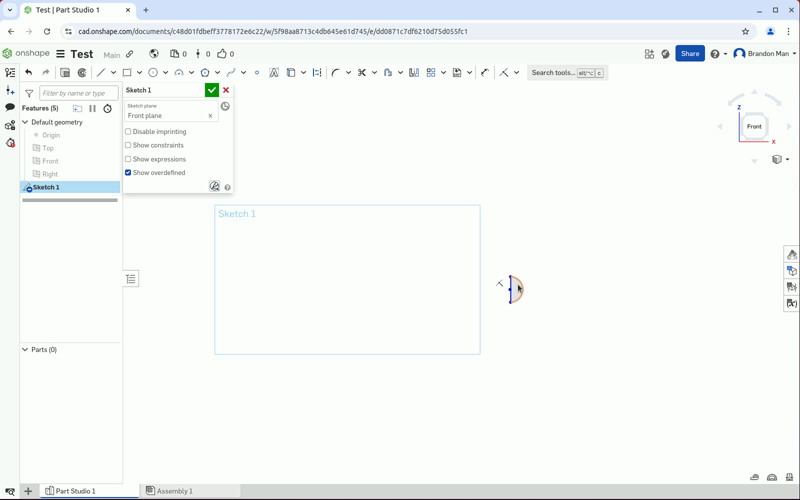
scroll(6)
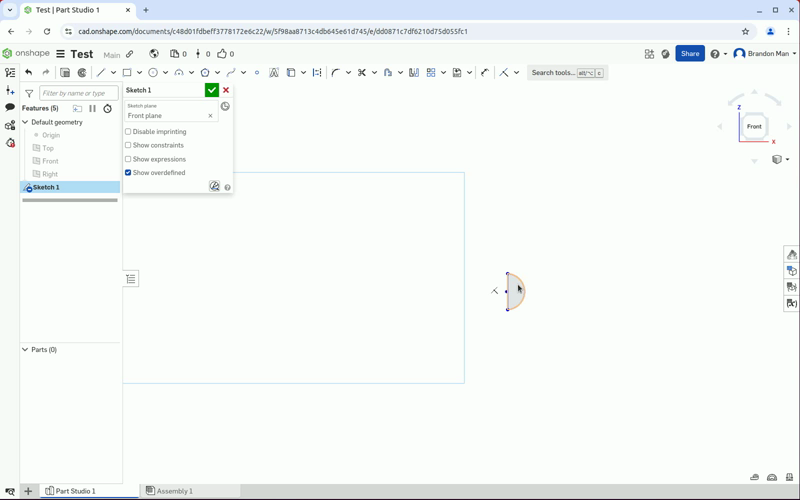
scroll(6)
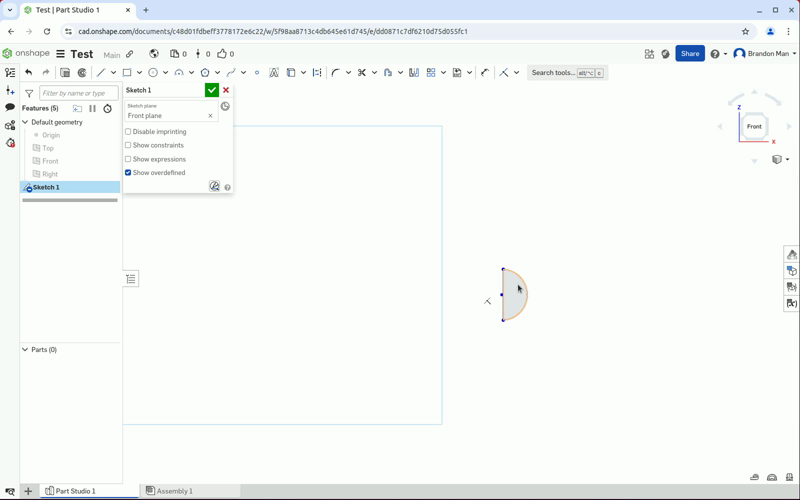
scroll(6)
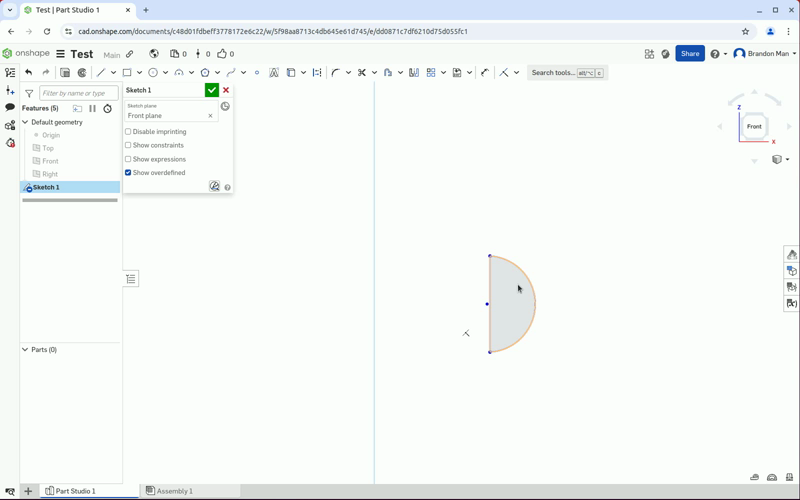
click(518, 284)
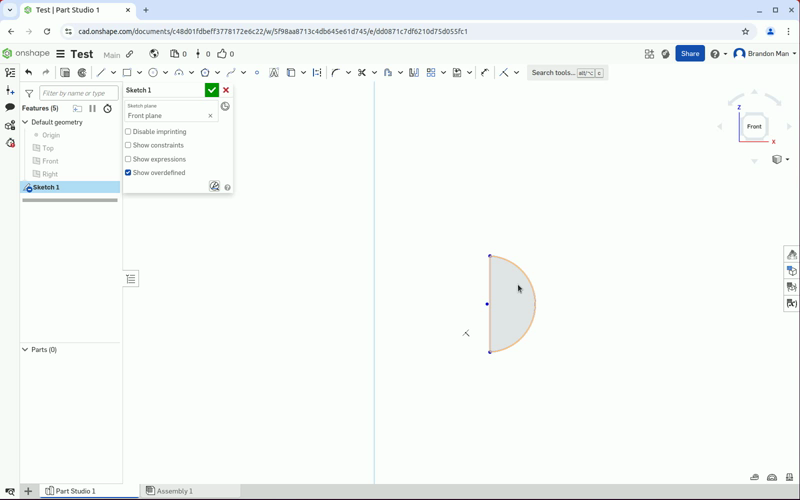
scroll(-6)
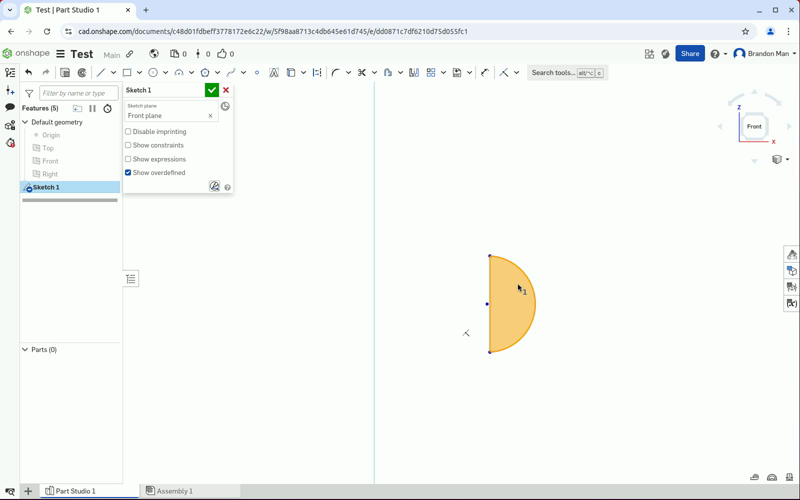
scroll(-6)
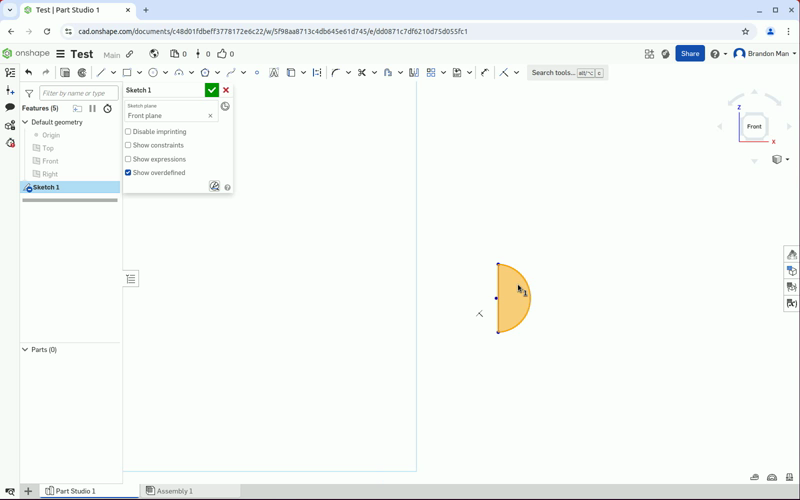
scroll(-6)
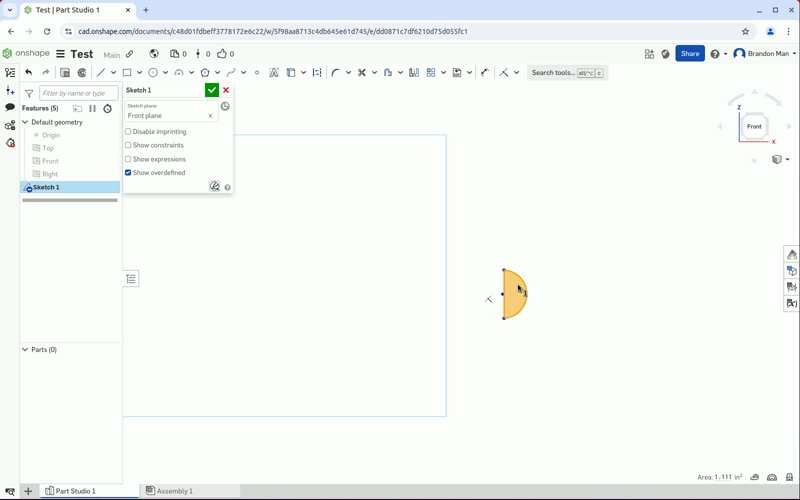
scroll(-6)
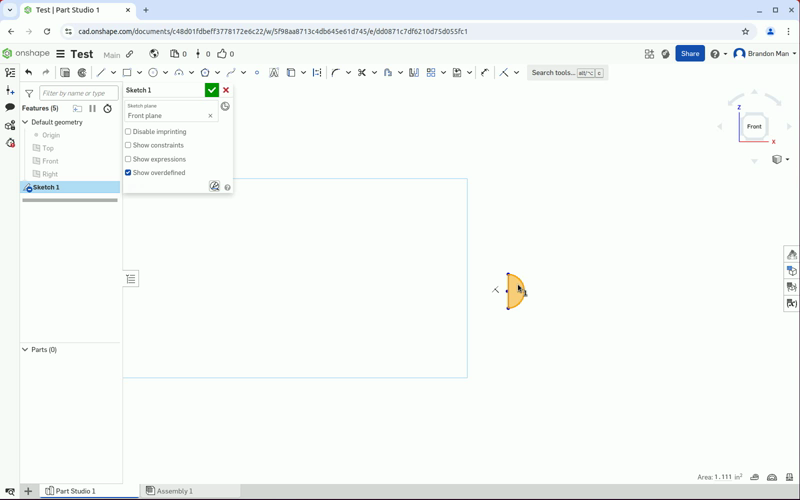
scroll(-6)
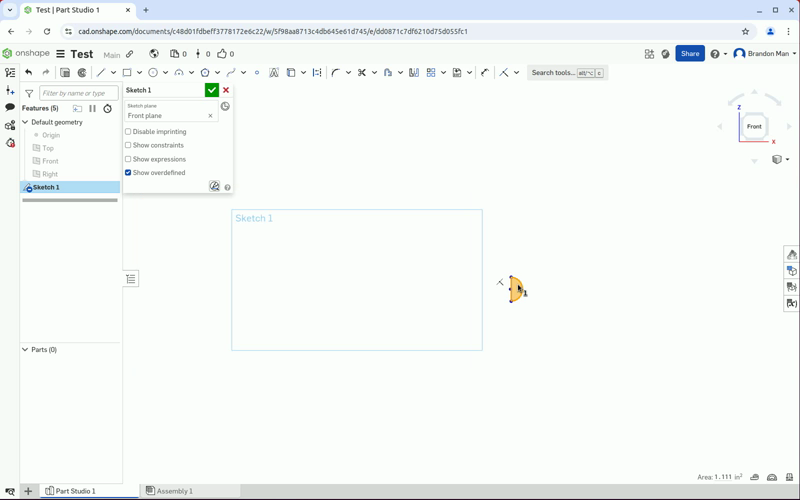
scroll(-6)
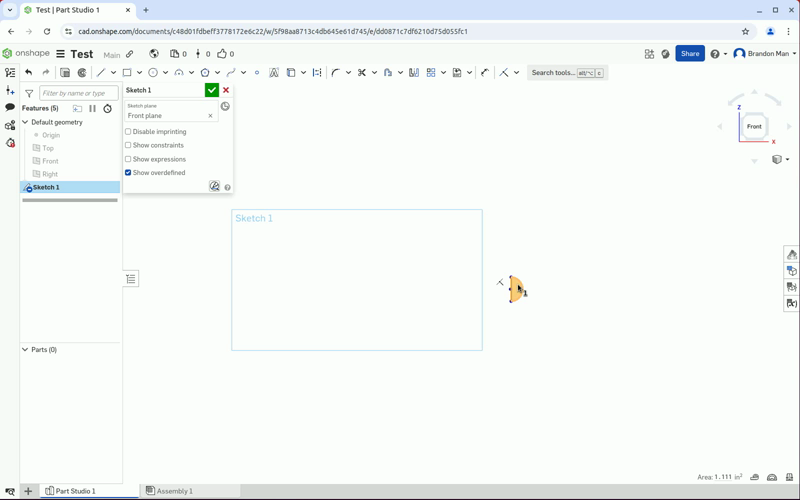
scroll(-6)
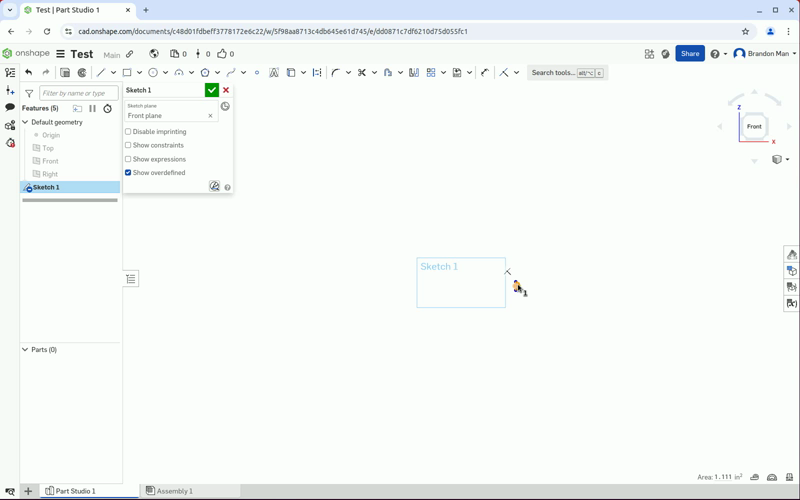
mouse_move(73, 352)
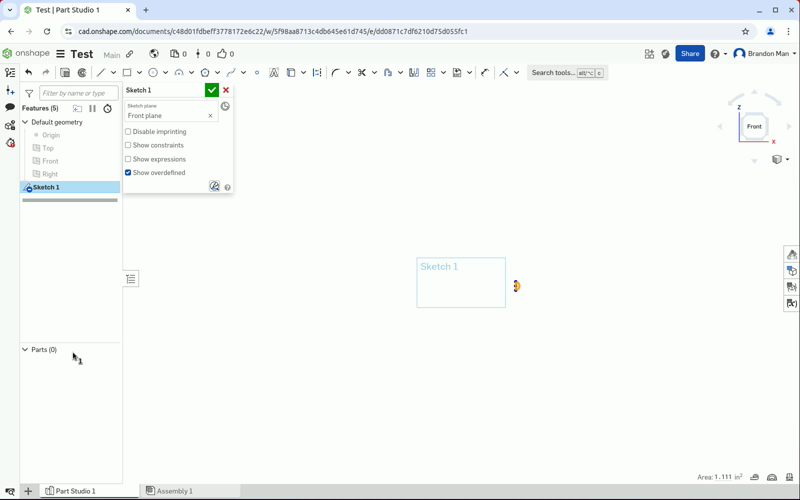
key(shift+y)
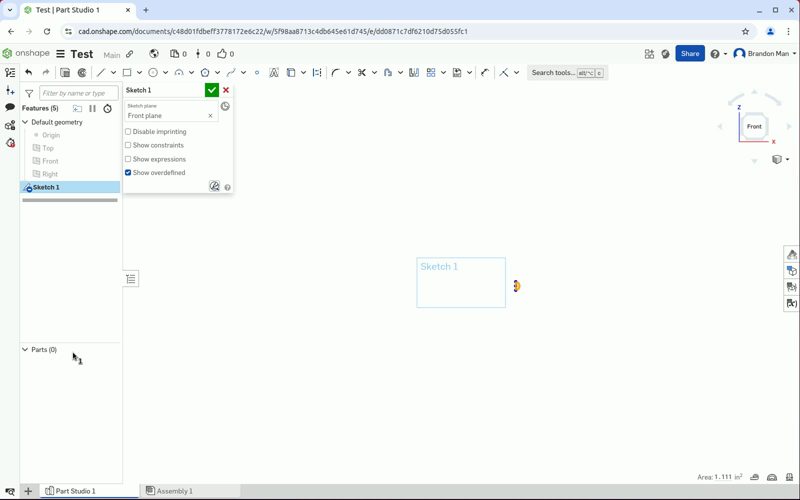
key(shift+e)
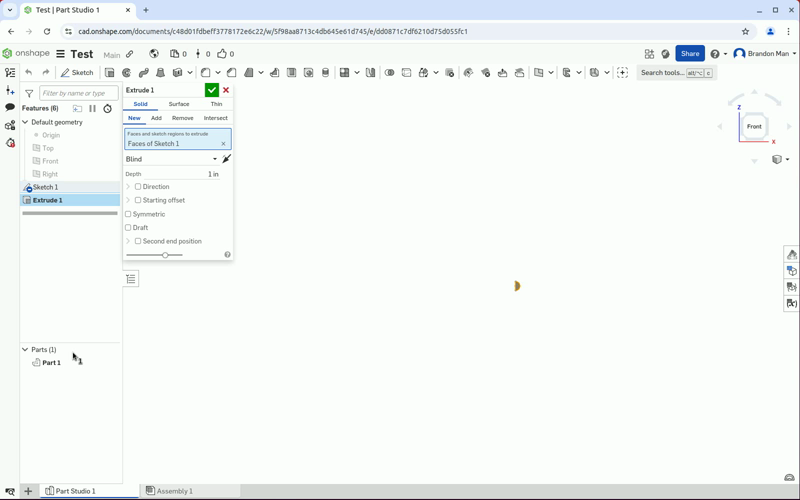
mouse_move(143, 106)
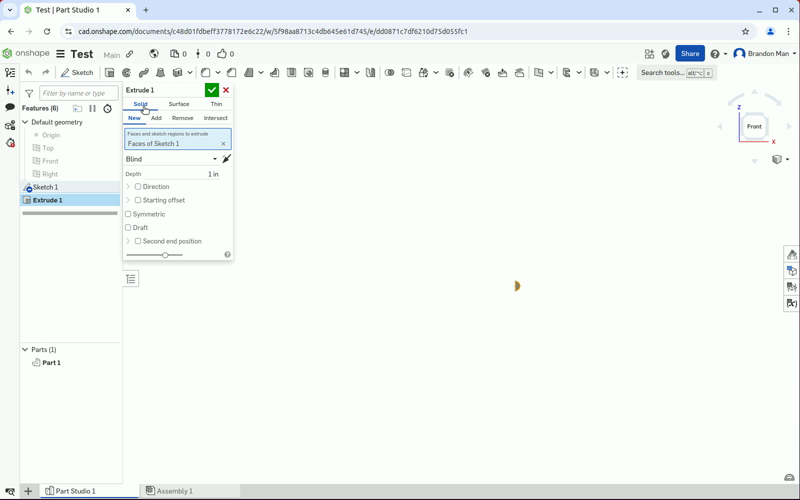
click(143, 106)
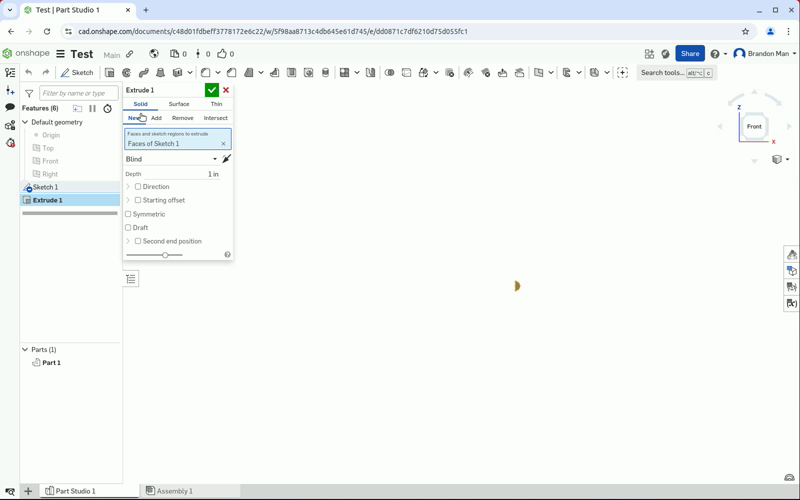
mouse_move(137, 120)
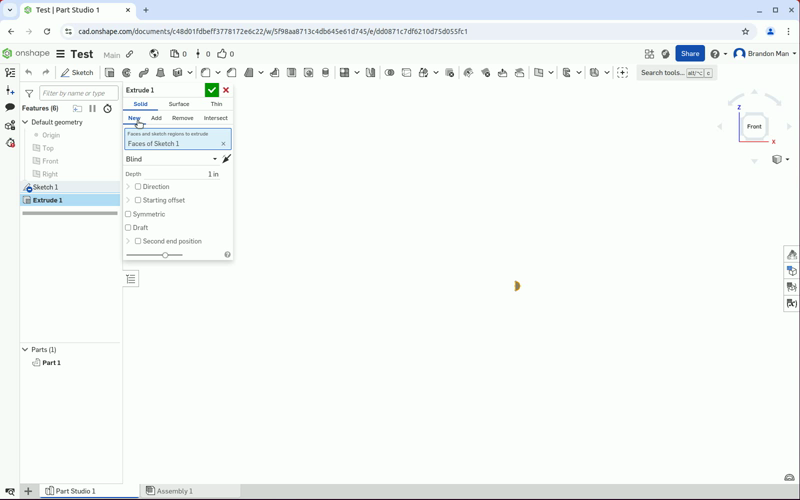
click(137, 120)
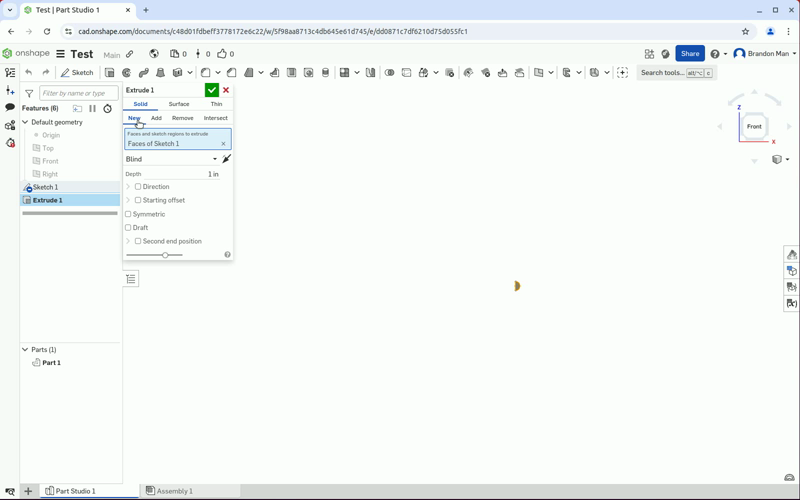
key(tab, 4)
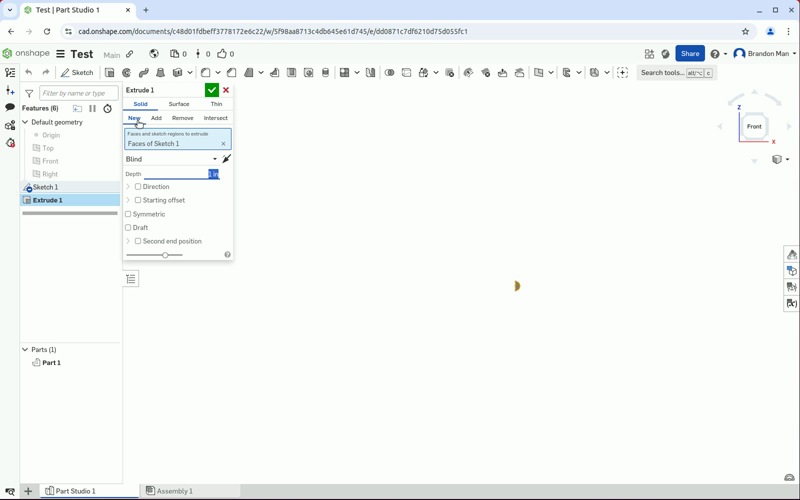
text(0.481)
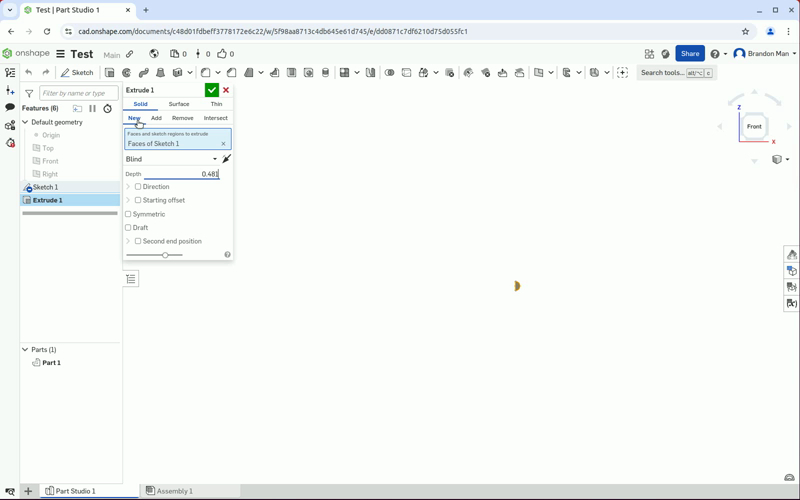
key(enter)
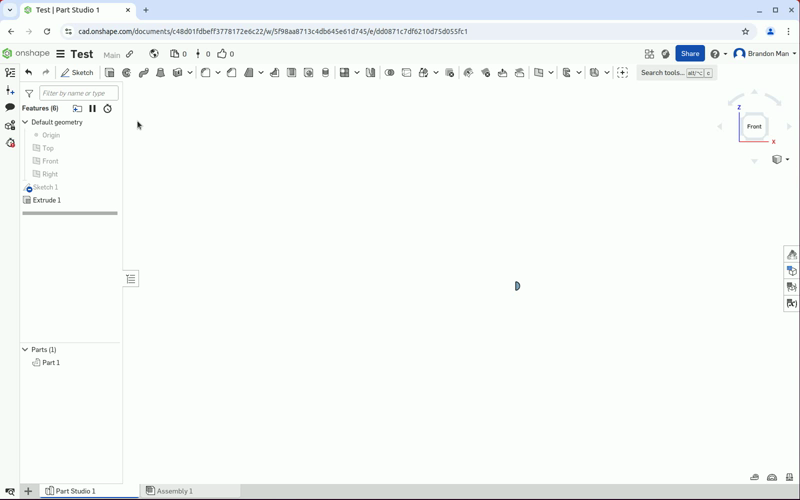
key(shift+h)
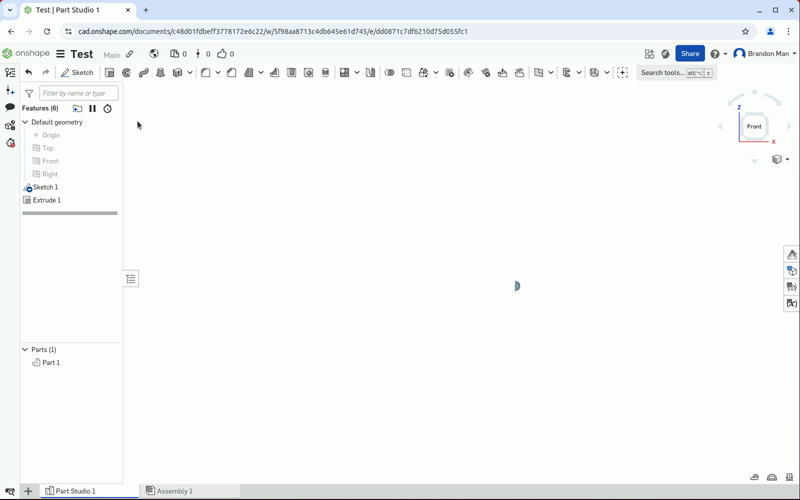
key(shift+h)
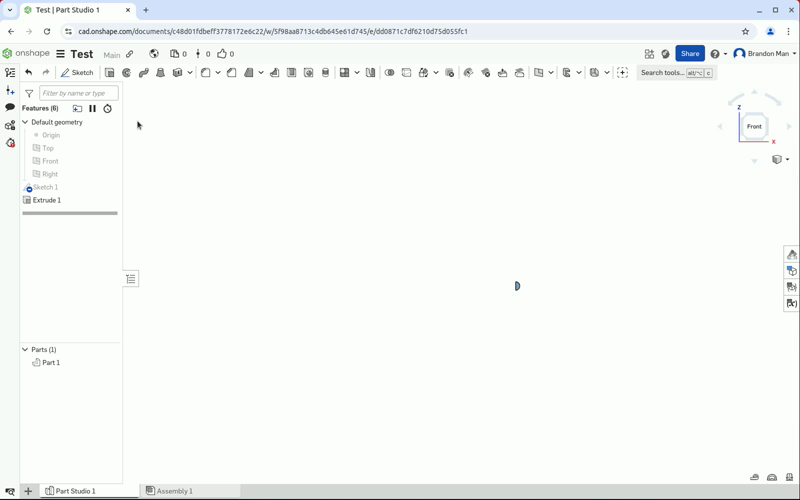
mouse_move(73, 189)
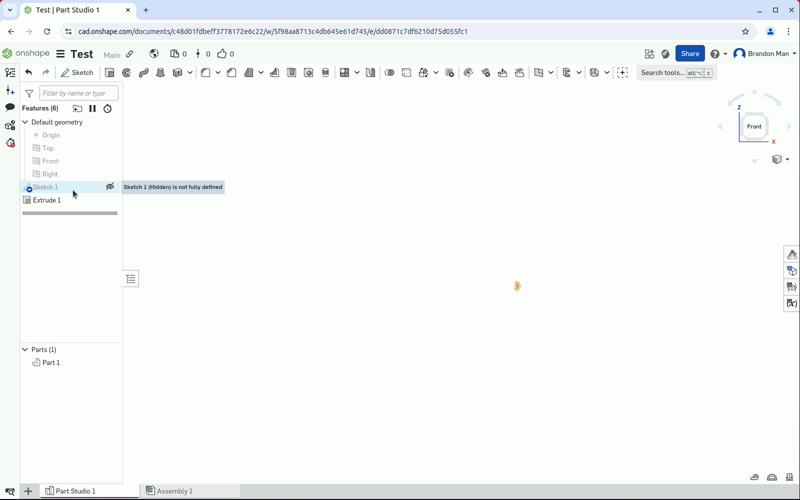
click(73, 189)
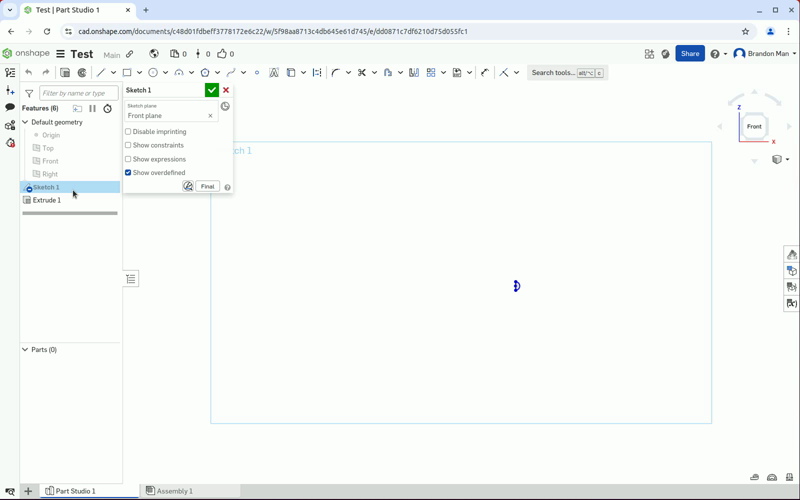
mouse_move(229, 92)
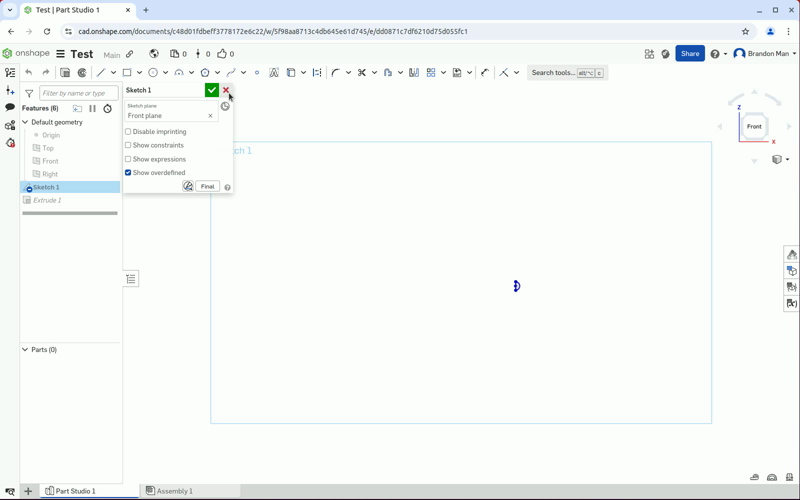
click(229, 92)
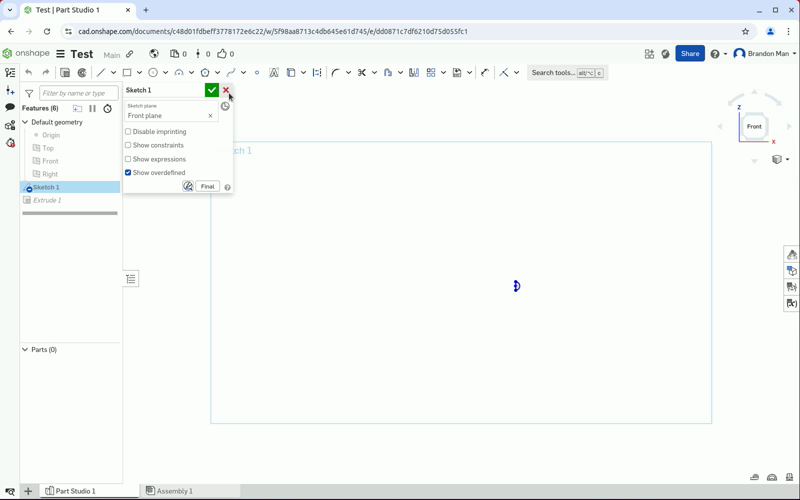
key(shift+s)
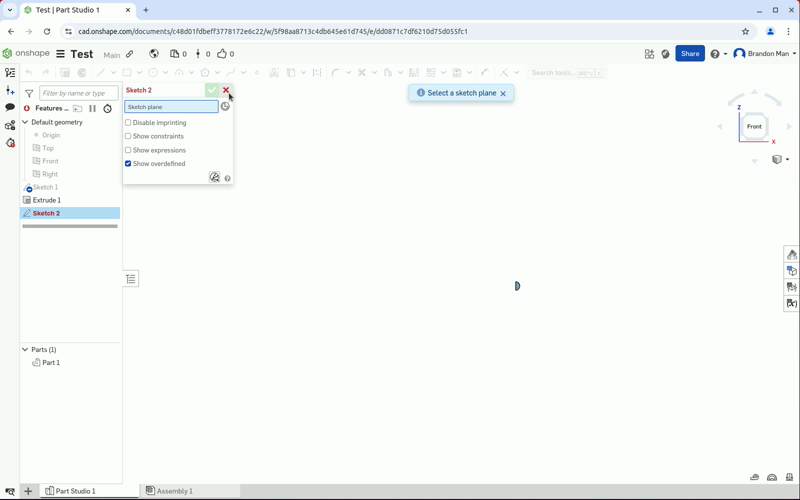
mouse_move(73, 163)
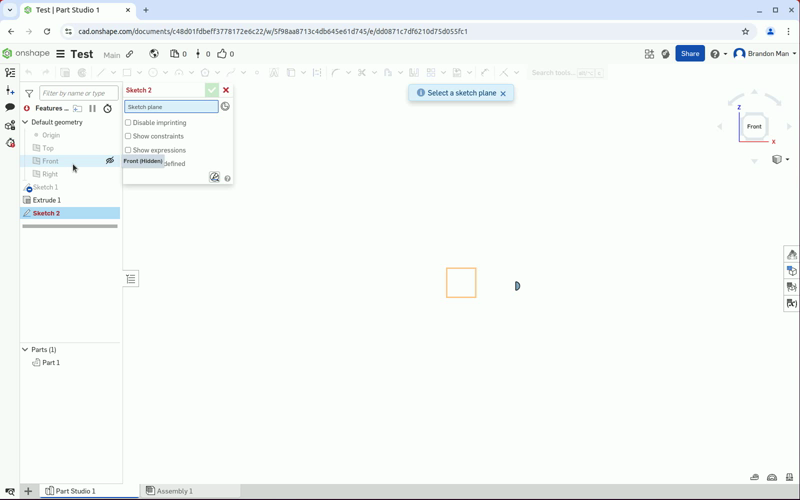
click(73, 163)
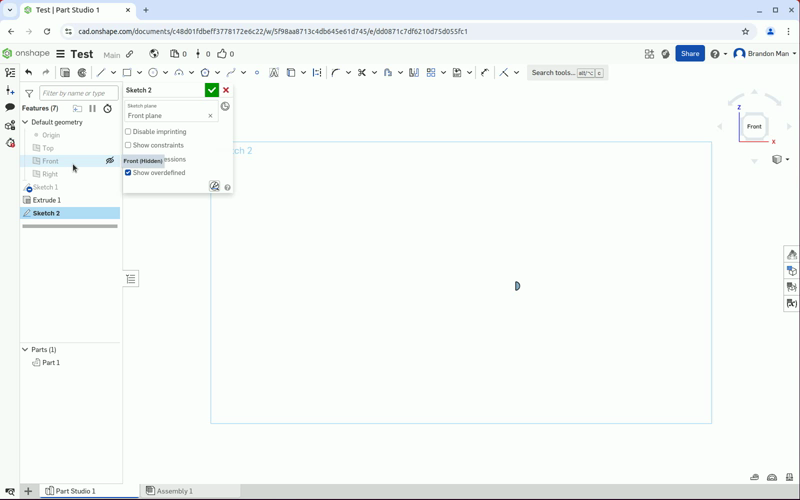
mouse_move(73, 352)
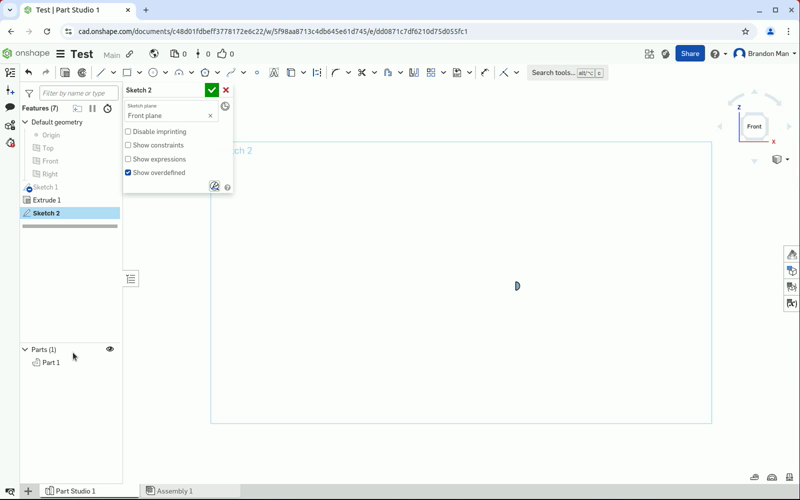
key(y)
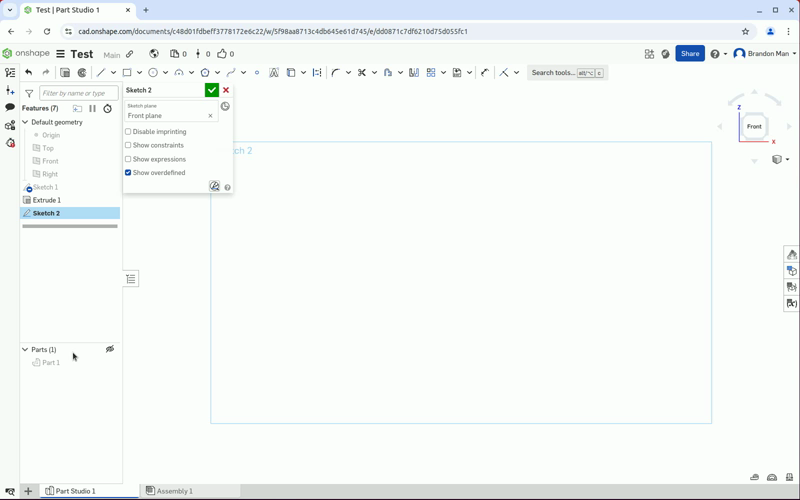
key(l)
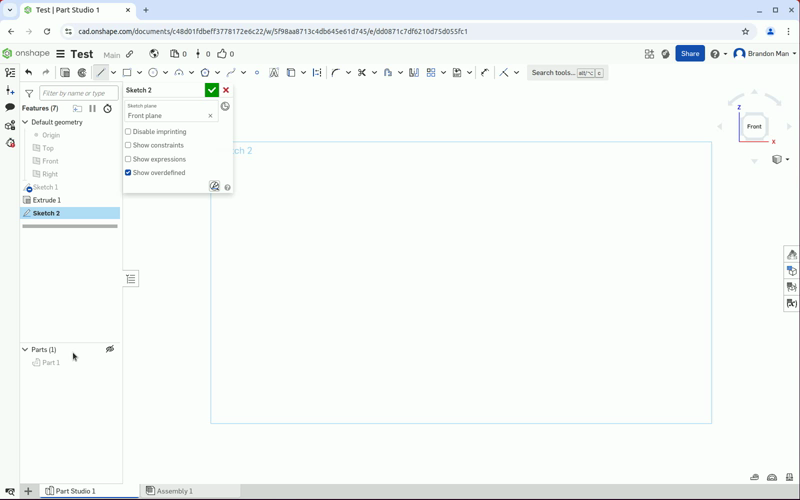
key_down(shift)
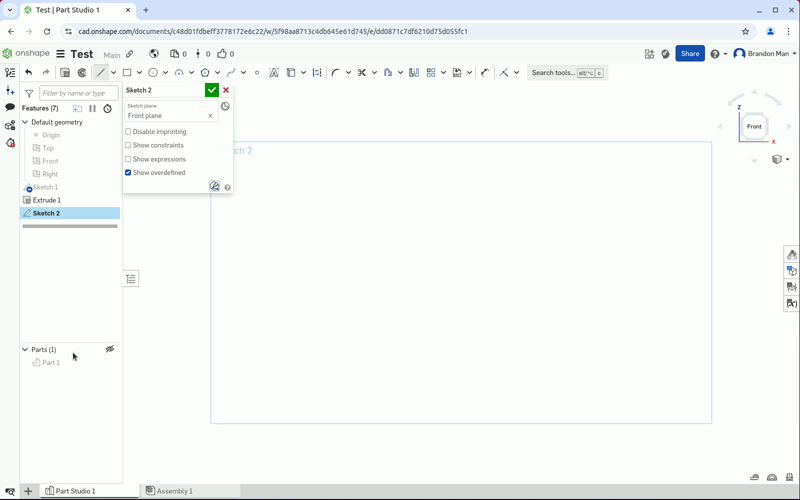
mouse_move(460, 290)
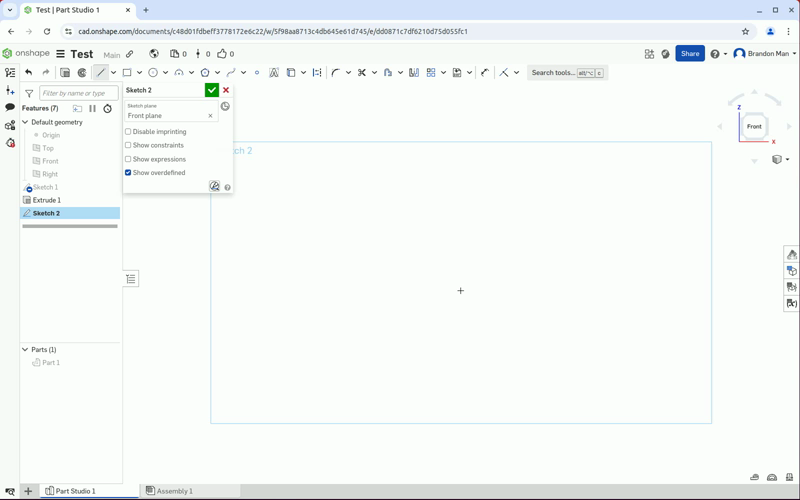
click(460, 290)
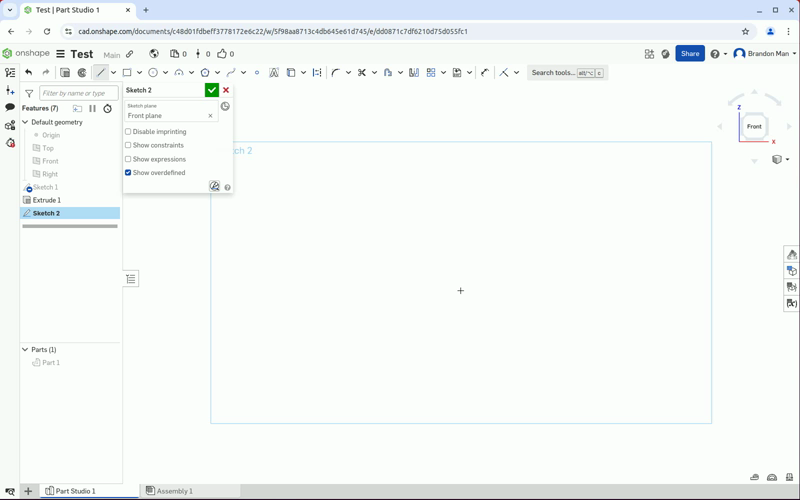
key_up(shift)
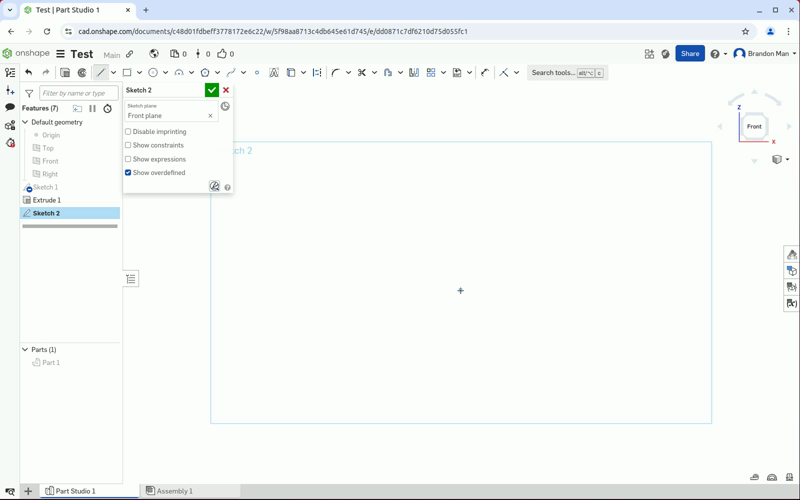
key_down(shift)
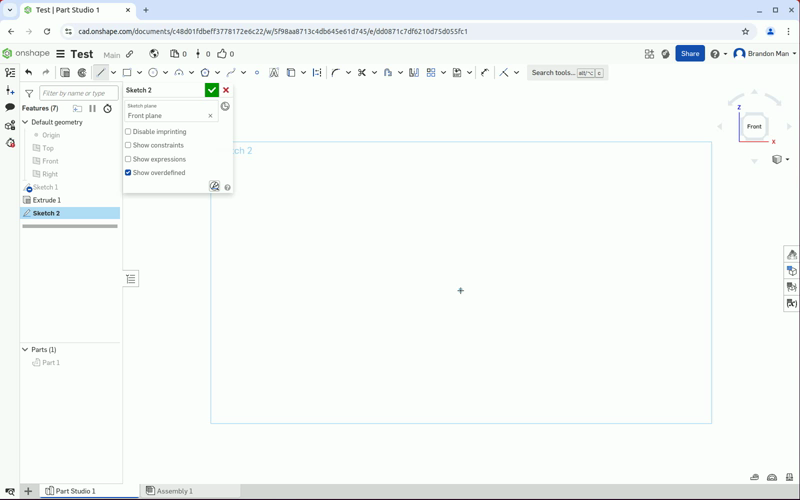
mouse_move(490, 290)
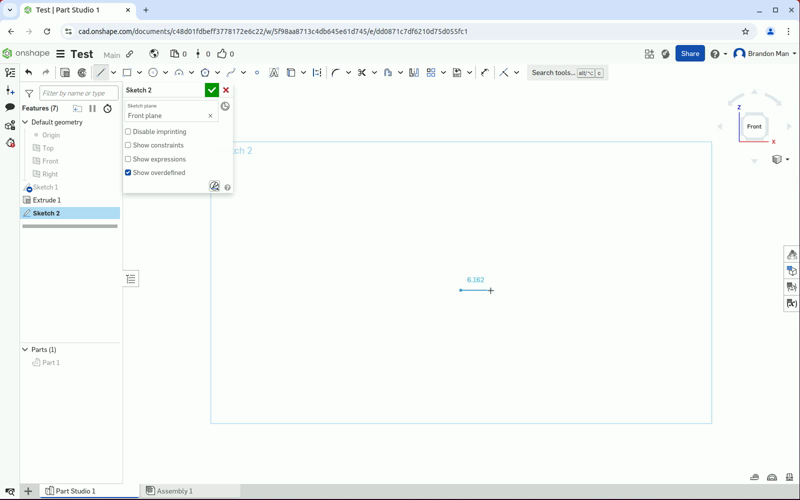
mouse_move(460, 289)
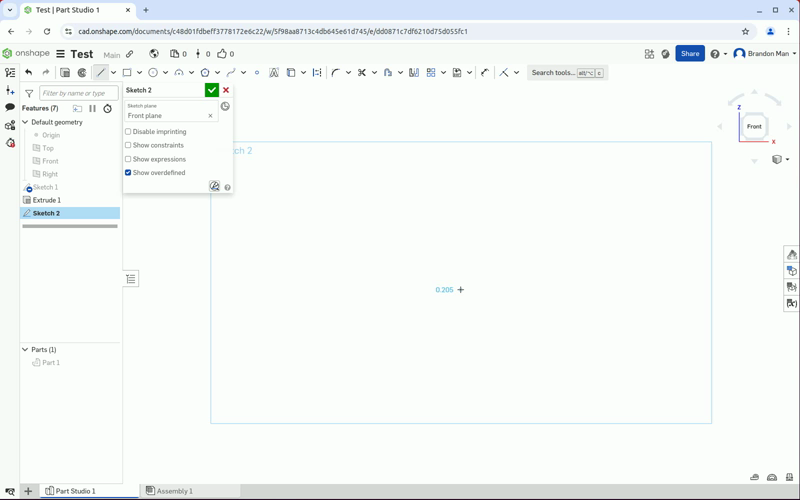
scroll(6)
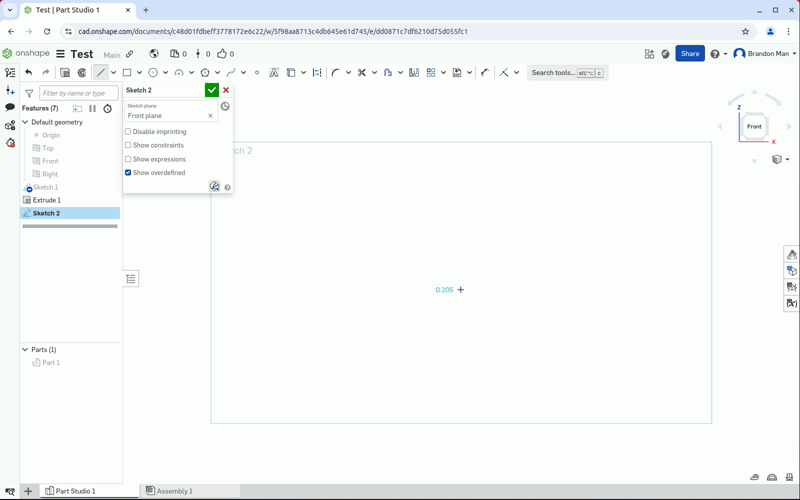
scroll(6)
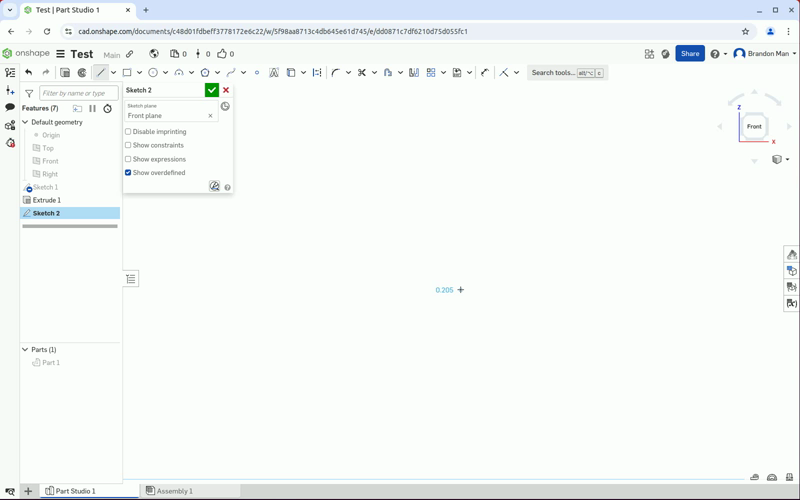
scroll(6)
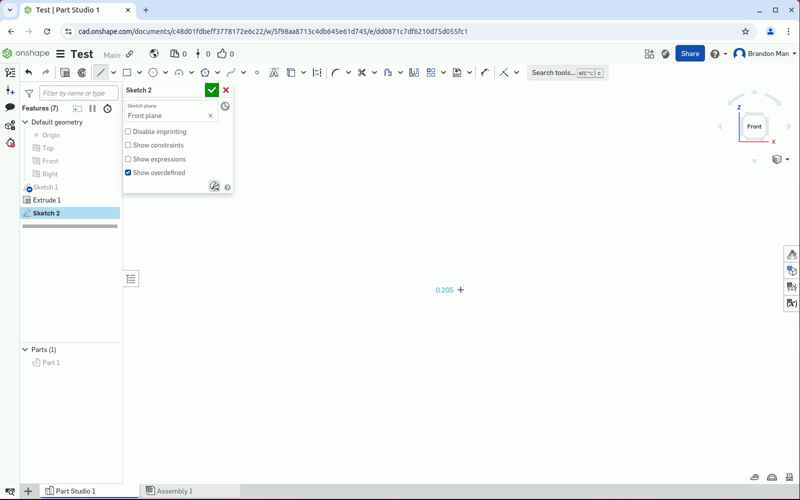
scroll(6)
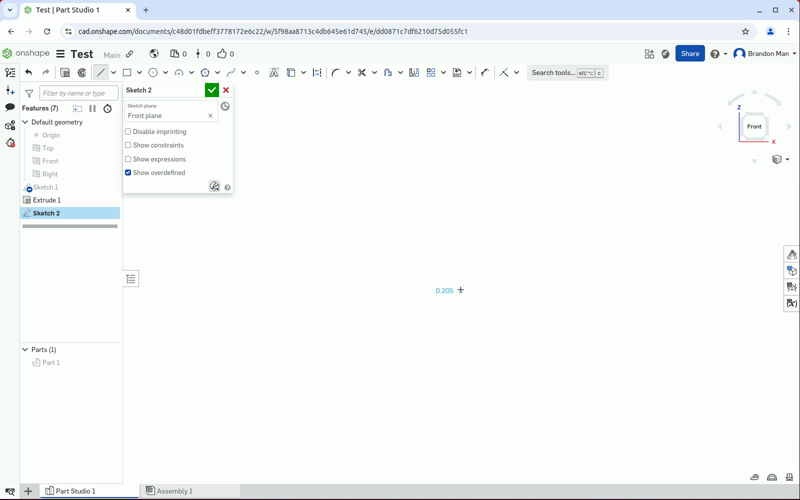
scroll(6)
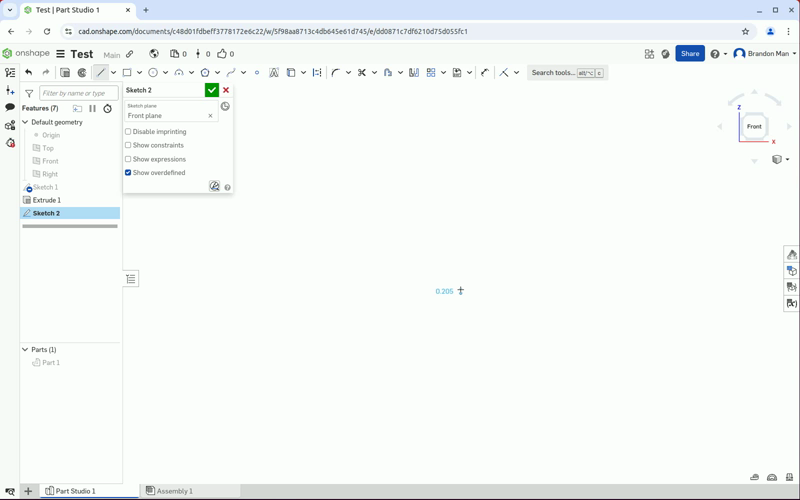
scroll(6)
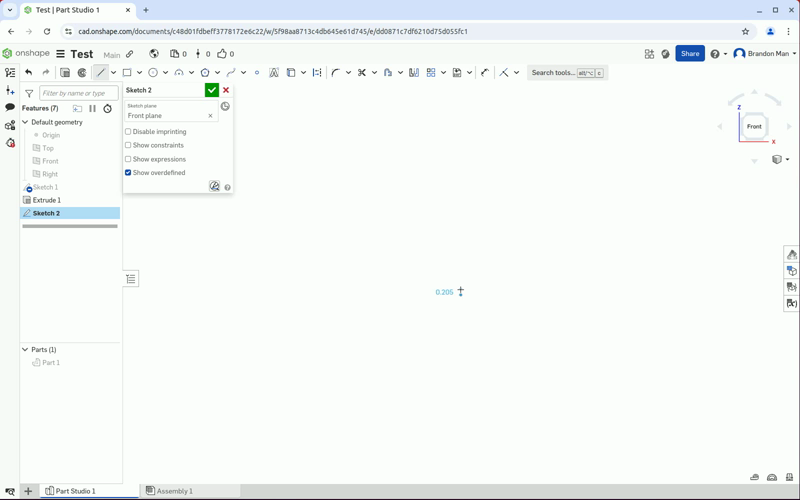
scroll(6)
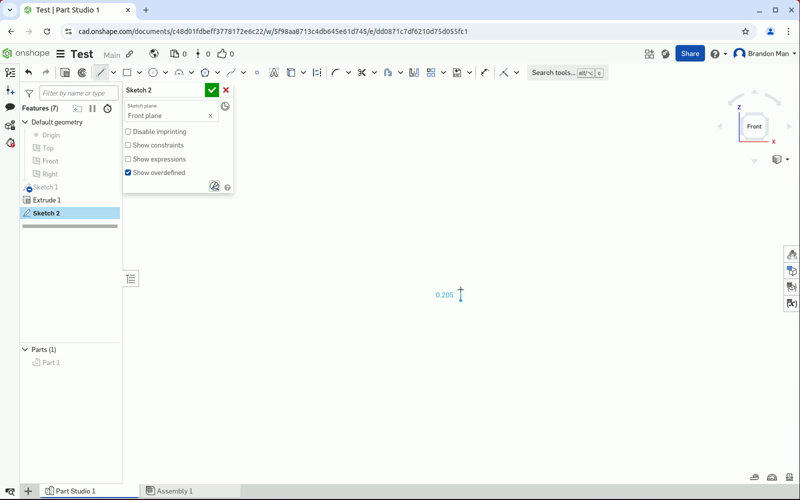
click(460, 289)
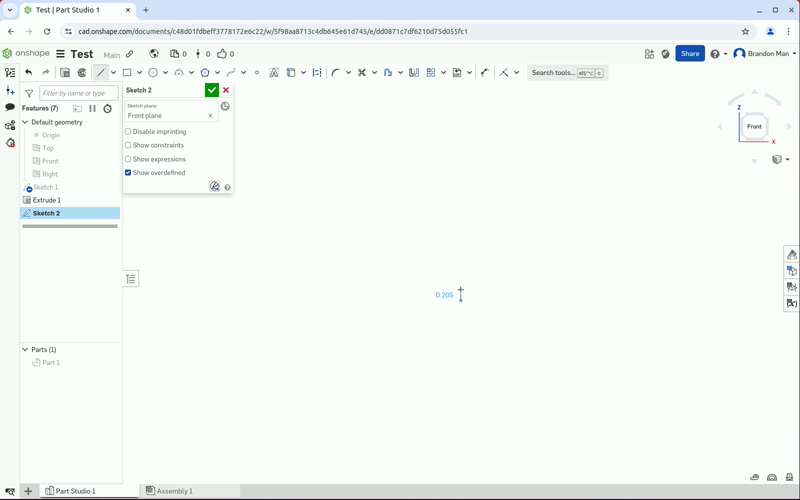
scroll(-6)
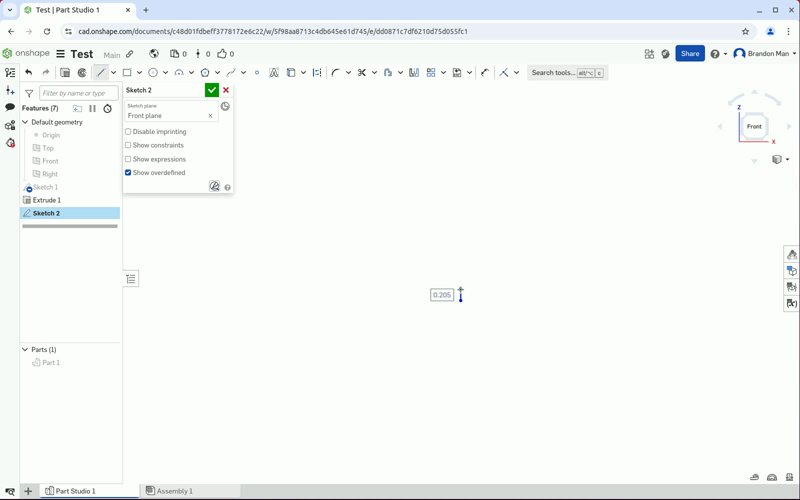
scroll(-6)
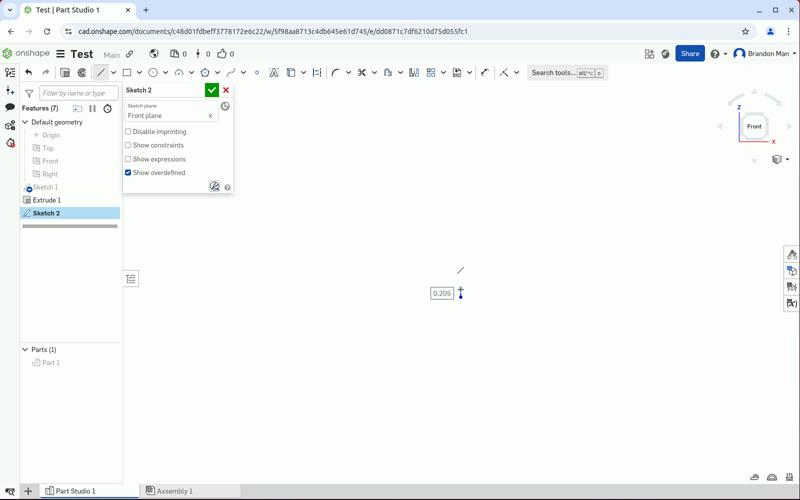
scroll(-6)
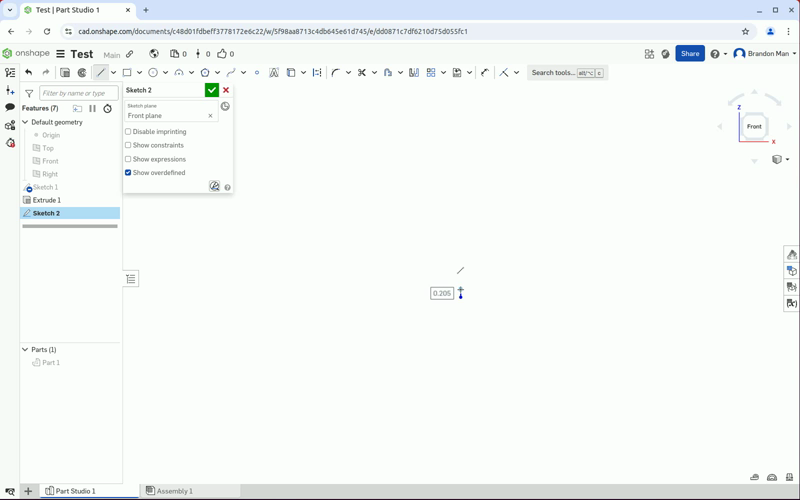
scroll(-6)
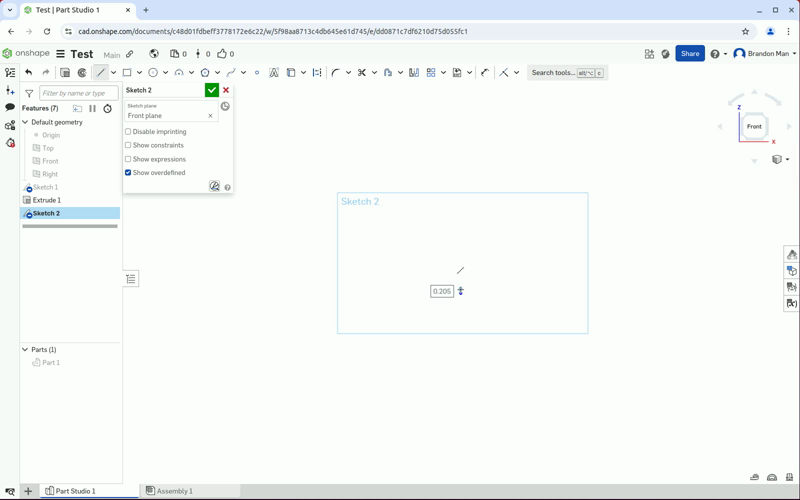
scroll(-6)
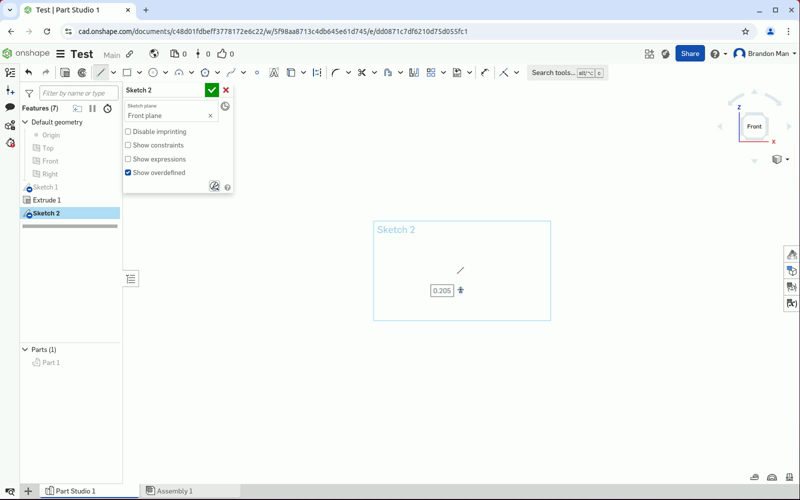
scroll(-6)
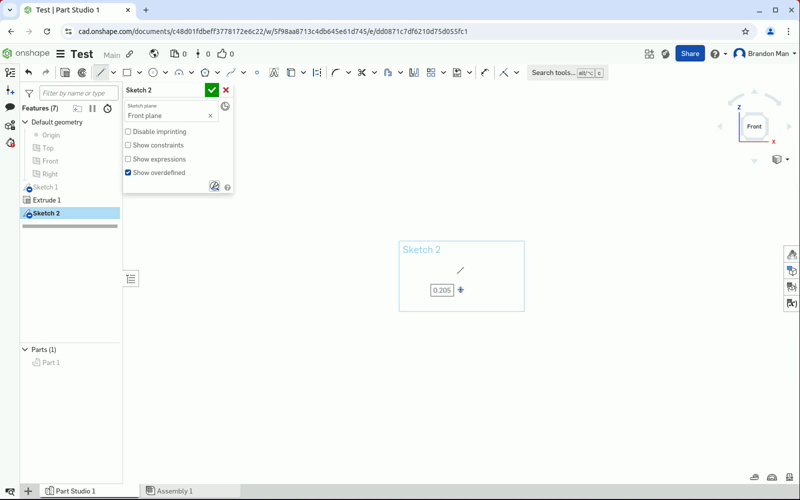
scroll(-6)
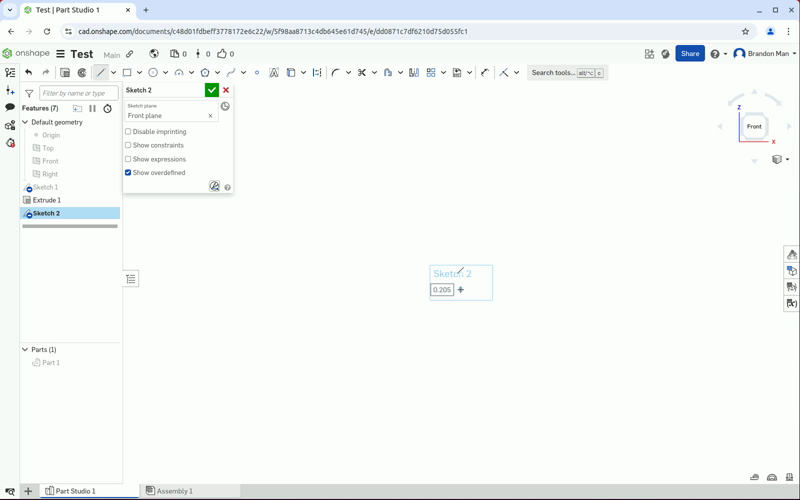
key_up(shift)
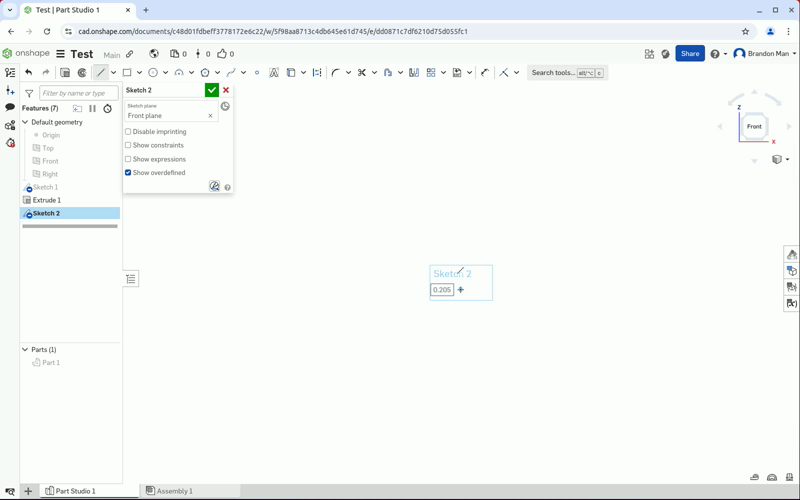
key(esc)
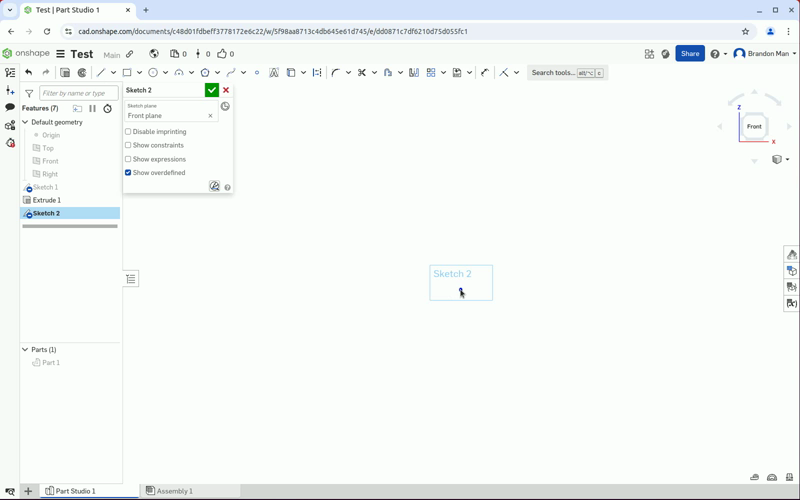
key(a)
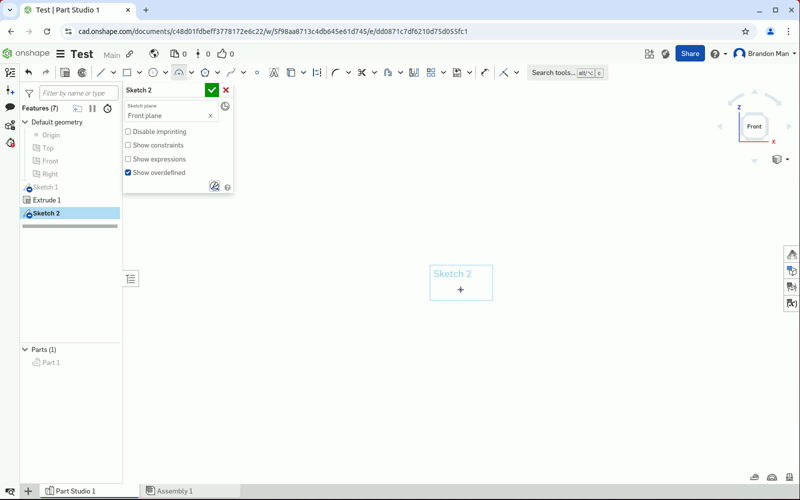
mouse_move(460, 289)
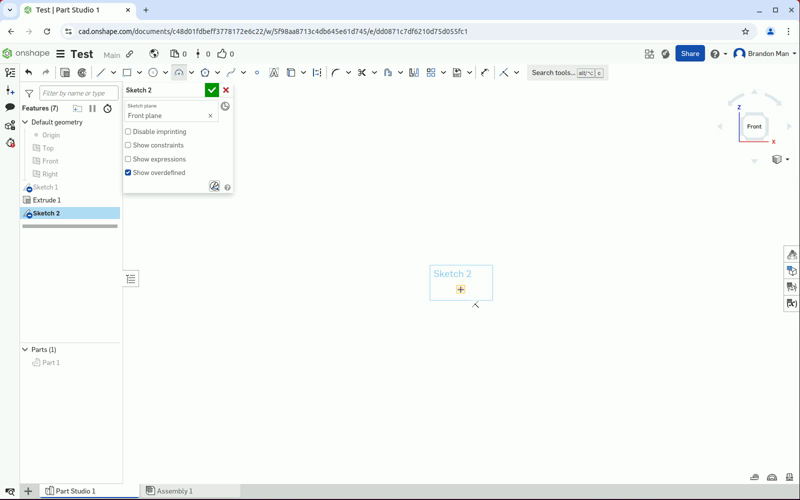
scroll(6)
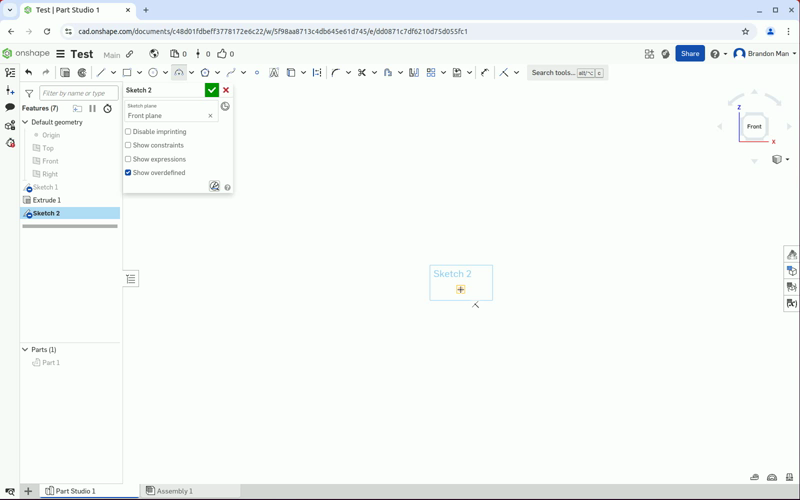
scroll(6)
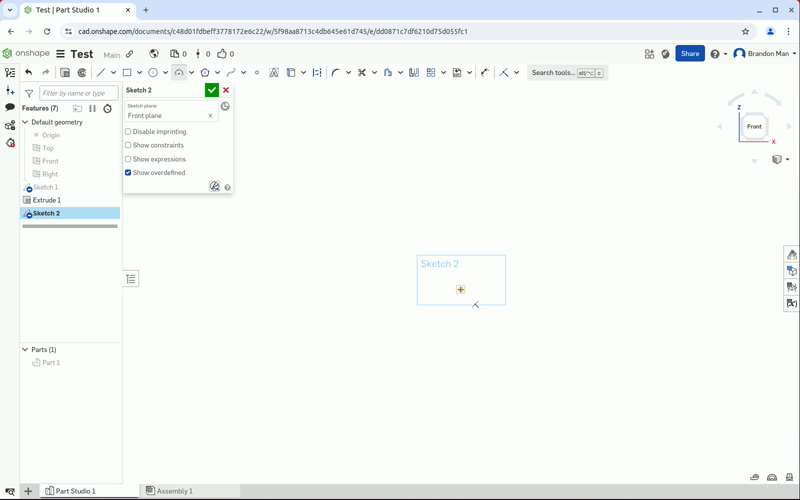
scroll(6)
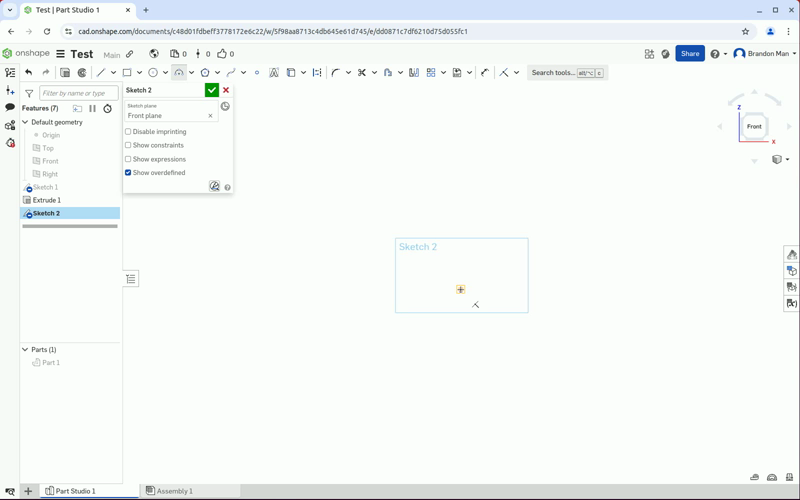
scroll(6)
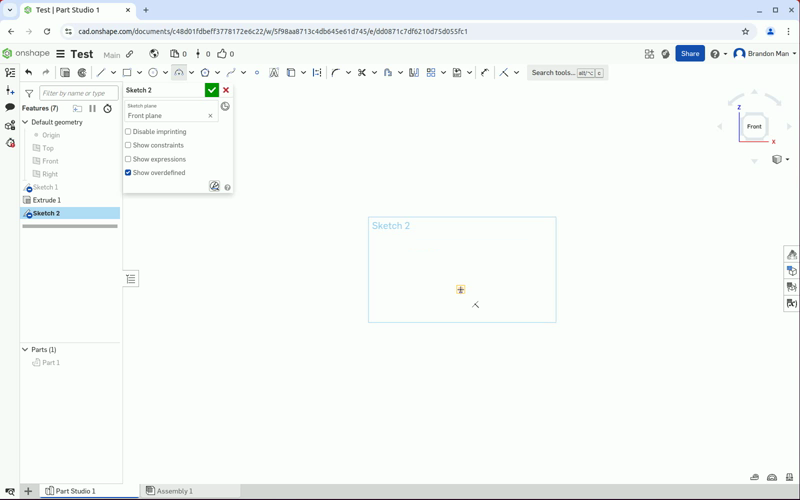
scroll(6)
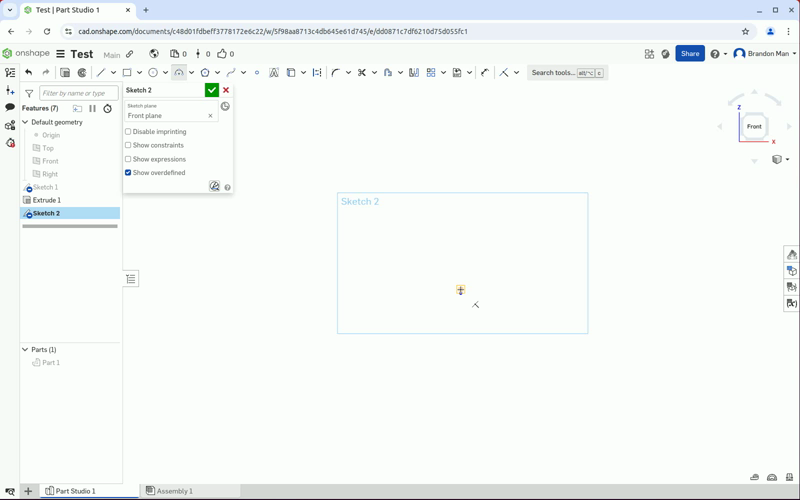
scroll(6)
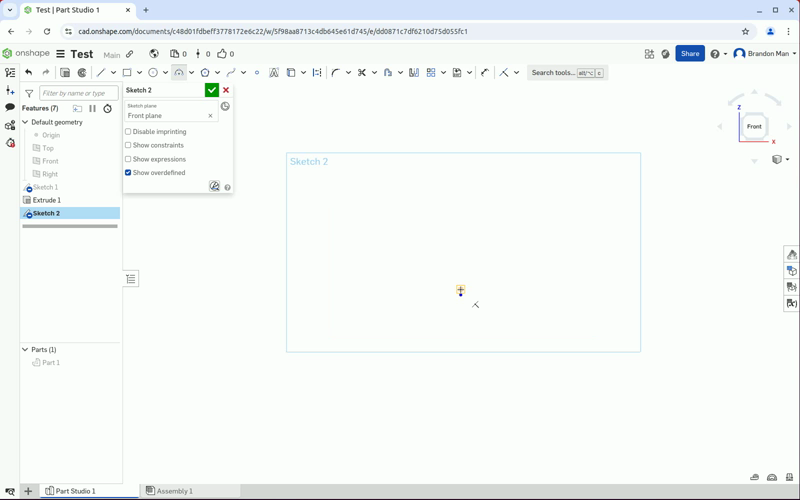
scroll(6)
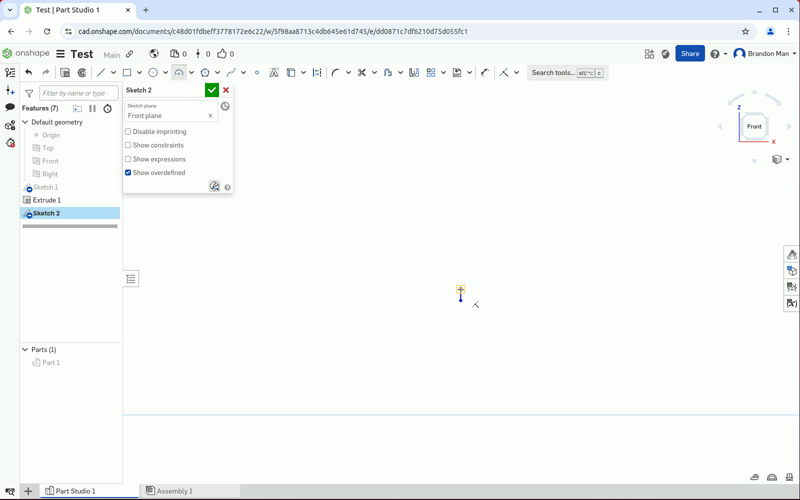
click(460, 289)
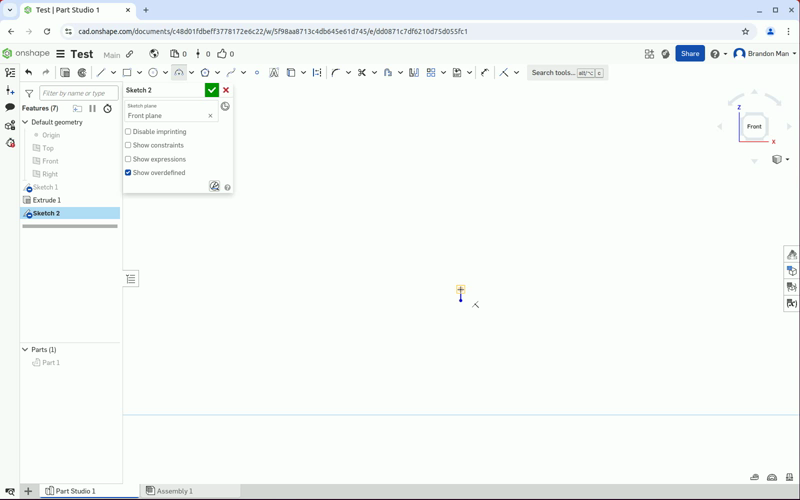
scroll(-6)
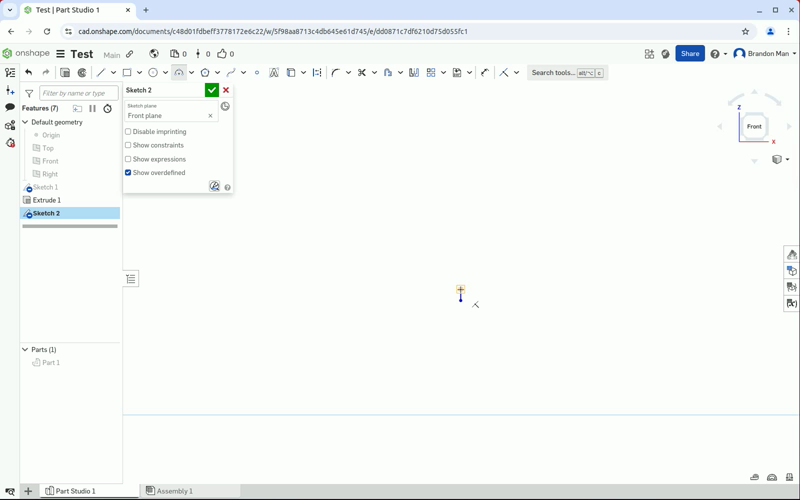
scroll(-6)
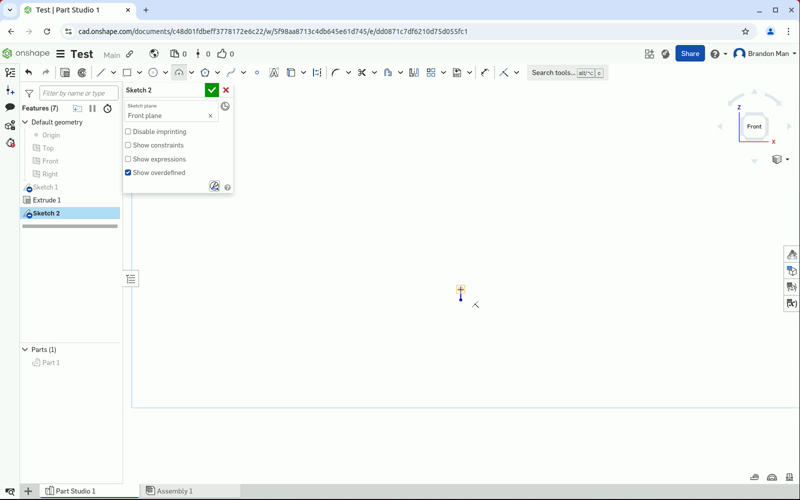
scroll(-6)
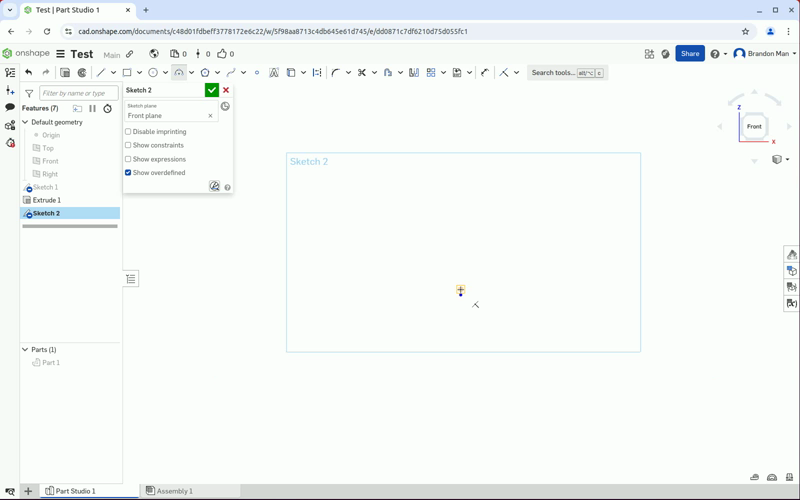
scroll(-6)
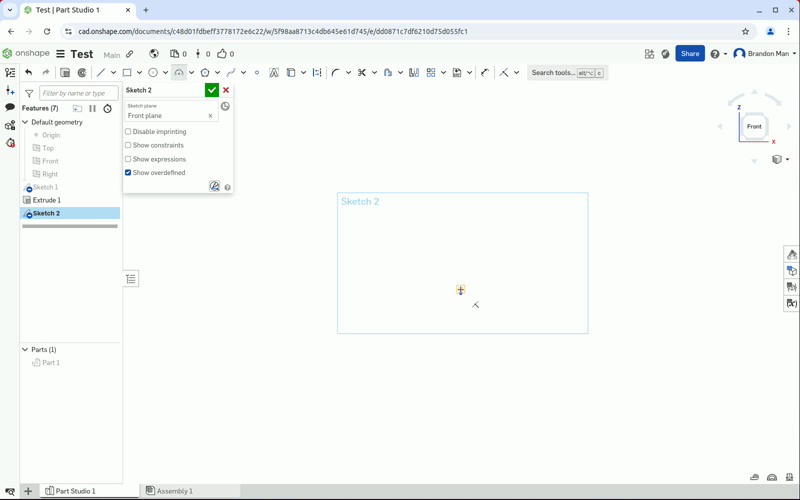
scroll(-6)
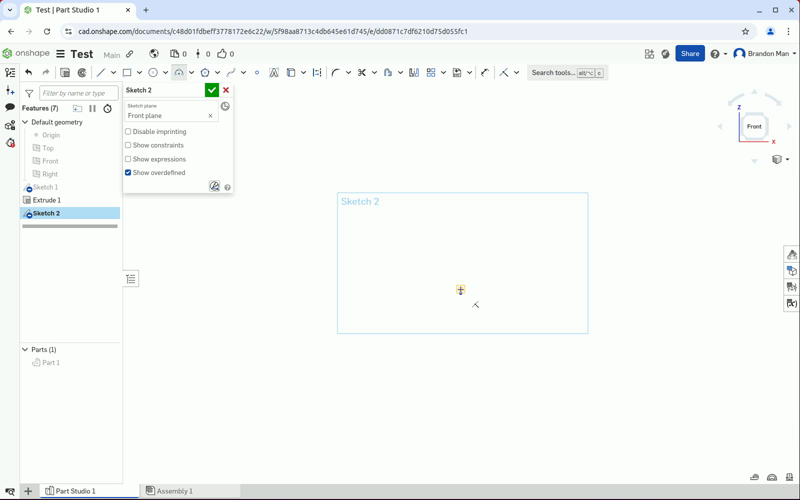
scroll(-6)
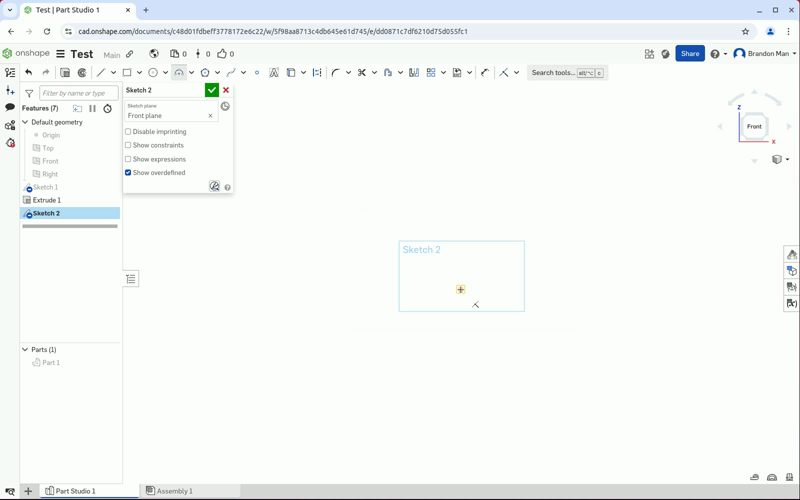
scroll(-6)
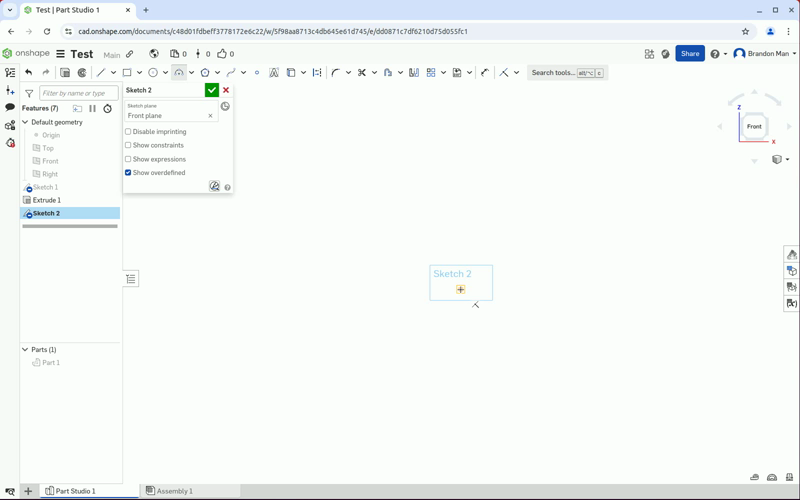
key_down(shift)
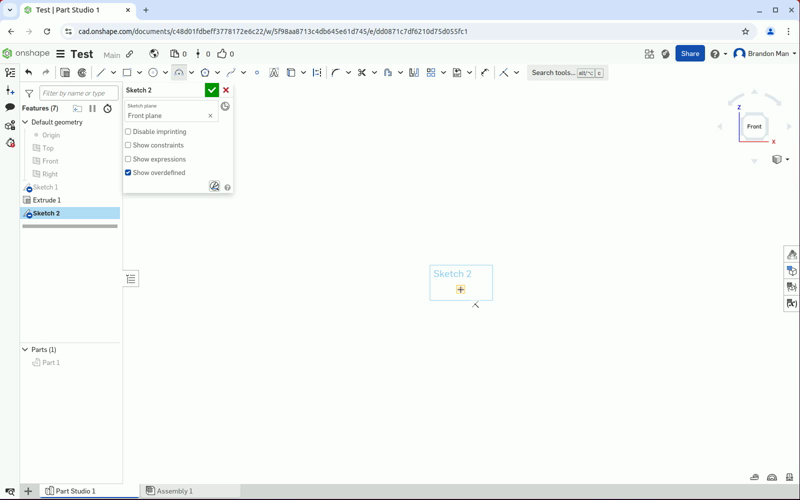
mouse_move(460, 282)
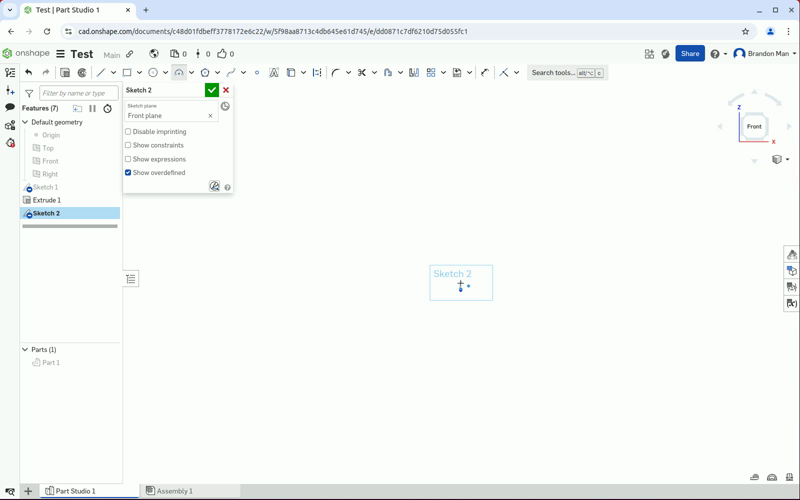
scroll(6)
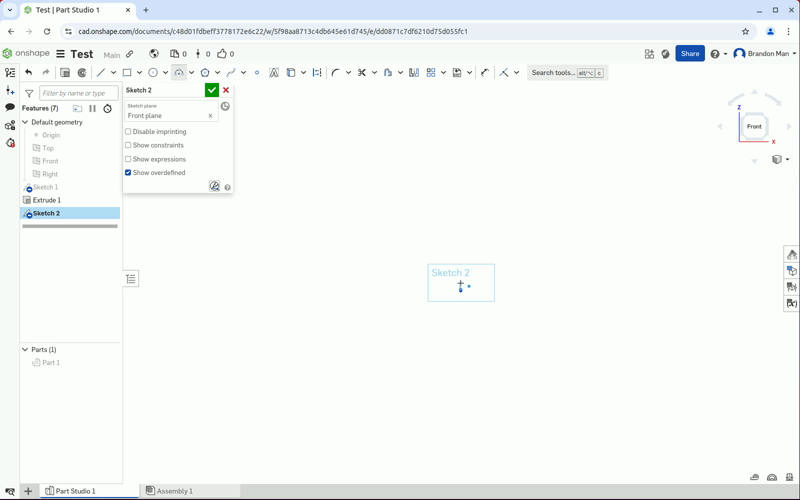
scroll(6)
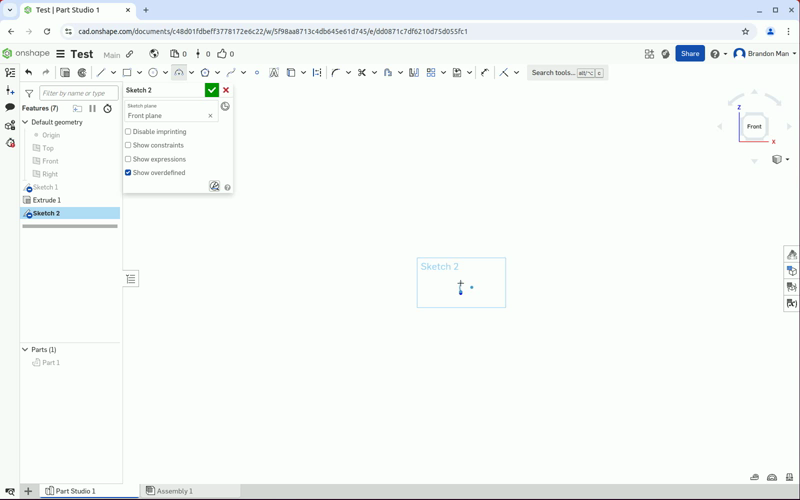
scroll(6)
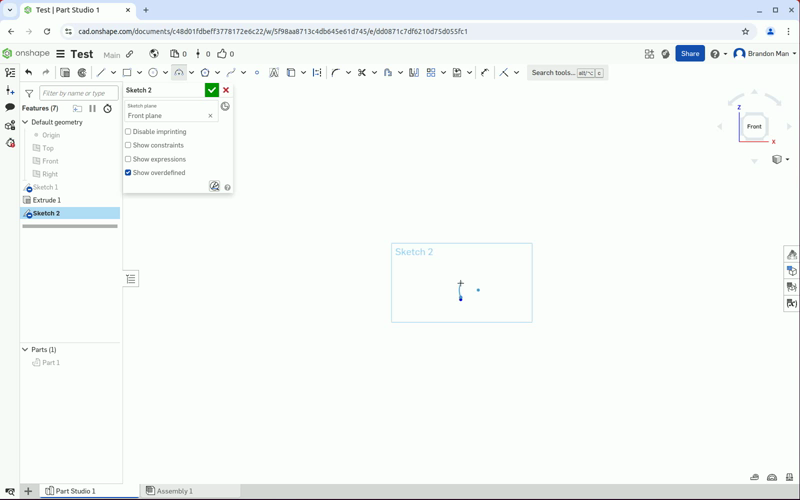
scroll(6)
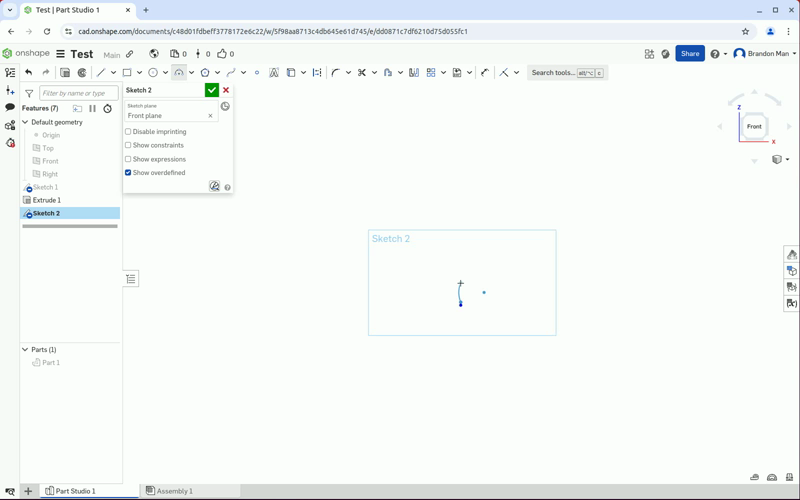
scroll(6)
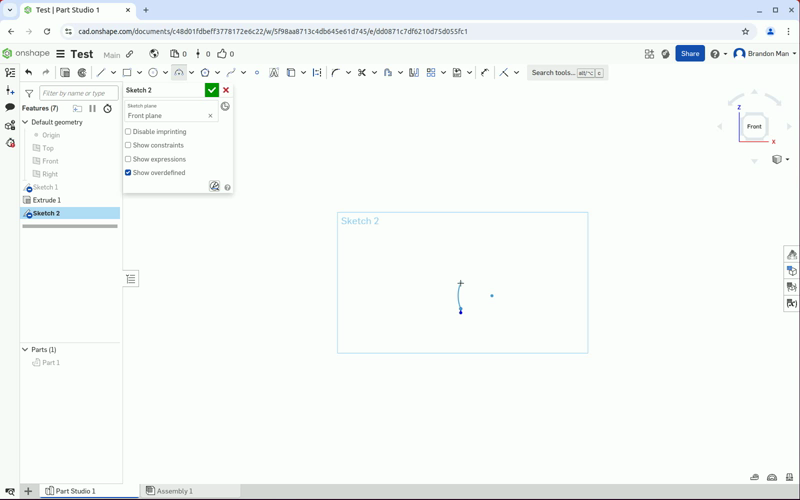
scroll(6)
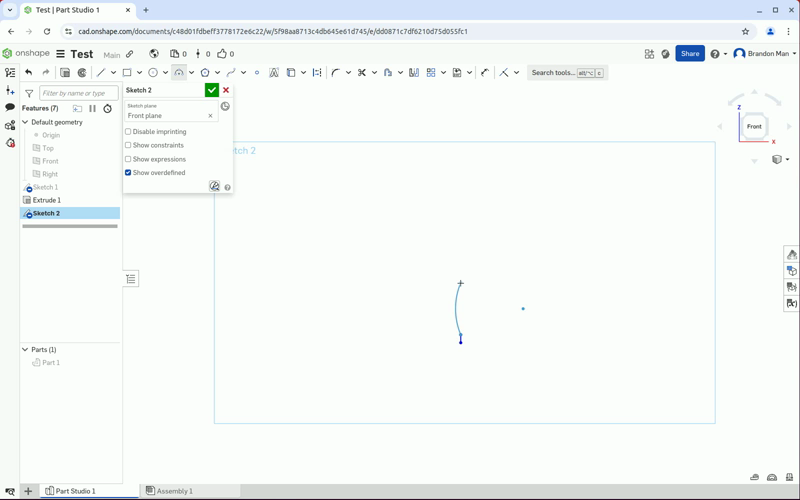
scroll(6)
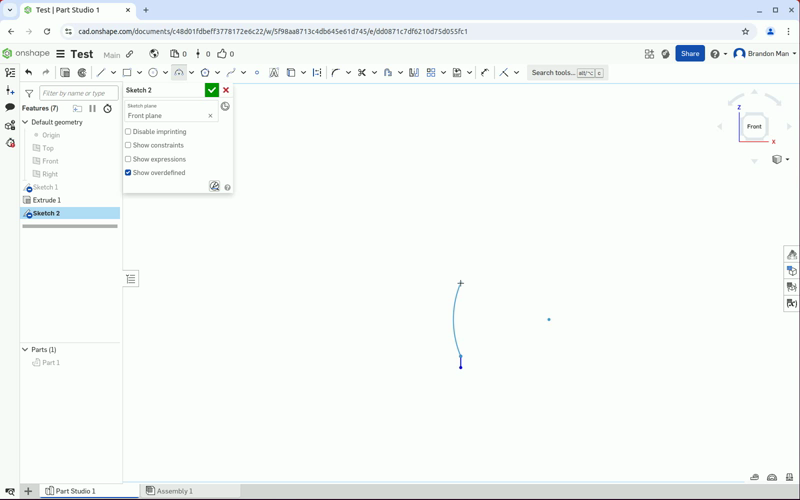
click(460, 282)
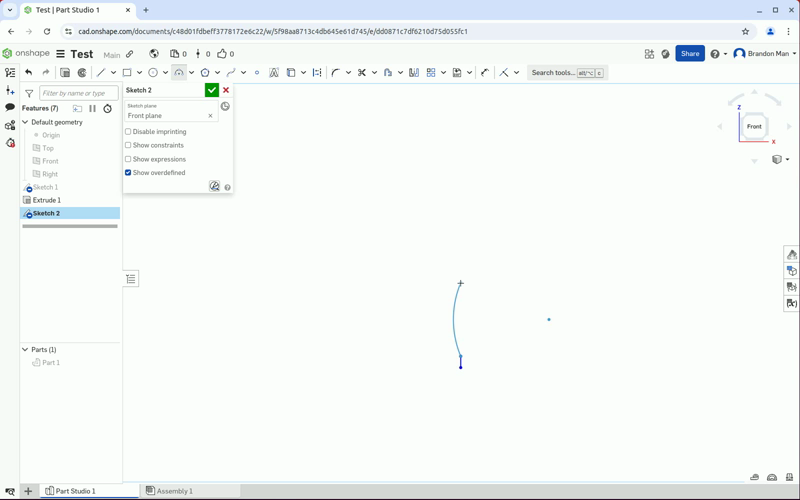
scroll(-6)
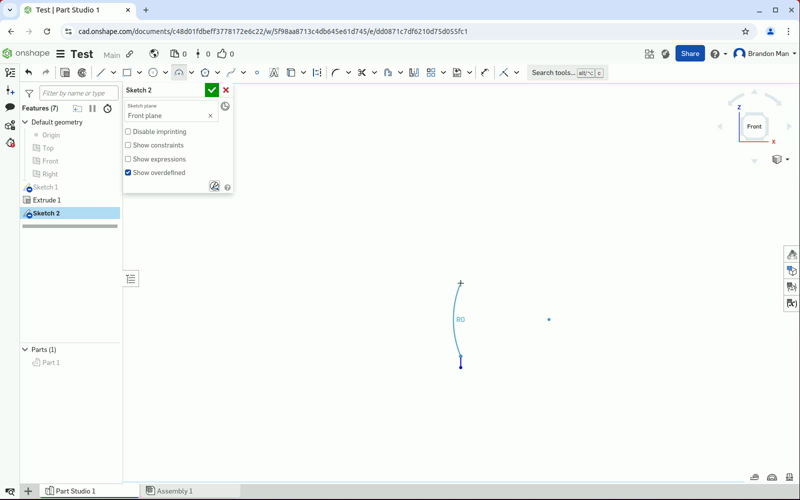
scroll(-6)
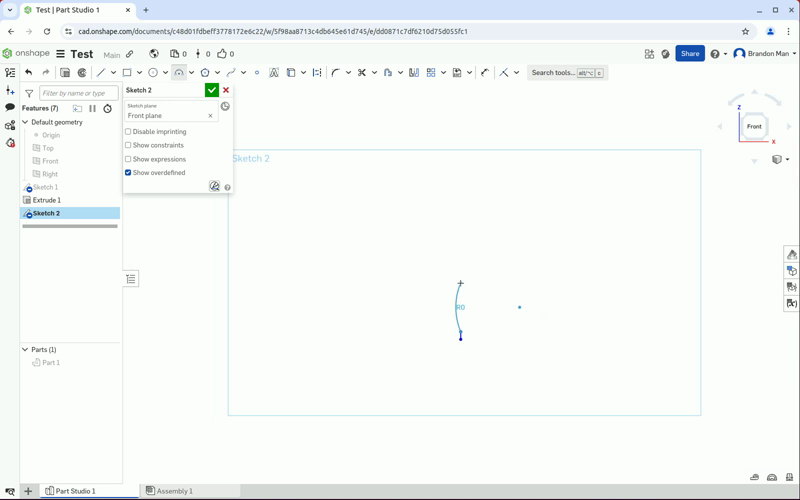
scroll(-6)
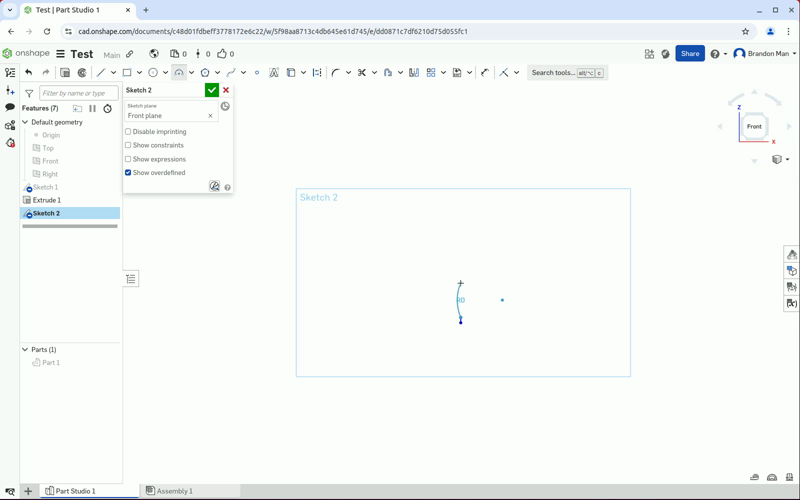
scroll(-6)
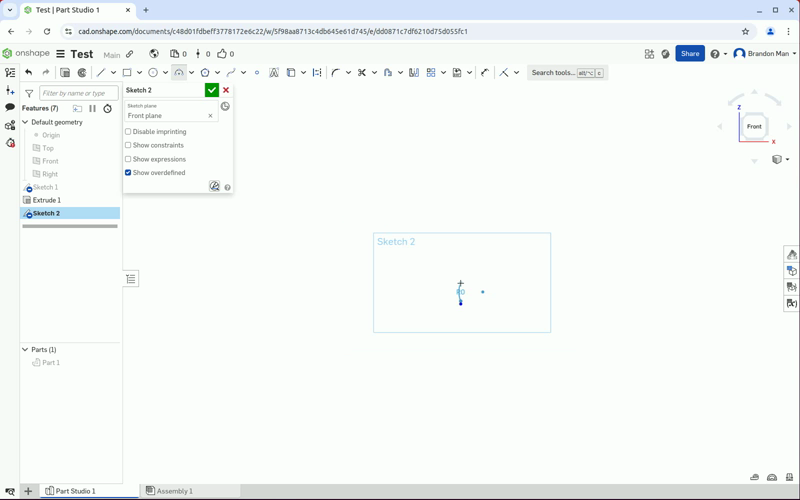
scroll(-6)
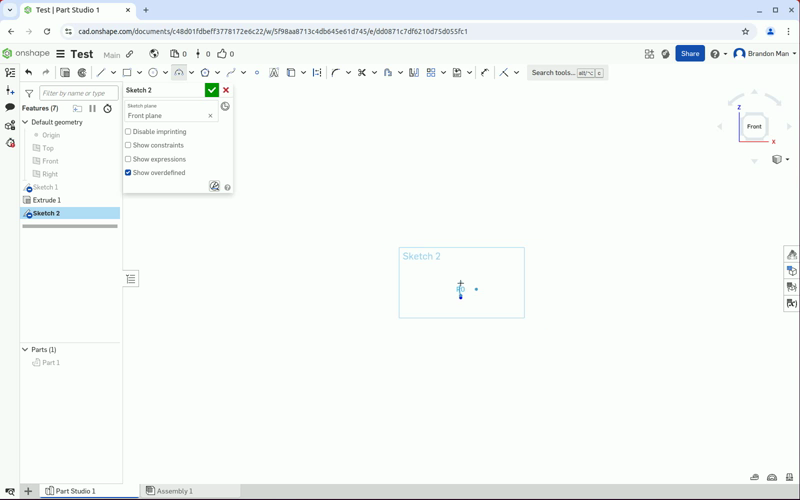
scroll(-6)
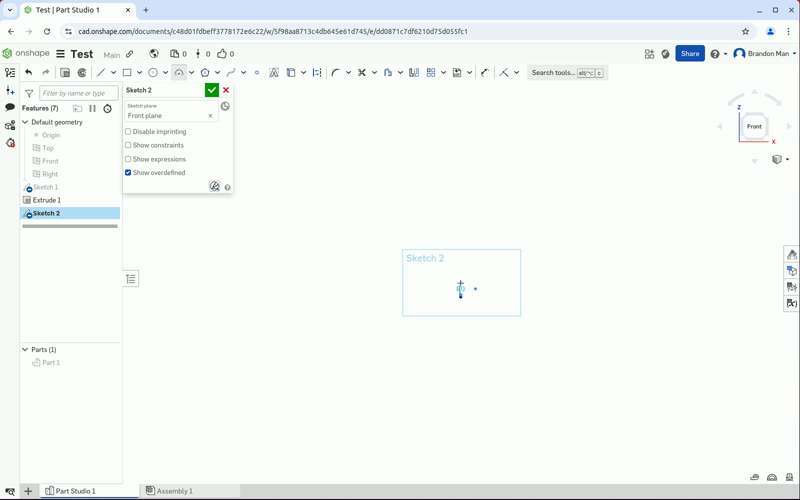
scroll(-6)
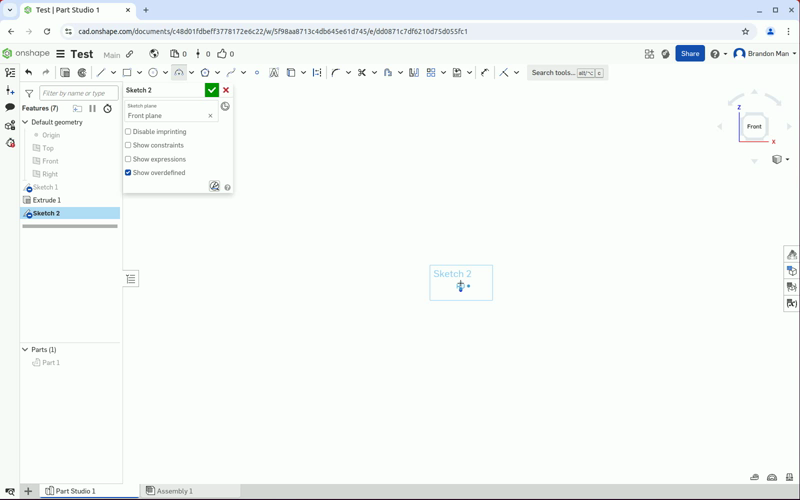
mouse_move(457, 285)
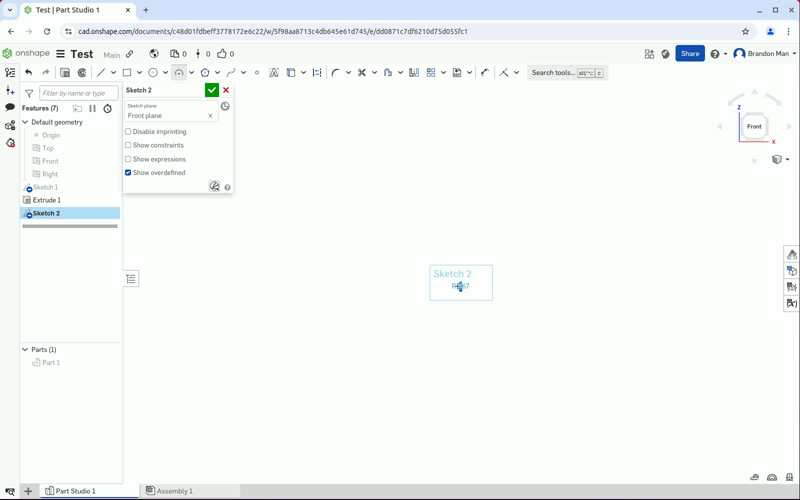
scroll(6)
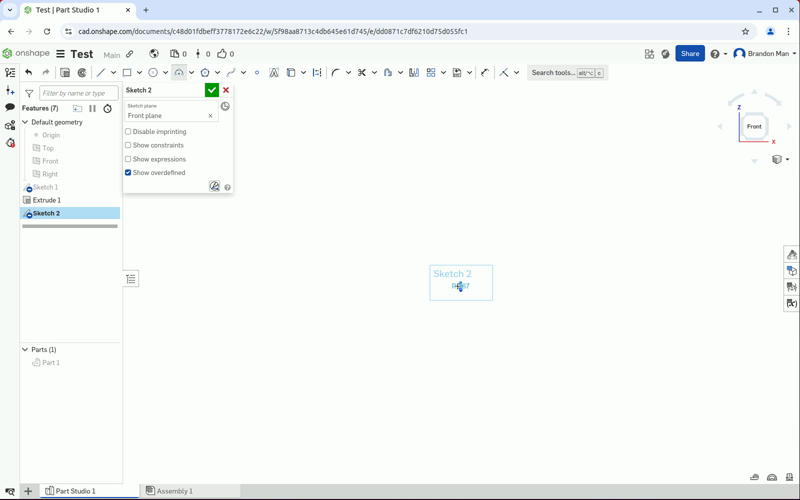
scroll(6)
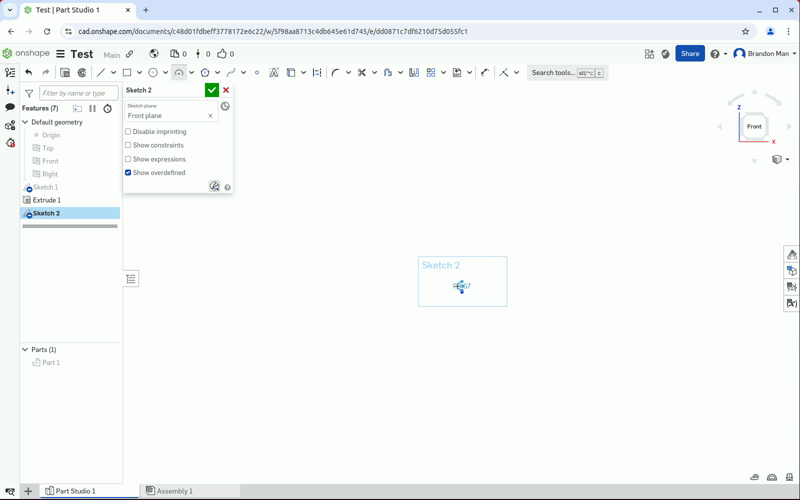
scroll(6)
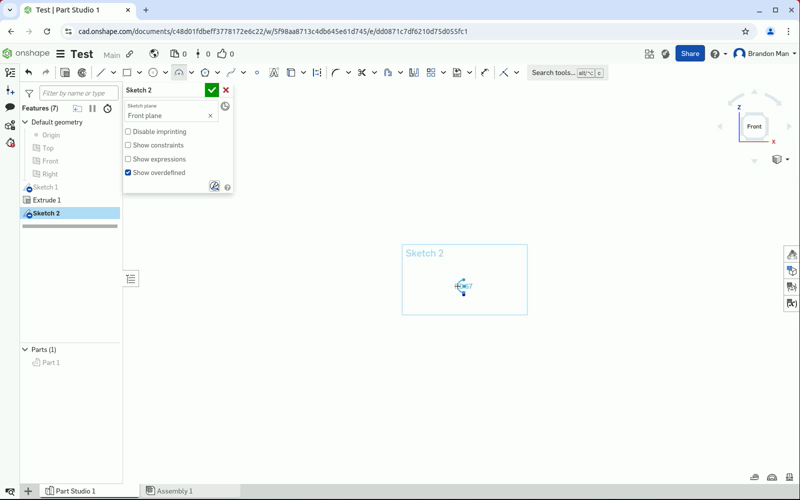
scroll(6)
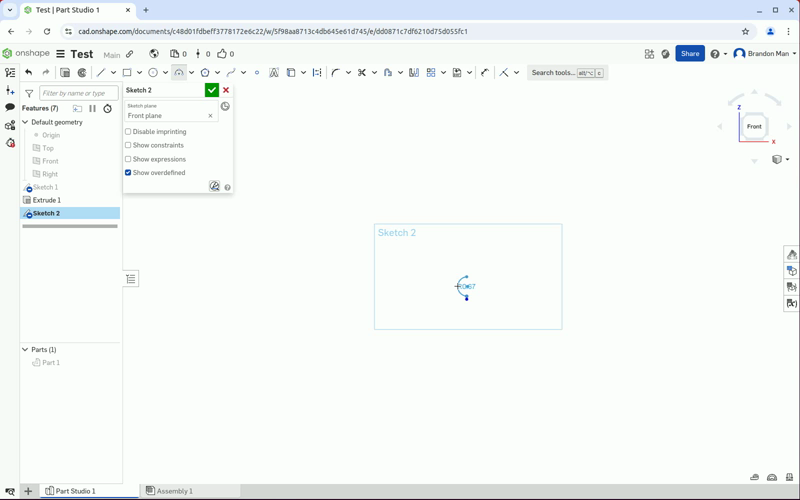
scroll(6)
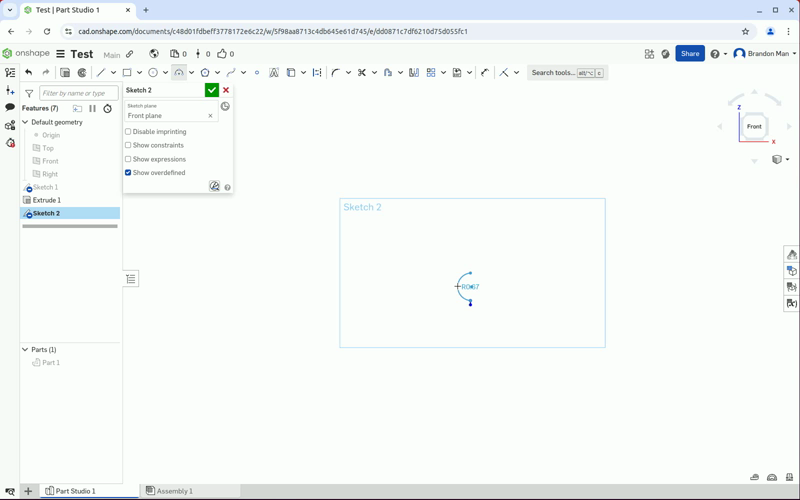
scroll(6)
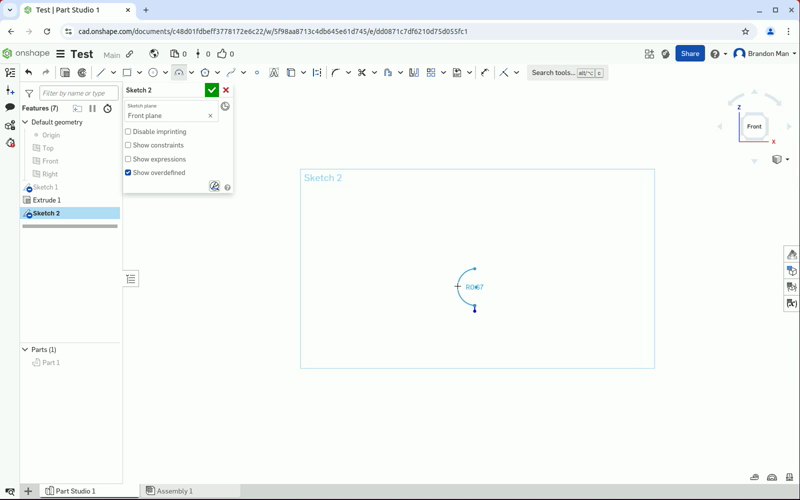
scroll(6)
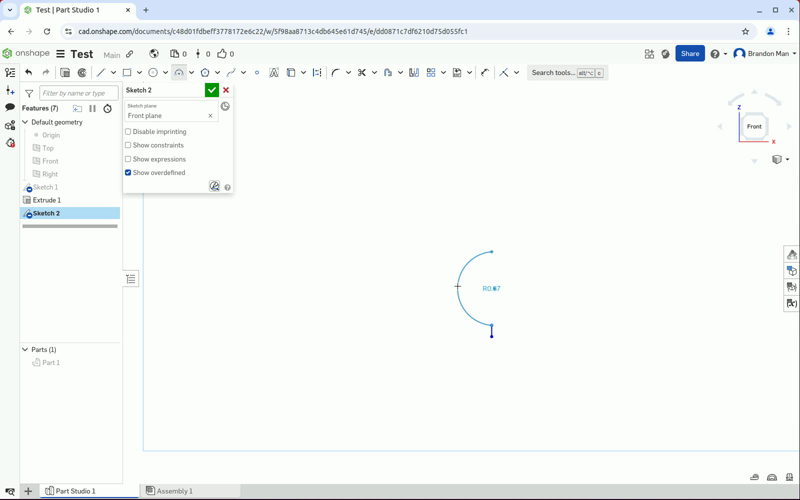
click(457, 285)
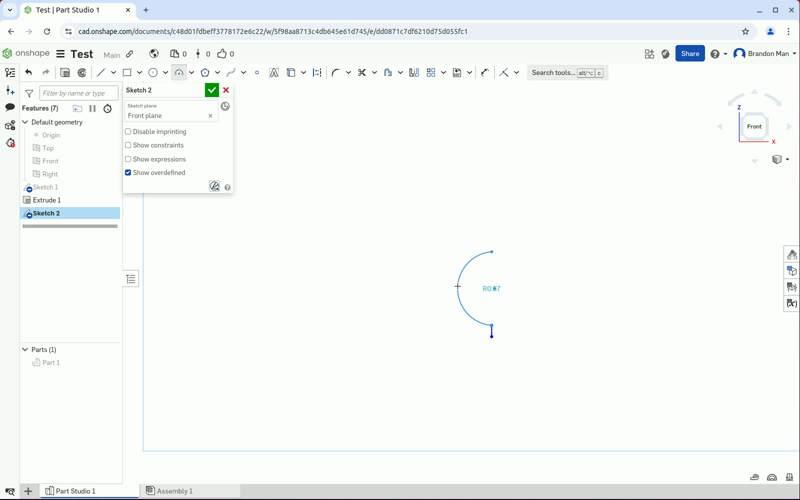
scroll(-6)
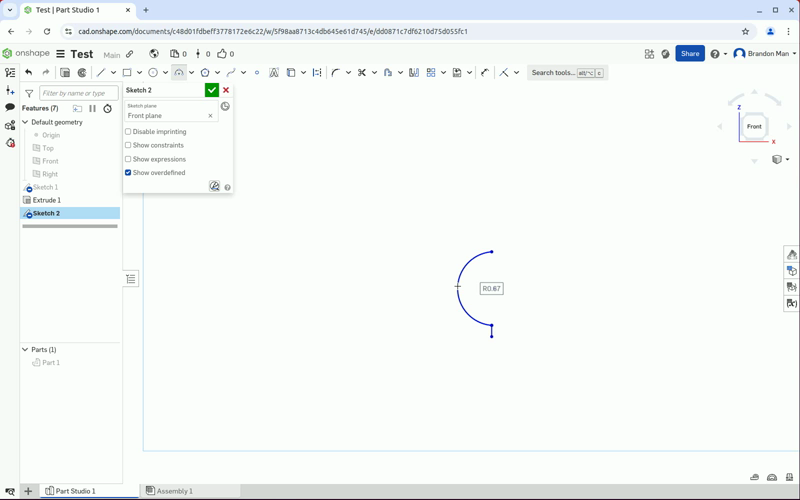
scroll(-6)
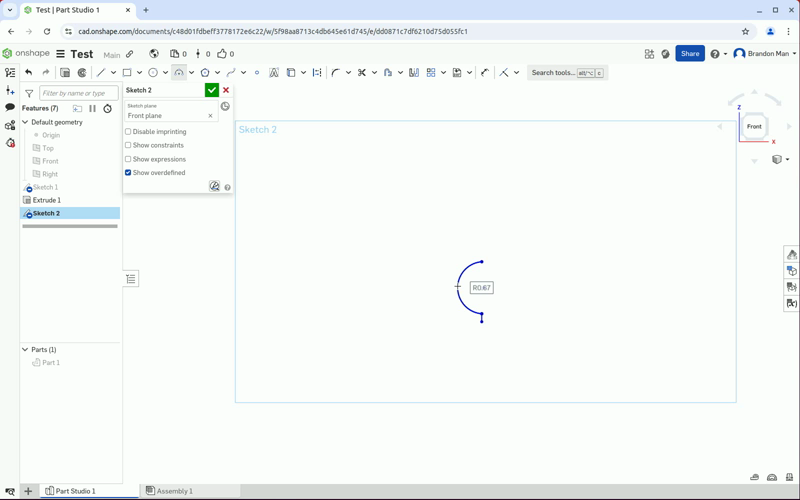
scroll(-6)
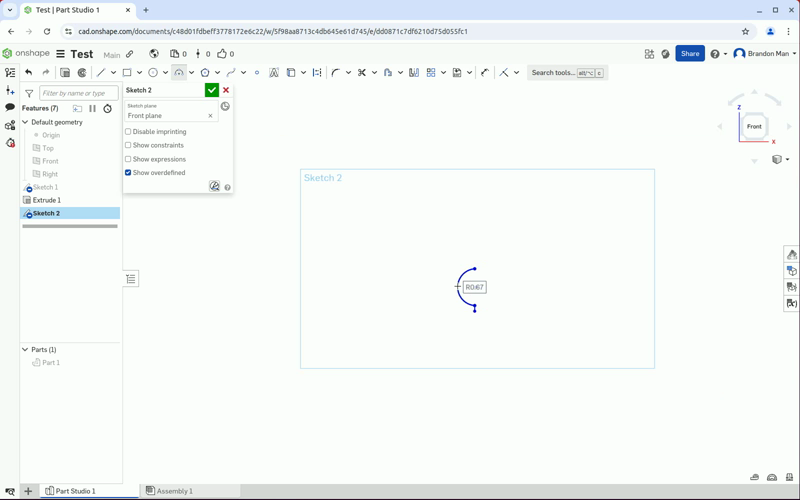
scroll(-6)
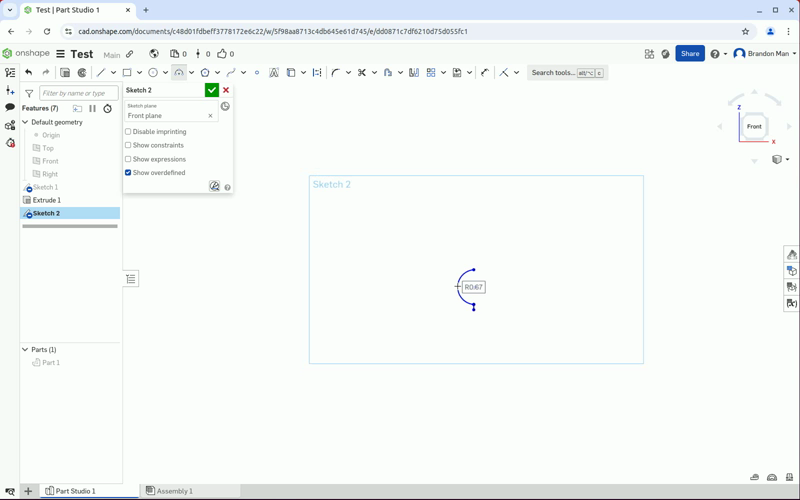
scroll(-6)
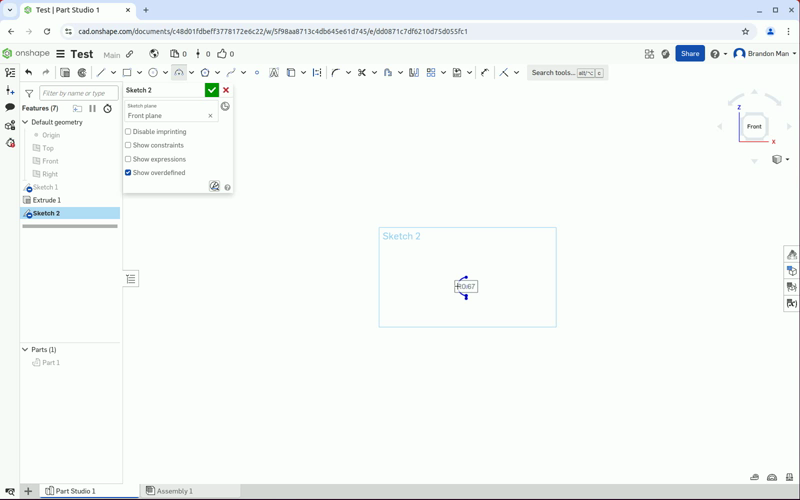
scroll(-6)
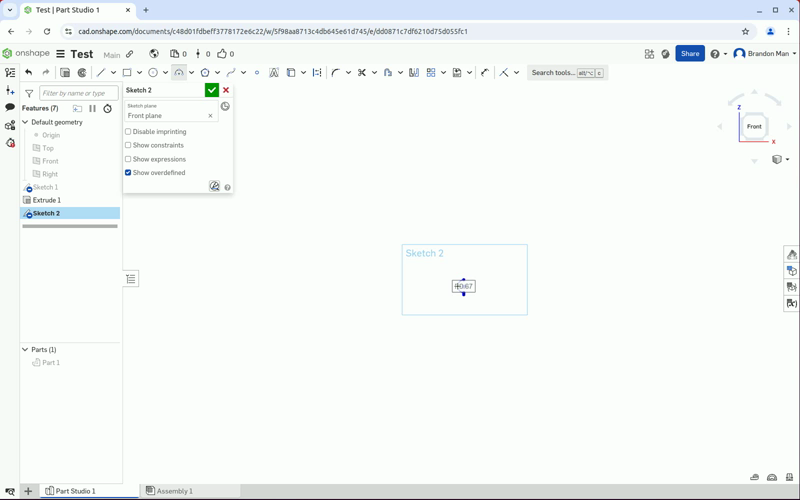
scroll(-6)
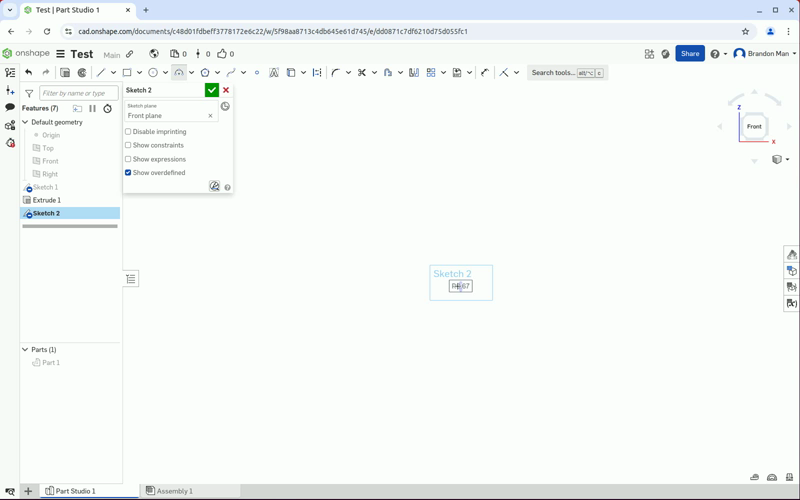
key_up(shift)
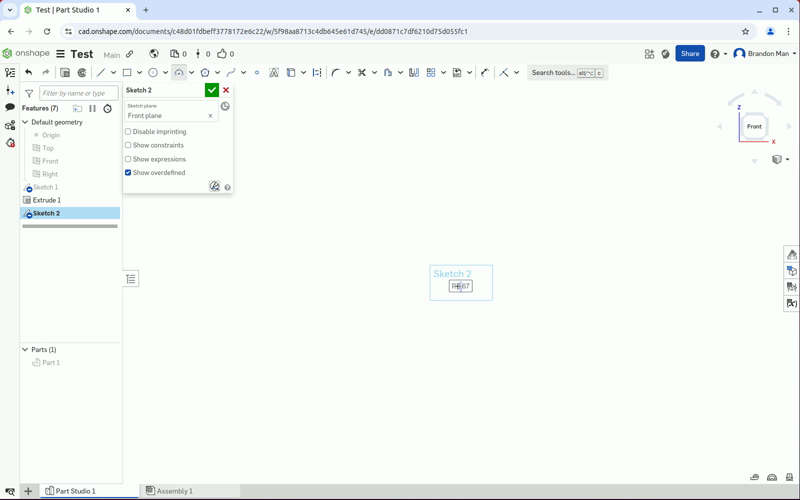
key(esc)
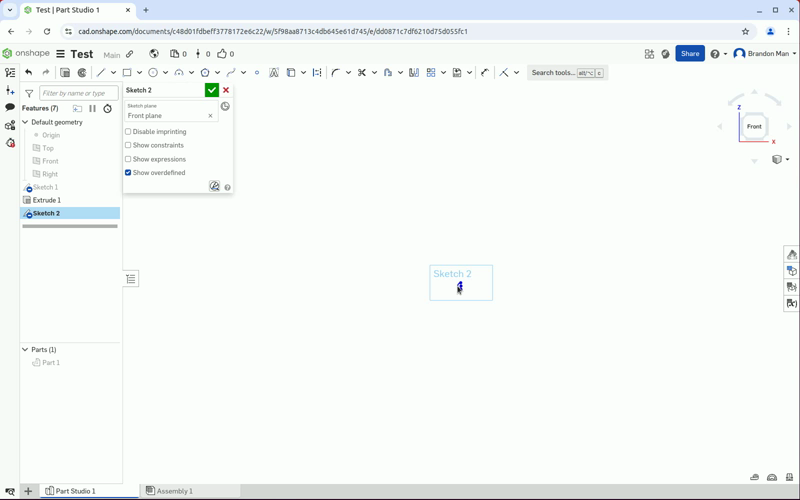
key(l)
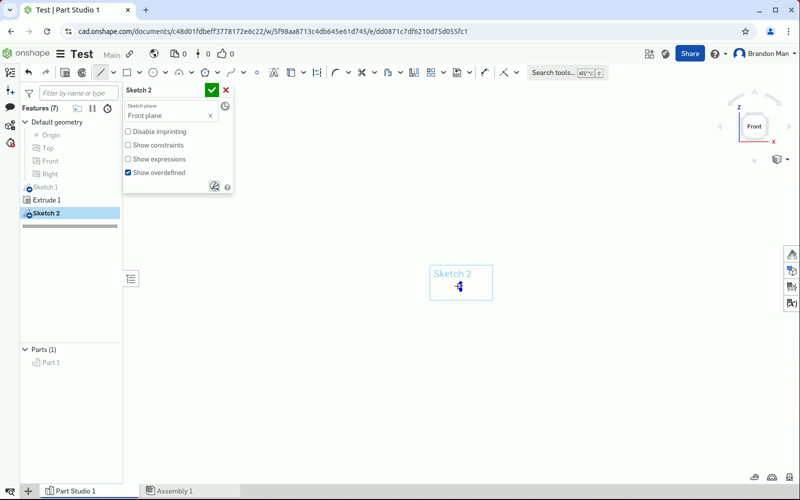
mouse_move(460, 282)
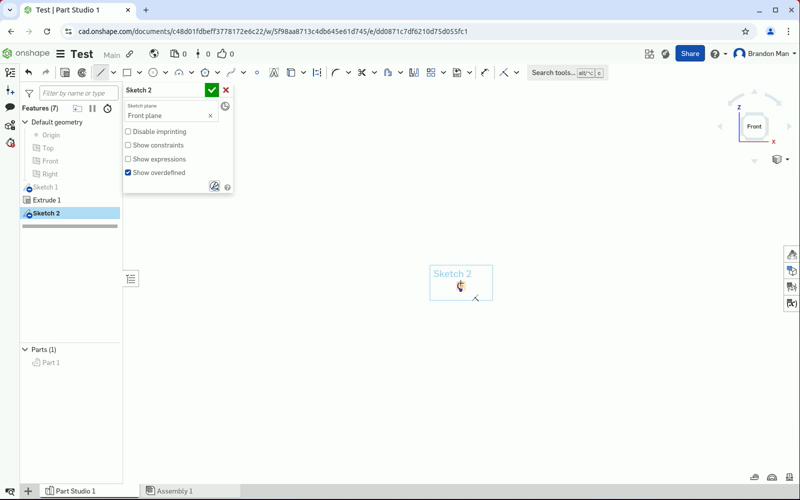
scroll(6)
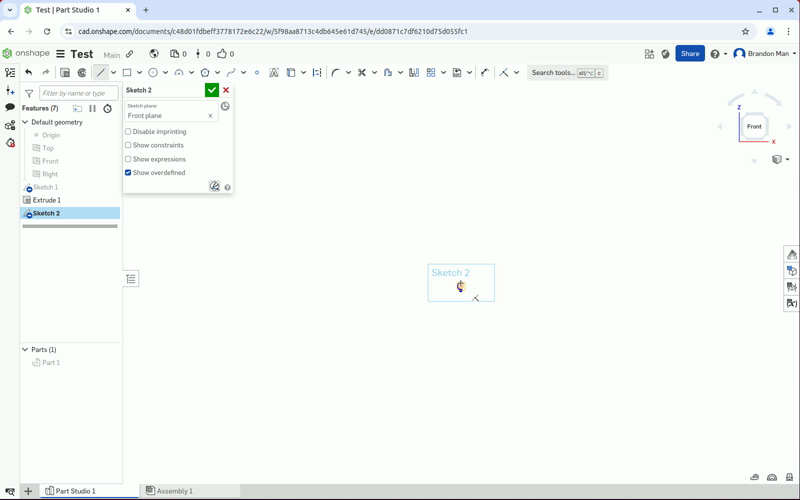
scroll(6)
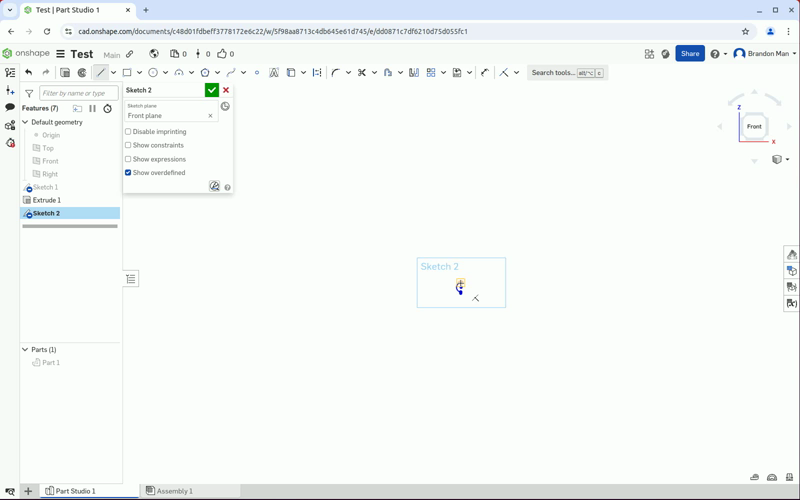
scroll(6)
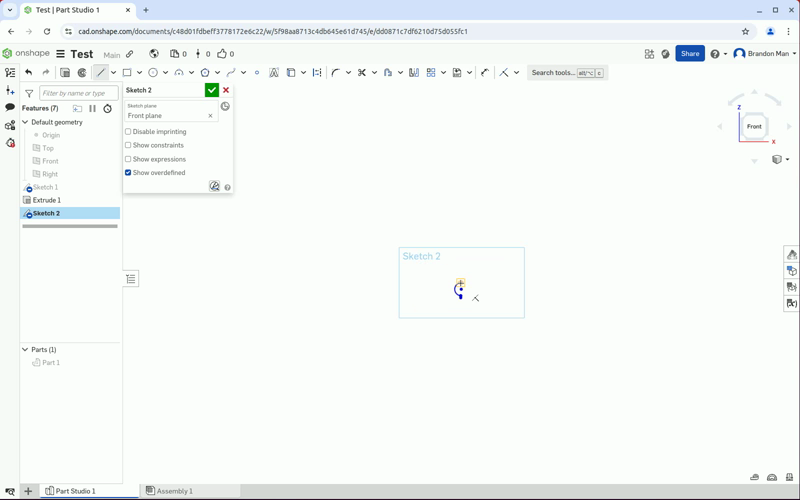
scroll(6)
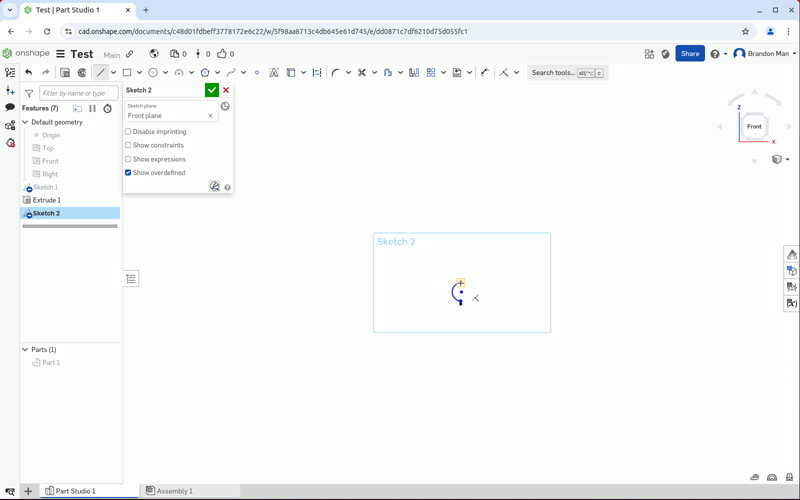
scroll(6)
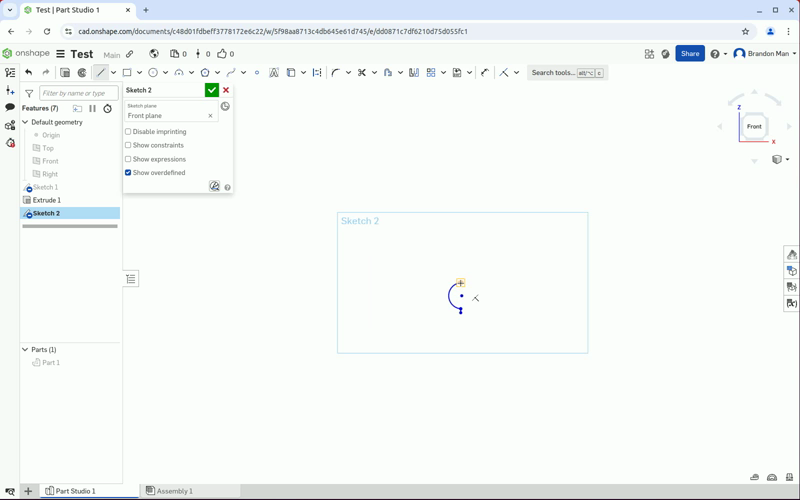
scroll(6)
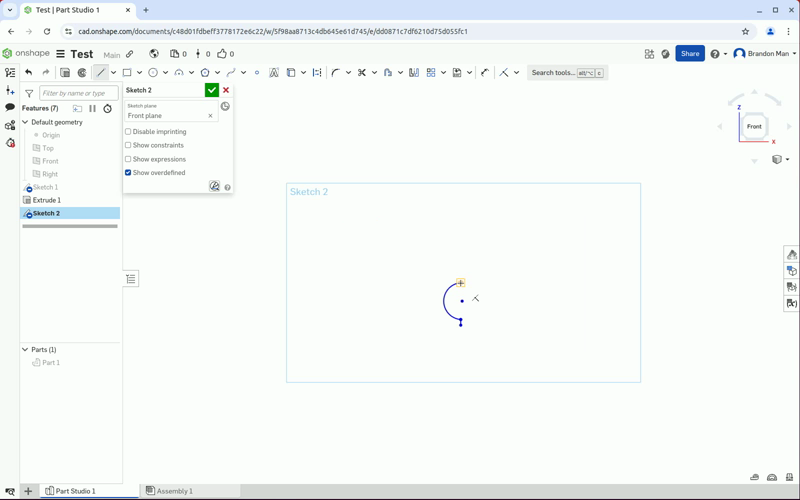
scroll(6)
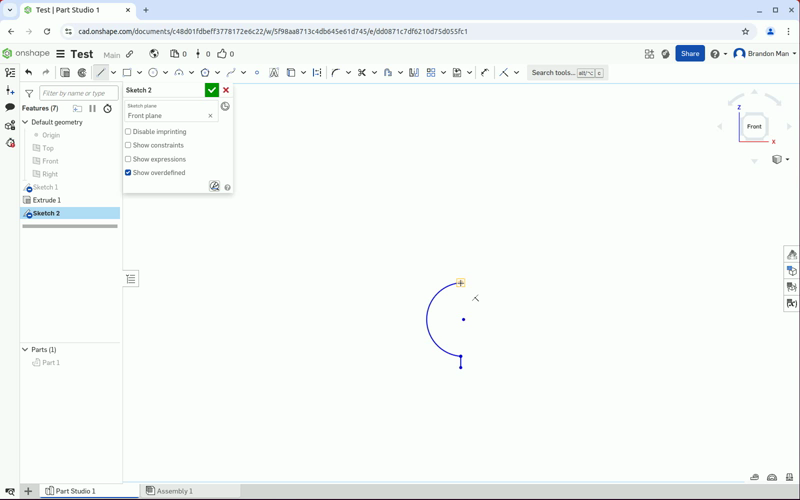
click(460, 282)
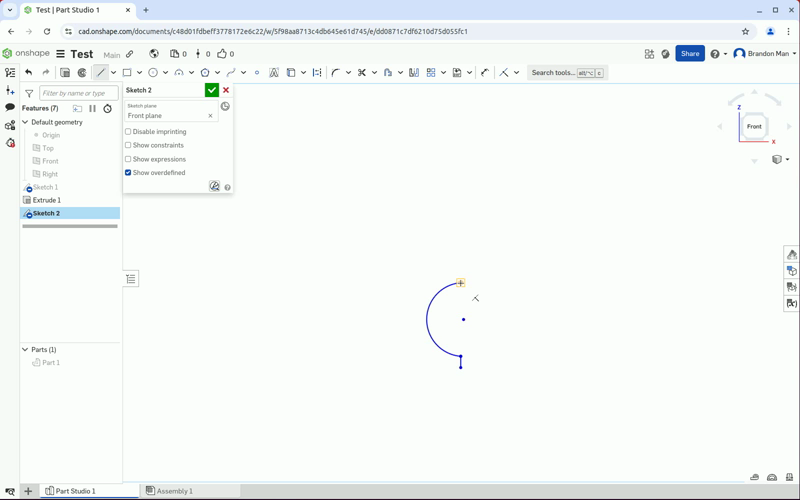
scroll(-6)
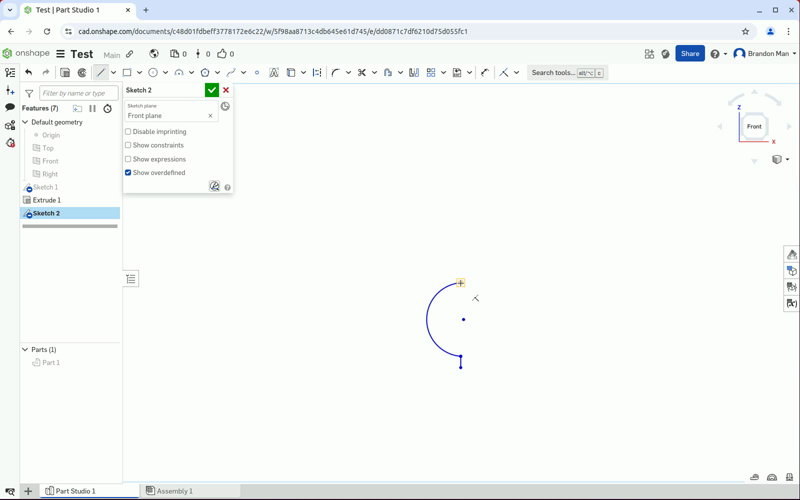
scroll(-6)
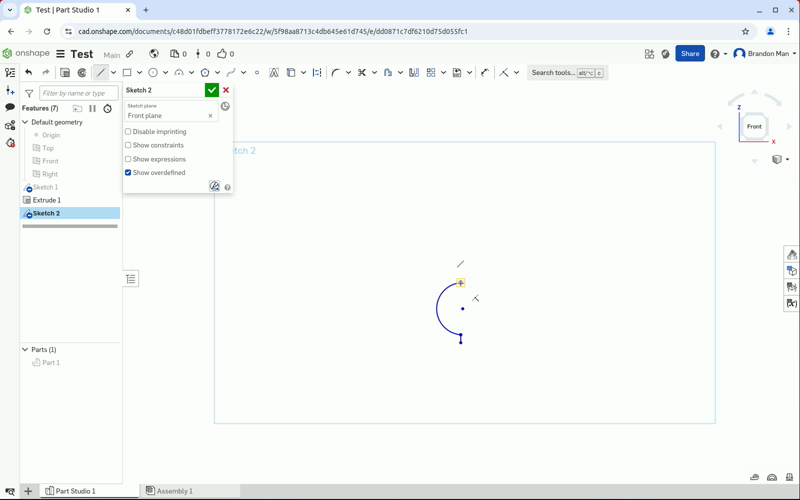
scroll(-6)
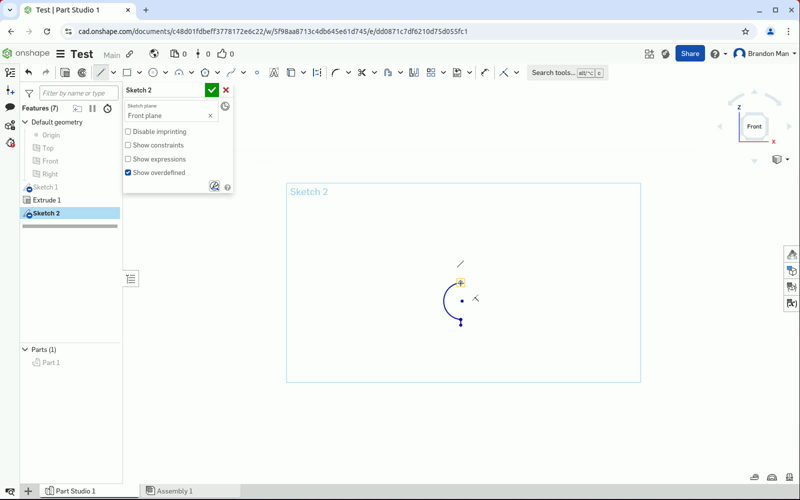
scroll(-6)
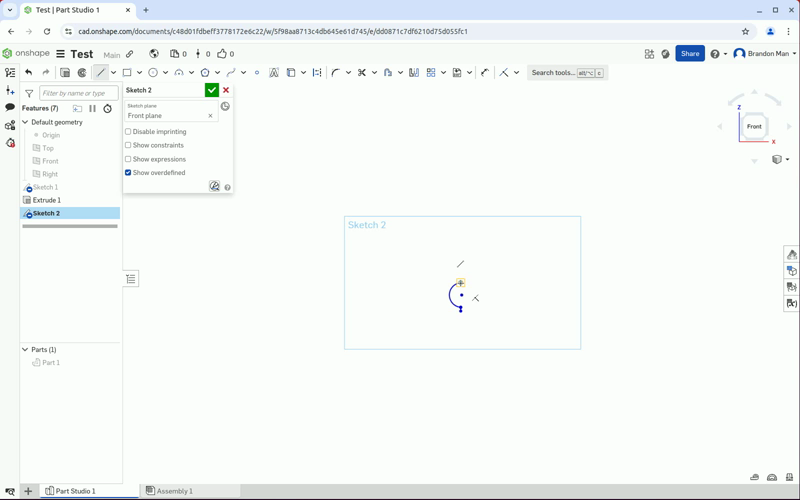
scroll(-6)
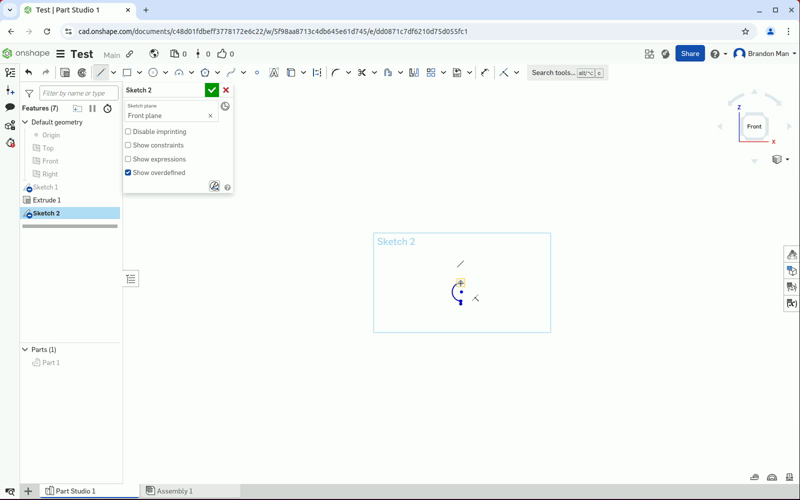
scroll(-6)
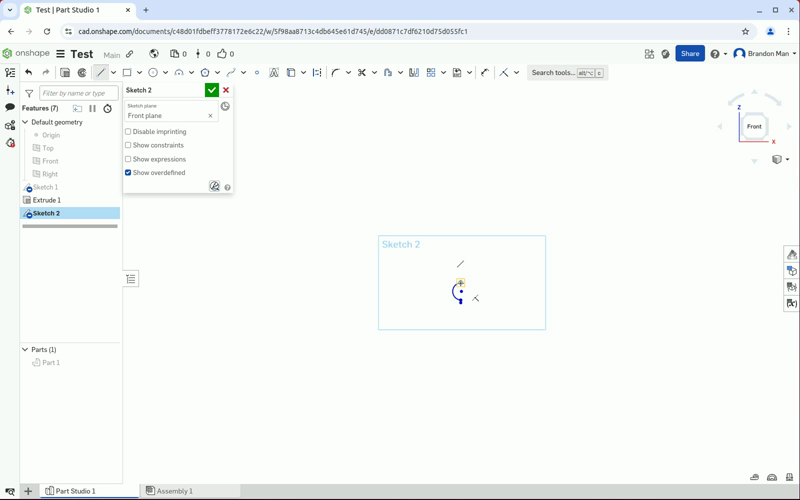
scroll(-6)
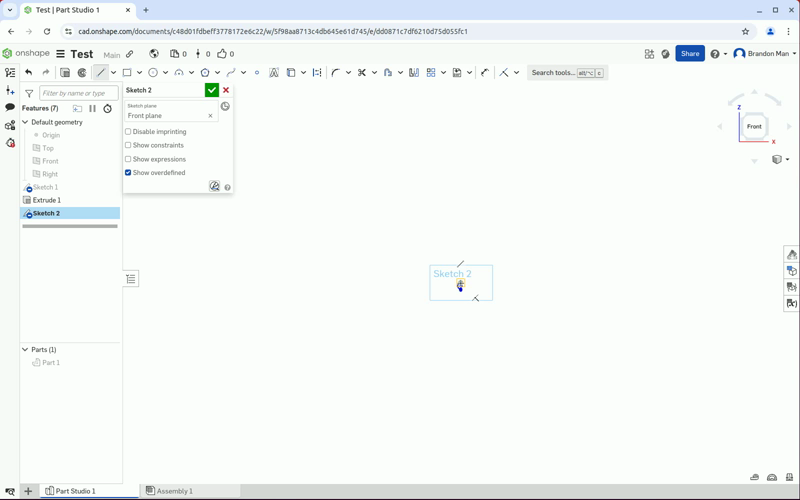
key_down(shift)
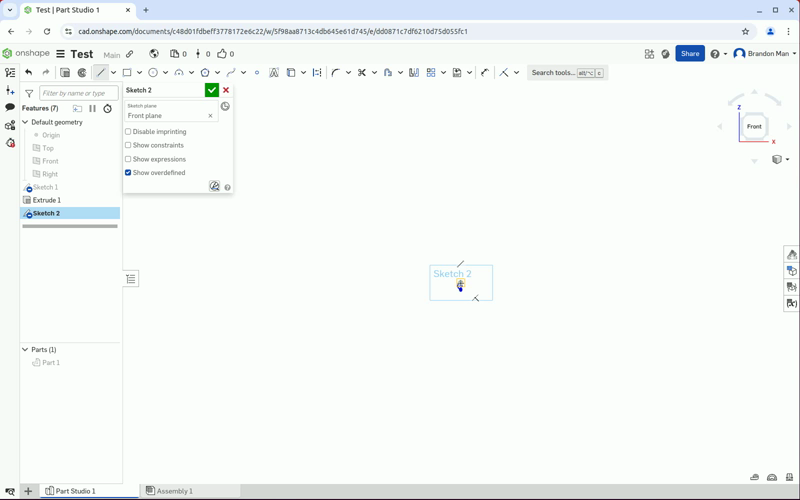
mouse_move(490, 282)
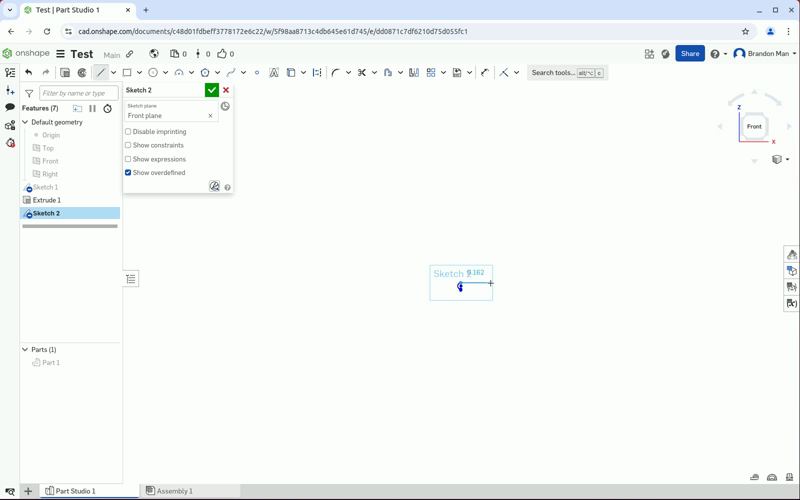
mouse_move(460, 281)
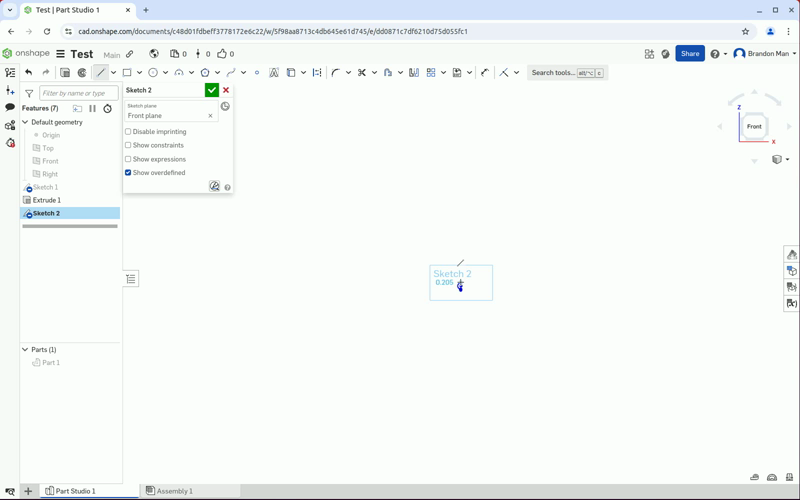
scroll(6)
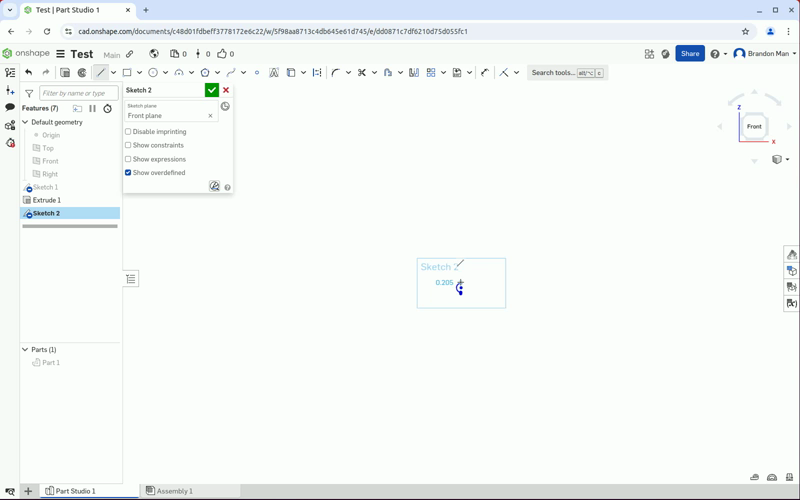
scroll(6)
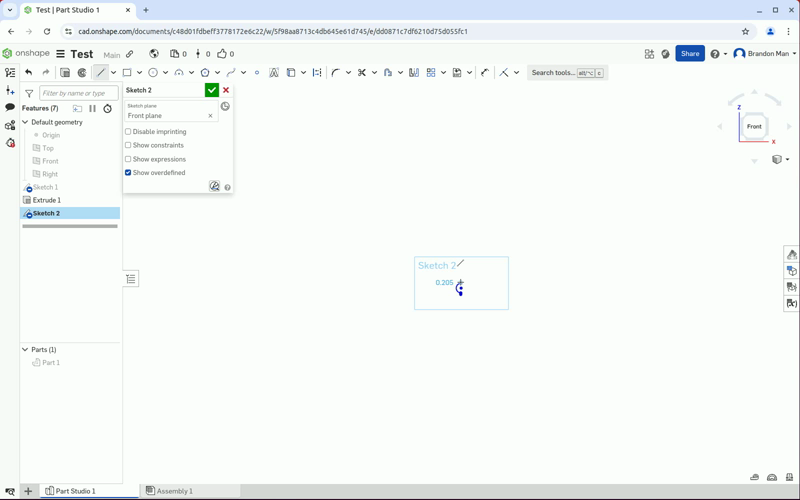
scroll(6)
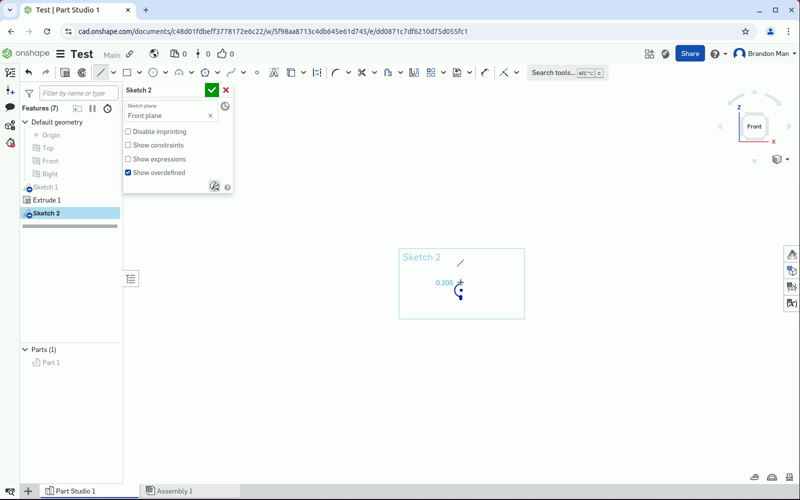
scroll(6)
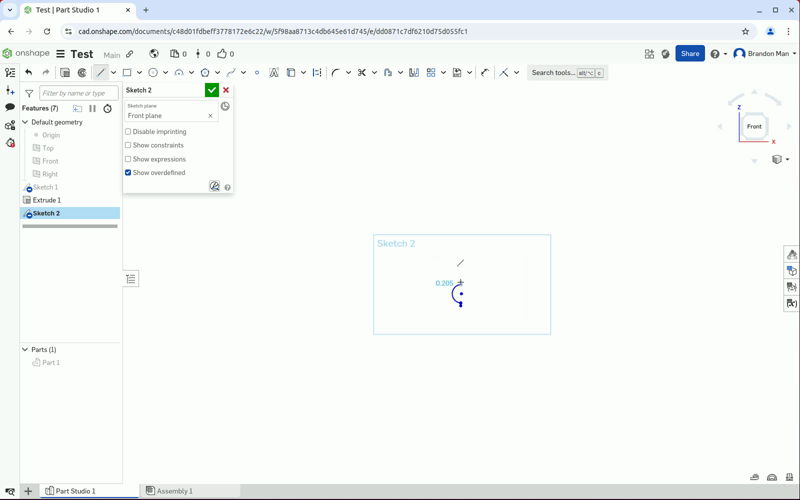
scroll(6)
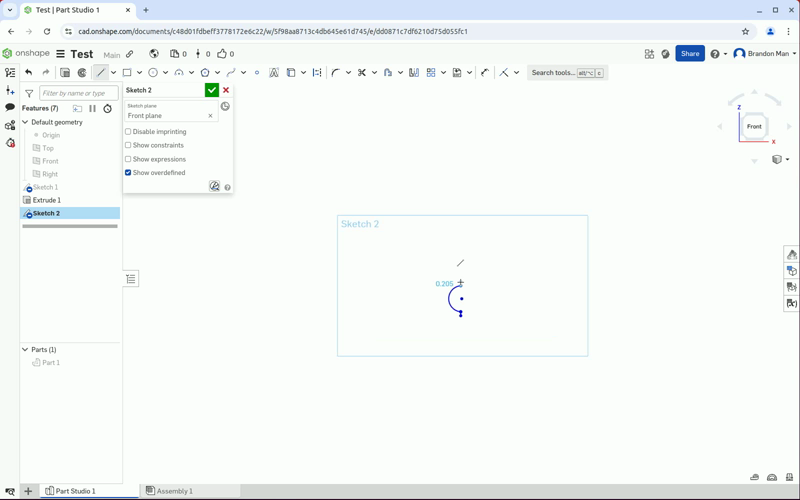
scroll(6)
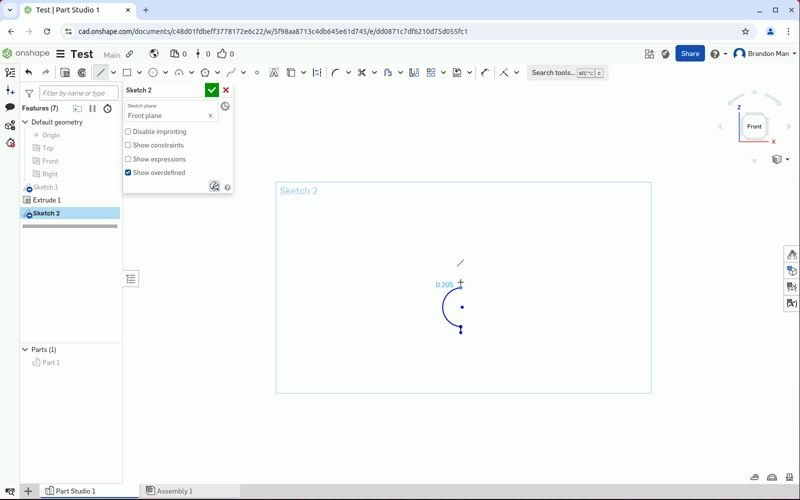
scroll(6)
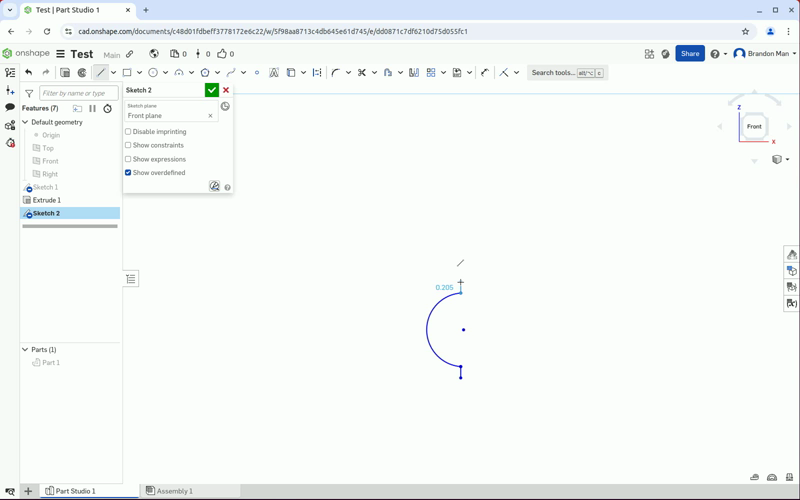
click(460, 281)
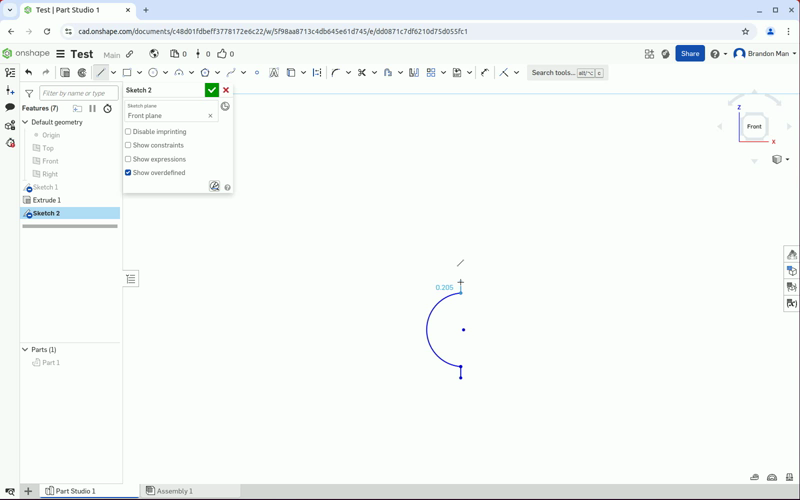
scroll(-6)
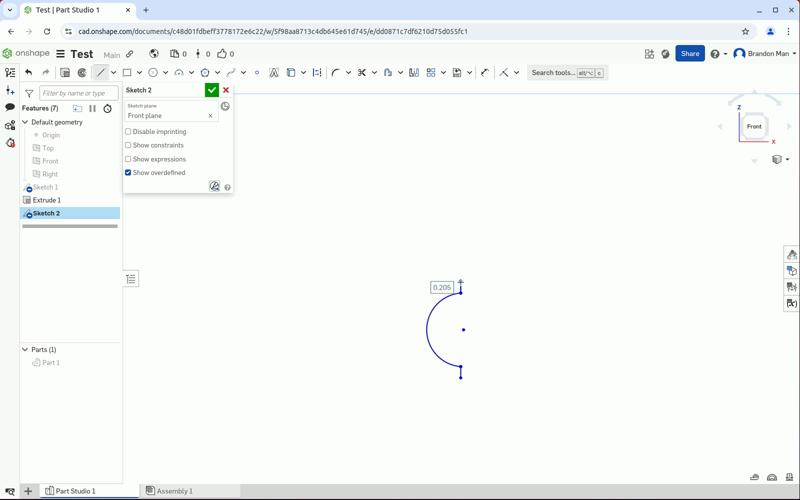
scroll(-6)
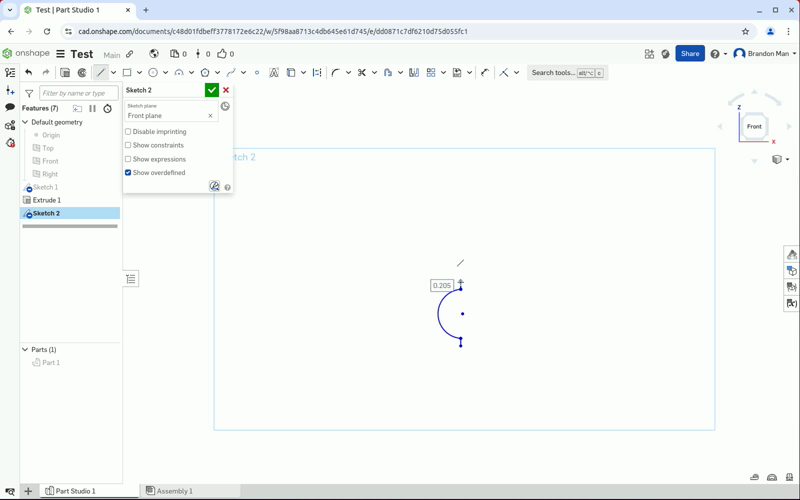
scroll(-6)
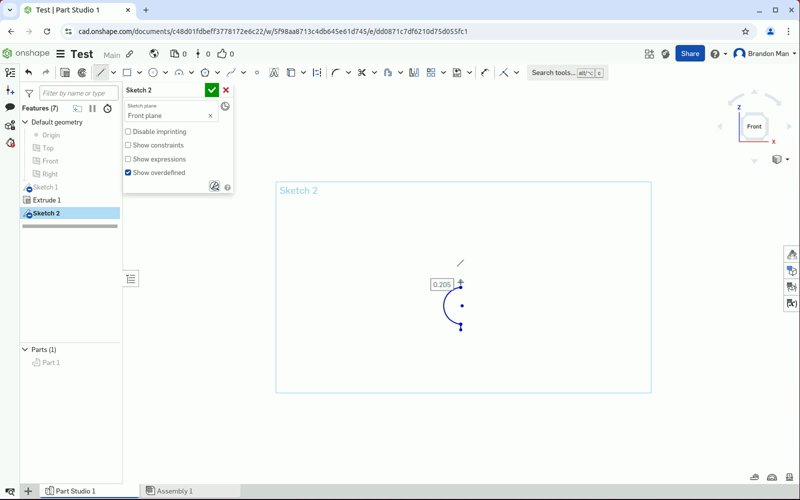
scroll(-6)
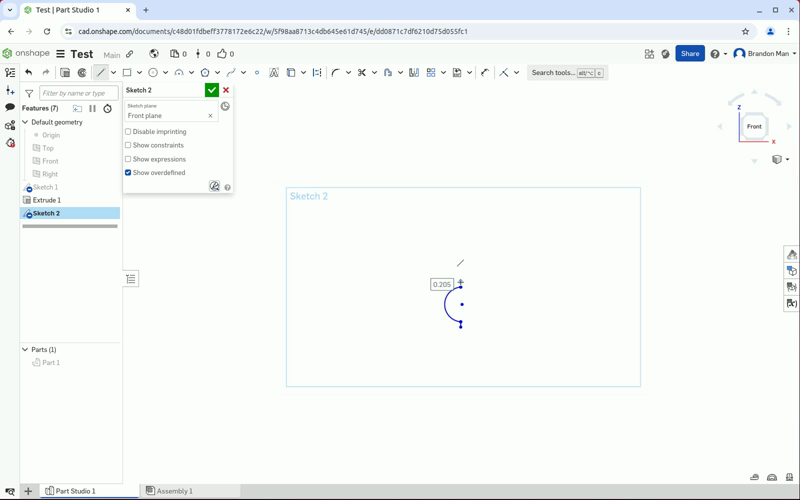
scroll(-6)
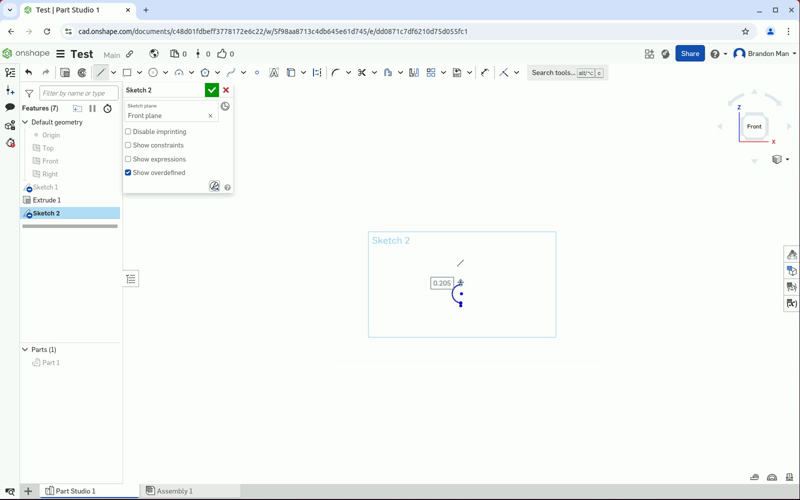
scroll(-6)
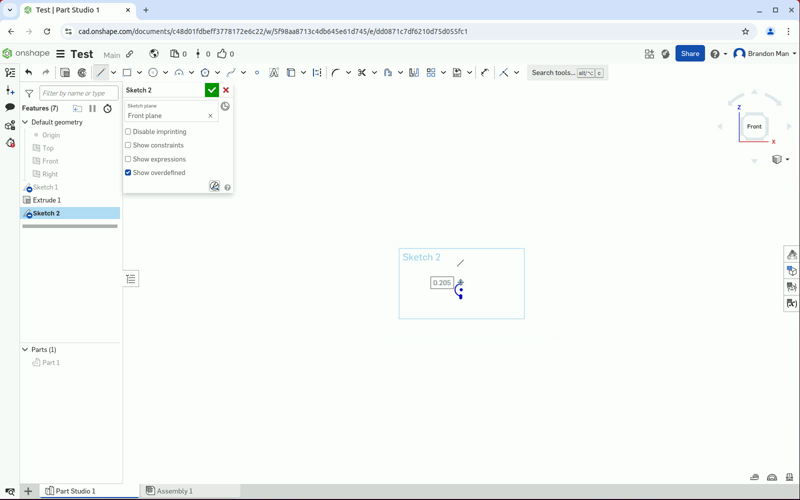
scroll(-6)
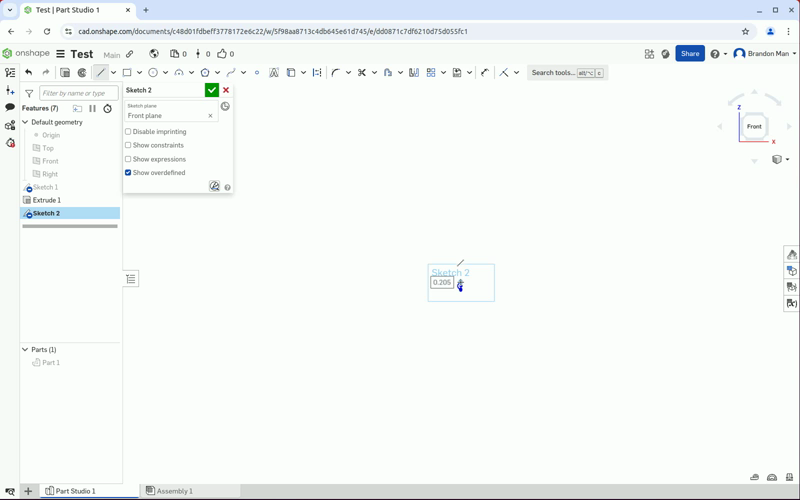
key_up(shift)
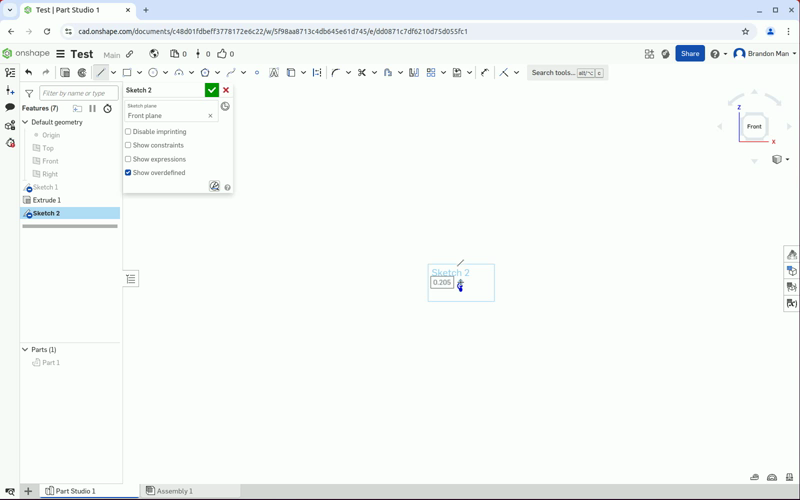
key(esc)
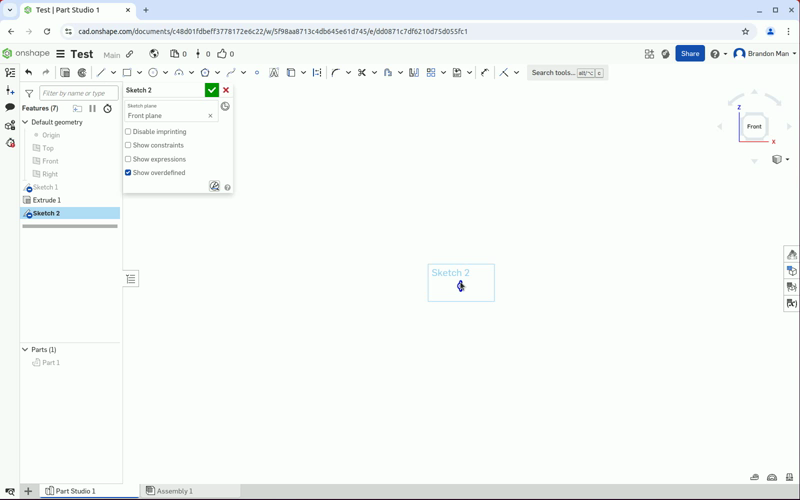
key(a)
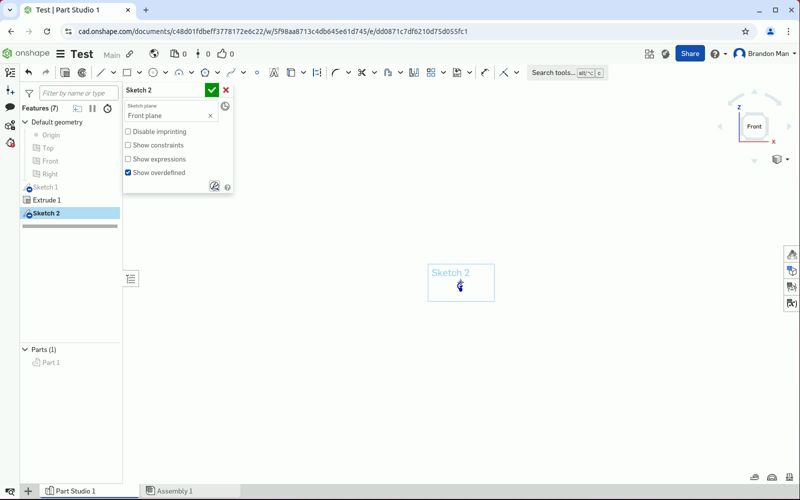
mouse_move(460, 281)
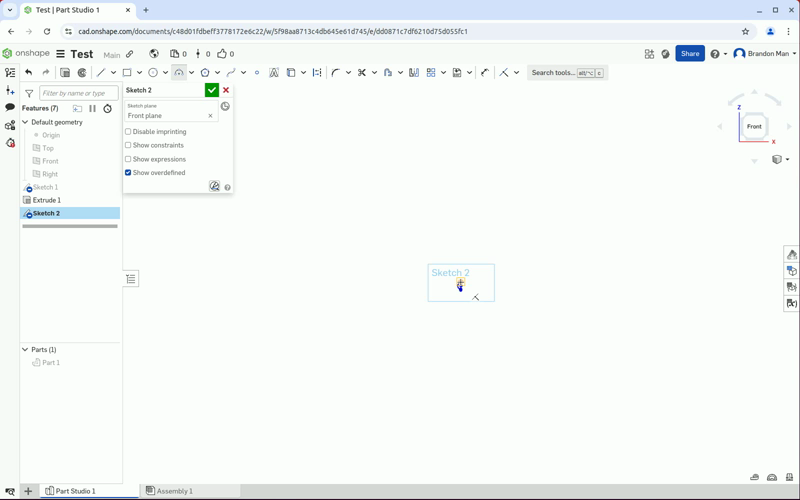
scroll(6)
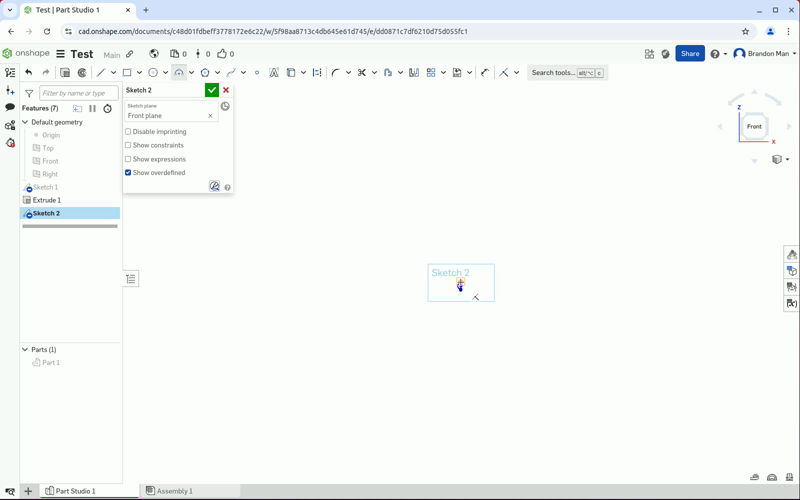
scroll(6)
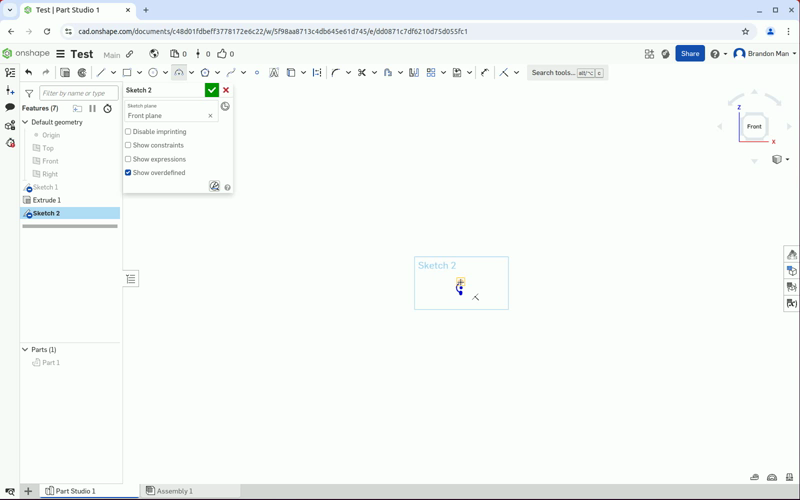
scroll(6)
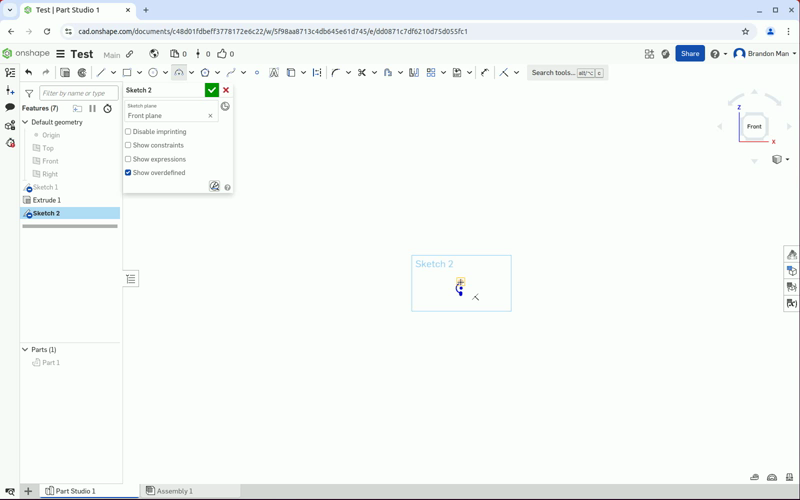
scroll(6)
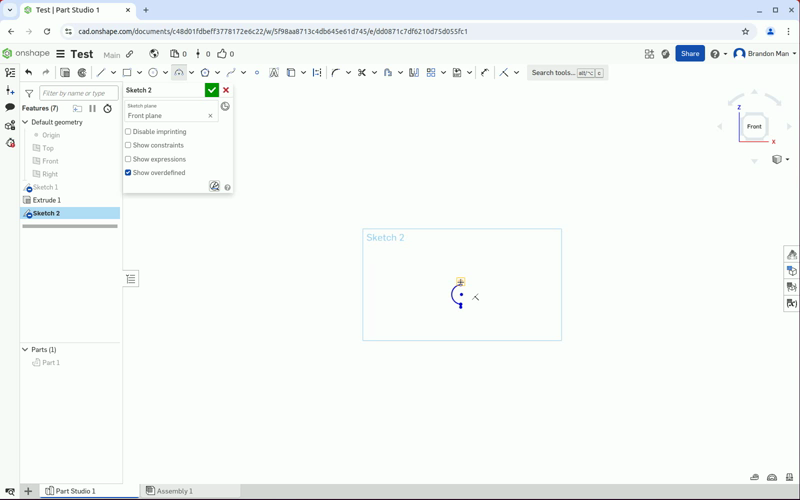
scroll(6)
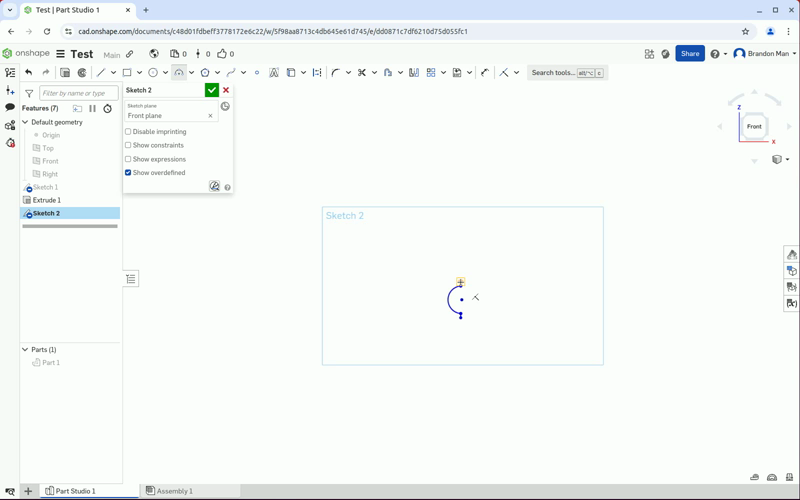
scroll(6)
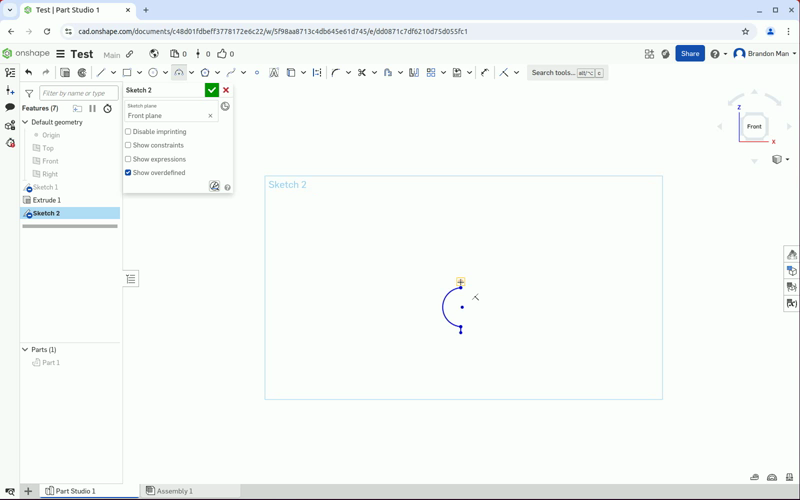
scroll(6)
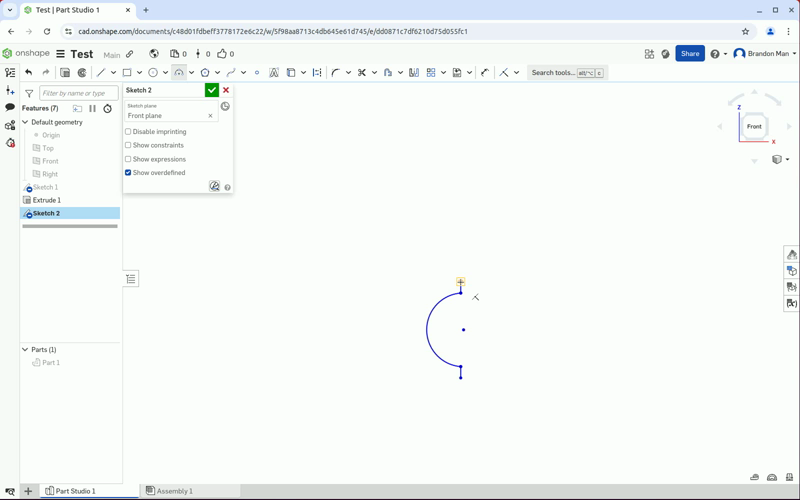
click(460, 281)
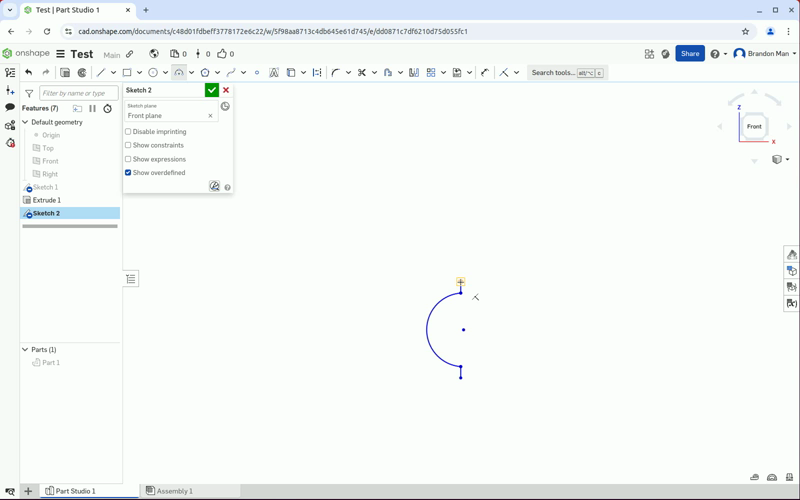
scroll(-6)
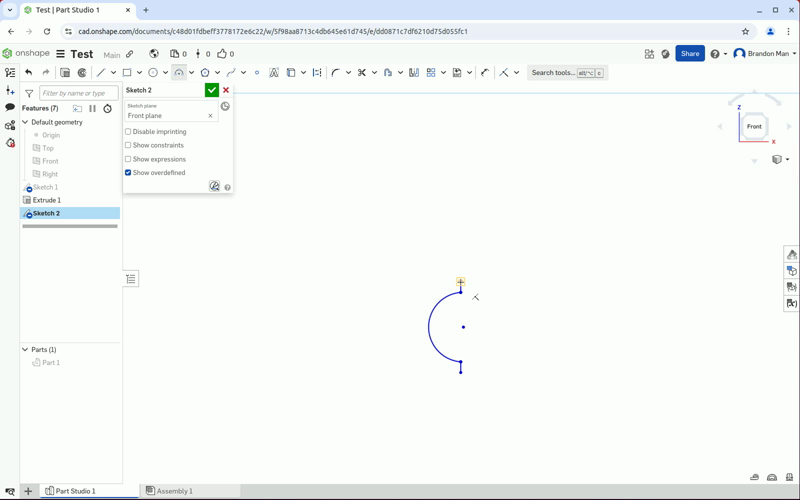
scroll(-6)
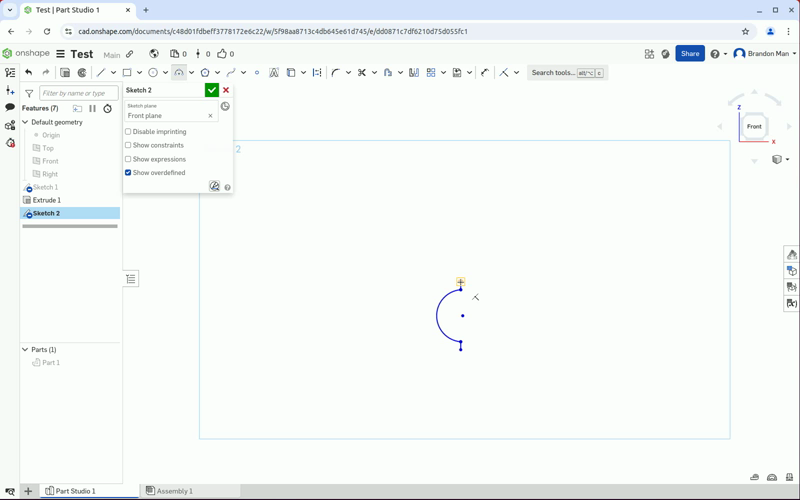
scroll(-6)
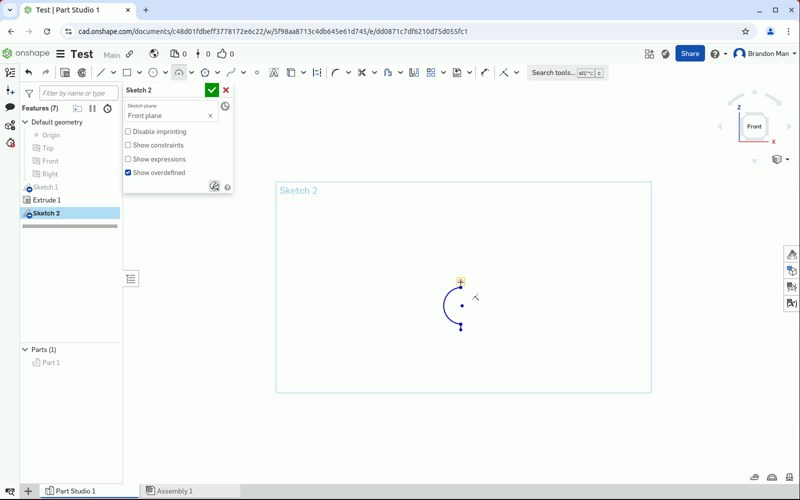
scroll(-6)
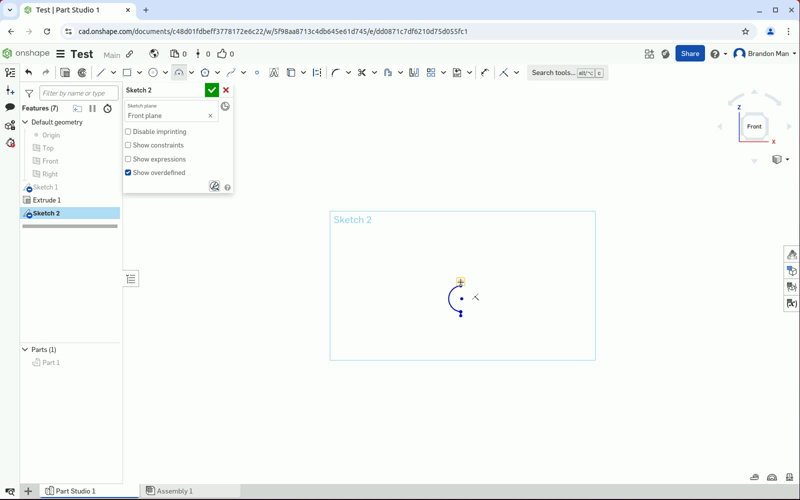
scroll(-6)
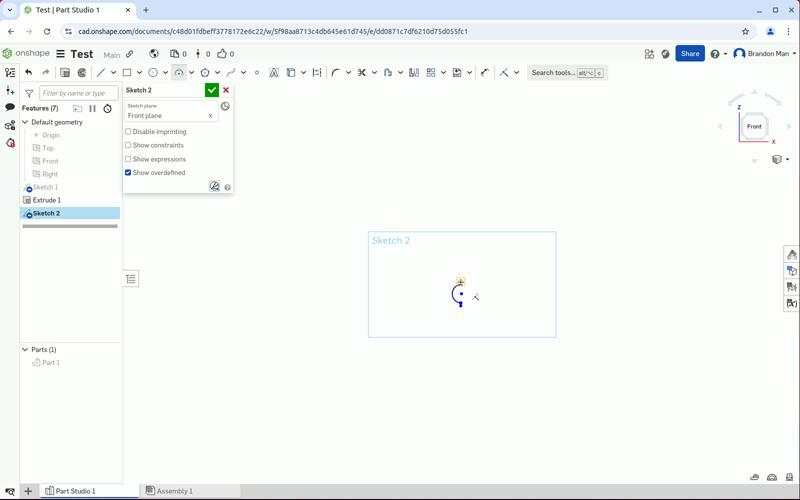
scroll(-6)
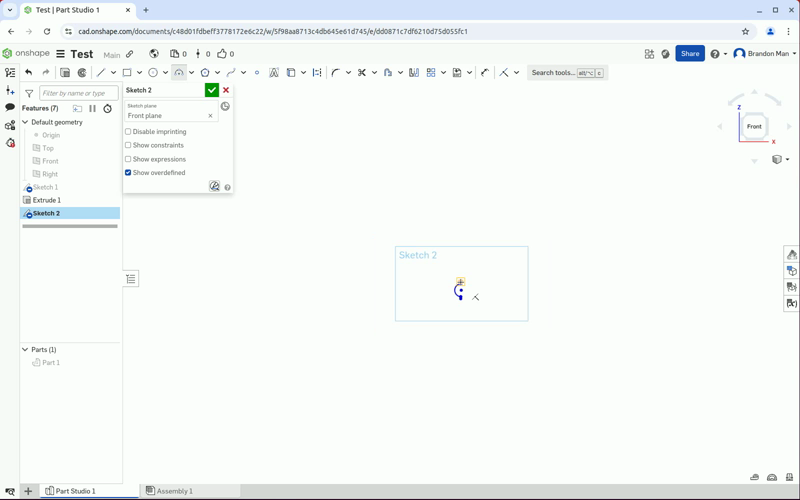
scroll(-6)
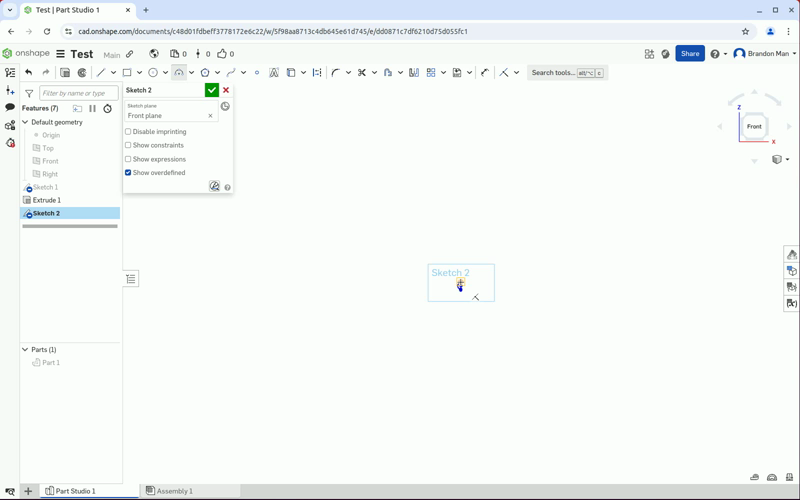
mouse_move(460, 290)
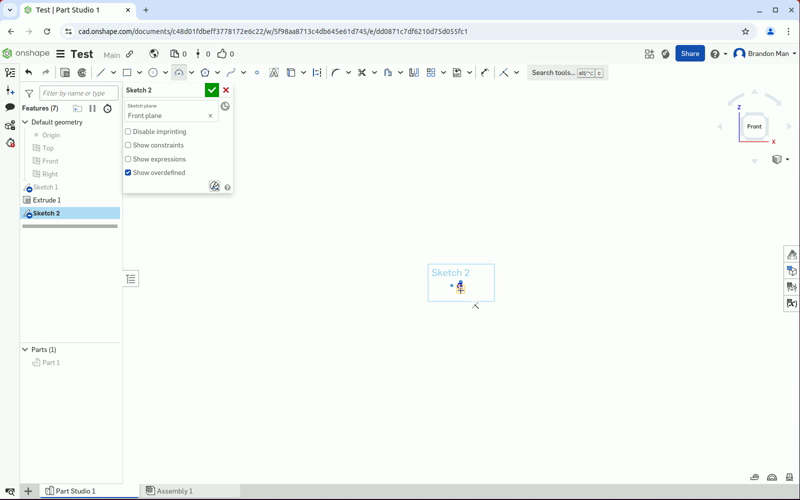
scroll(6)
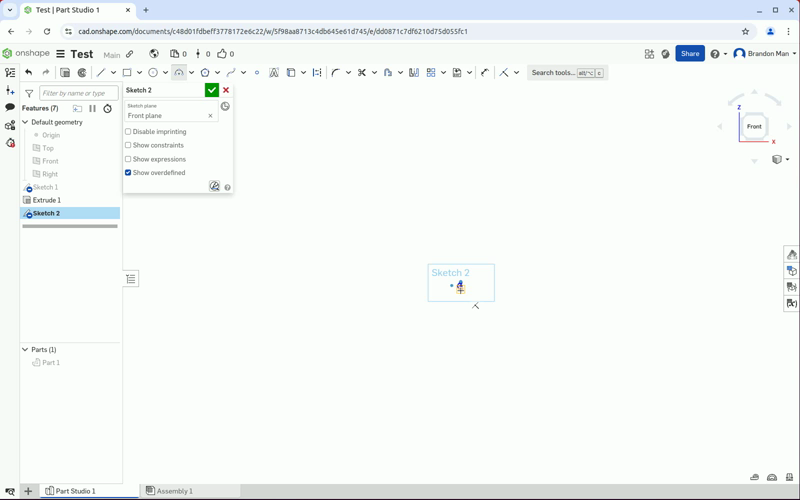
scroll(6)
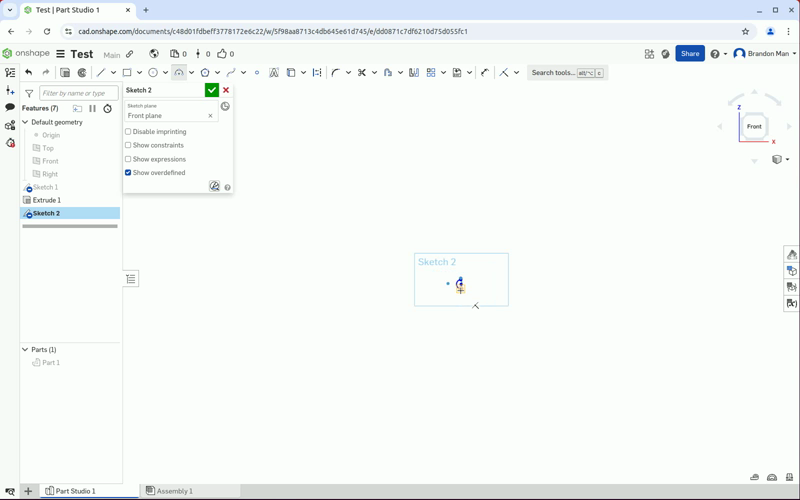
scroll(6)
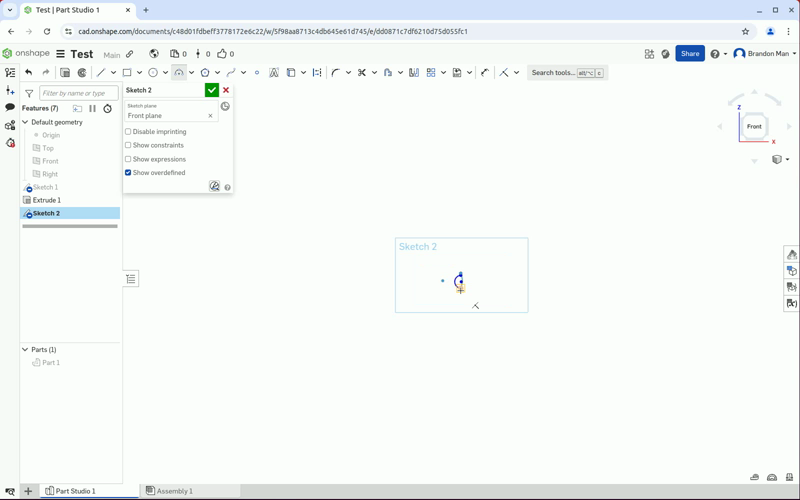
scroll(6)
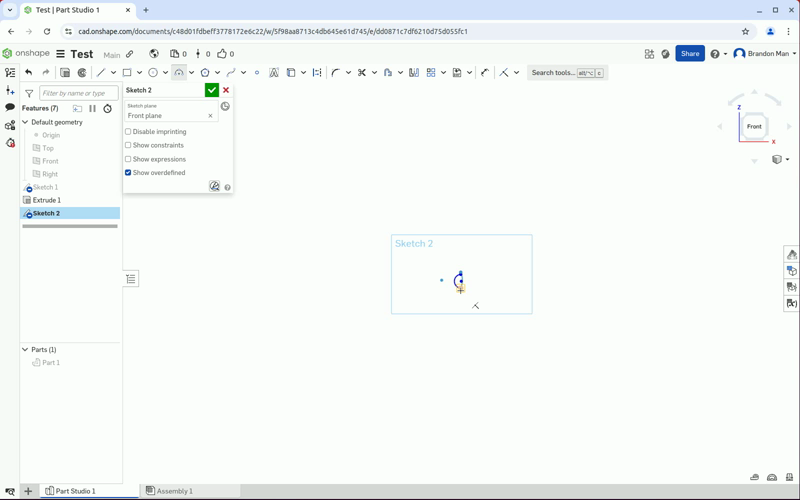
scroll(6)
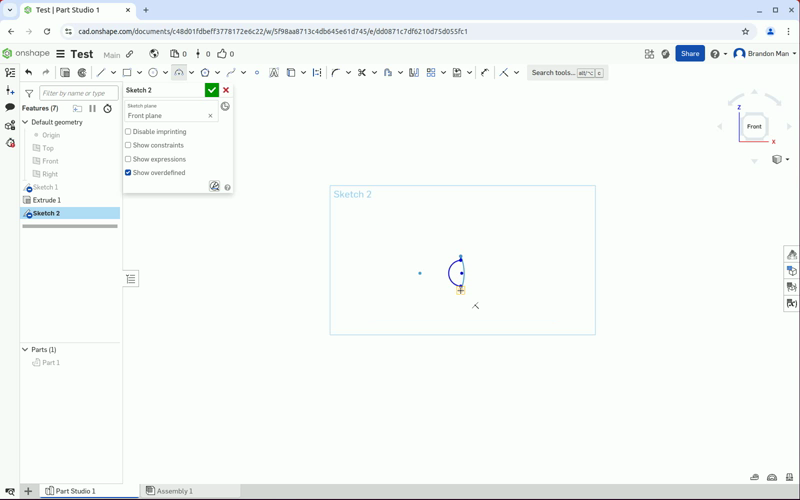
scroll(6)
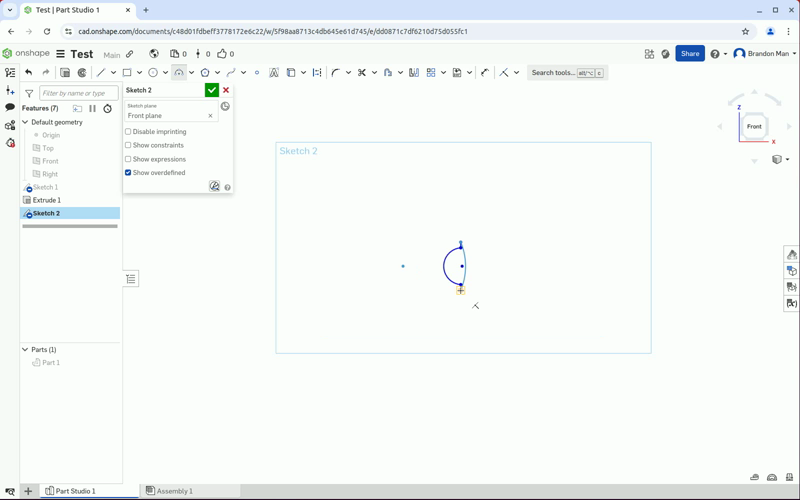
scroll(6)
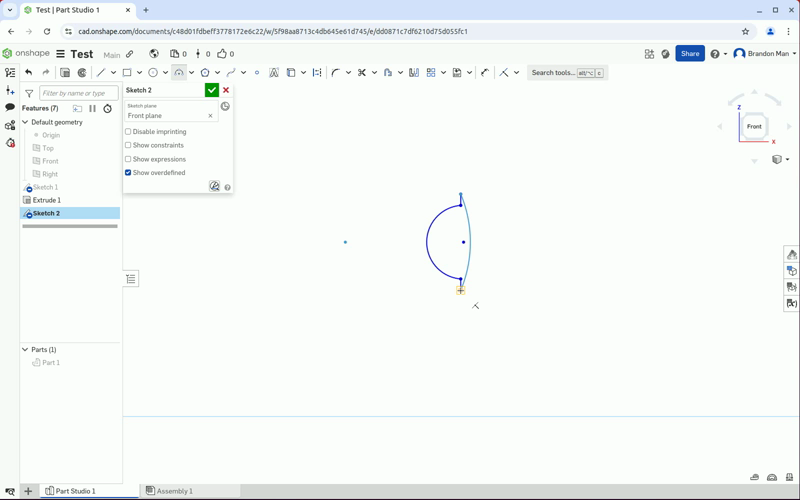
click(460, 290)
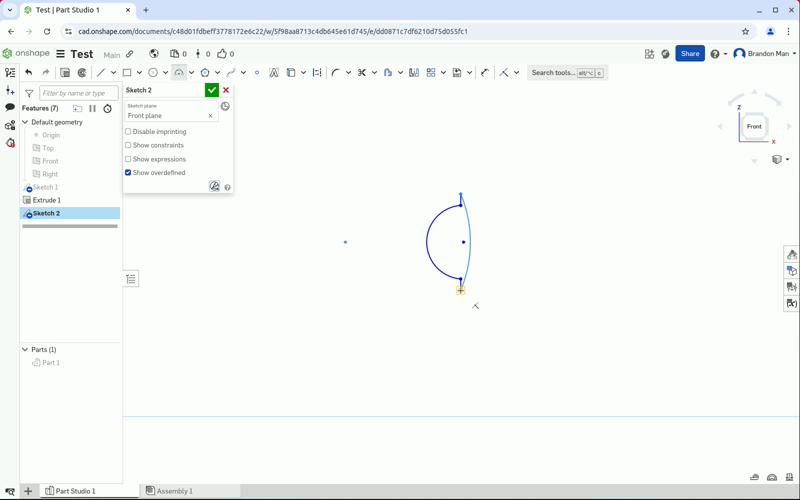
scroll(-6)
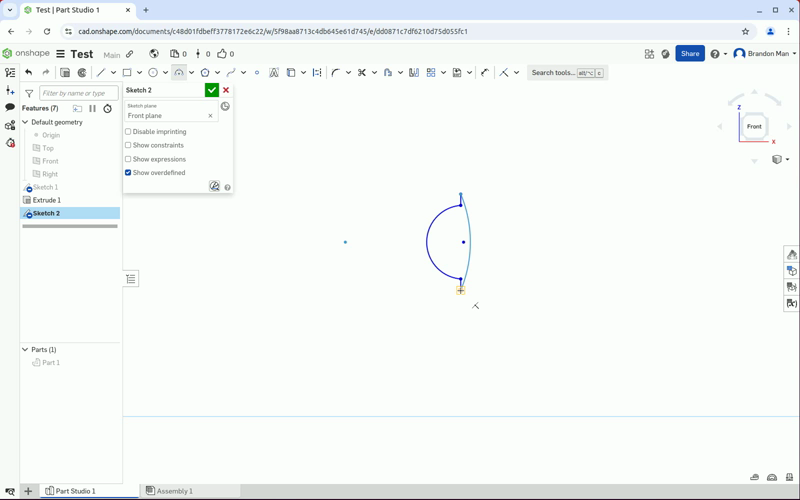
scroll(-6)
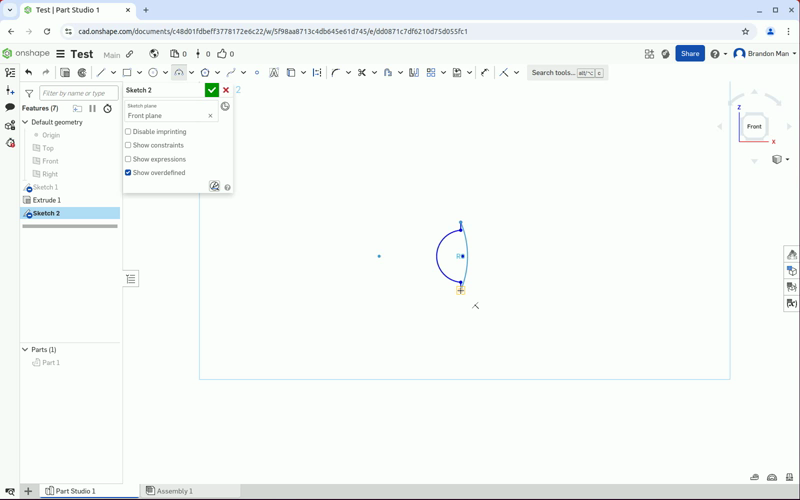
scroll(-6)
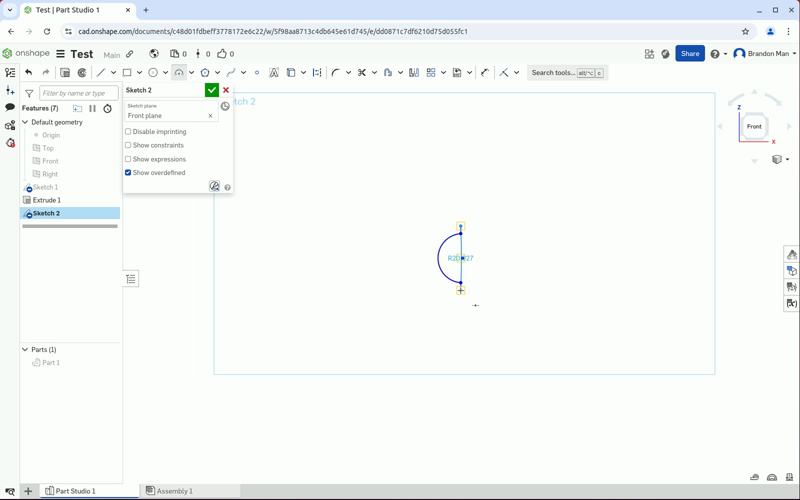
scroll(-6)
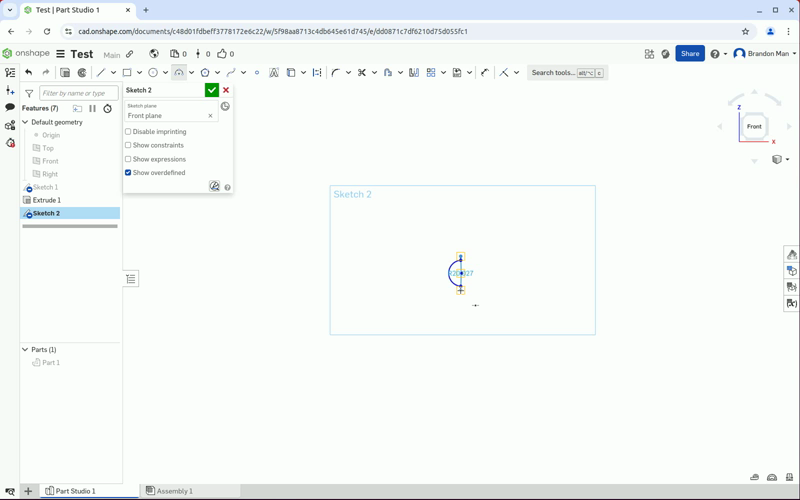
scroll(-6)
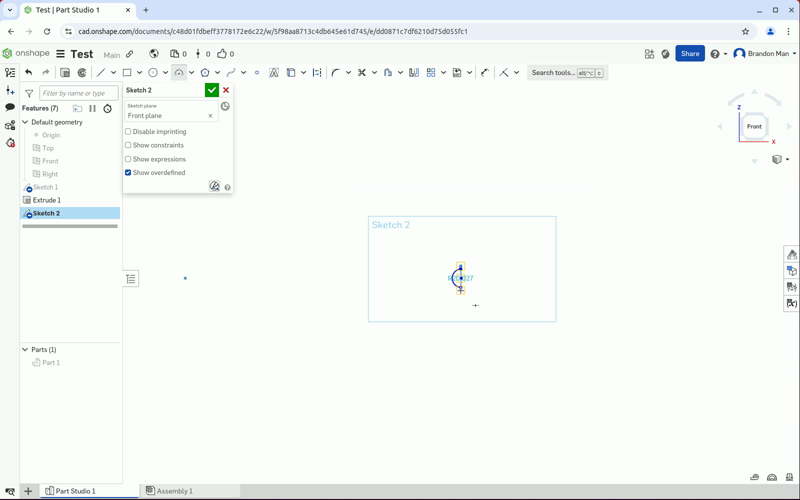
scroll(-6)
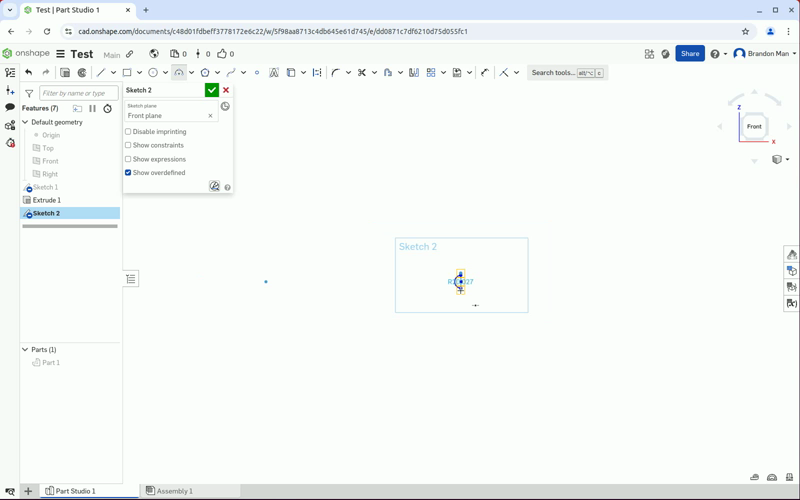
scroll(-6)
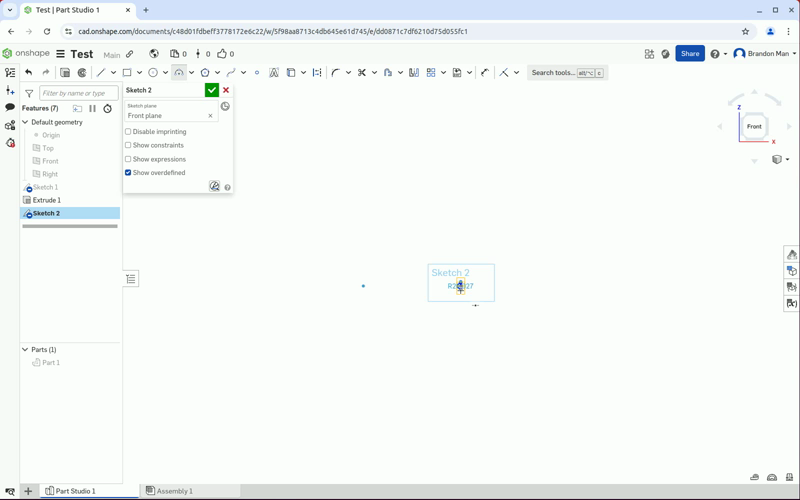
key_down(shift)
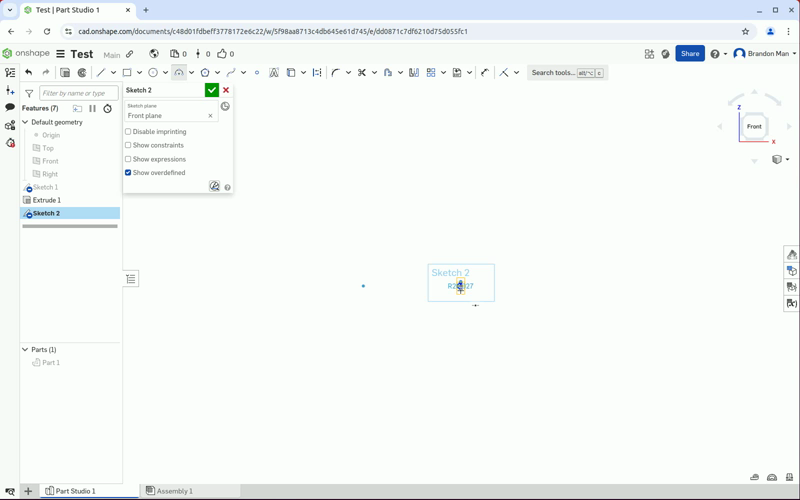
mouse_move(456, 285)
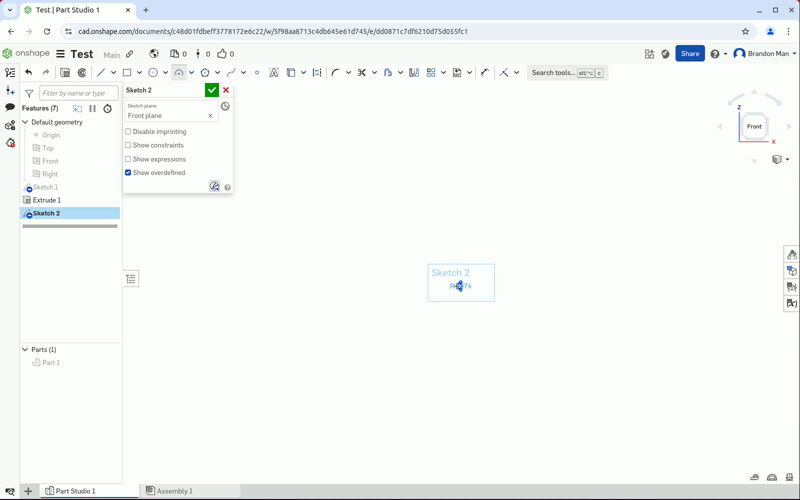
scroll(6)
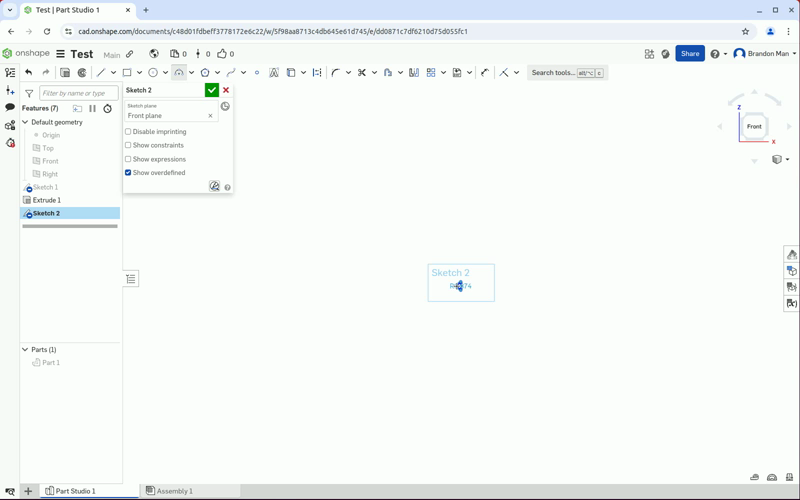
scroll(6)
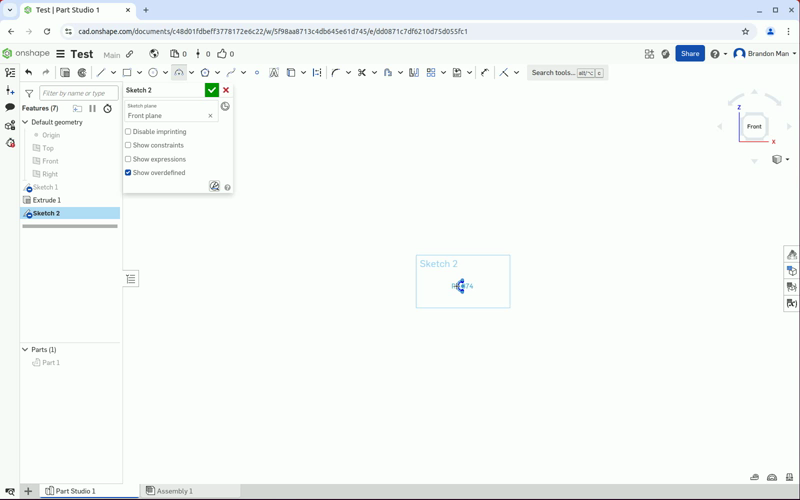
scroll(6)
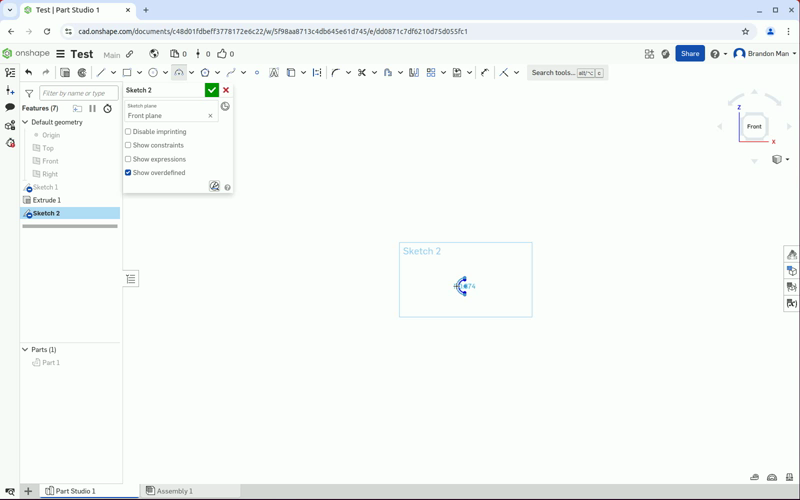
scroll(6)
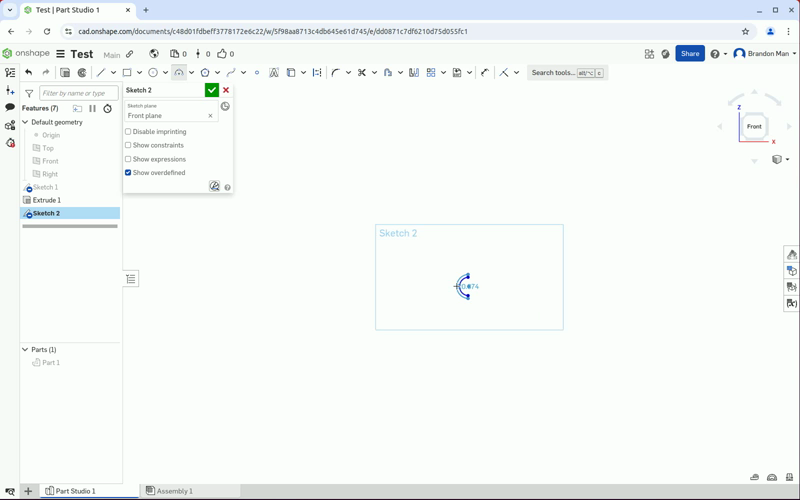
scroll(6)
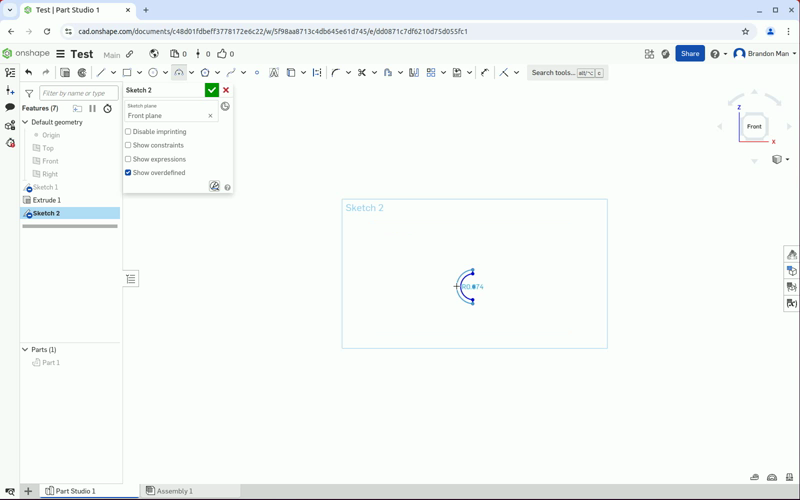
scroll(6)
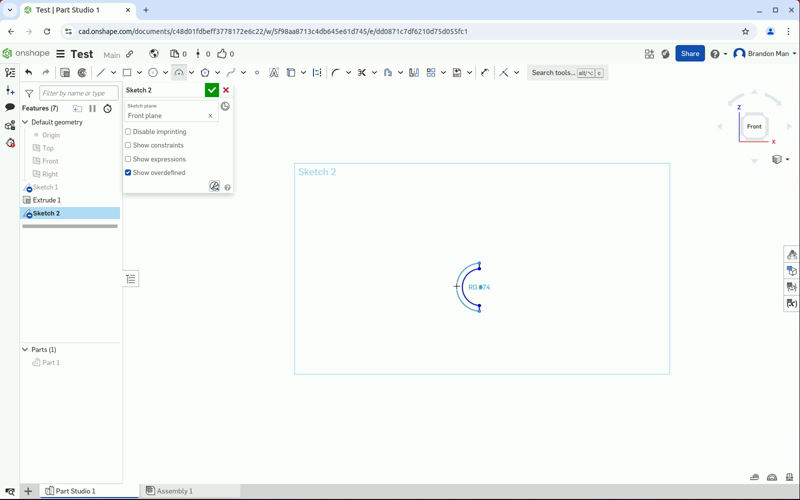
scroll(6)
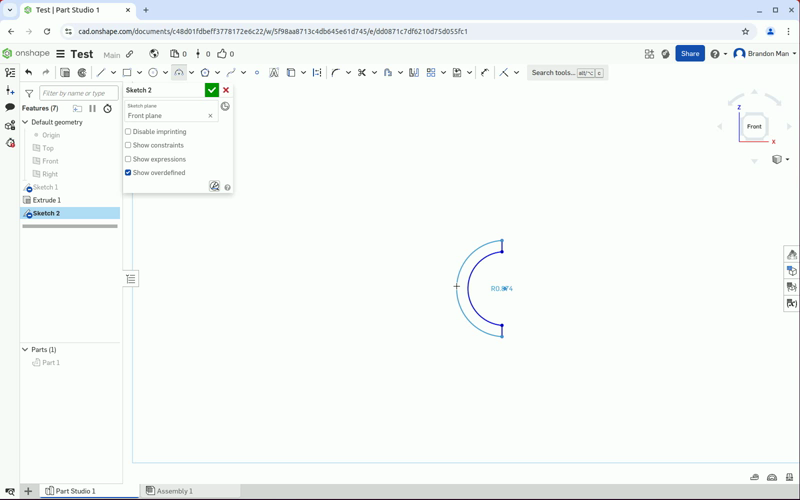
click(456, 285)
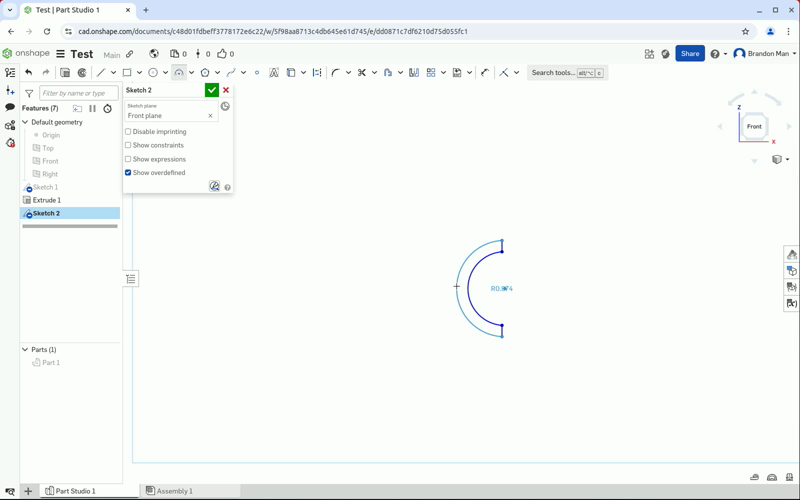
scroll(-6)
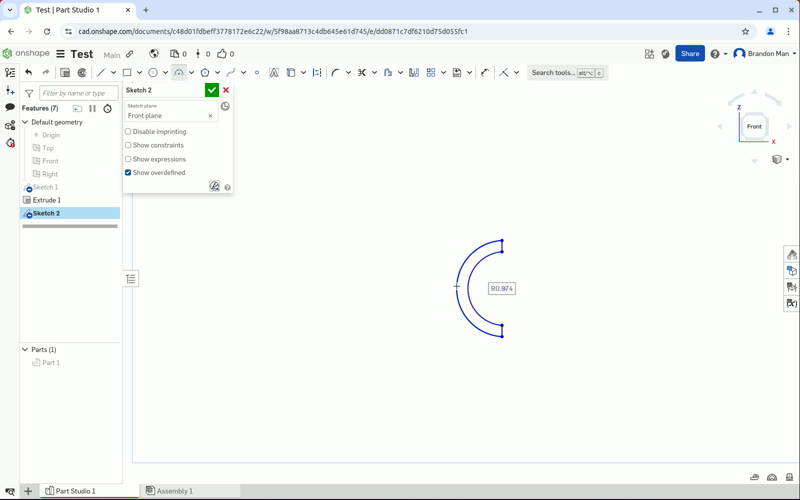
scroll(-6)
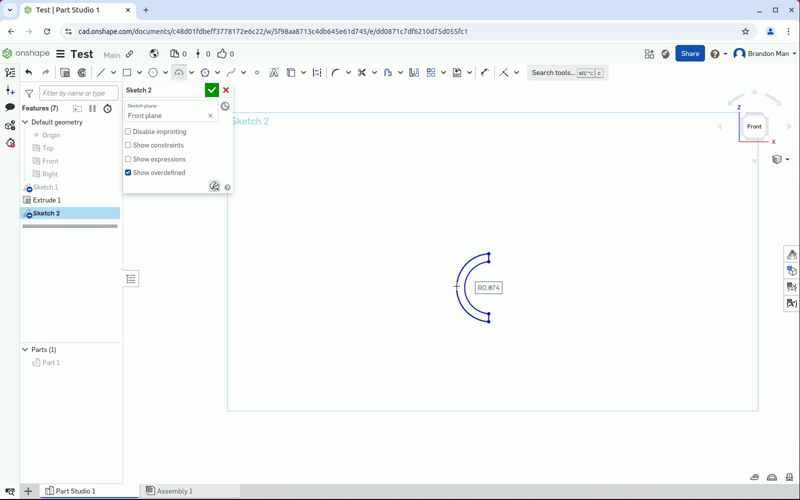
scroll(-6)
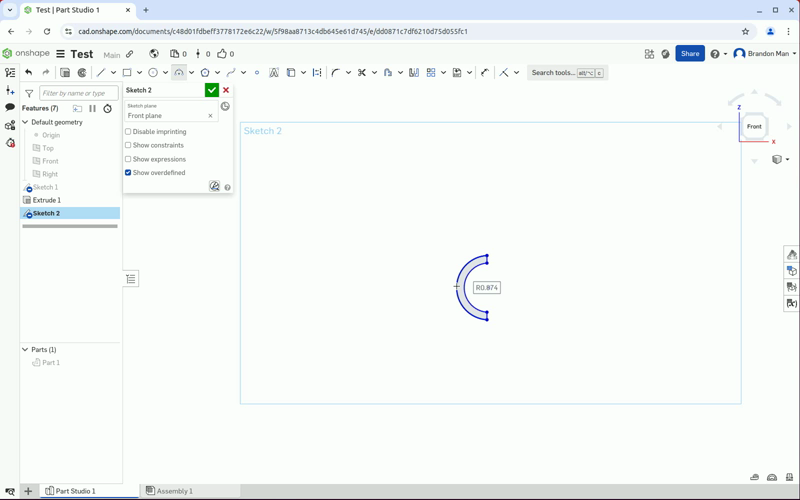
scroll(-6)
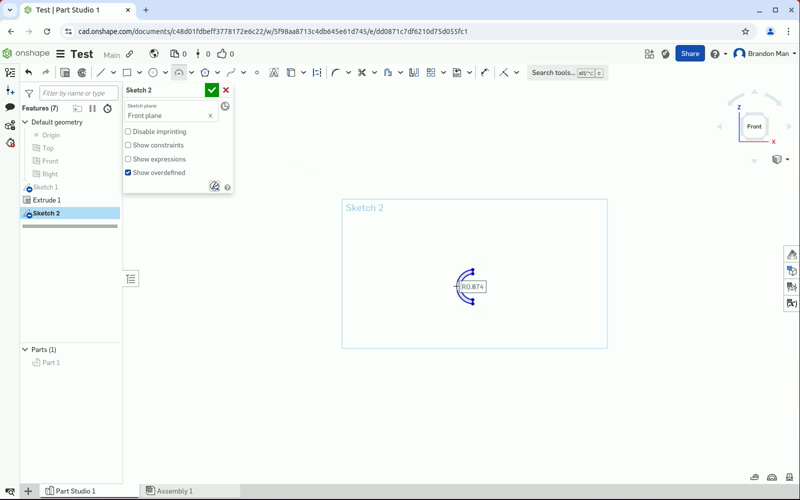
scroll(-6)
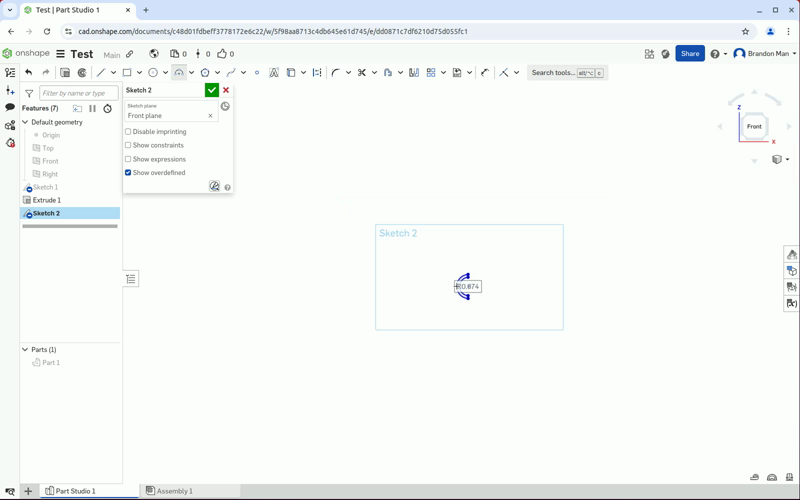
scroll(-6)
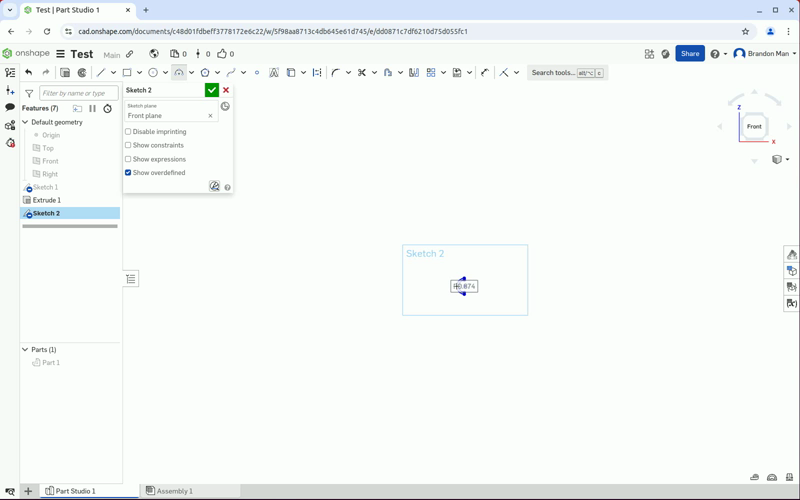
scroll(-6)
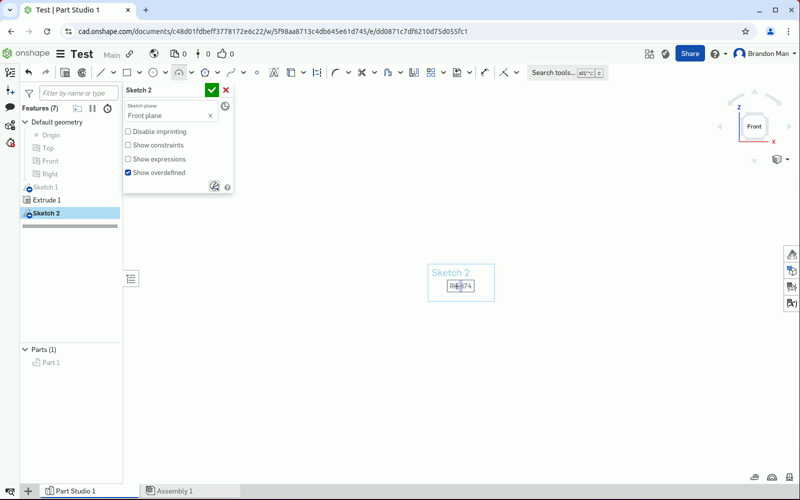
key_up(shift)
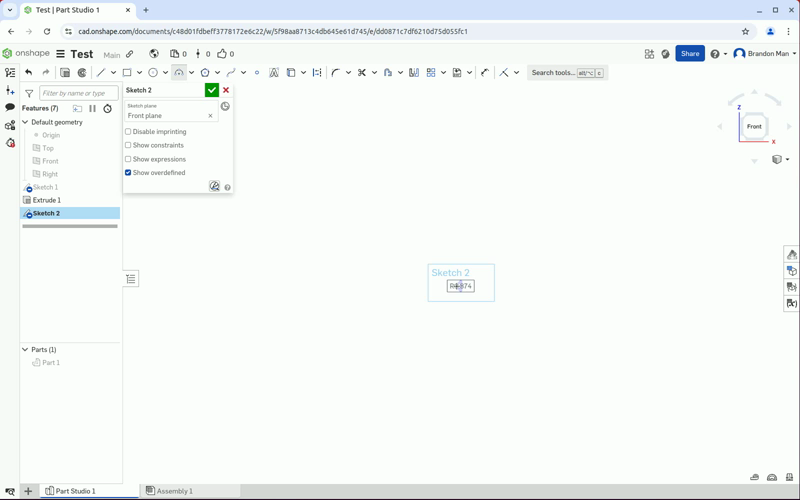
key(esc)
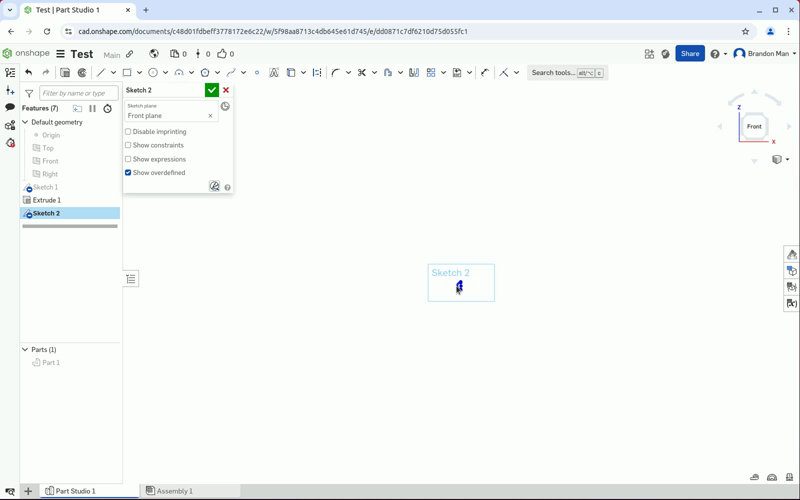
mouse_move(457, 286)
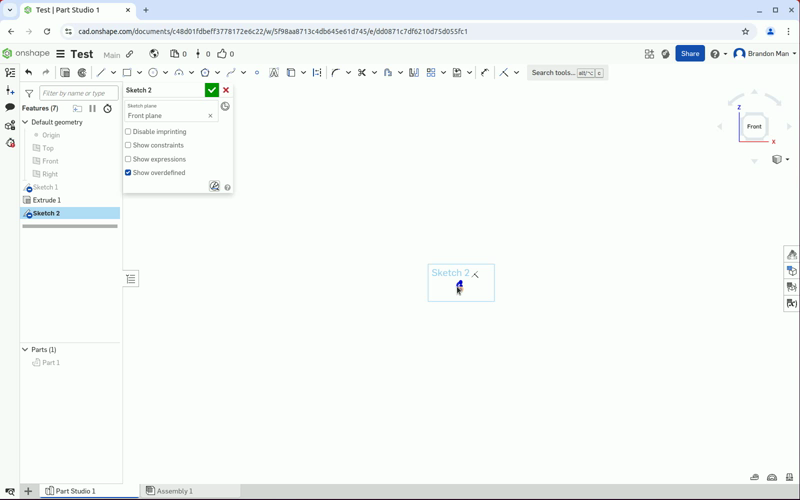
scroll(6)
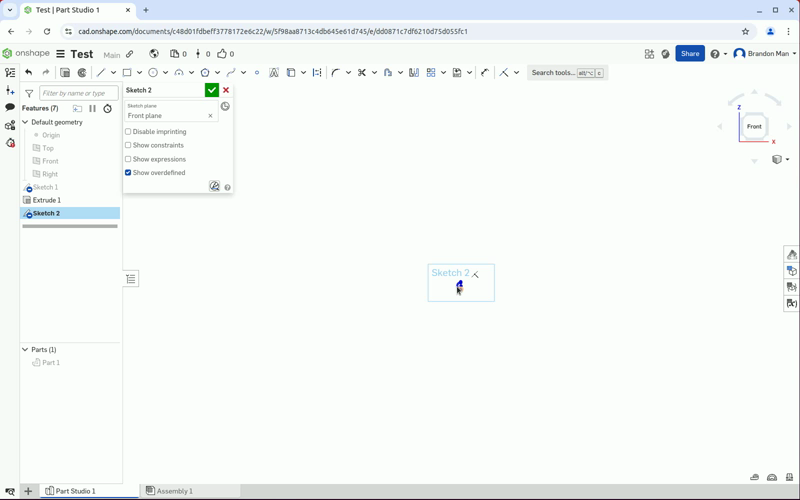
scroll(6)
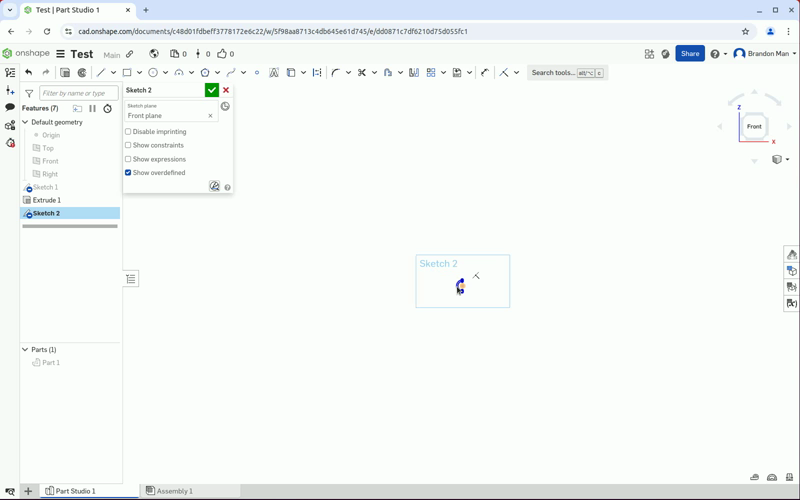
scroll(6)
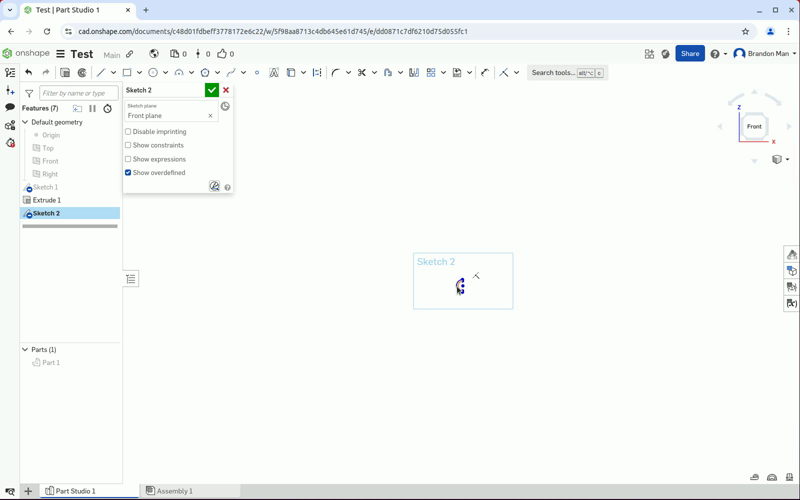
scroll(6)
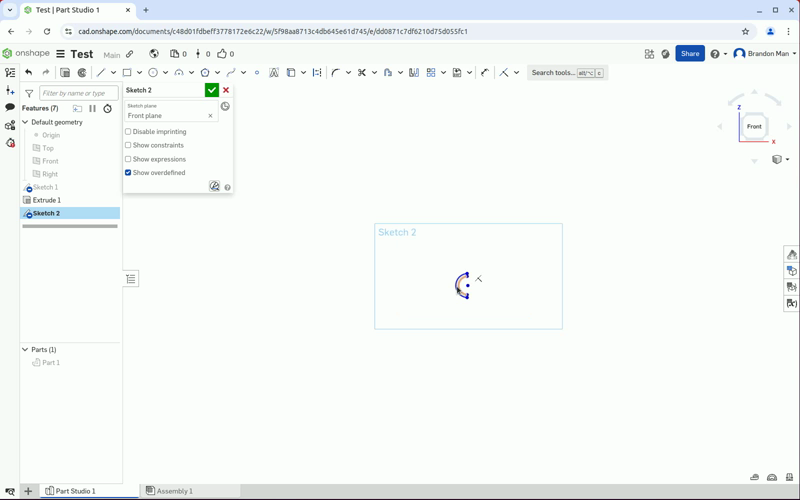
scroll(6)
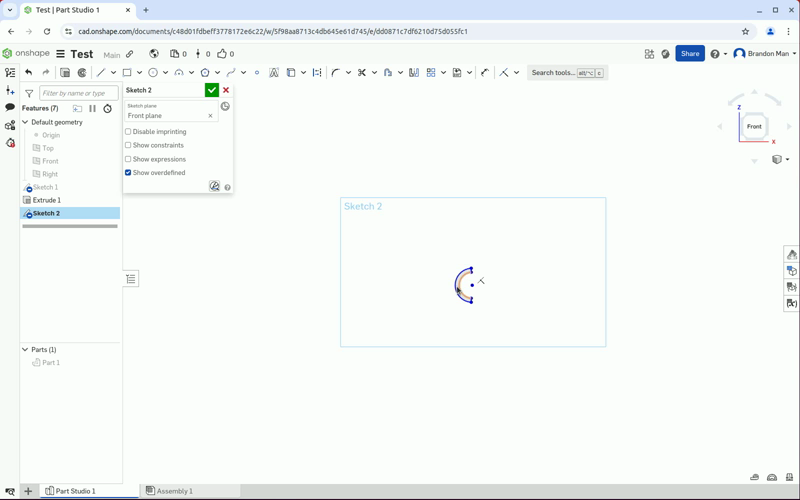
scroll(6)
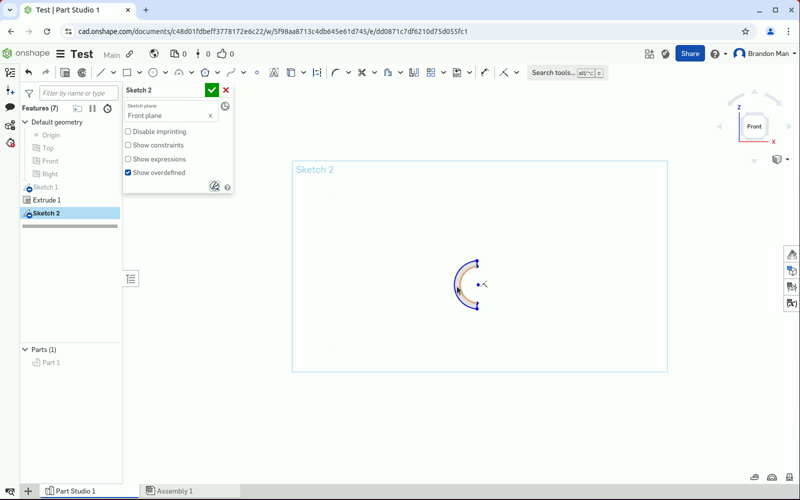
scroll(6)
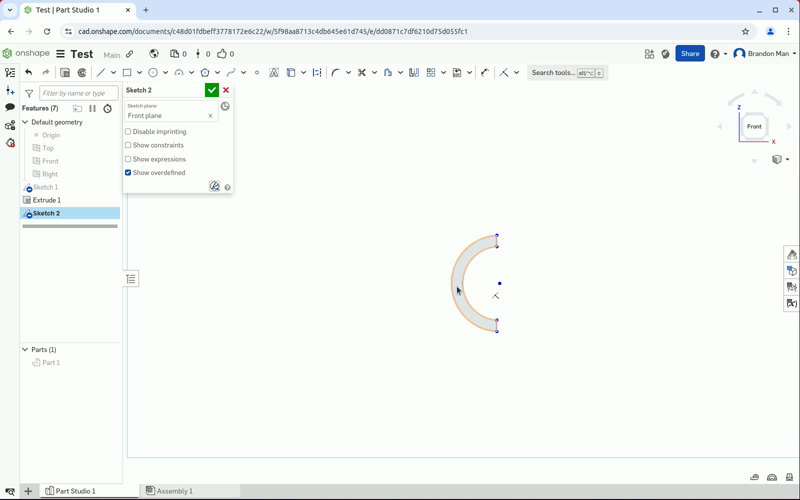
click(457, 286)
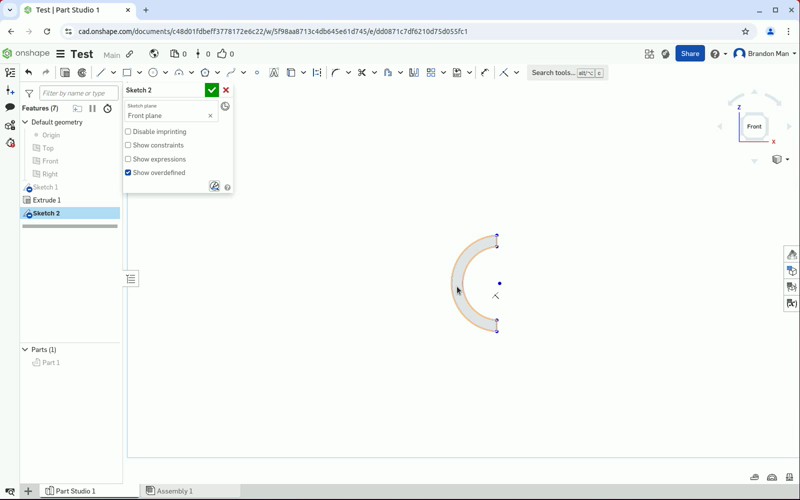
scroll(-6)
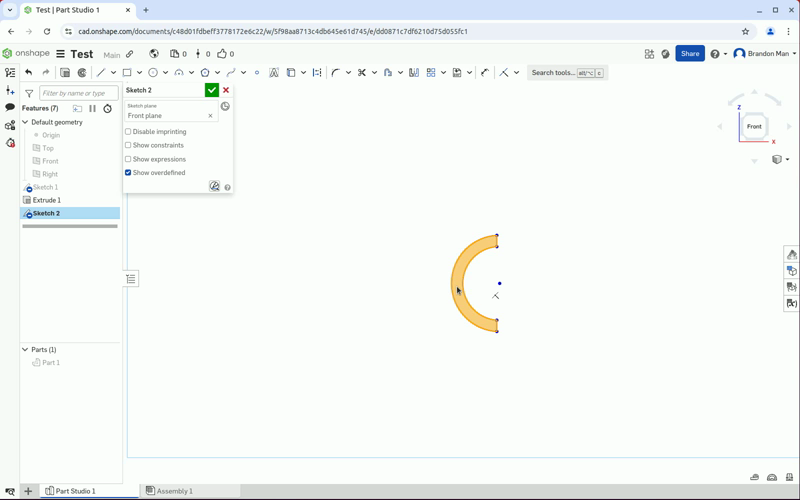
scroll(-6)
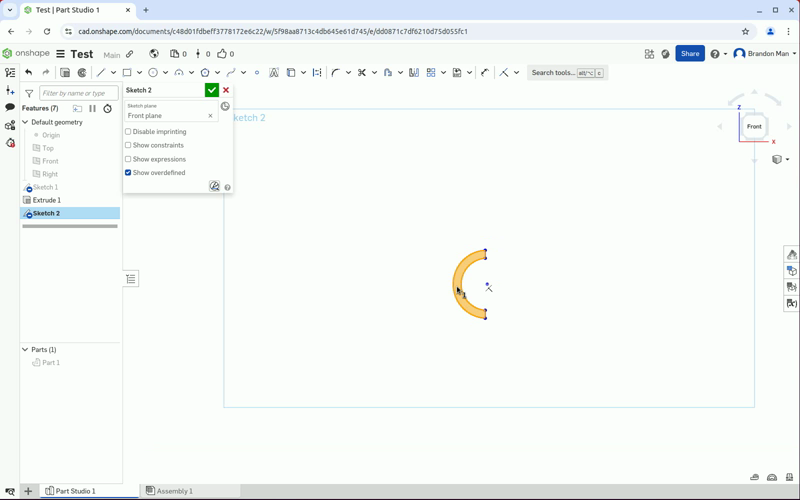
scroll(-6)
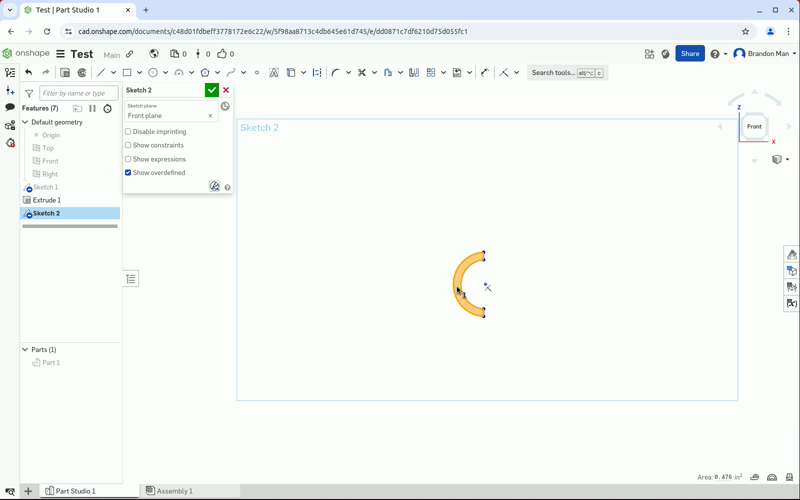
scroll(-6)
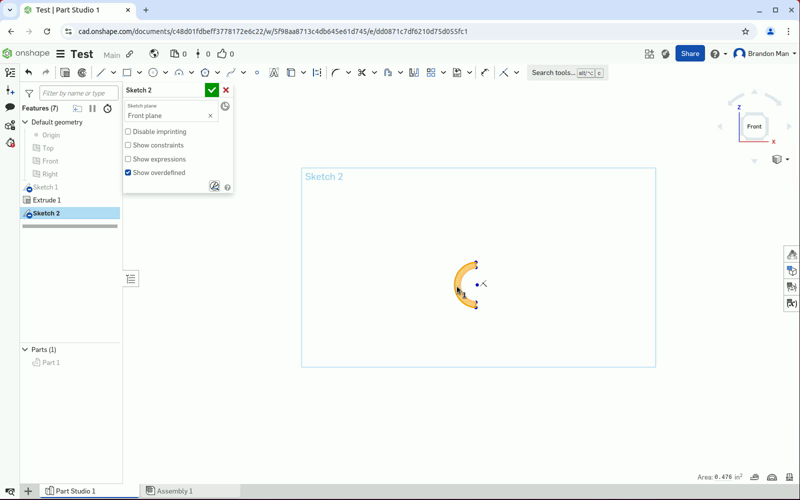
scroll(-6)
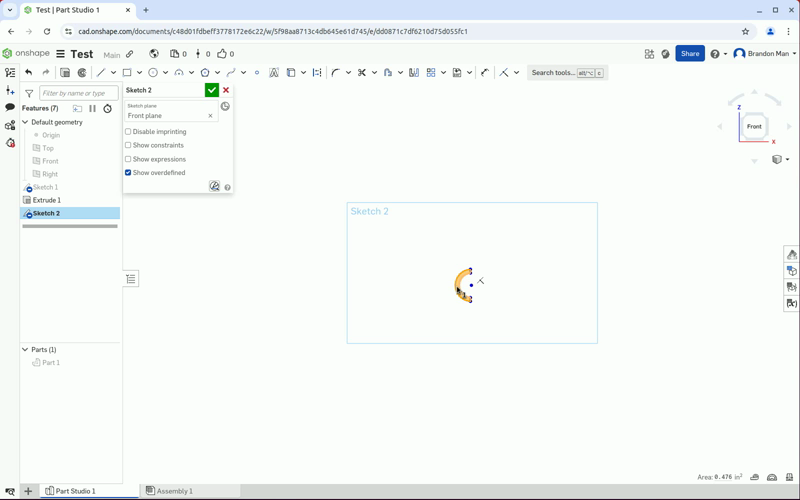
scroll(-6)
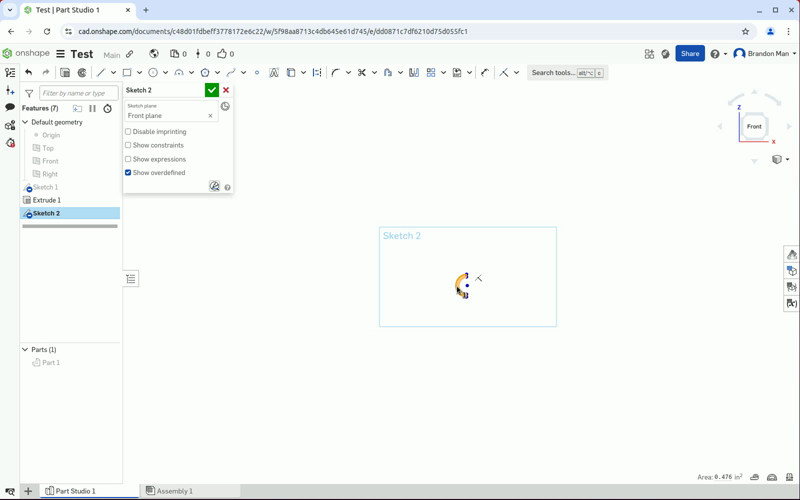
scroll(-6)
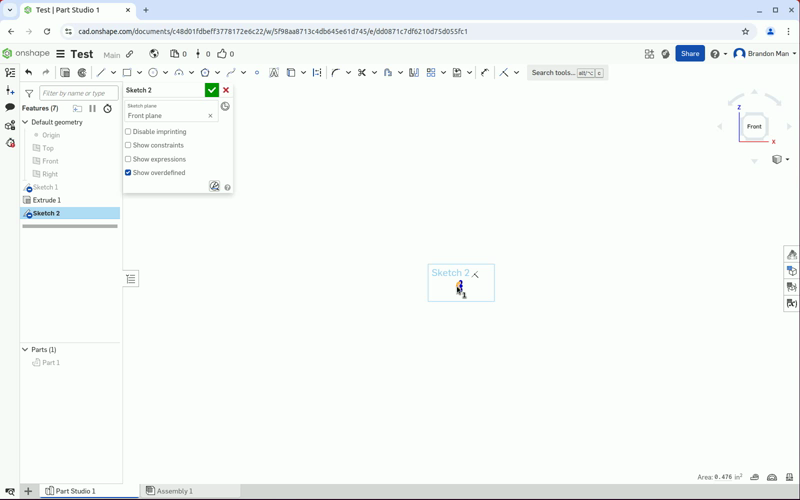
mouse_move(73, 352)
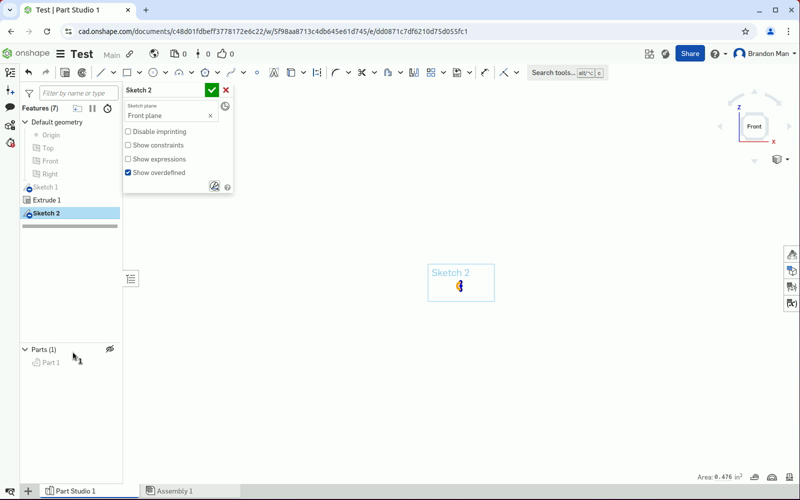
key(shift+y)
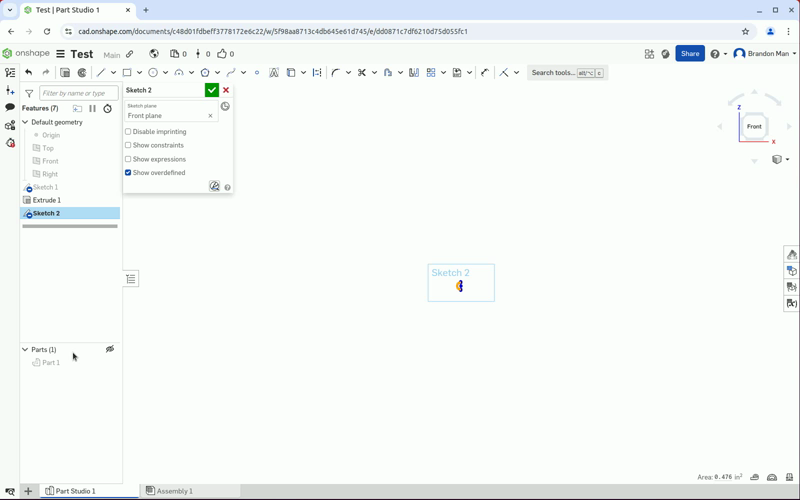
key(shift+e)
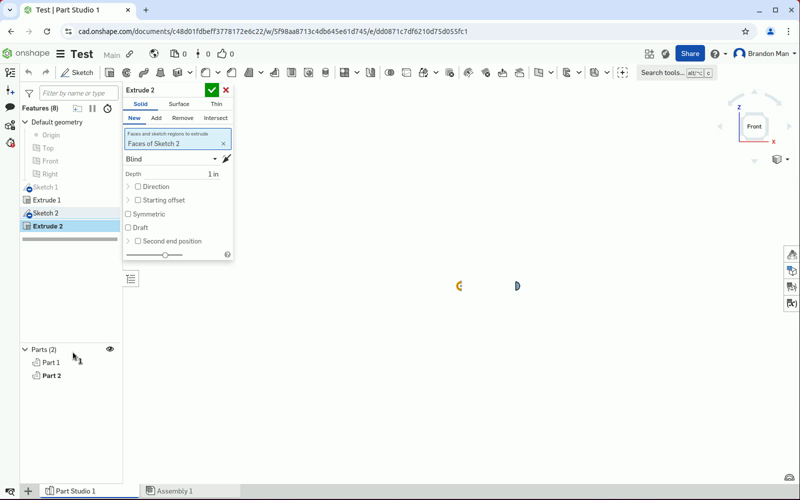
mouse_move(143, 106)
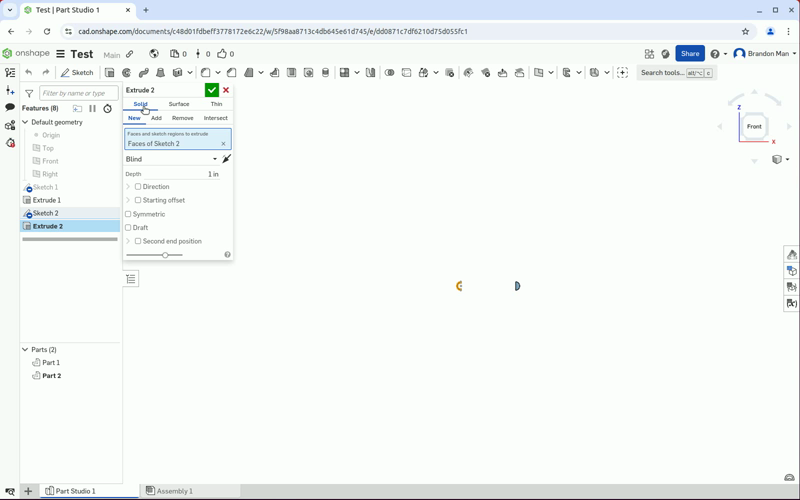
click(143, 106)
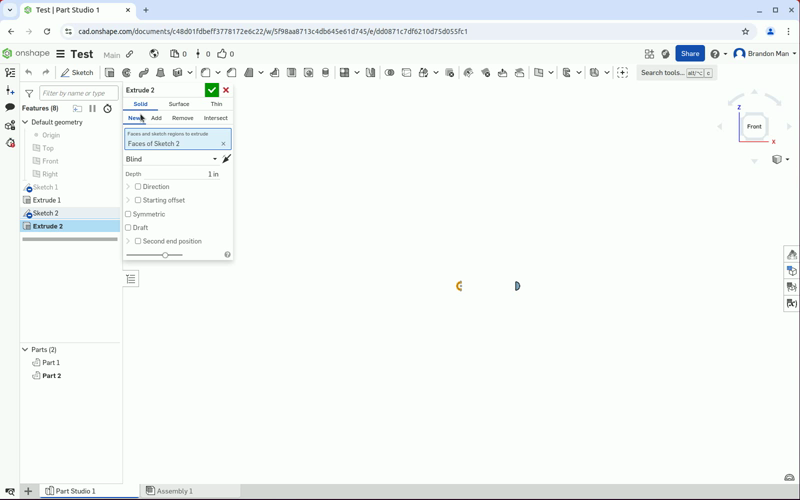
mouse_move(137, 120)
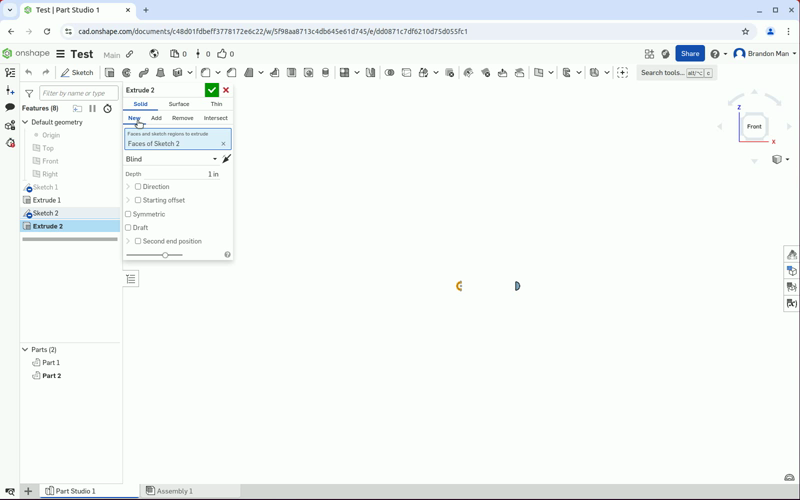
click(137, 120)
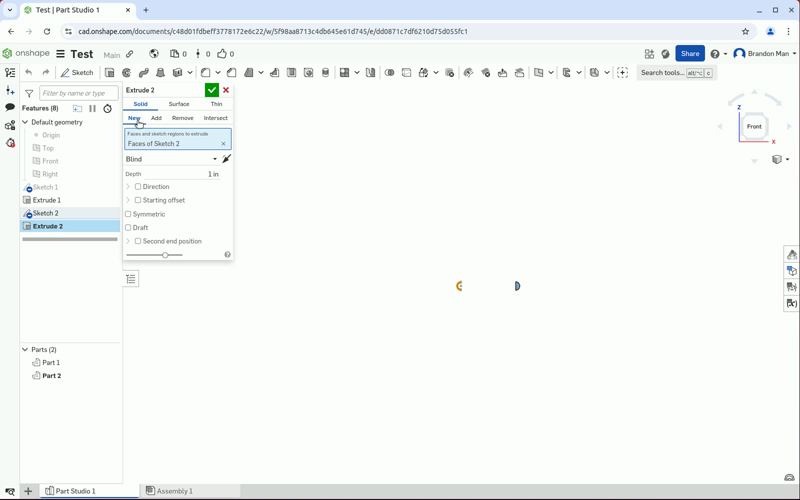
key(tab, 4)
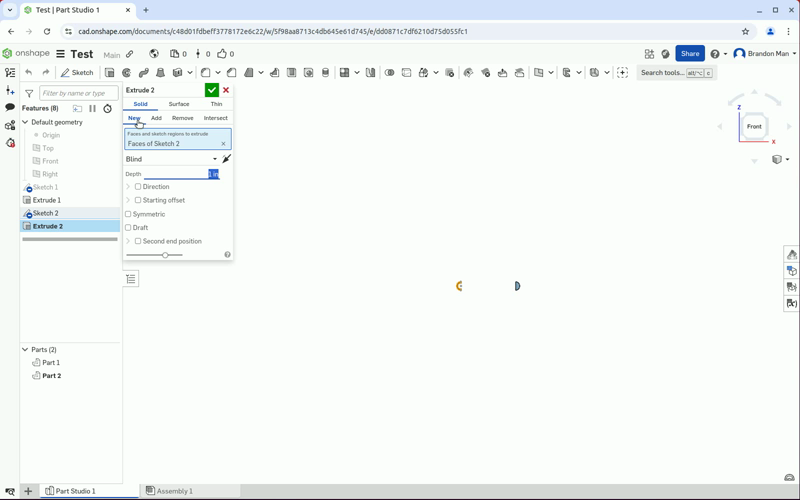
text(0.481)
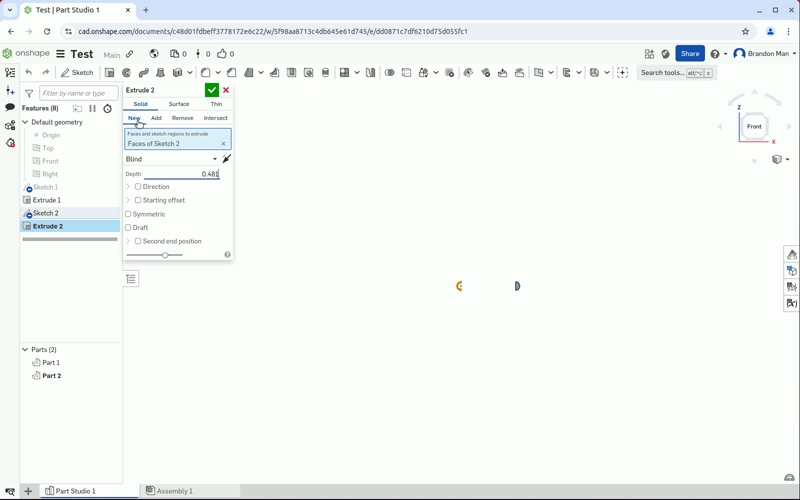
key(enter)
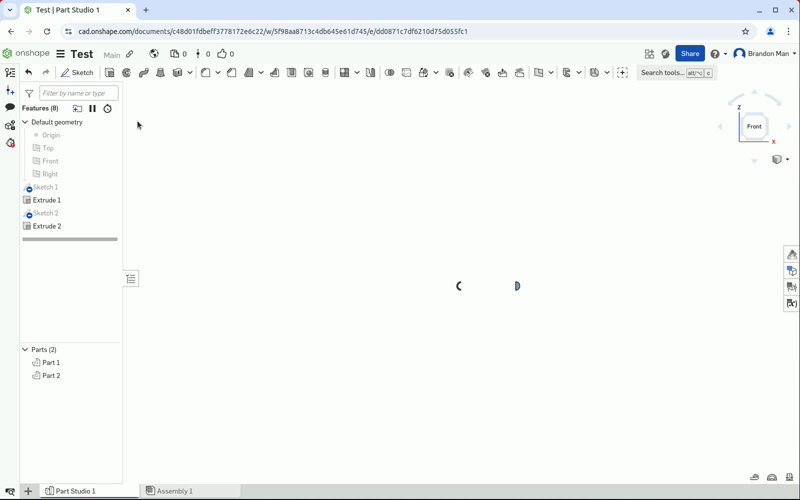
key(shift+h)
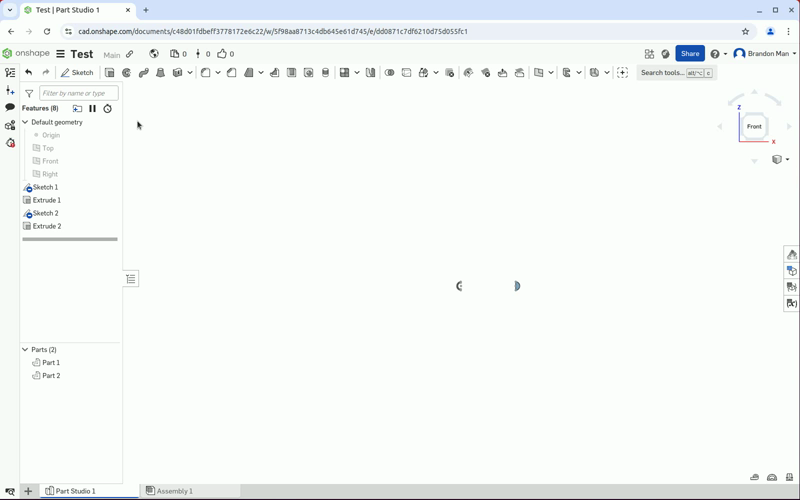
key(shift+h)
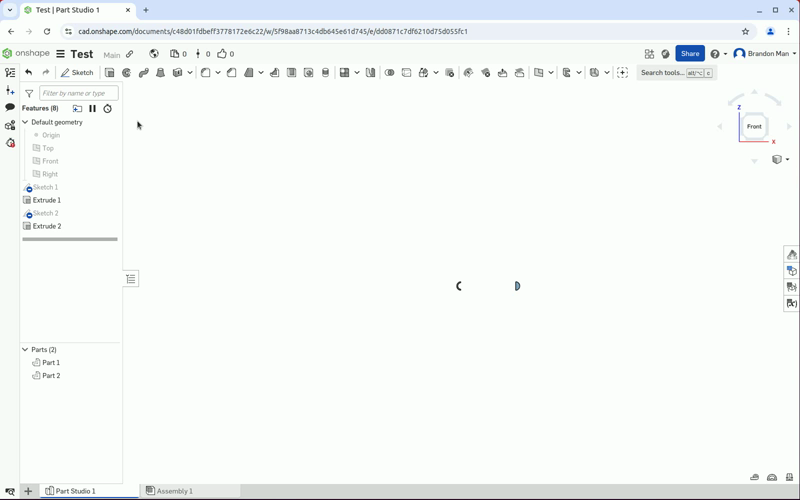
mouse_move(73, 189)
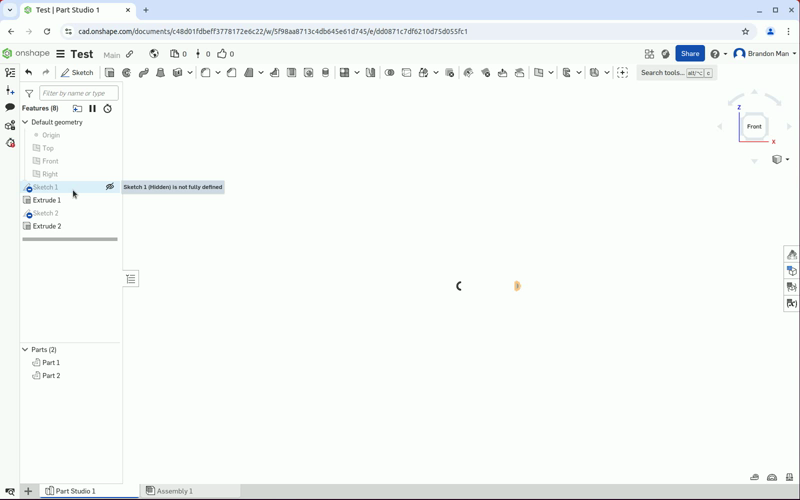
click(73, 189)
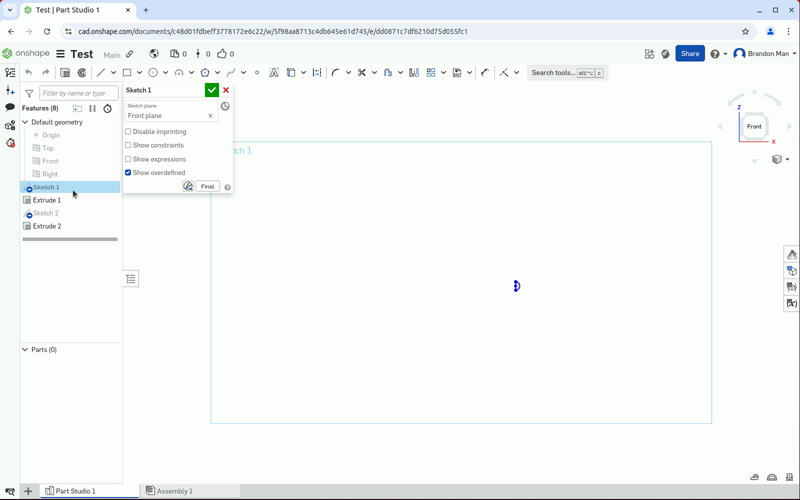
mouse_move(229, 92)
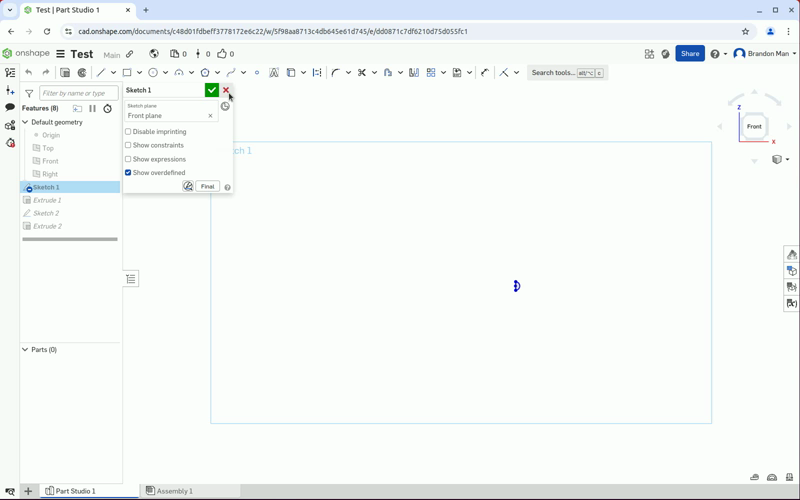
click(229, 92)
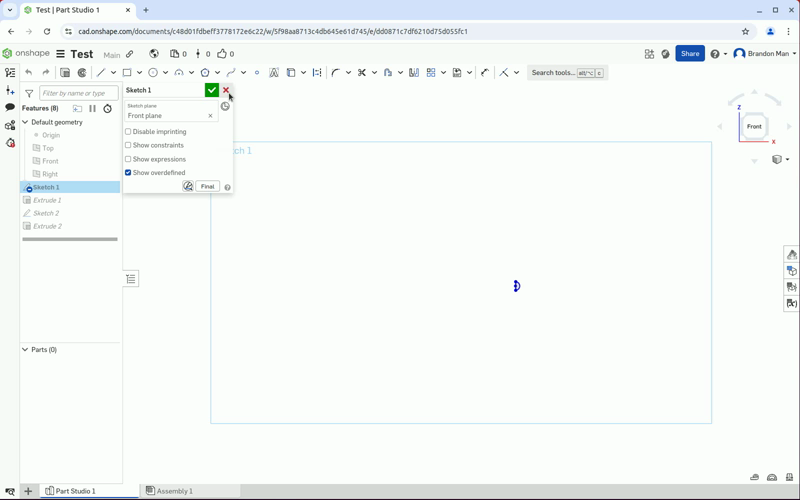
key(shift+s)
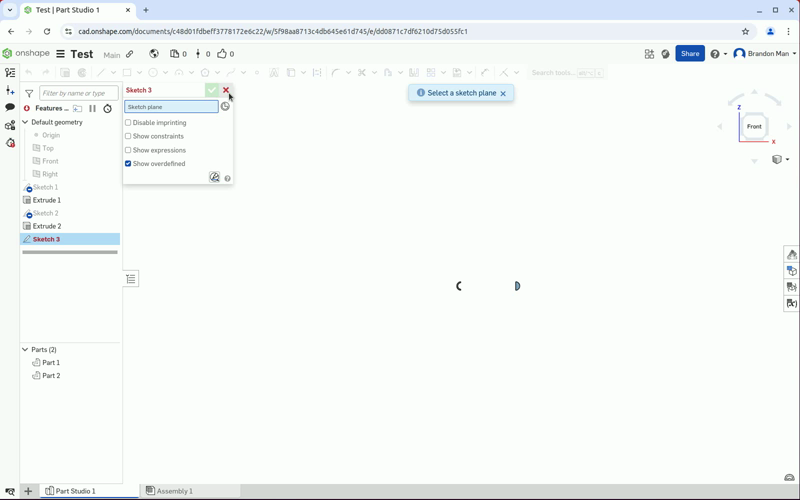
mouse_move(73, 163)
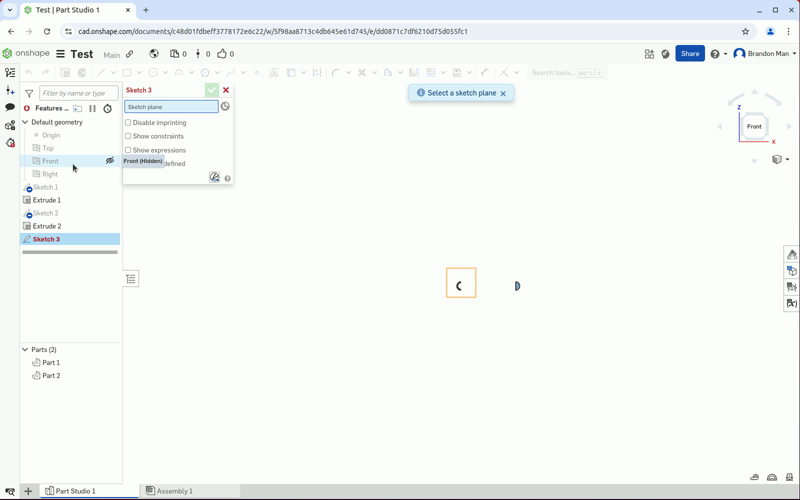
click(73, 163)
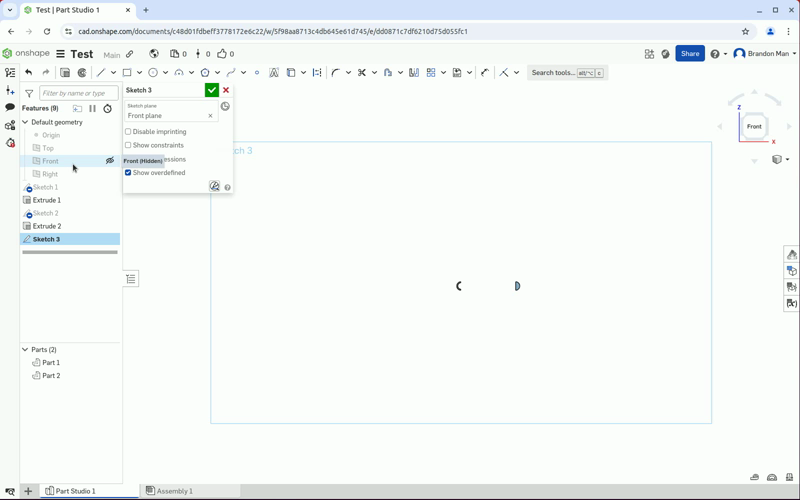
mouse_move(73, 352)
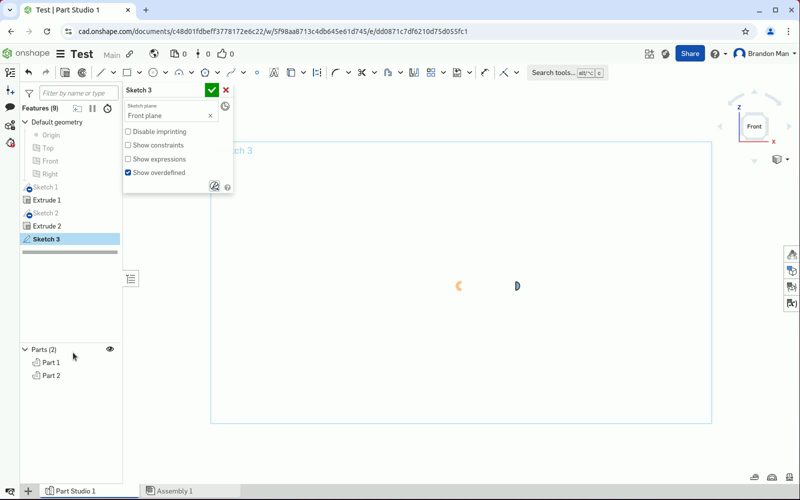
key(y)
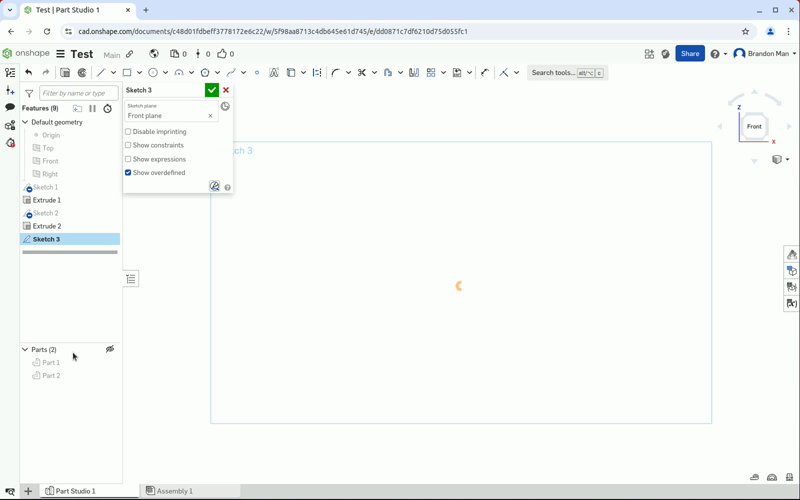
key(l)
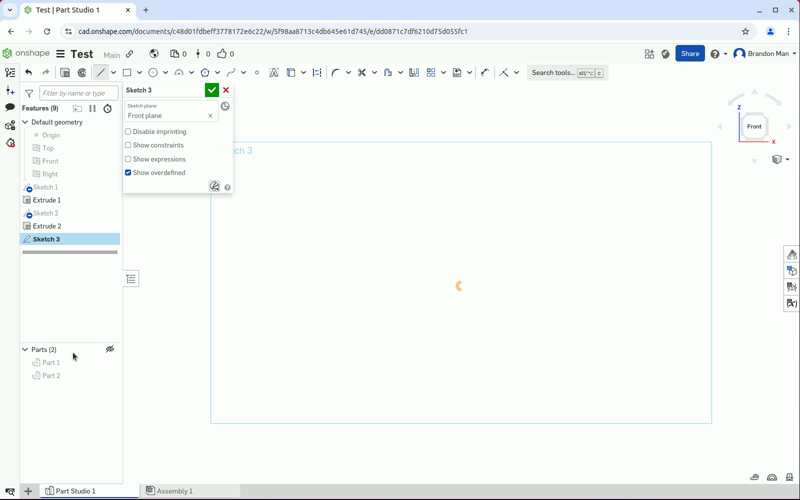
key_down(shift)
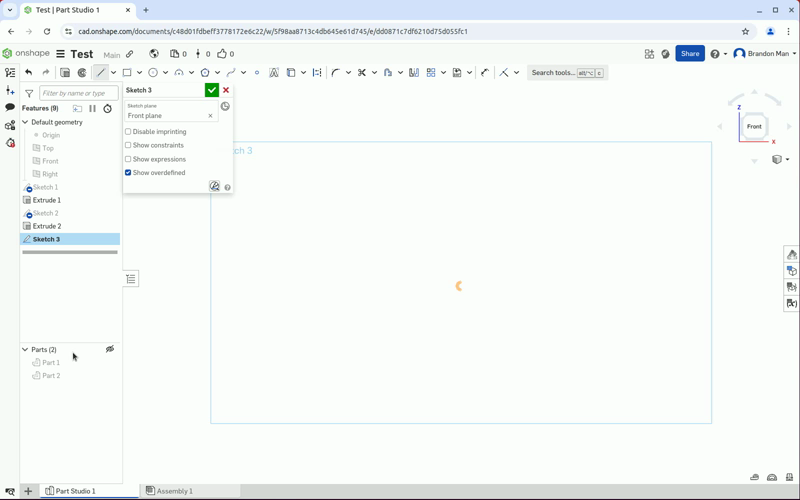
mouse_move(460, 290)
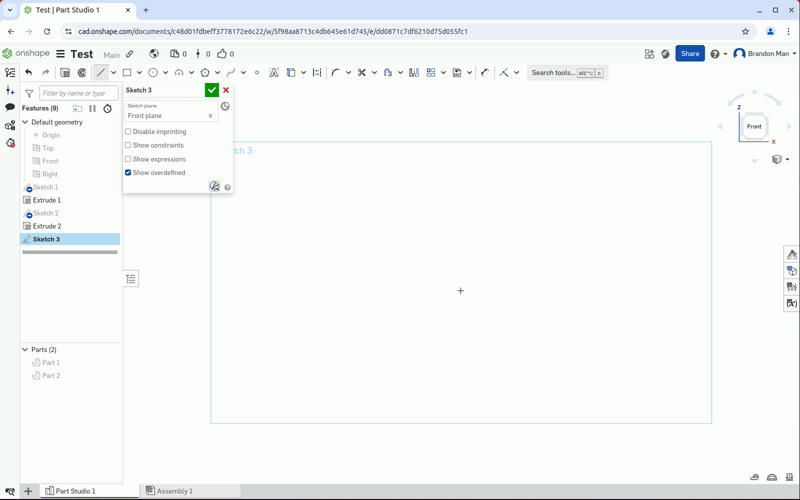
click(460, 290)
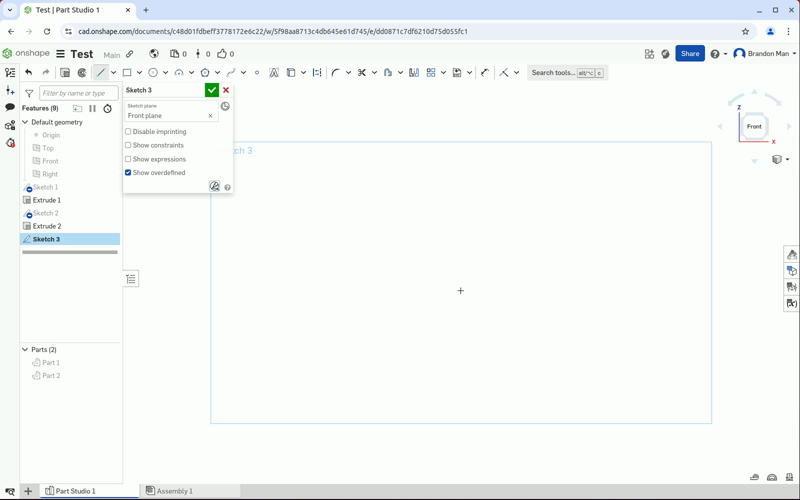
key_up(shift)
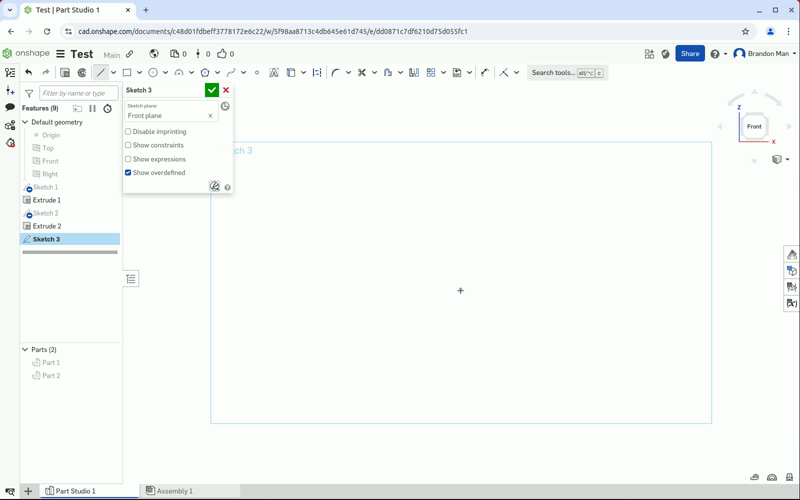
key_down(shift)
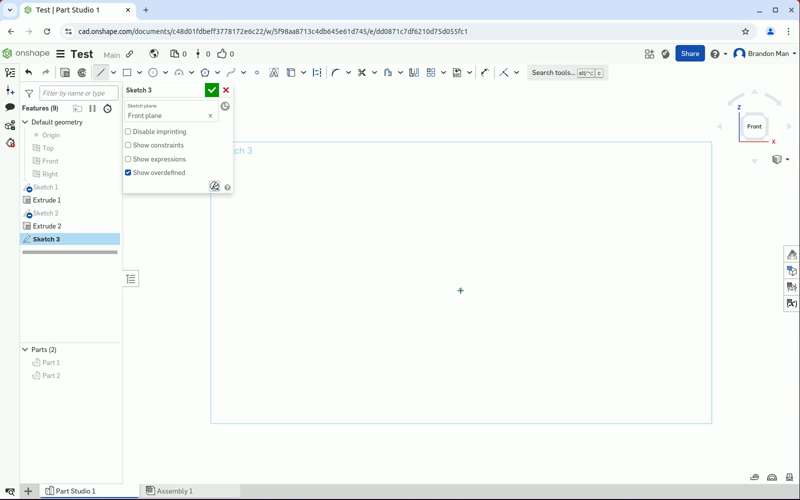
mouse_move(490, 290)
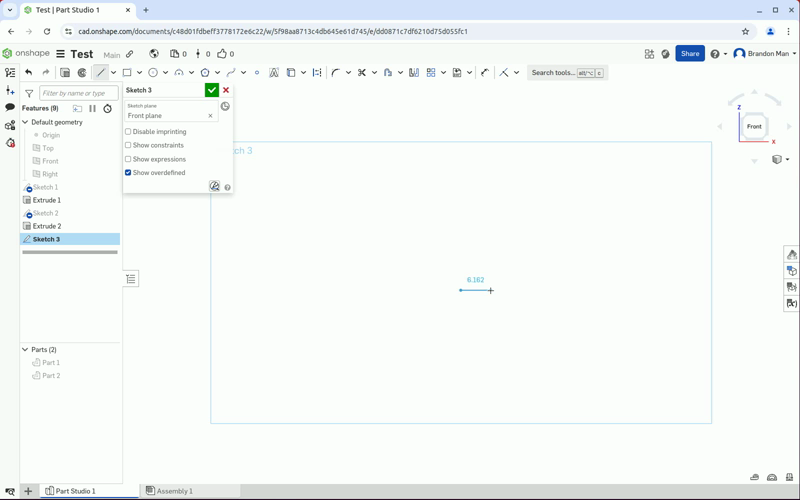
mouse_move(516, 290)
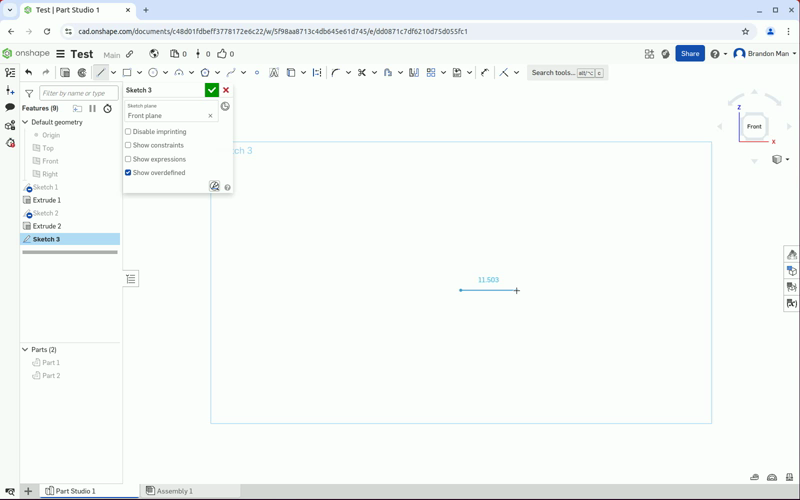
click(516, 290)
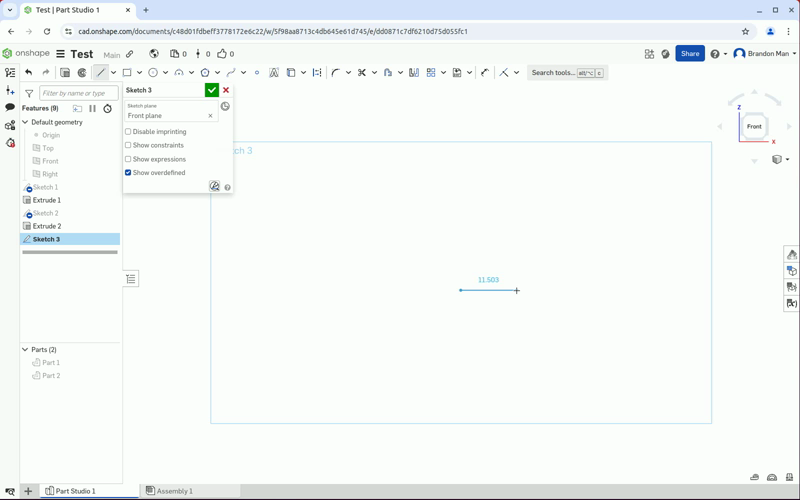
key_up(shift)
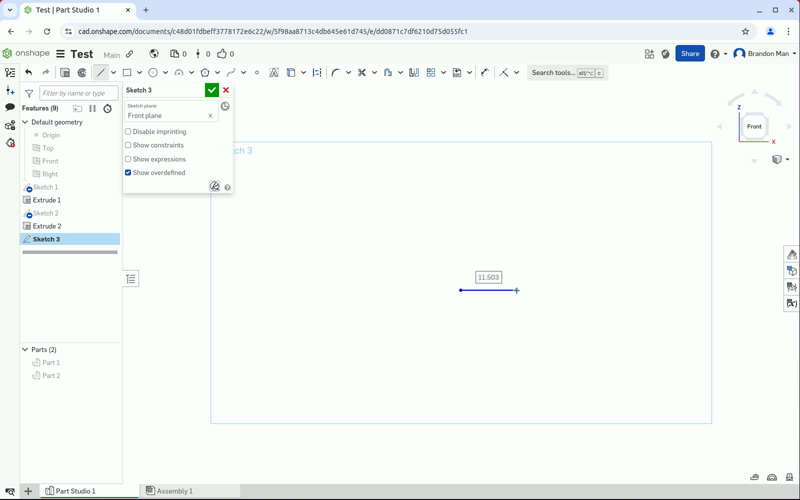
key_down(shift)
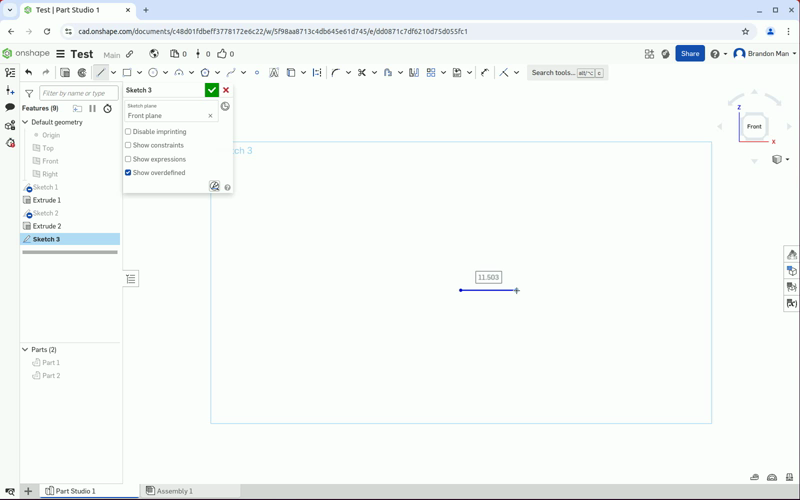
mouse_move(546, 290)
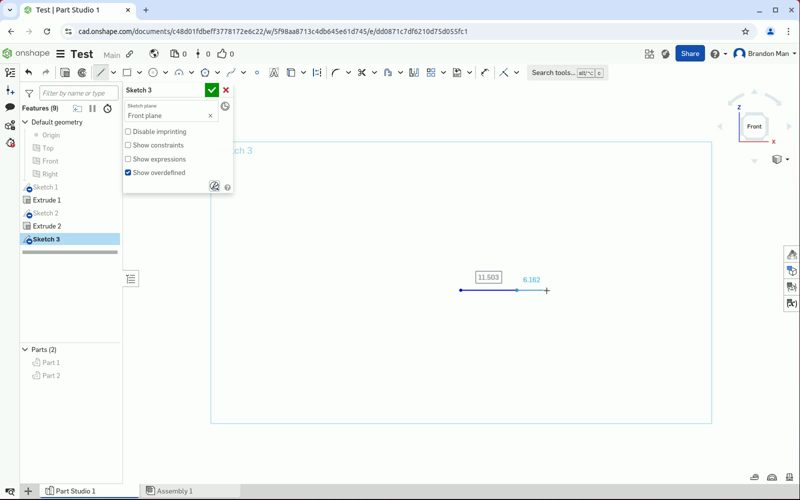
mouse_move(516, 283)
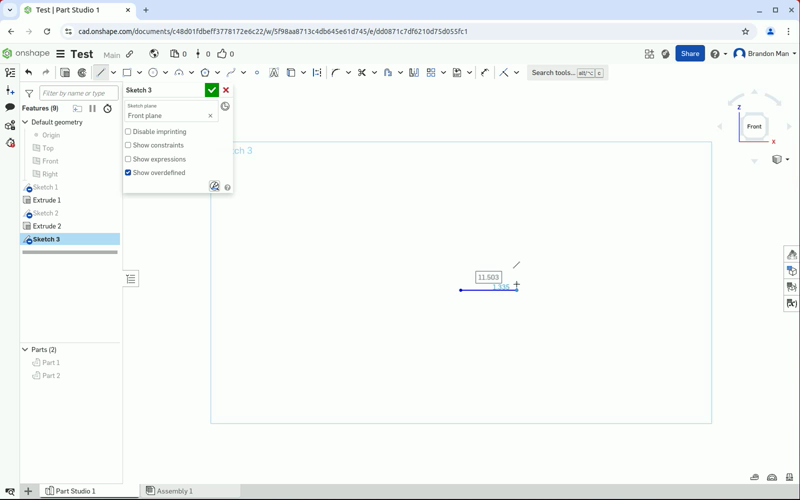
scroll(6)
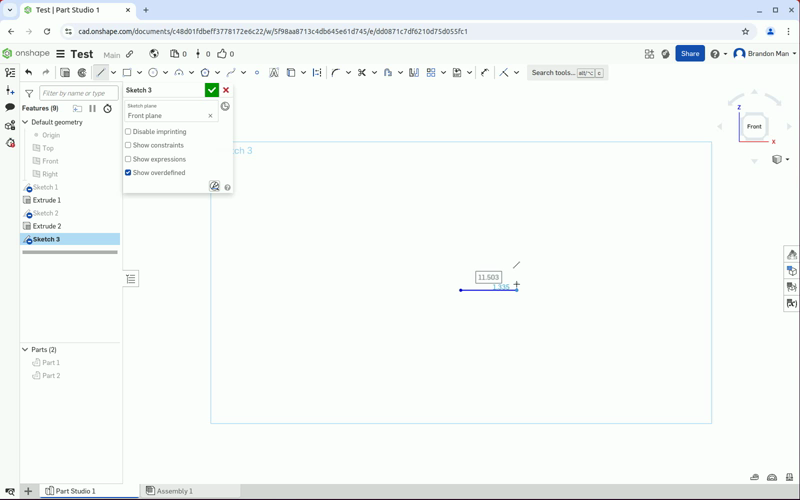
scroll(6)
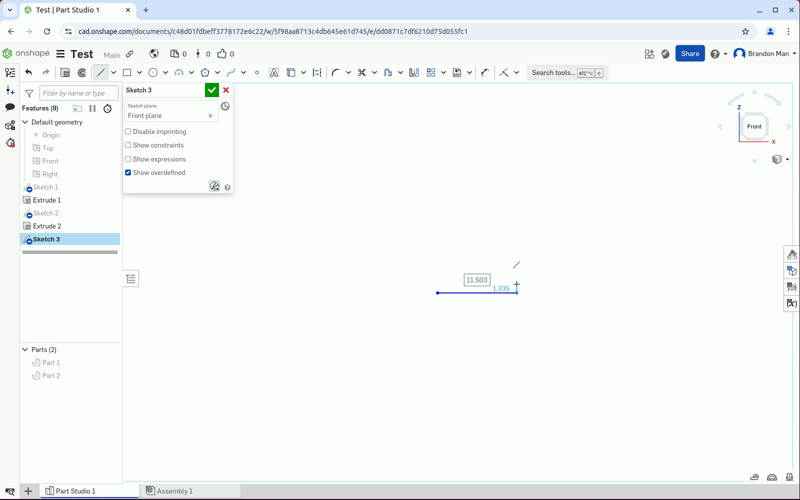
scroll(6)
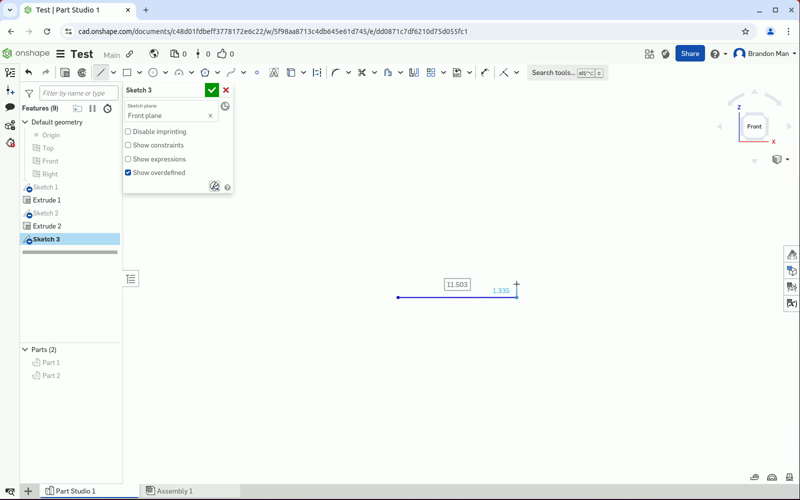
scroll(6)
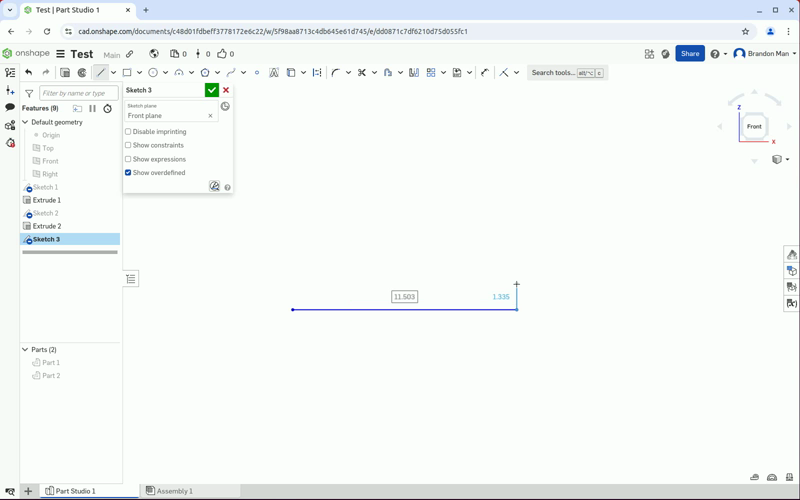
scroll(6)
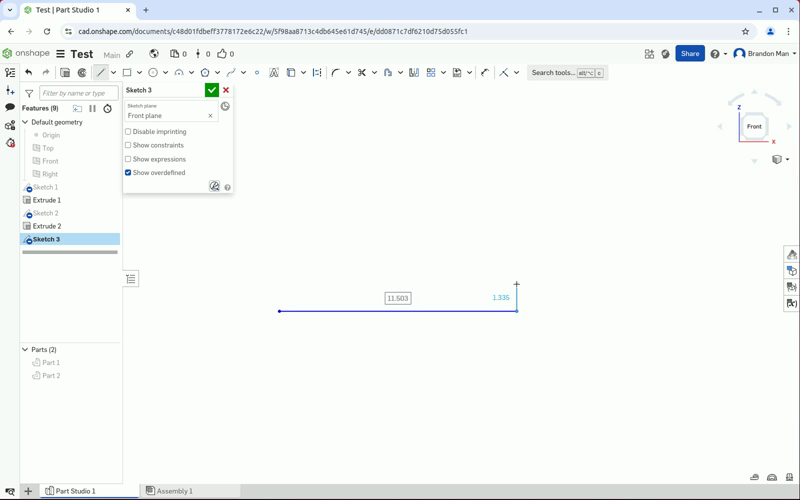
scroll(6)
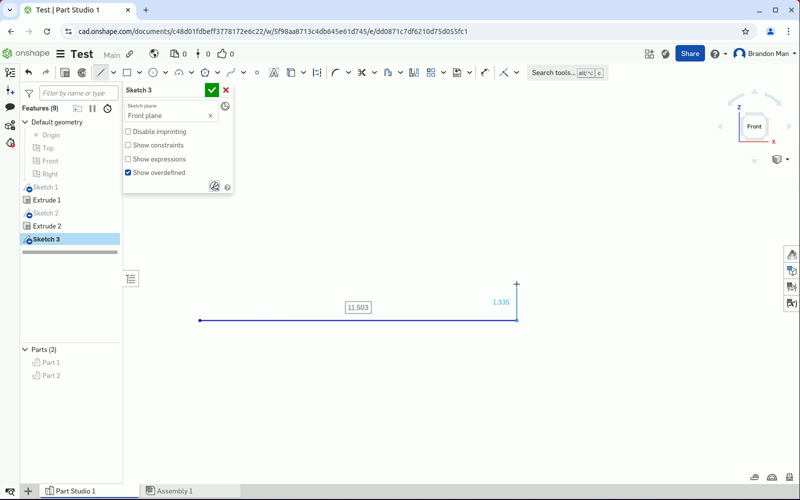
scroll(6)
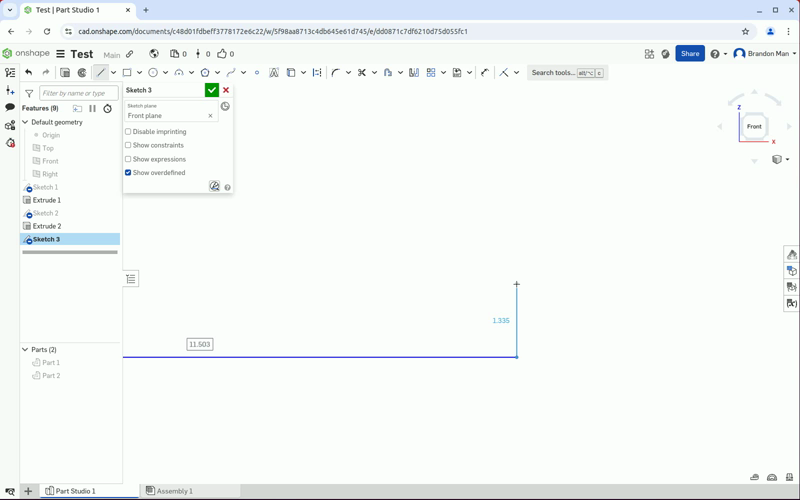
click(516, 283)
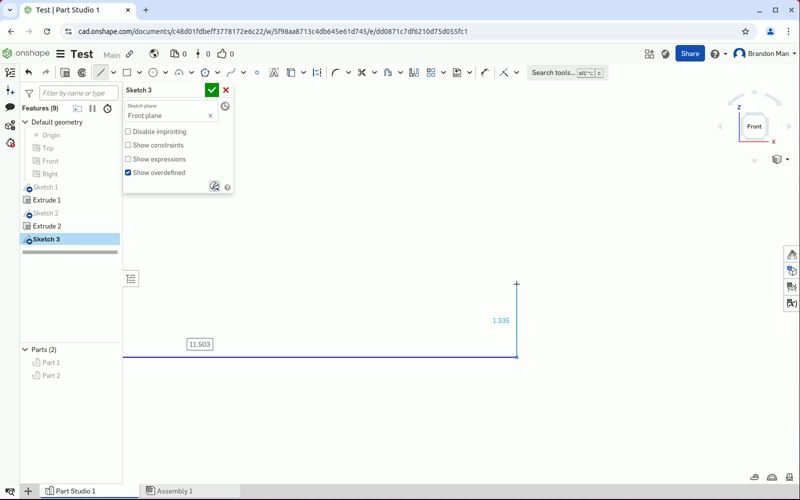
scroll(-6)
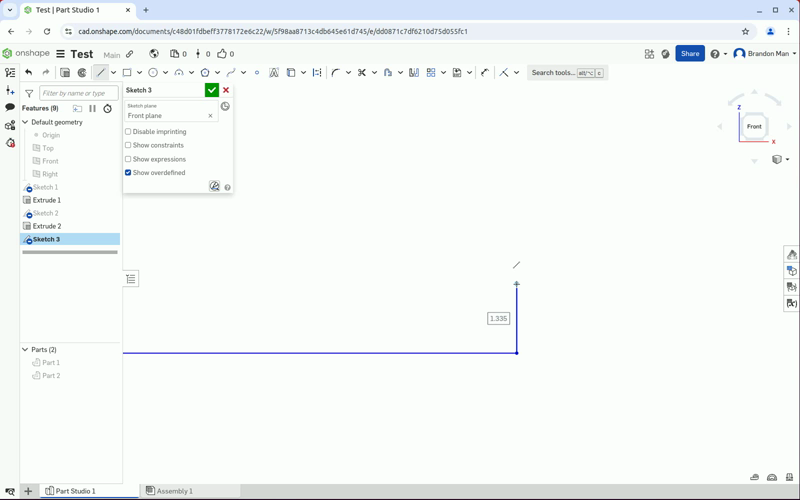
scroll(-6)
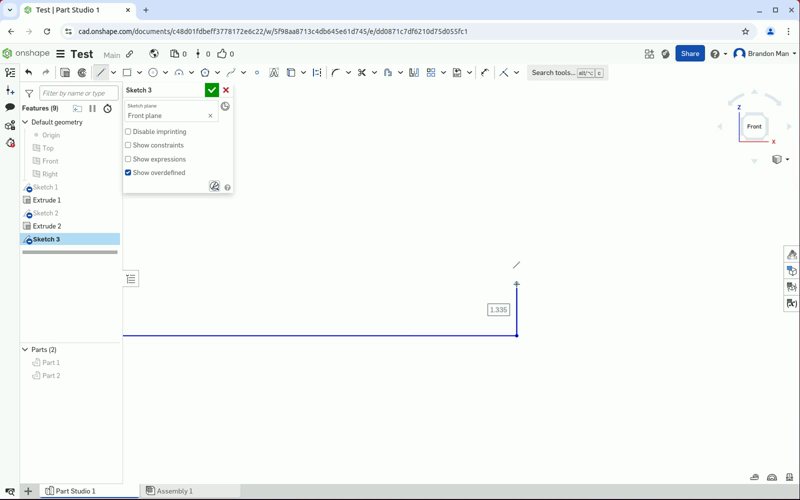
scroll(-6)
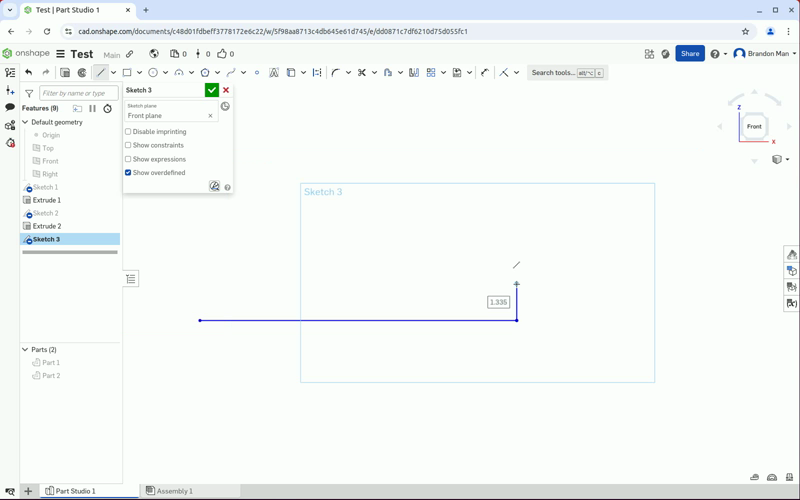
scroll(-6)
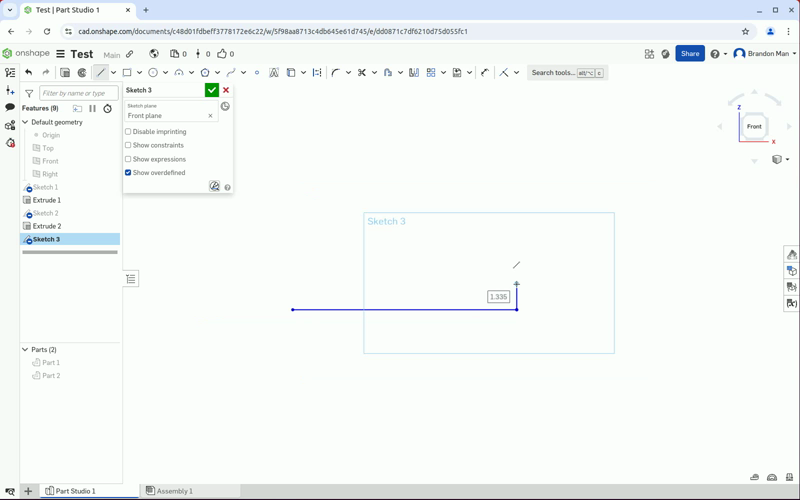
scroll(-6)
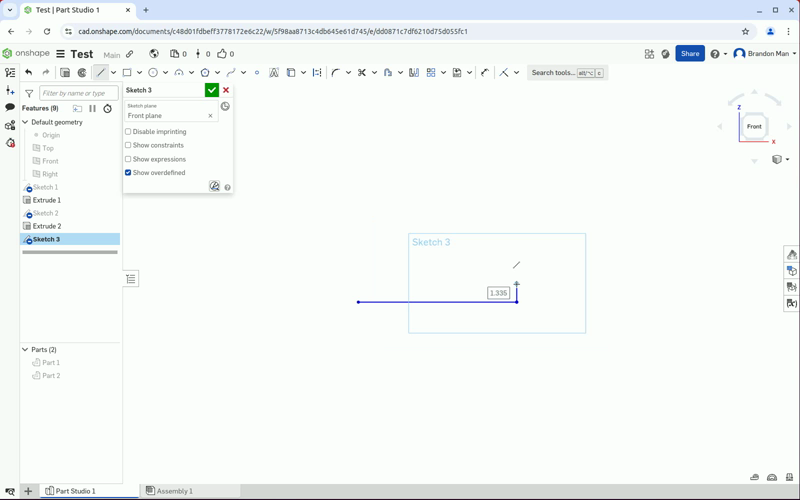
scroll(-6)
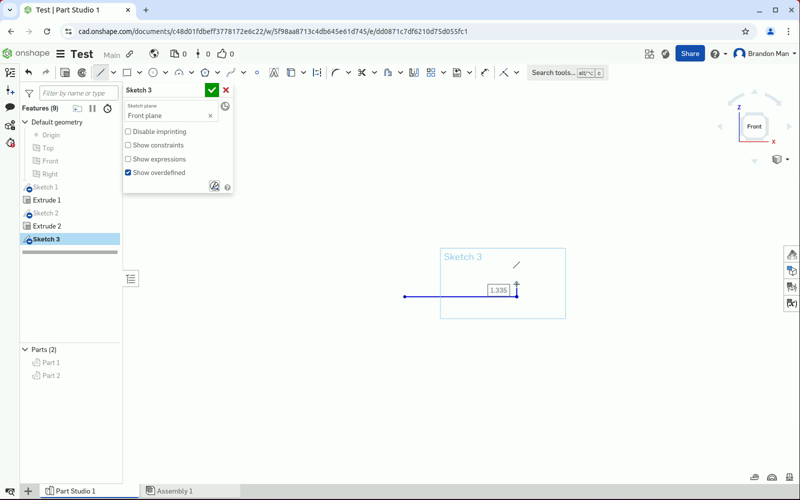
scroll(-6)
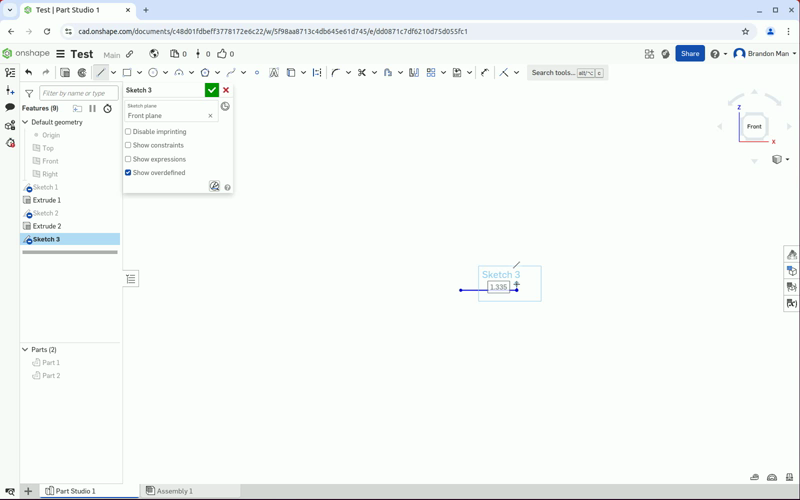
key_up(shift)
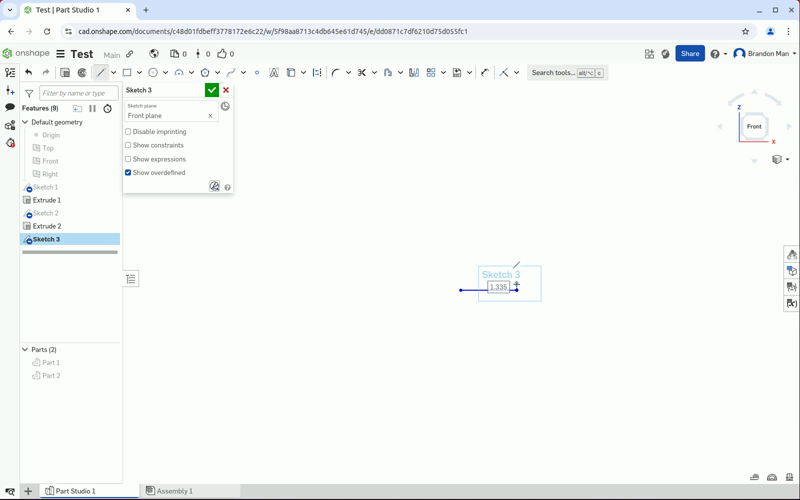
key_down(shift)
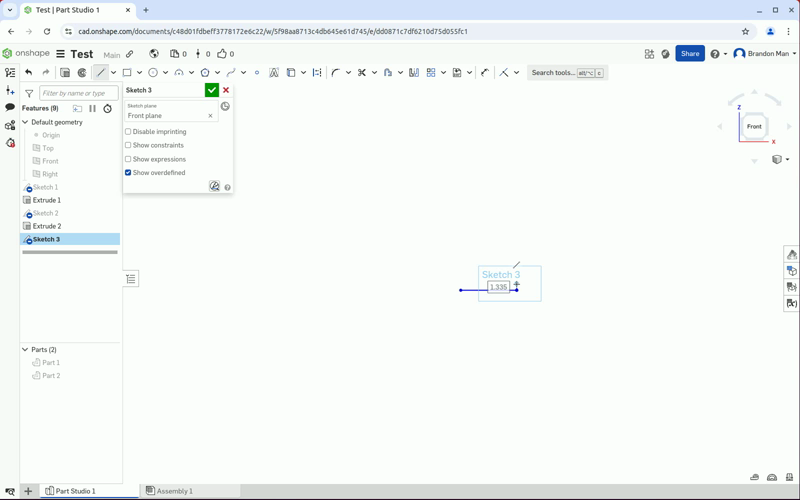
mouse_move(546, 283)
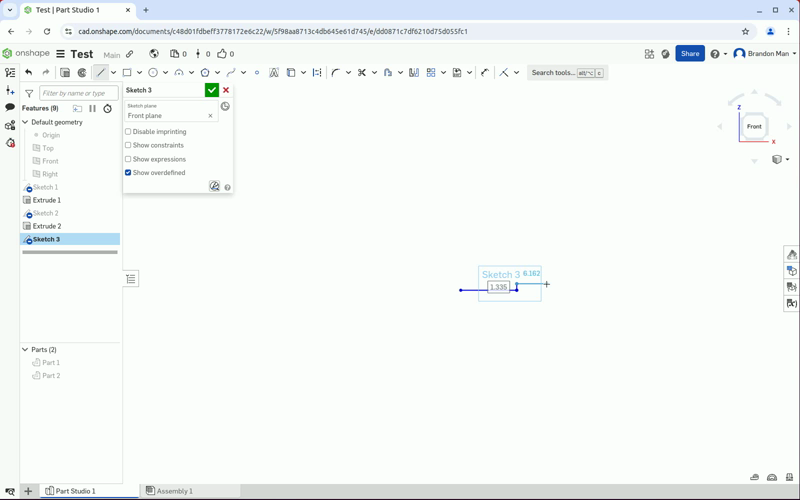
mouse_move(460, 283)
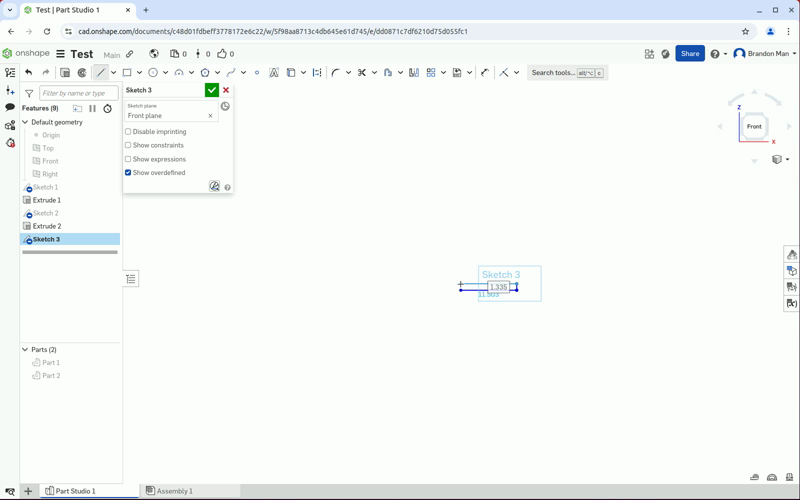
click(460, 283)
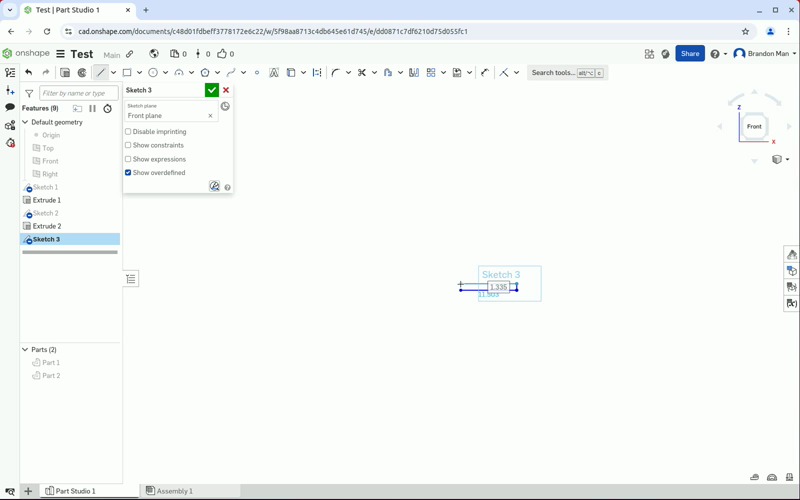
key_up(shift)
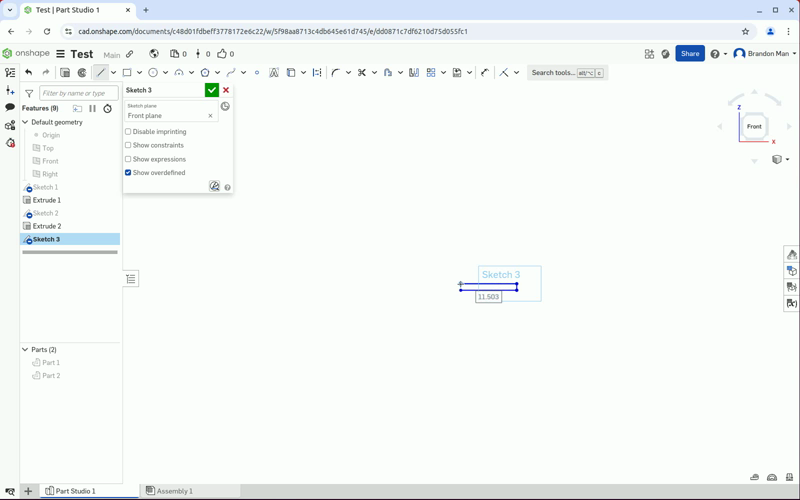
key_down(shift)
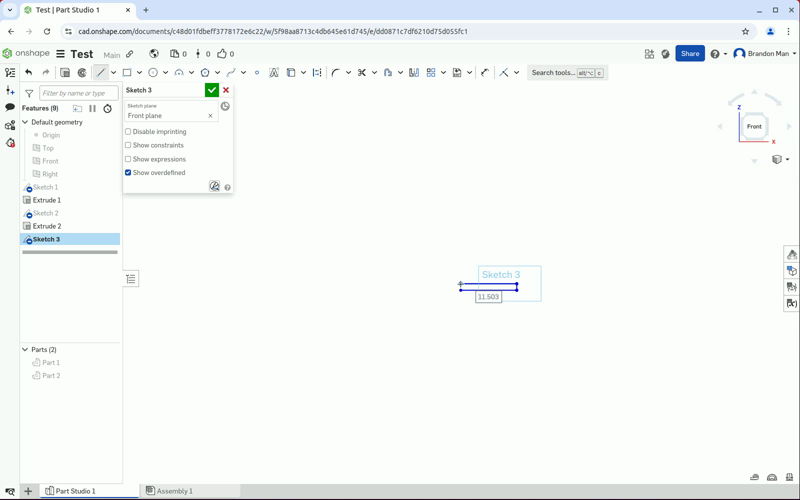
mouse_move(490, 283)
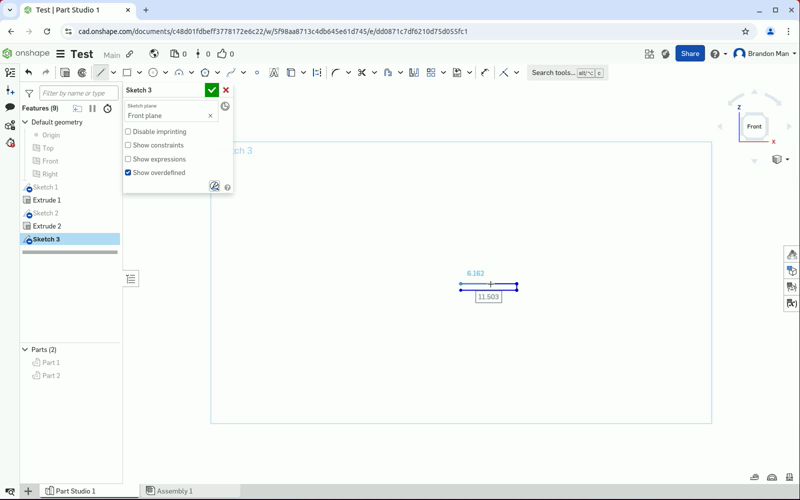
mouse_move(460, 284)
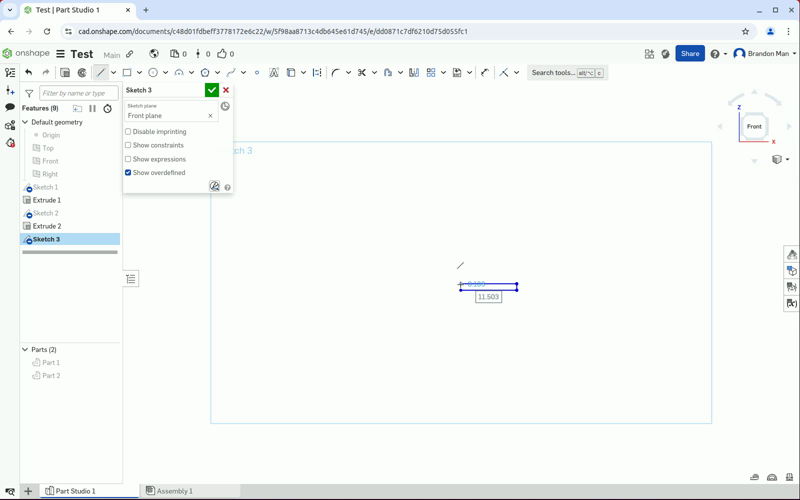
scroll(6)
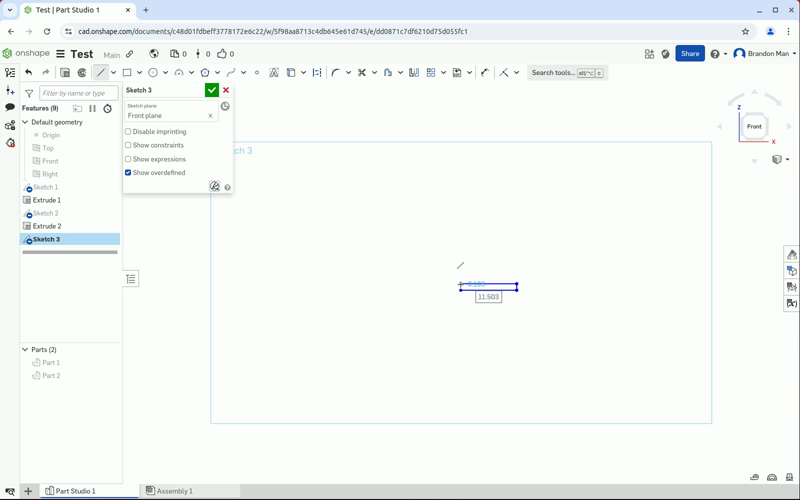
scroll(6)
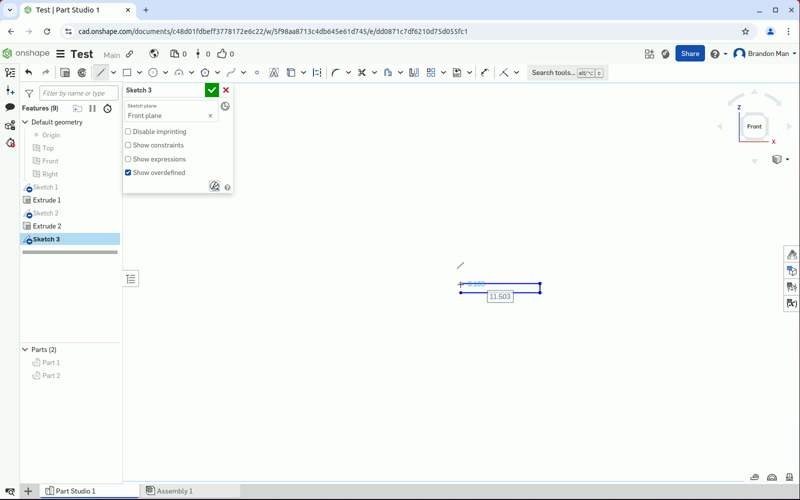
scroll(6)
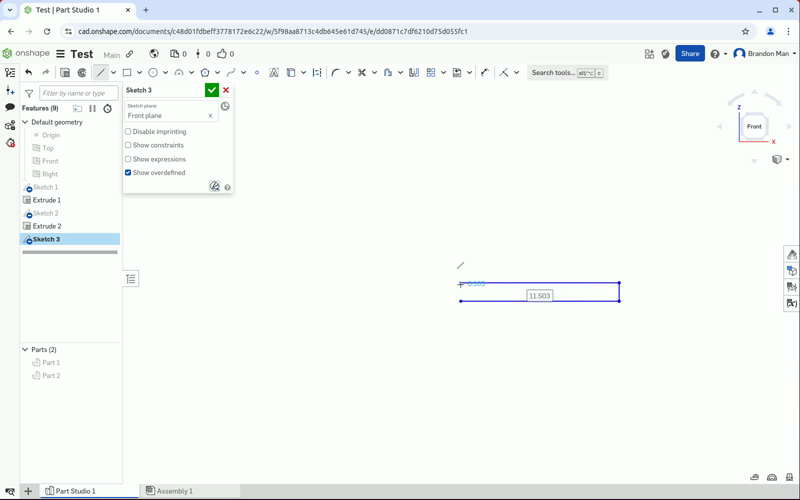
scroll(6)
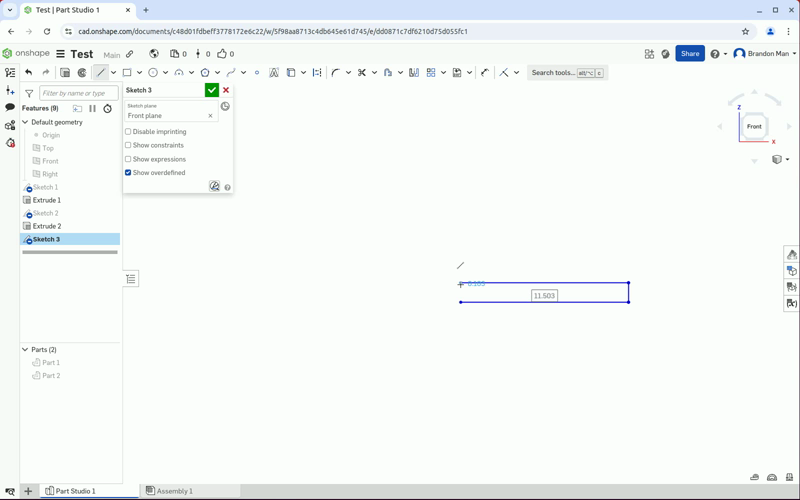
scroll(6)
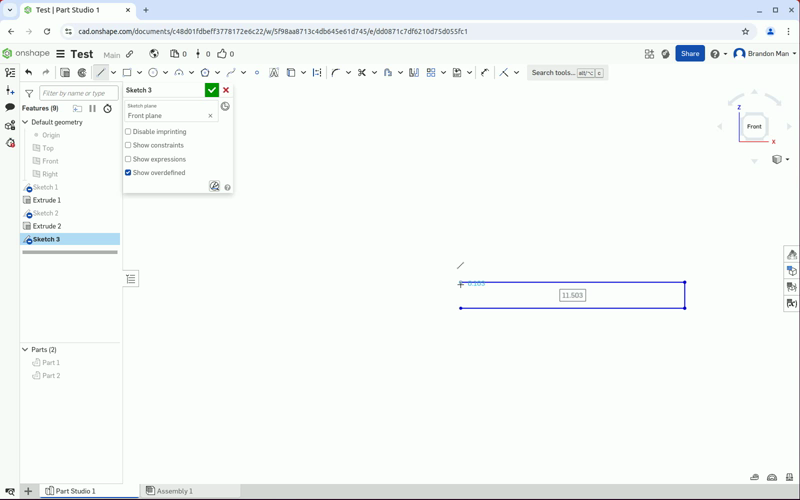
scroll(6)
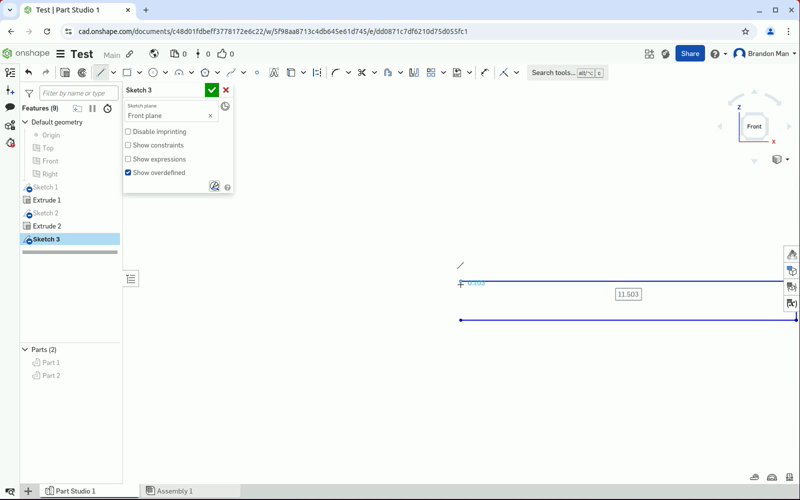
scroll(6)
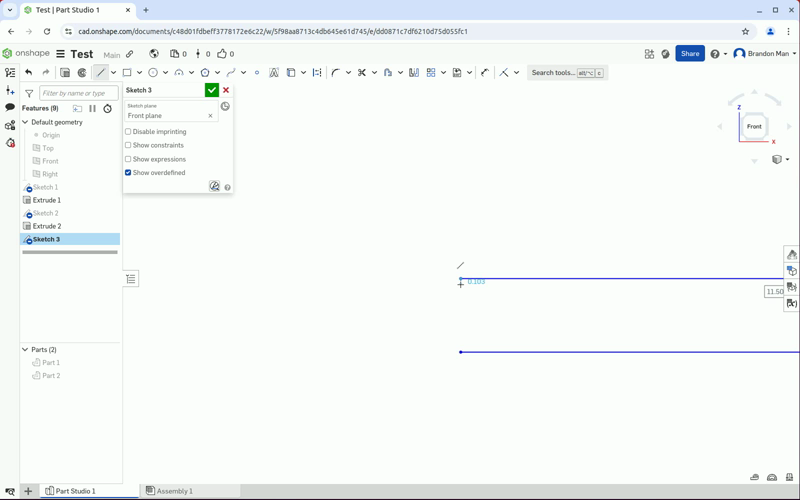
click(460, 284)
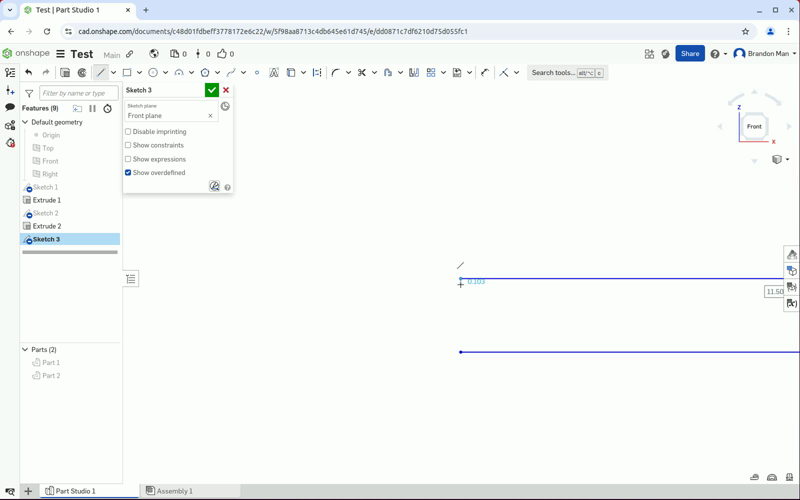
scroll(-6)
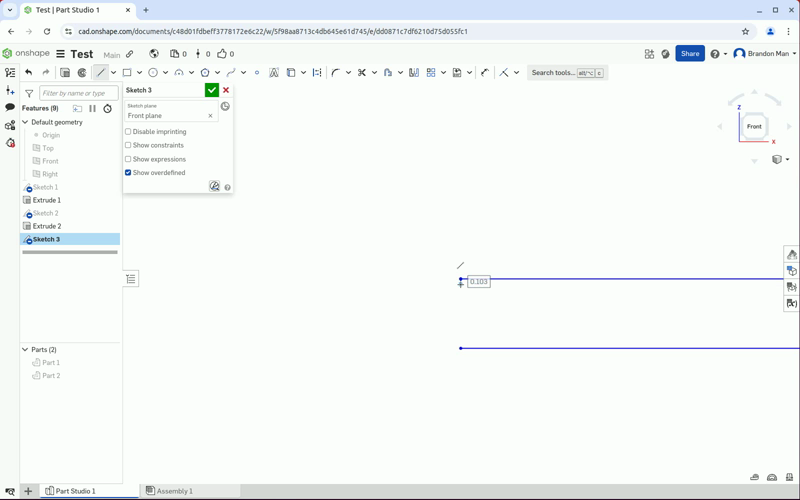
scroll(-6)
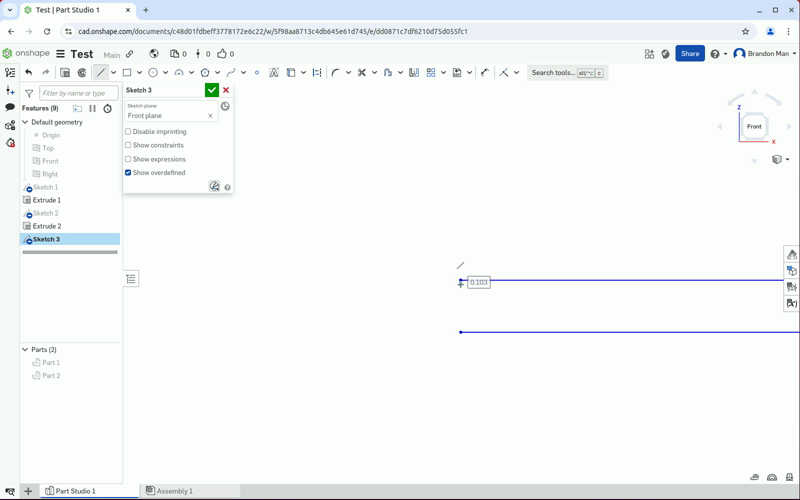
scroll(-6)
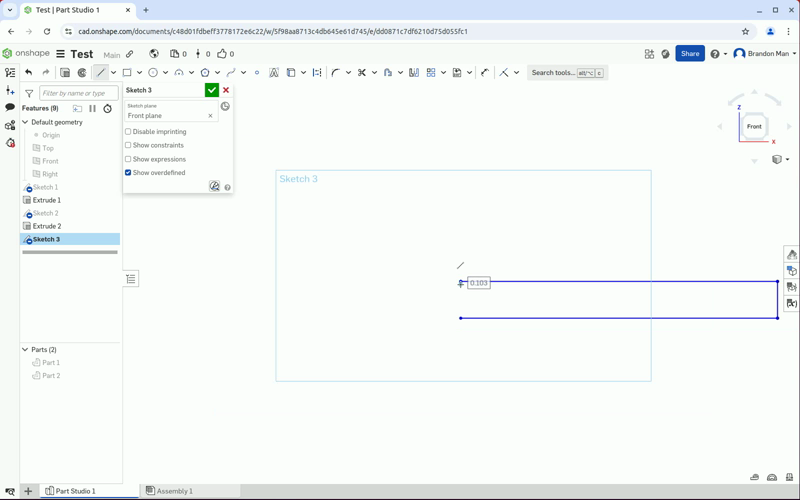
scroll(-6)
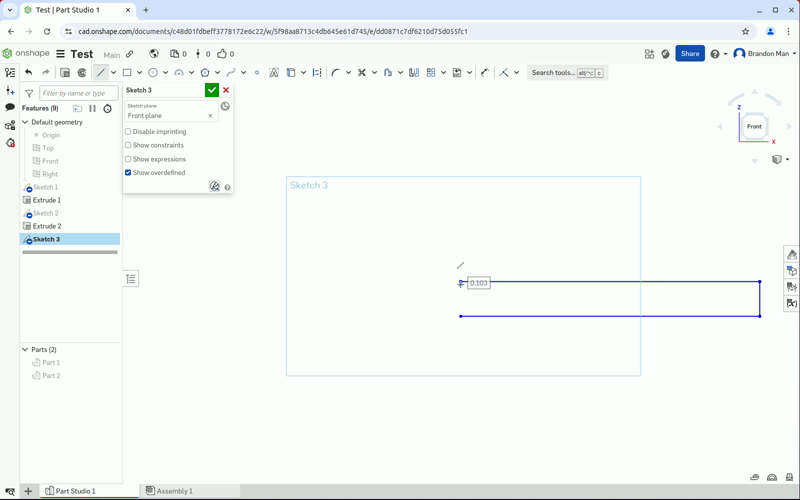
scroll(-6)
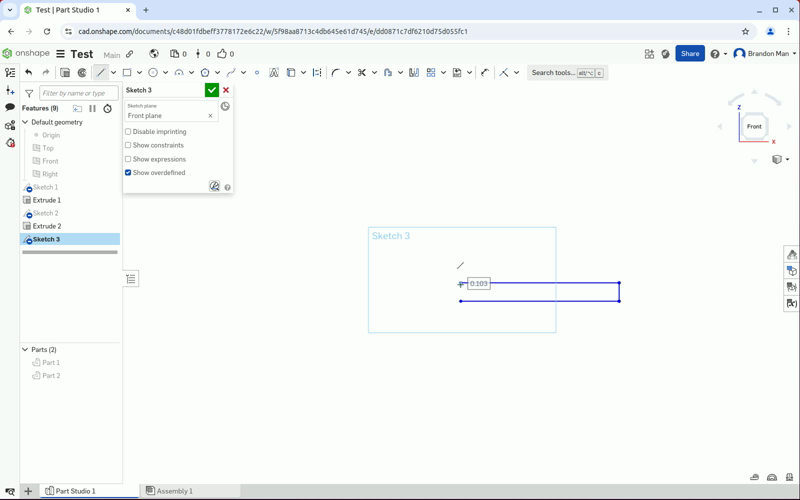
scroll(-6)
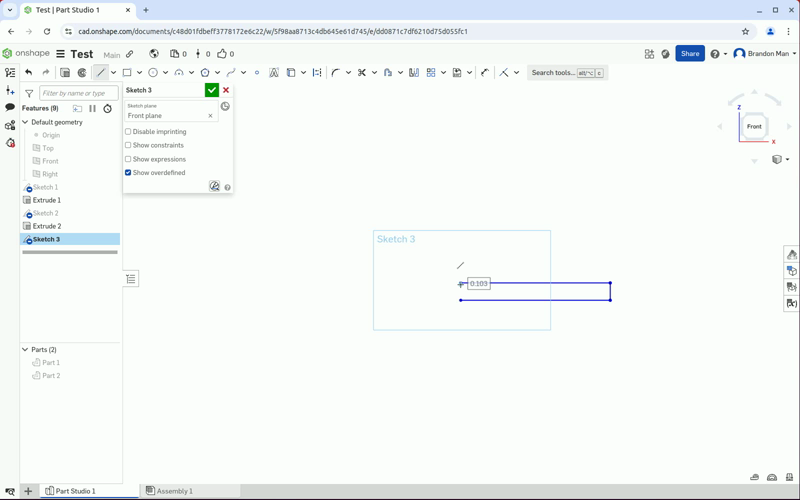
scroll(-6)
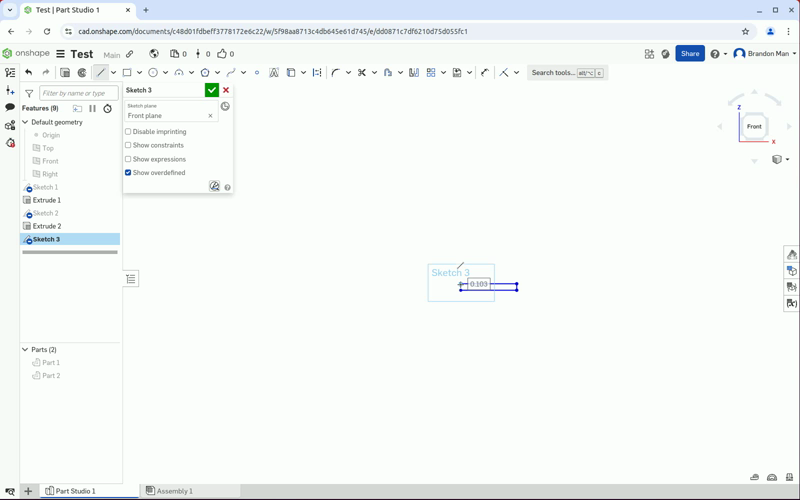
key_up(shift)
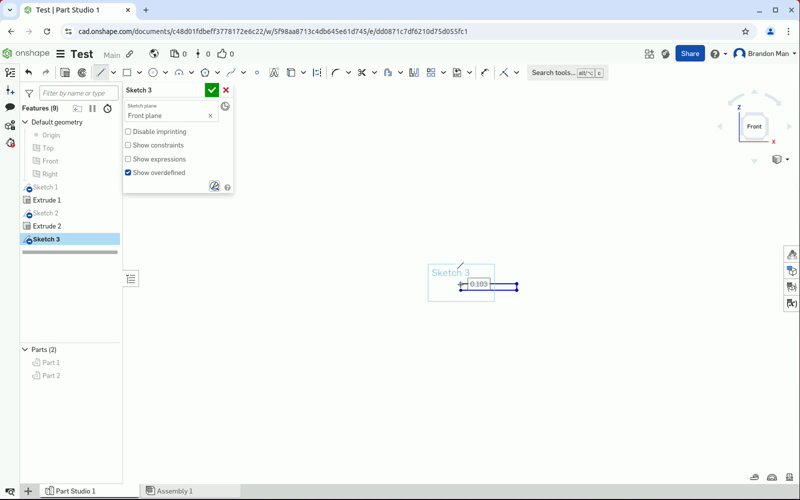
key(esc)
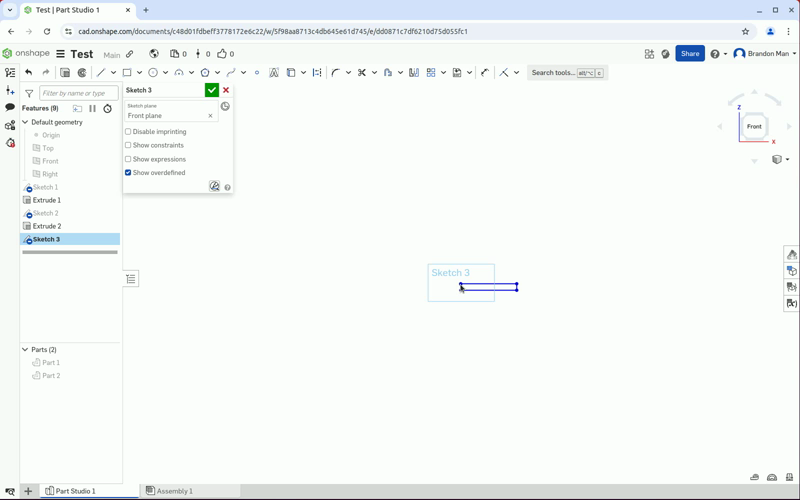
key(a)
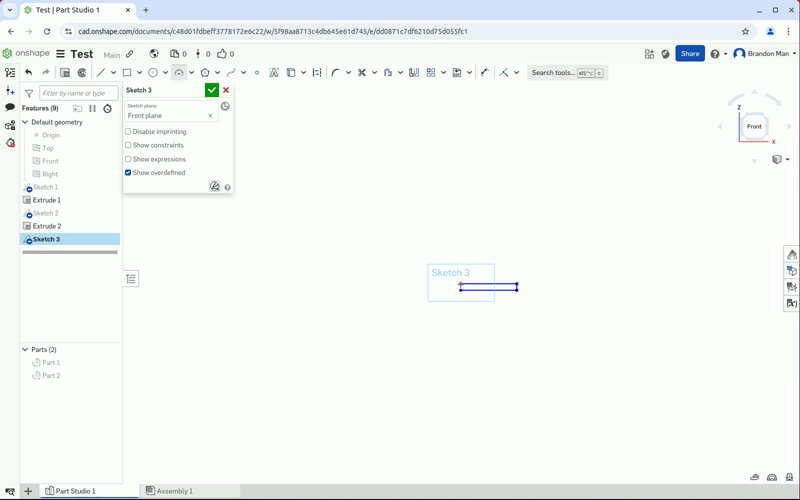
mouse_move(460, 284)
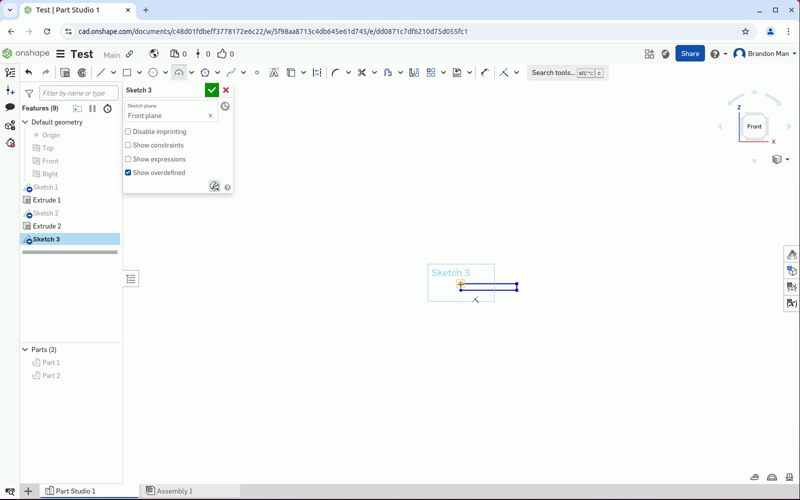
scroll(6)
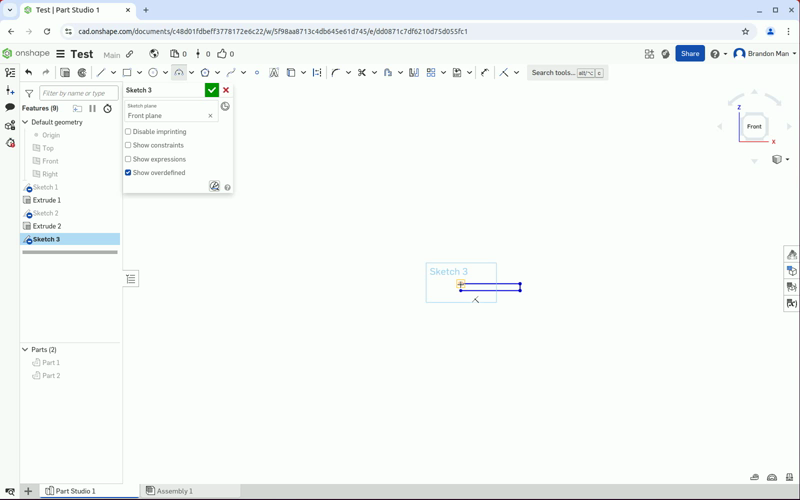
scroll(6)
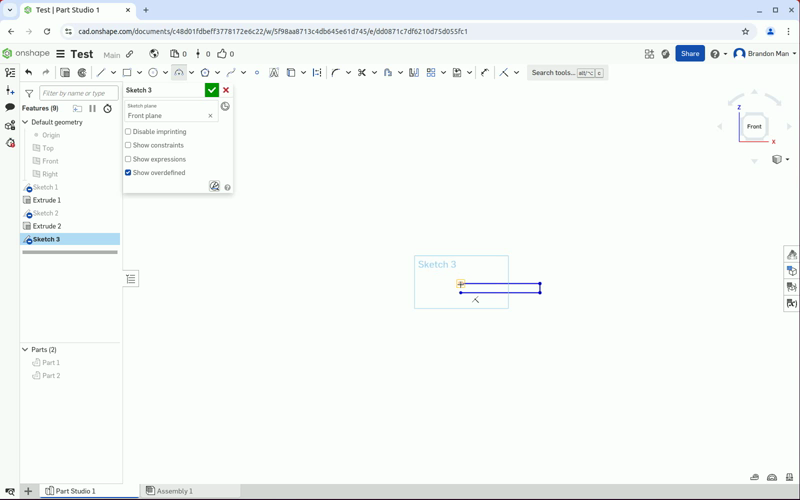
scroll(6)
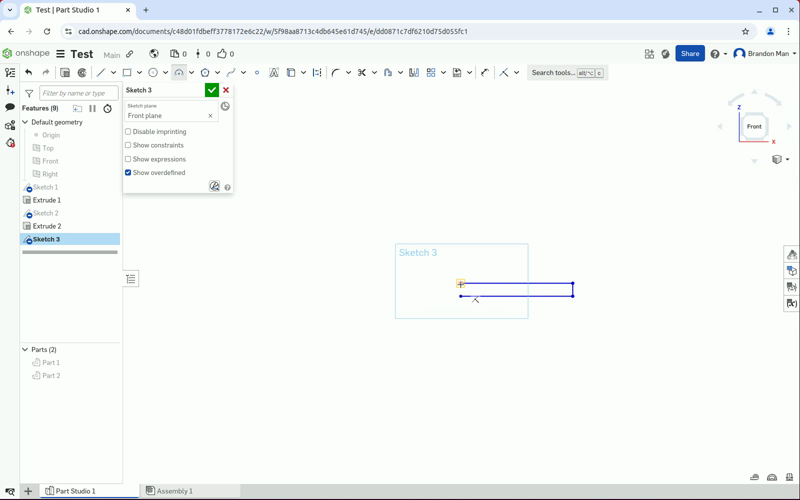
scroll(6)
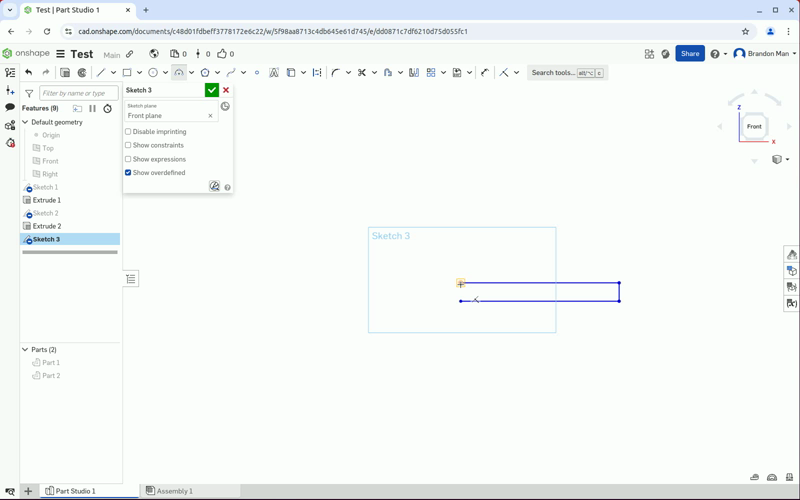
scroll(6)
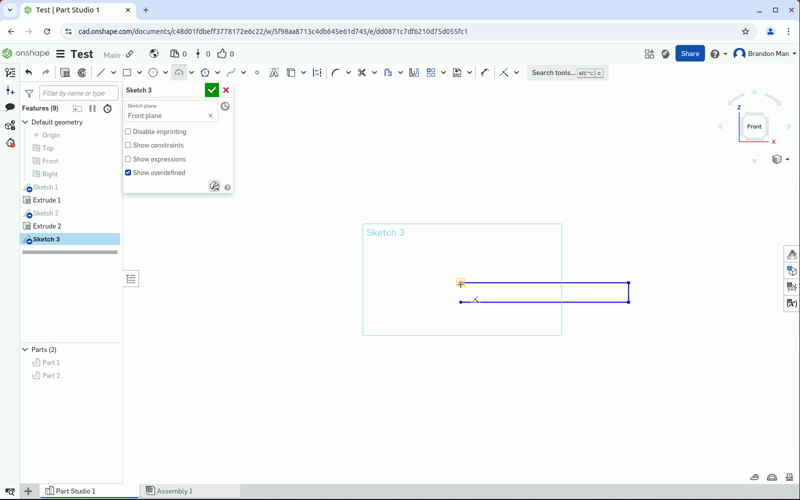
scroll(6)
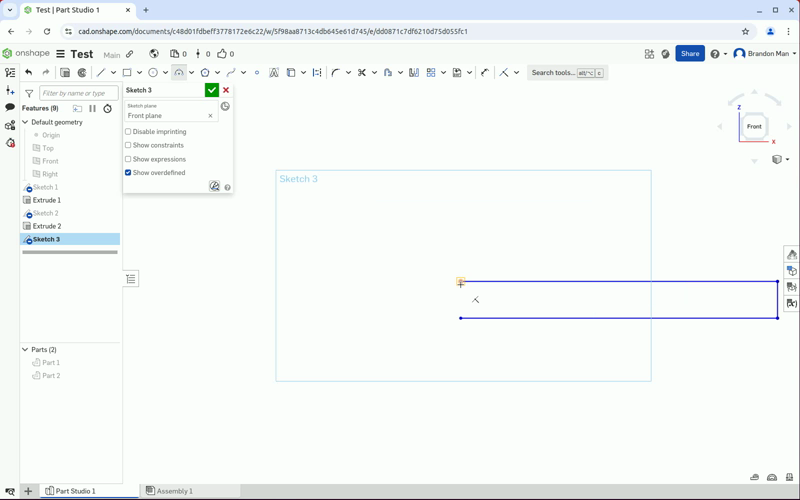
scroll(6)
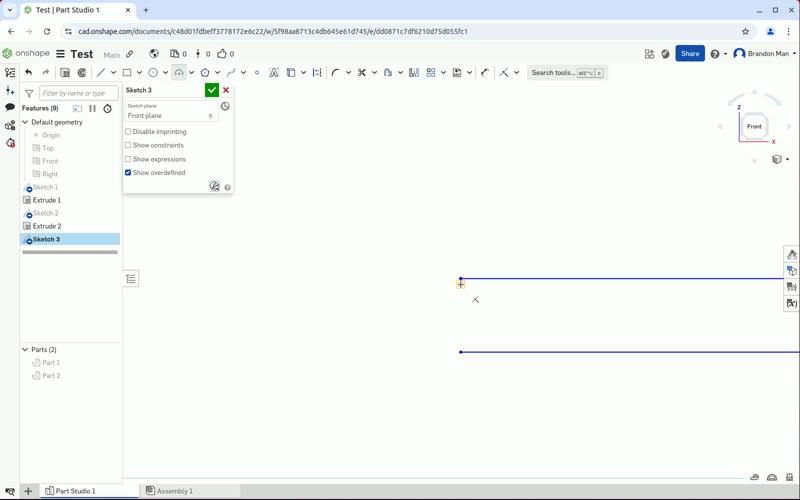
click(460, 284)
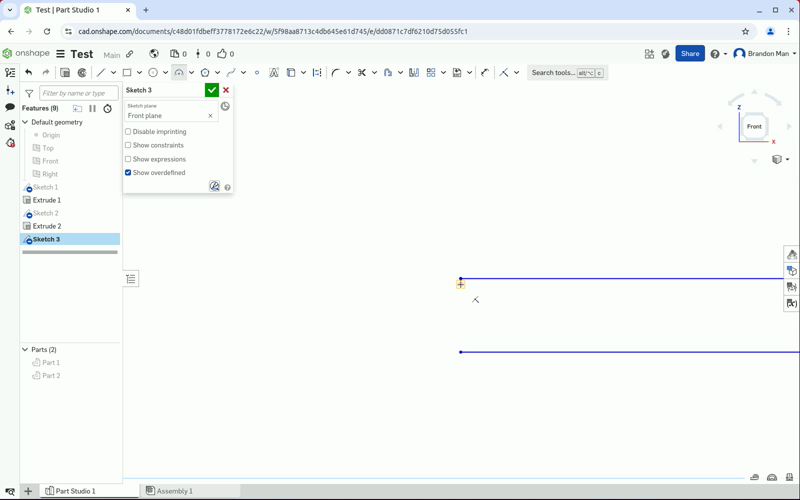
scroll(-6)
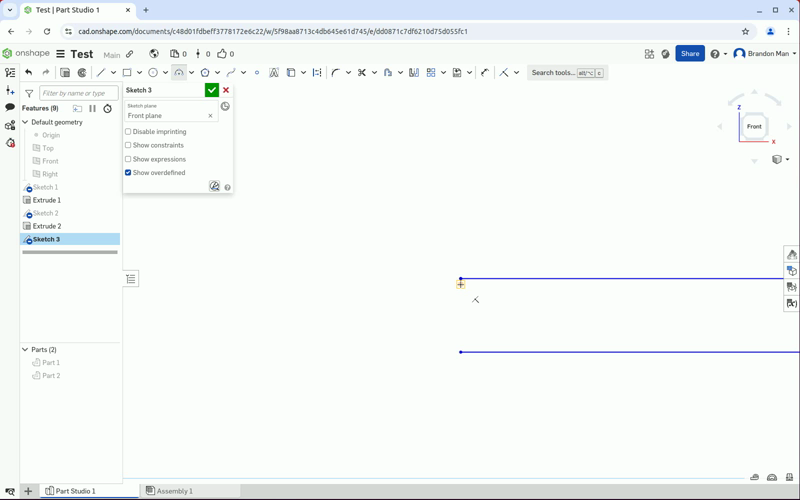
scroll(-6)
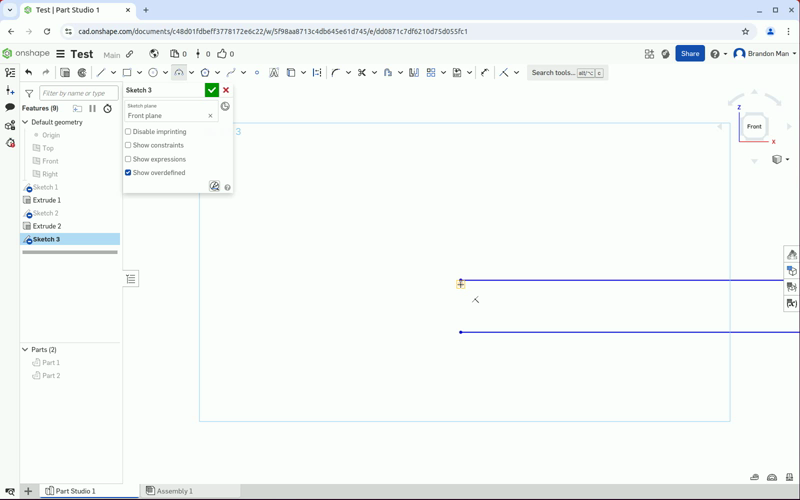
scroll(-6)
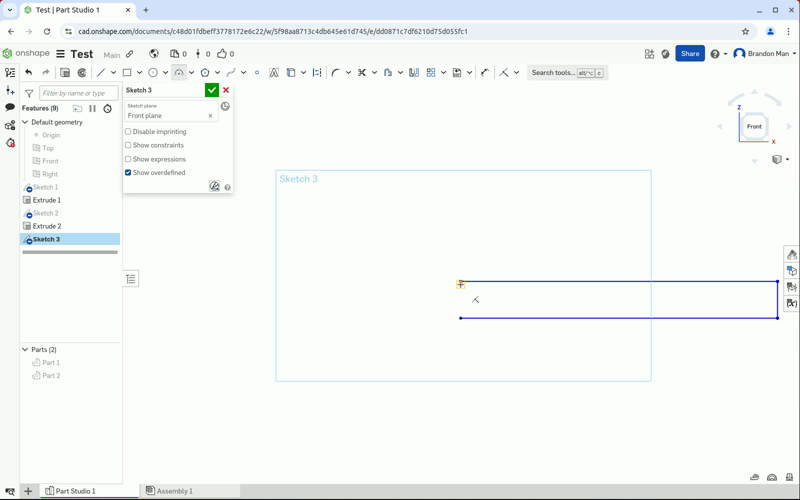
scroll(-6)
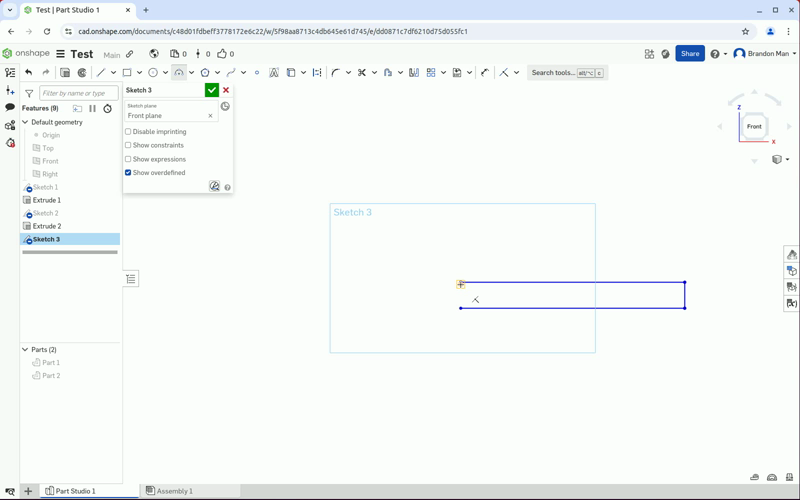
scroll(-6)
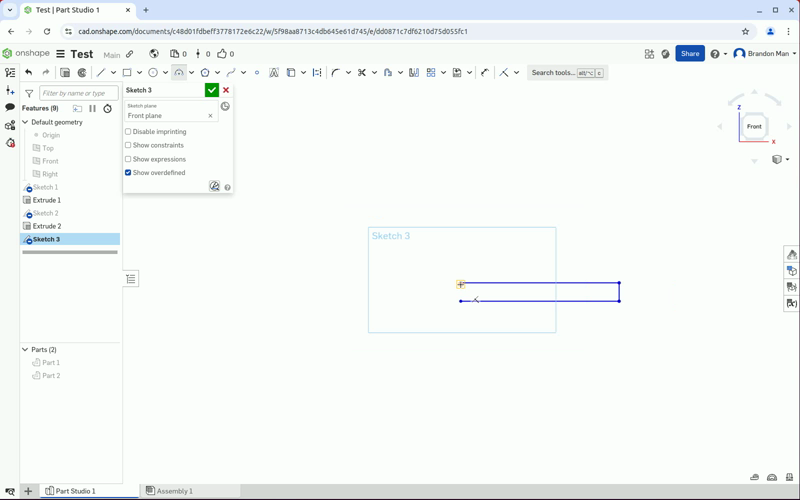
scroll(-6)
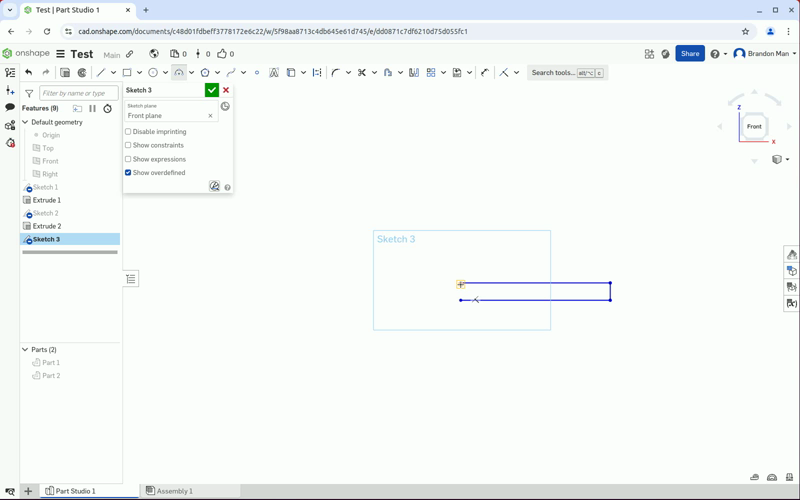
scroll(-6)
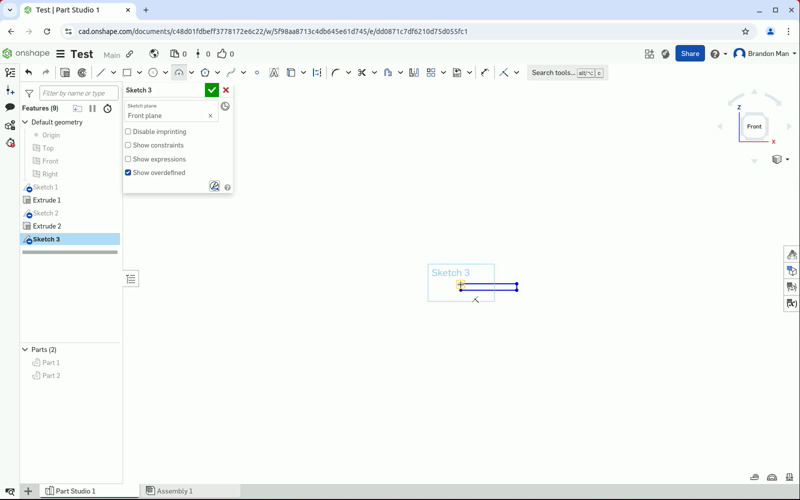
key_down(shift)
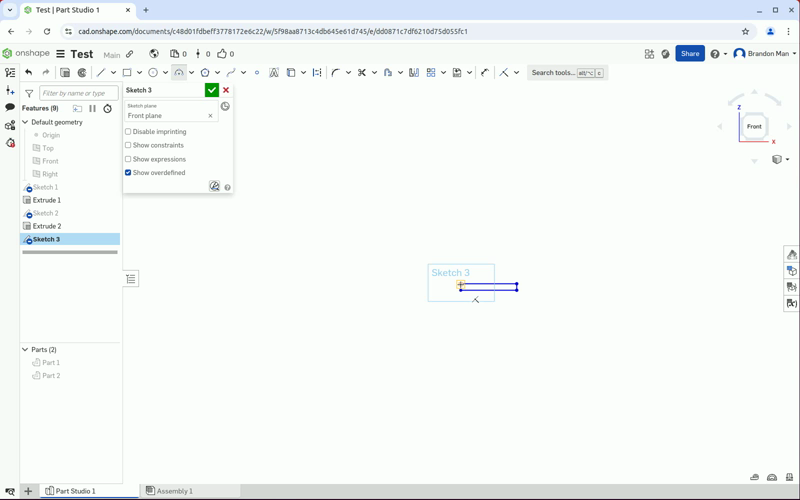
mouse_move(460, 289)
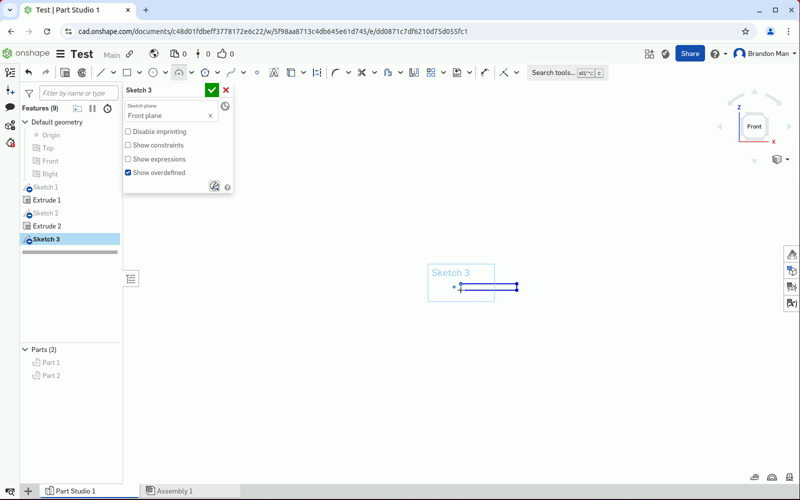
scroll(6)
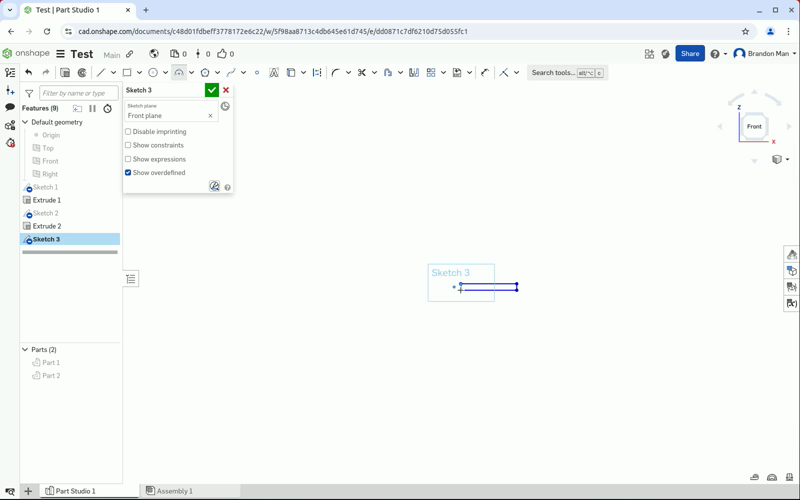
scroll(6)
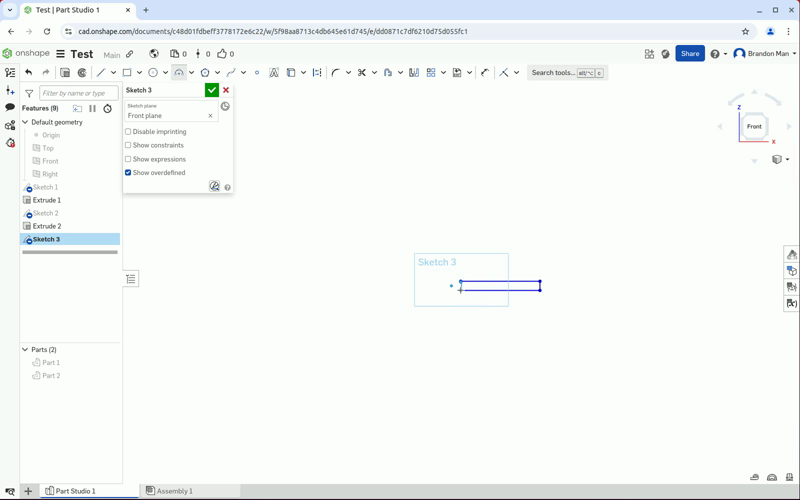
scroll(6)
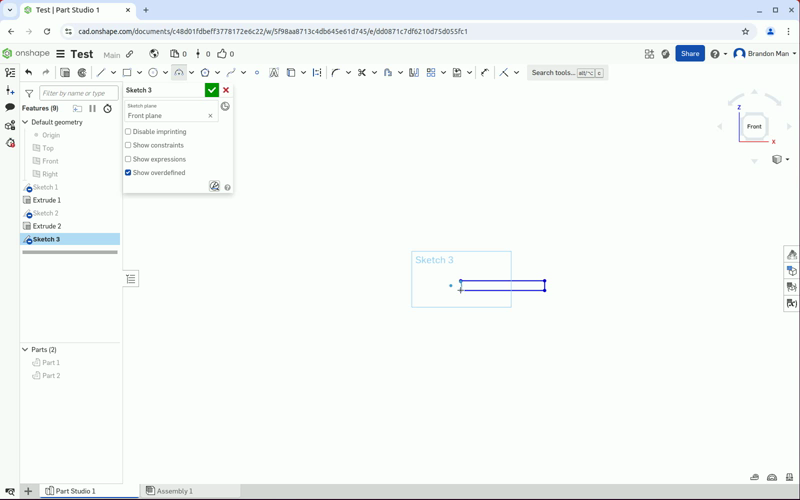
scroll(6)
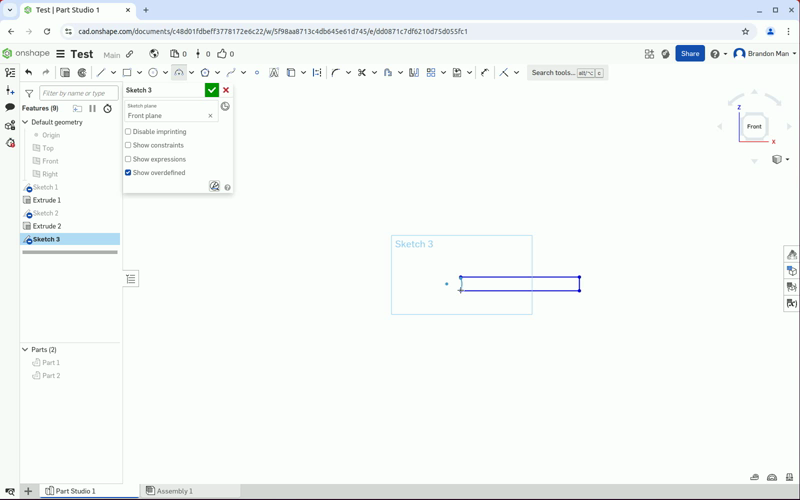
scroll(6)
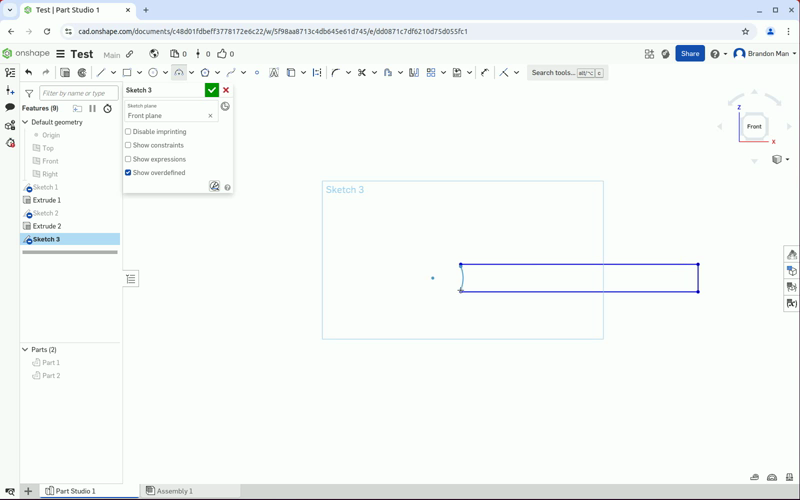
scroll(6)
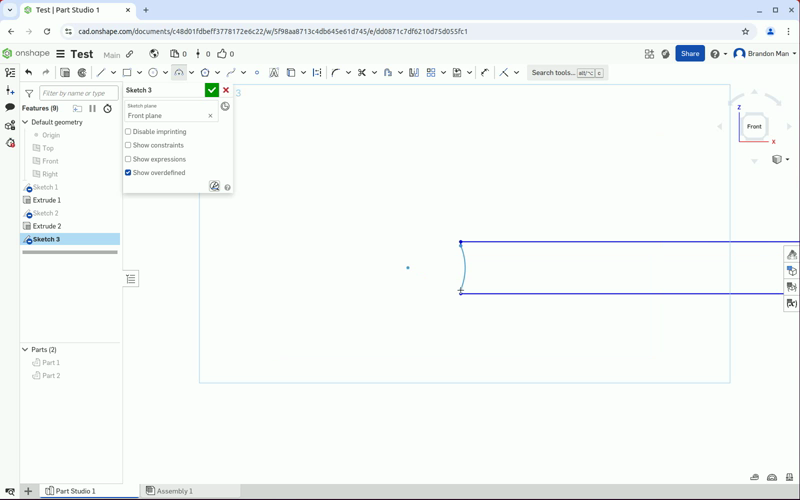
scroll(6)
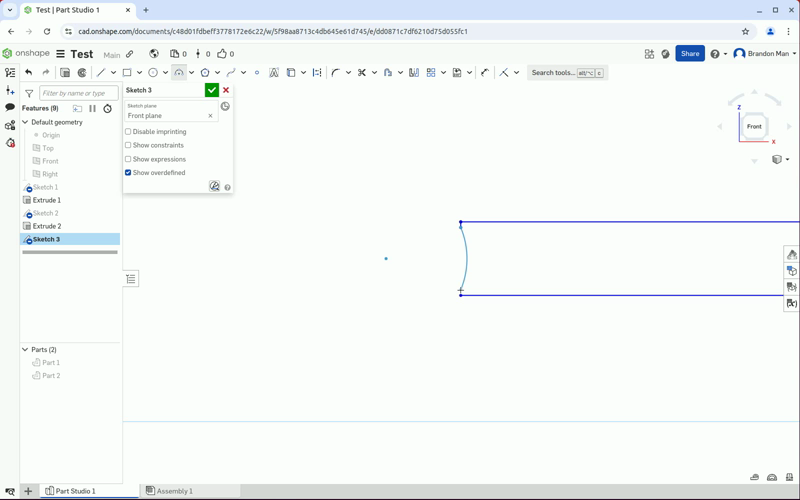
click(460, 289)
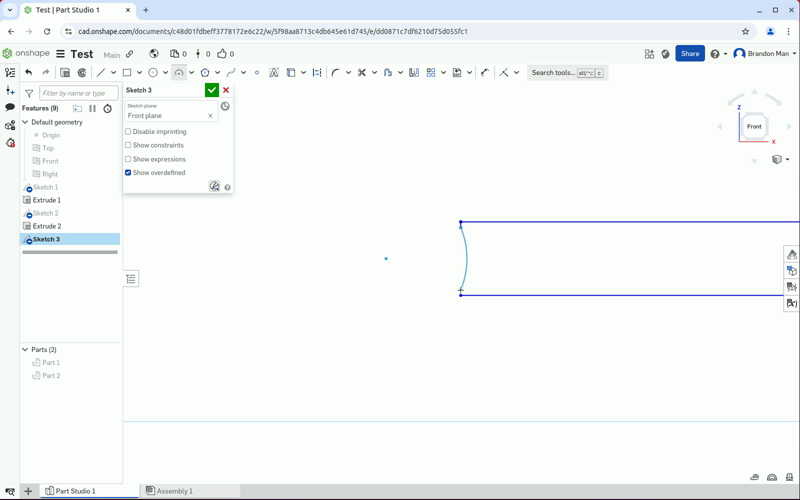
scroll(-6)
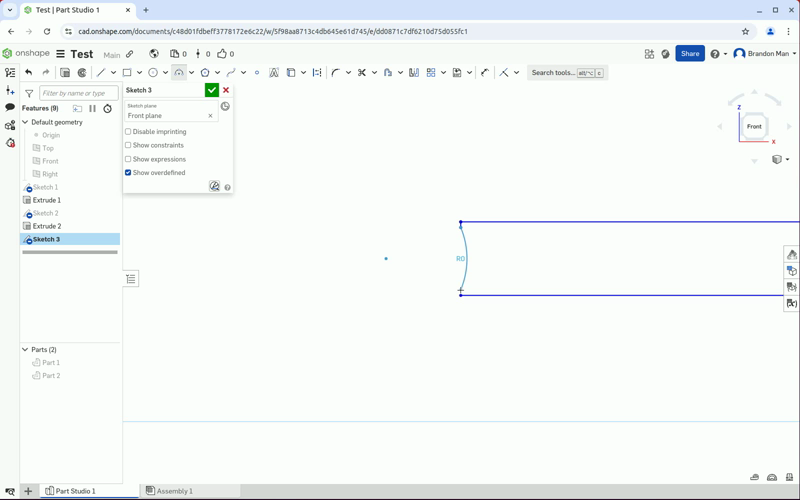
scroll(-6)
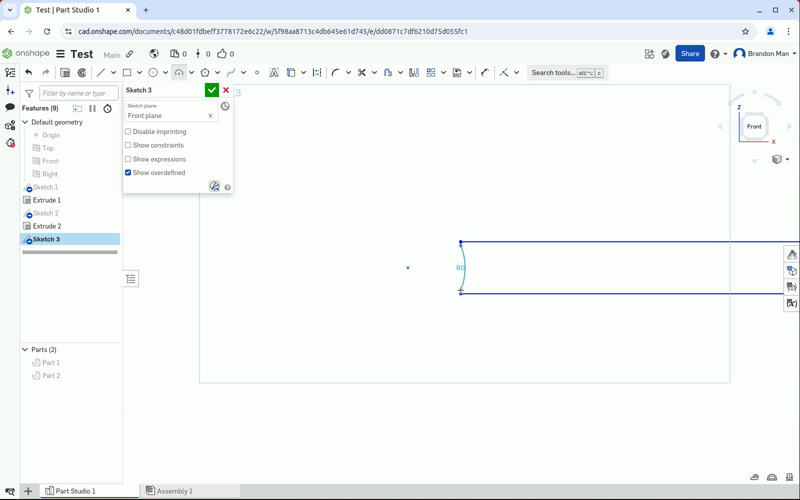
scroll(-6)
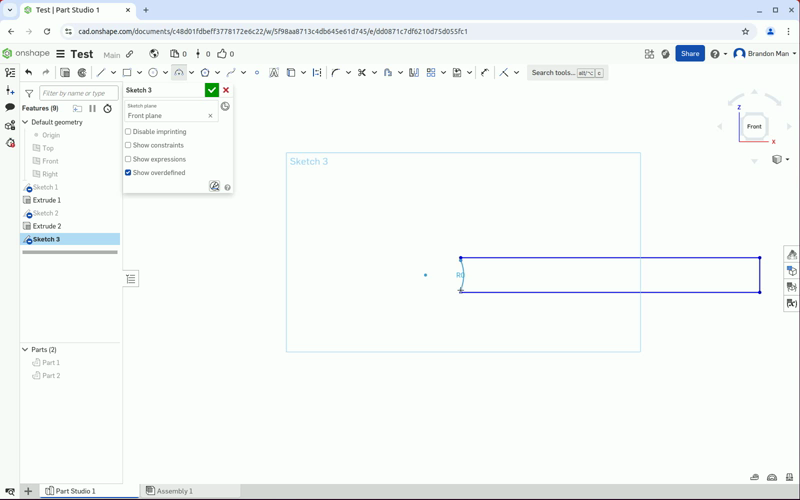
scroll(-6)
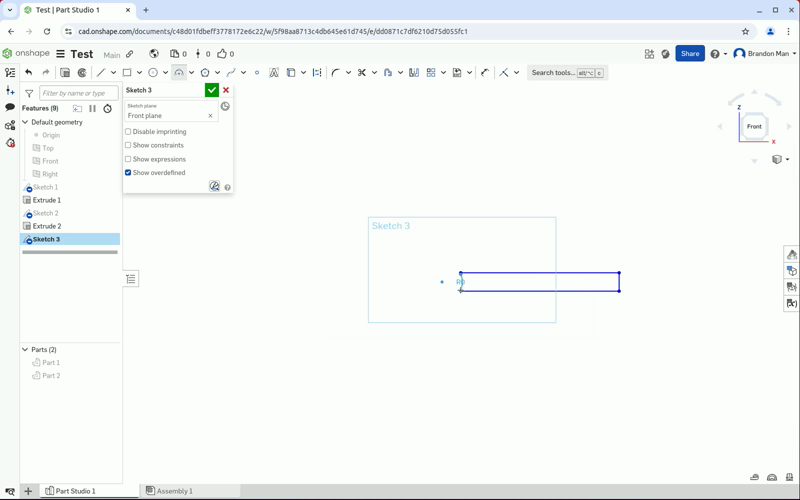
scroll(-6)
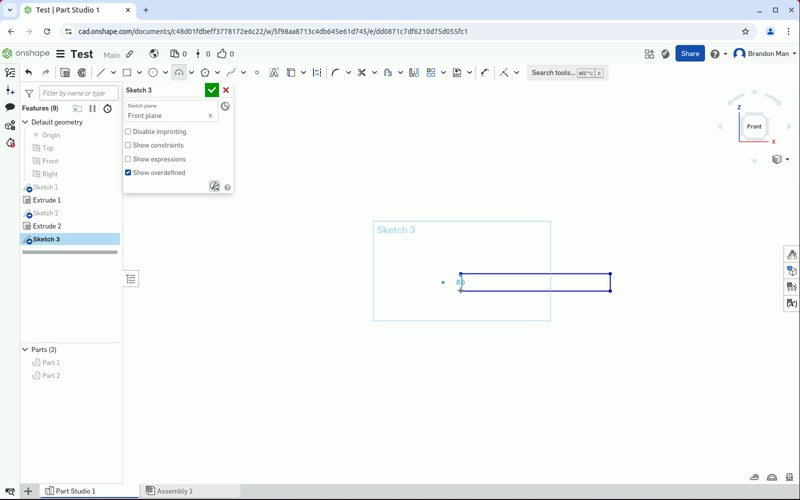
scroll(-6)
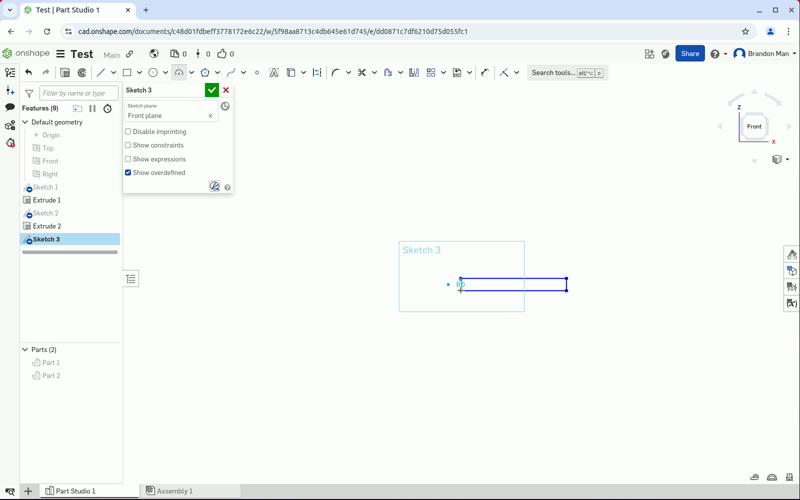
scroll(-6)
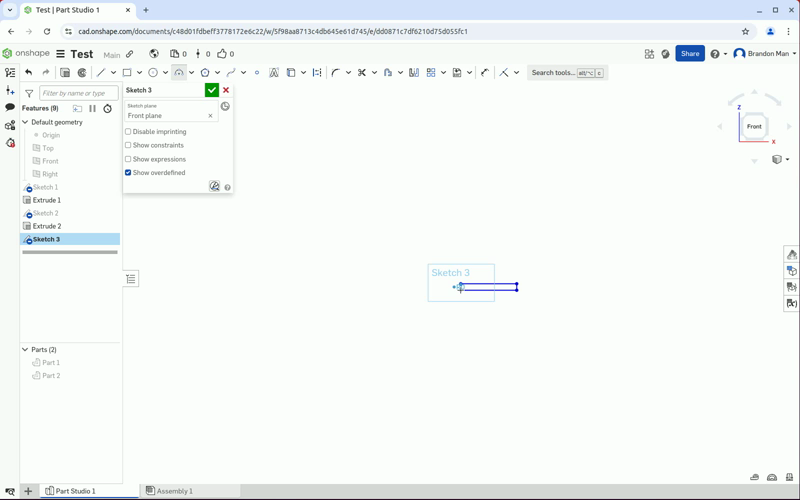
mouse_move(463, 286)
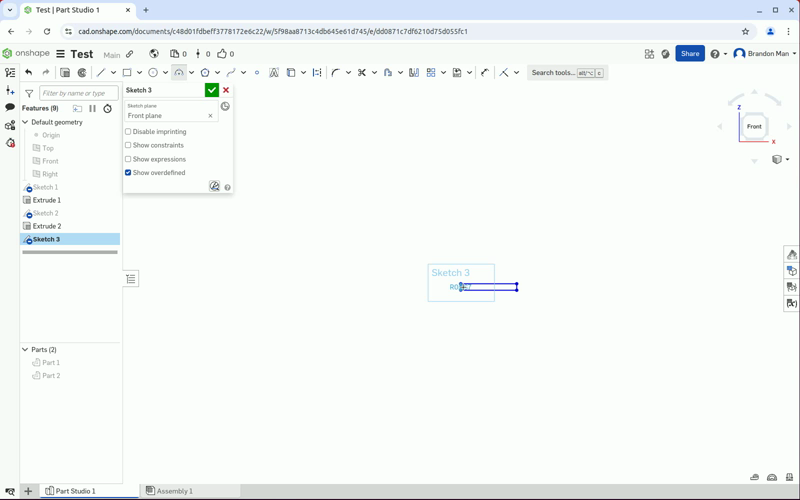
scroll(6)
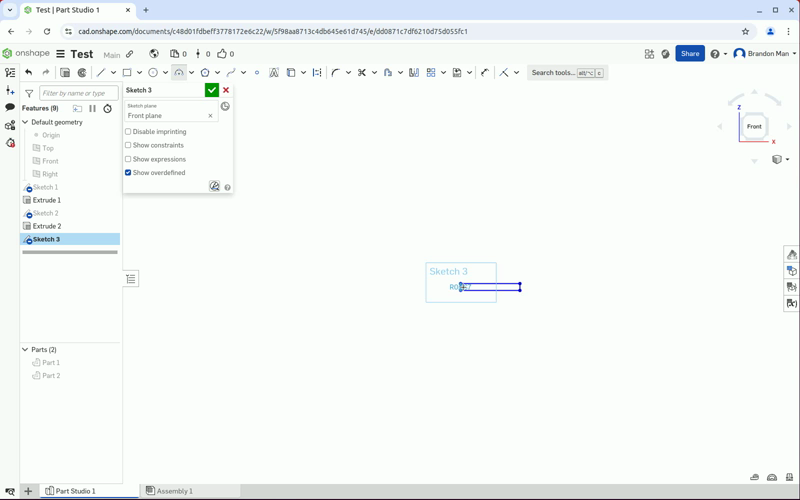
scroll(6)
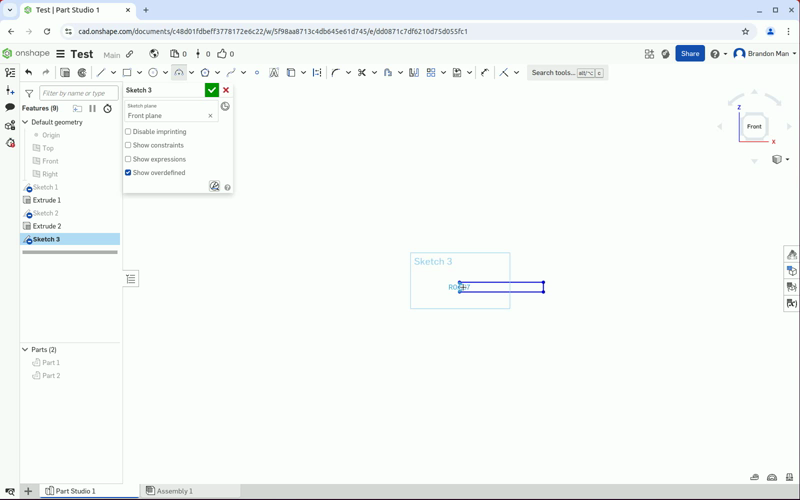
scroll(6)
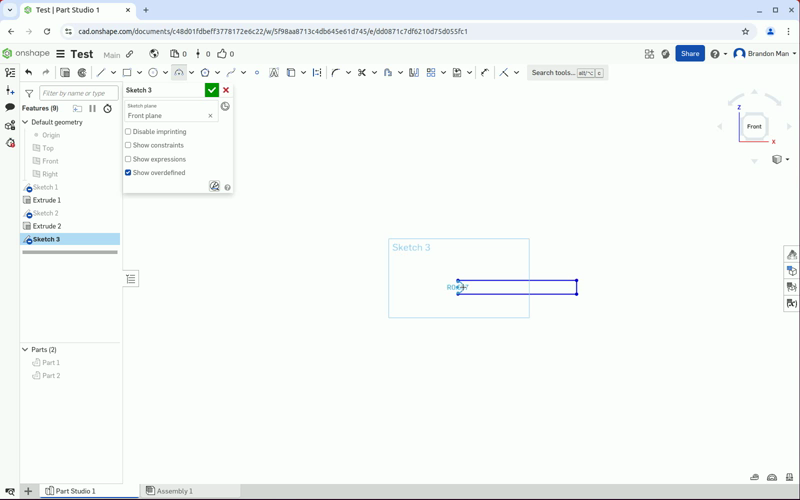
scroll(6)
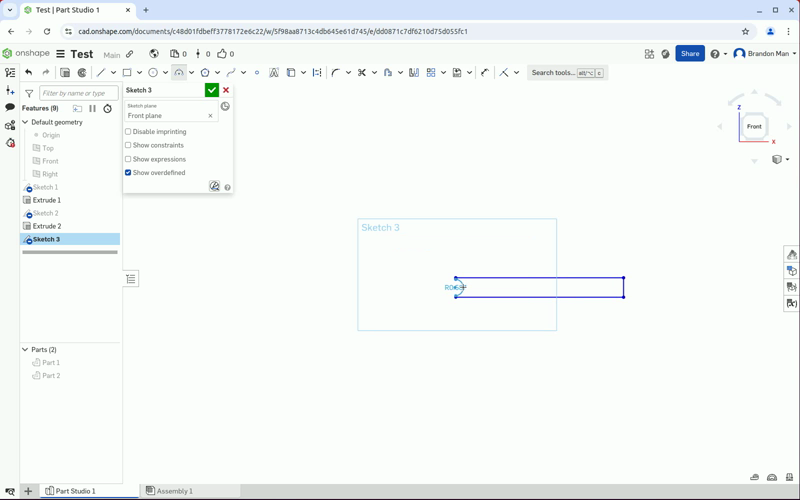
scroll(6)
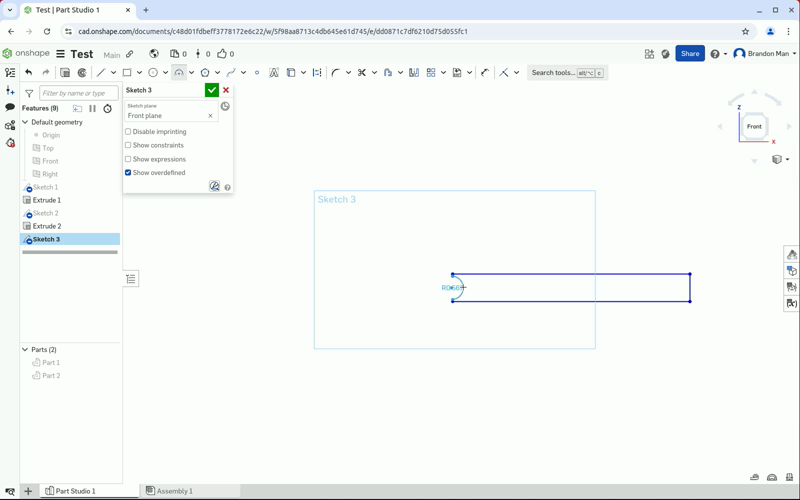
scroll(6)
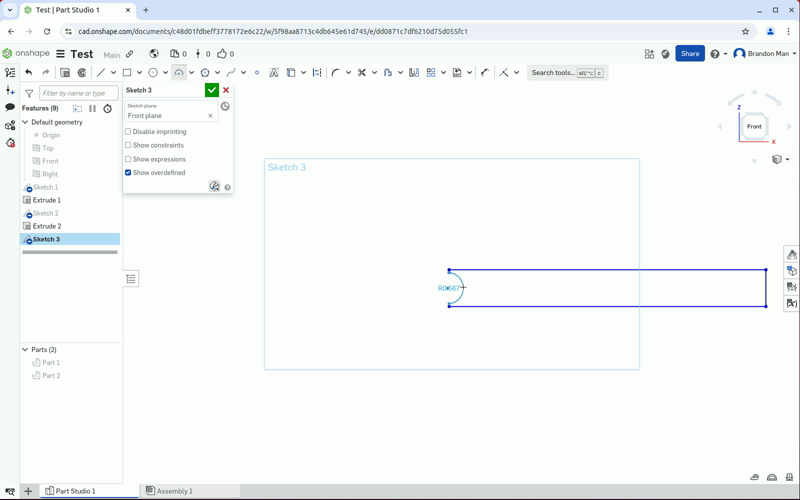
scroll(6)
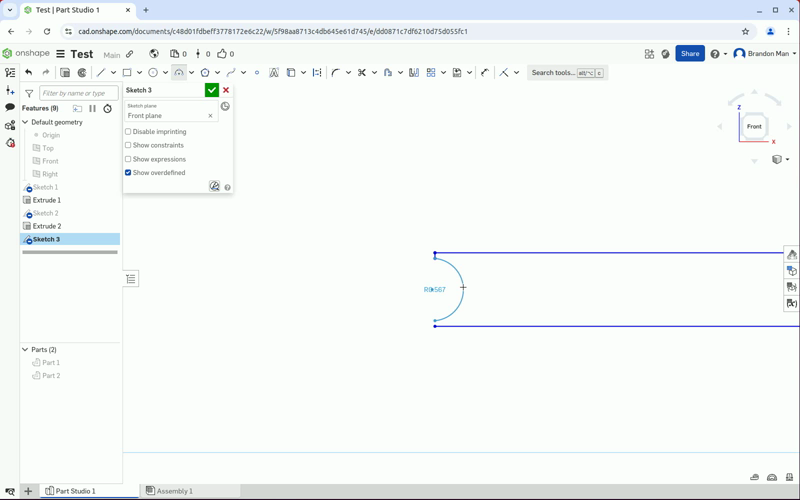
click(463, 286)
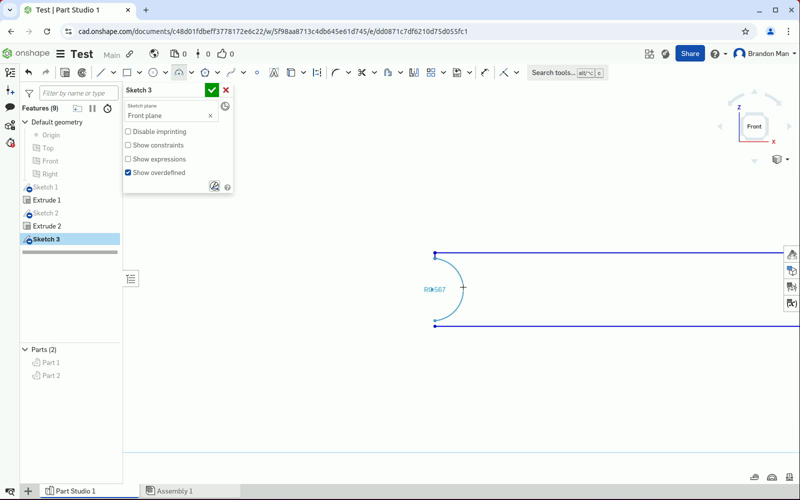
scroll(-6)
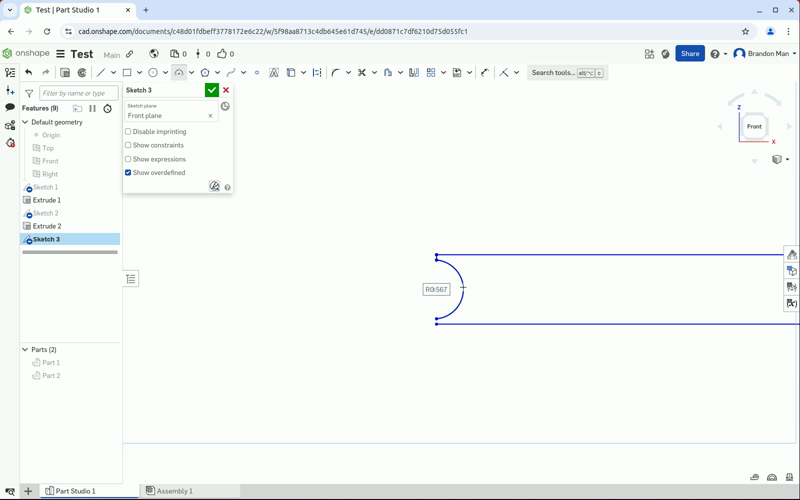
scroll(-6)
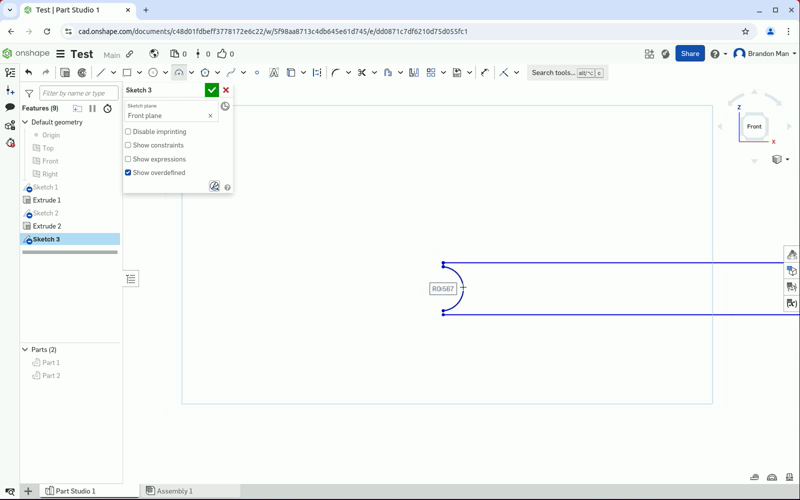
scroll(-6)
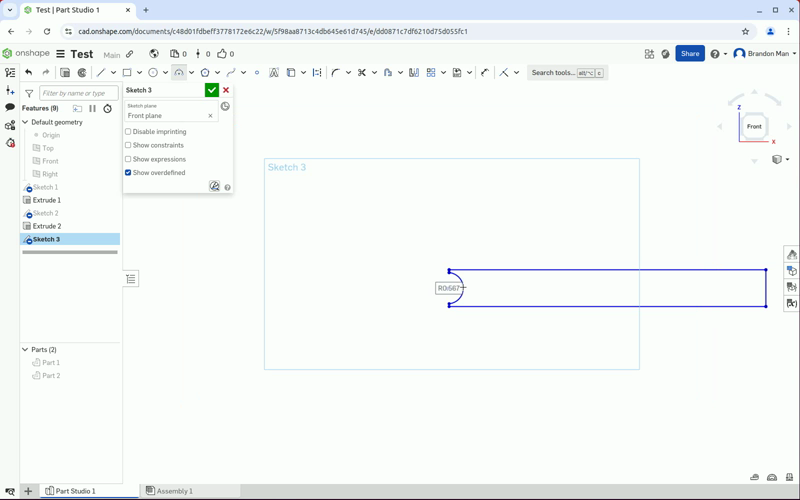
scroll(-6)
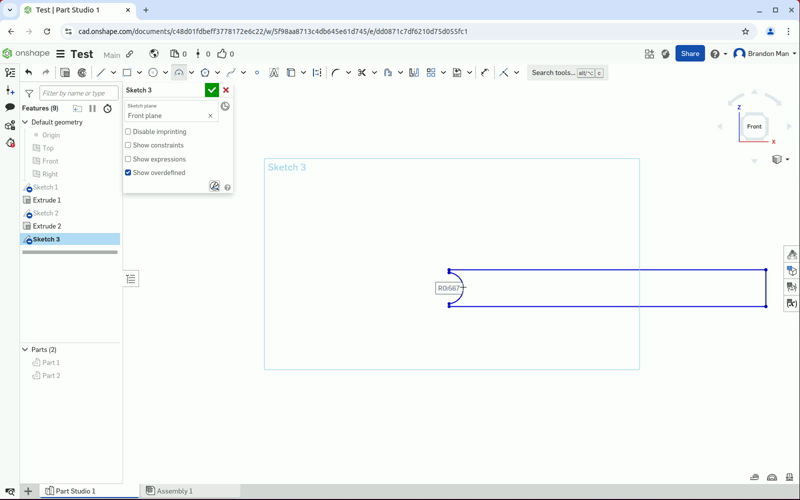
scroll(-6)
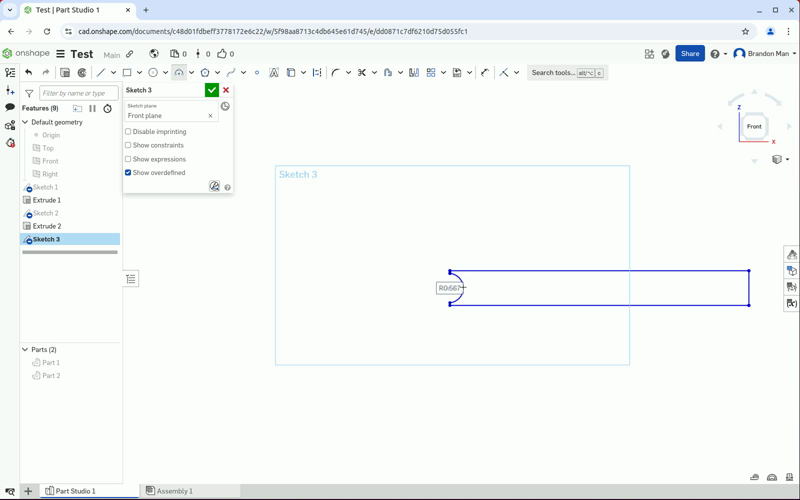
scroll(-6)
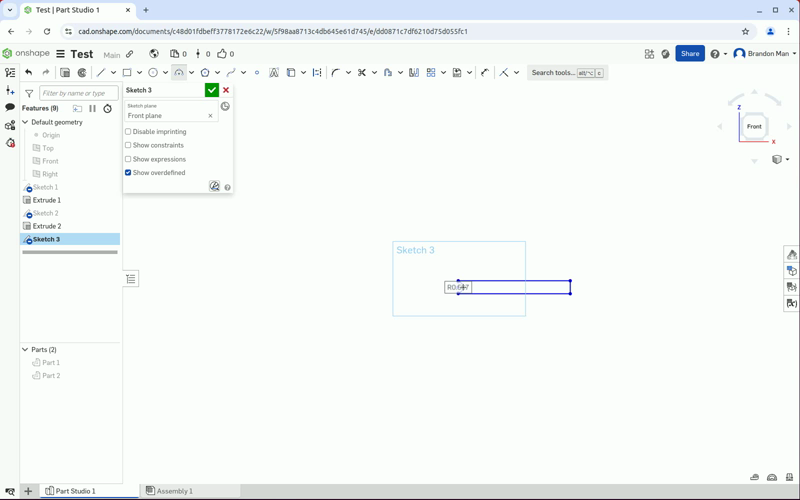
scroll(-6)
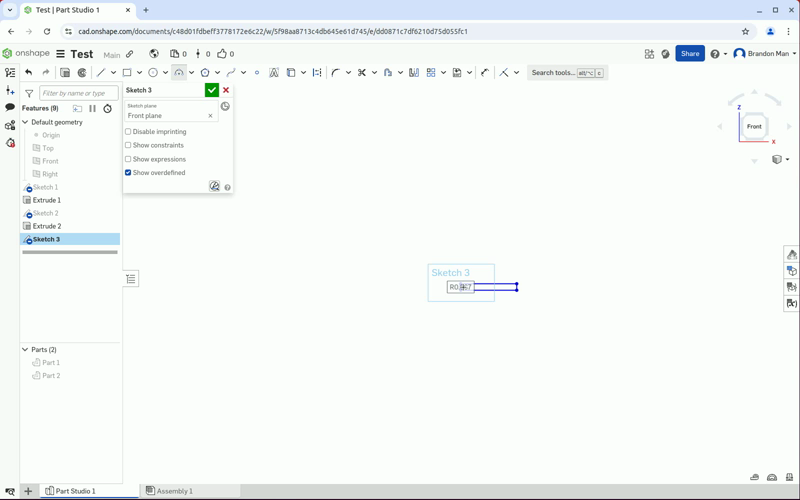
key_up(shift)
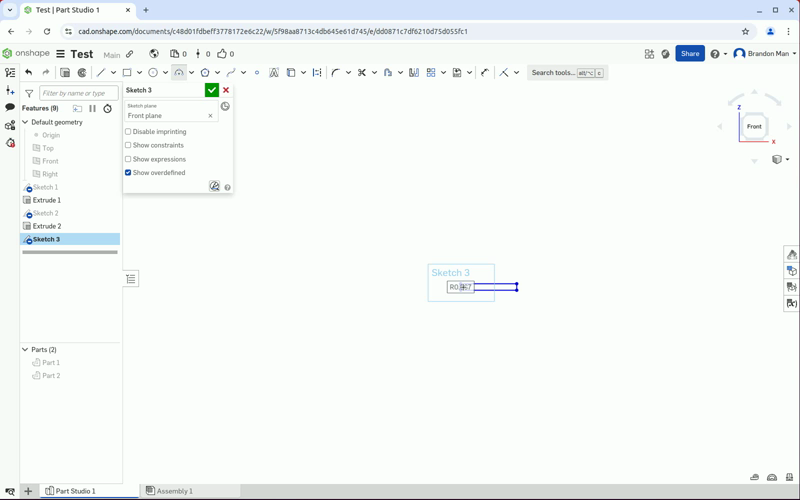
key(esc)
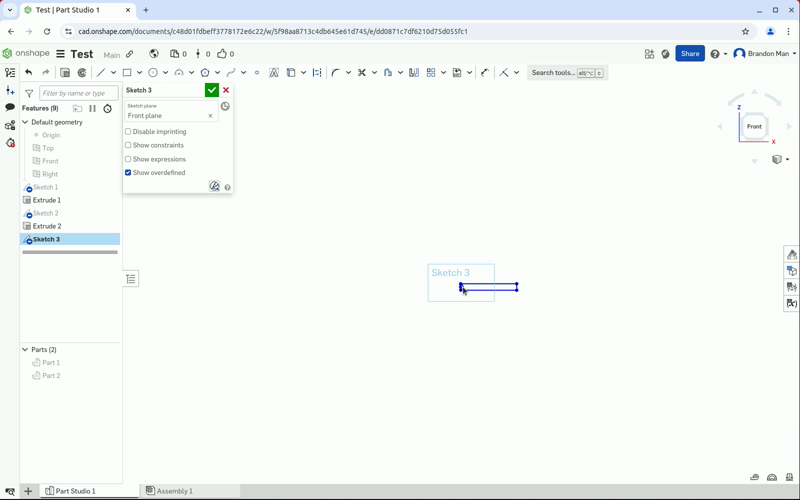
key(l)
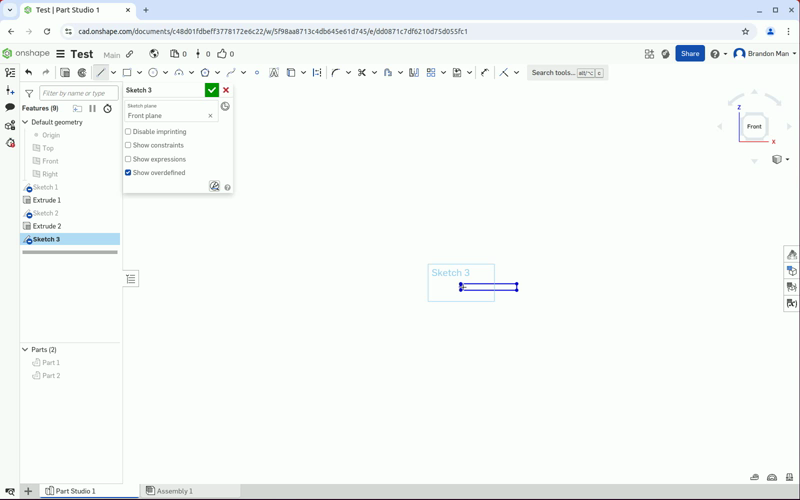
mouse_move(460, 289)
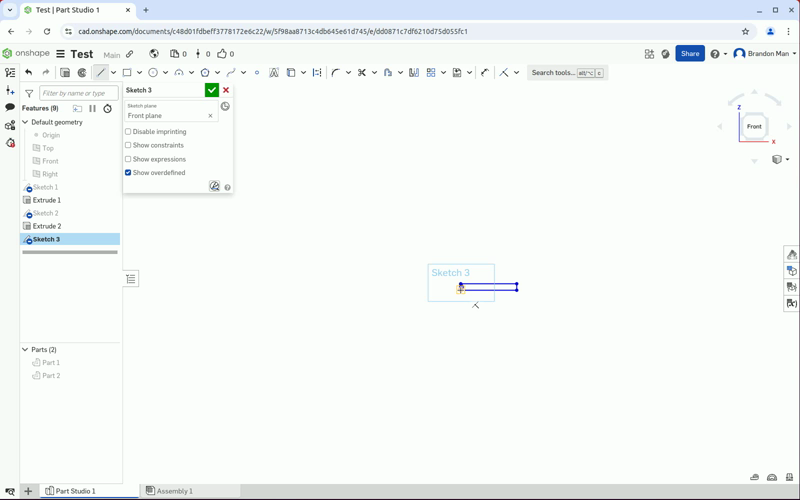
scroll(6)
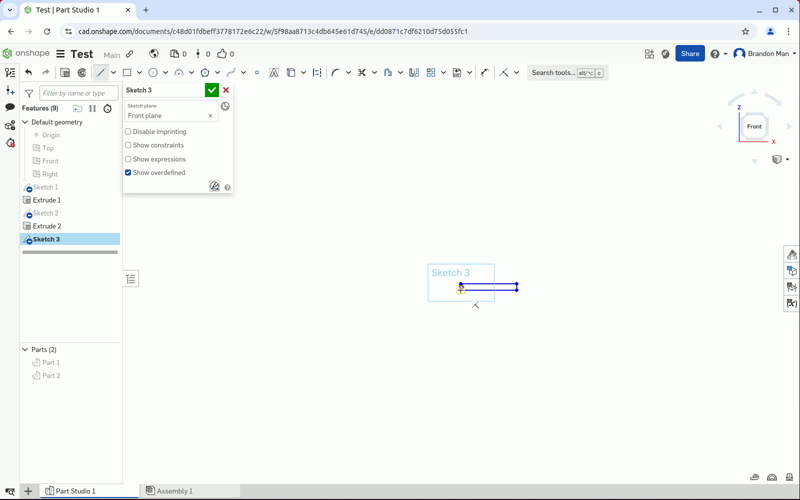
scroll(6)
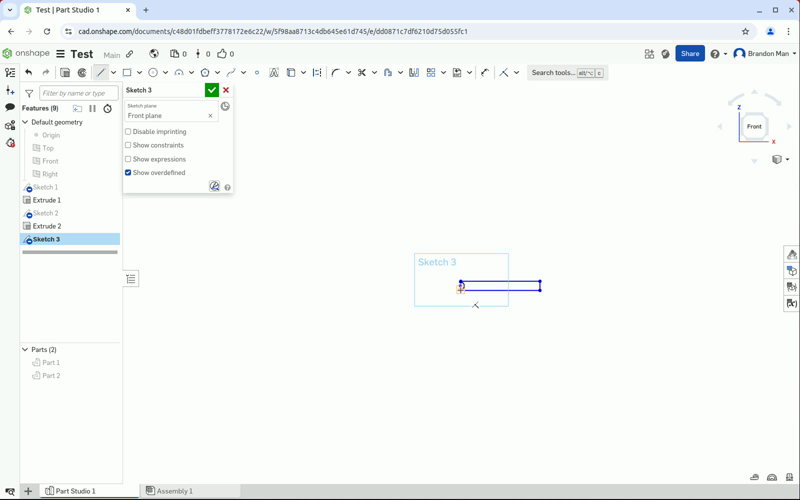
scroll(6)
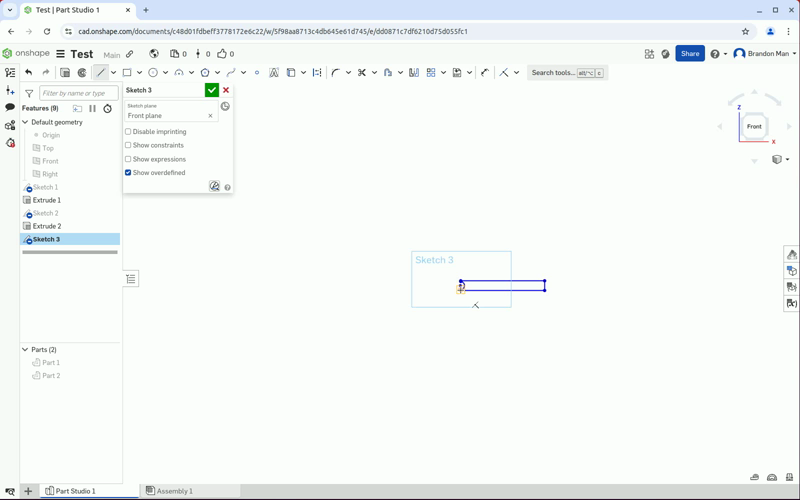
scroll(6)
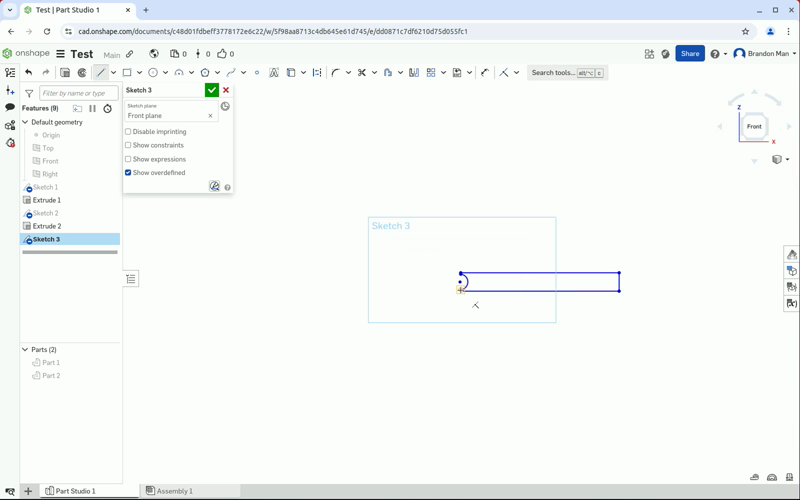
scroll(6)
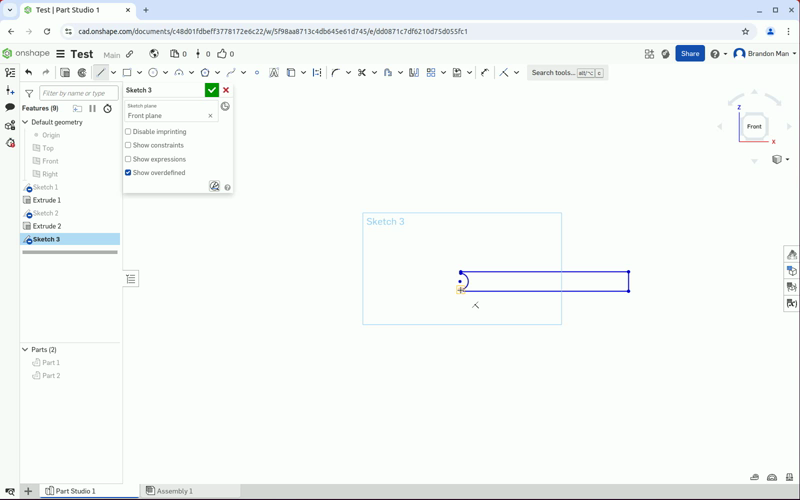
scroll(6)
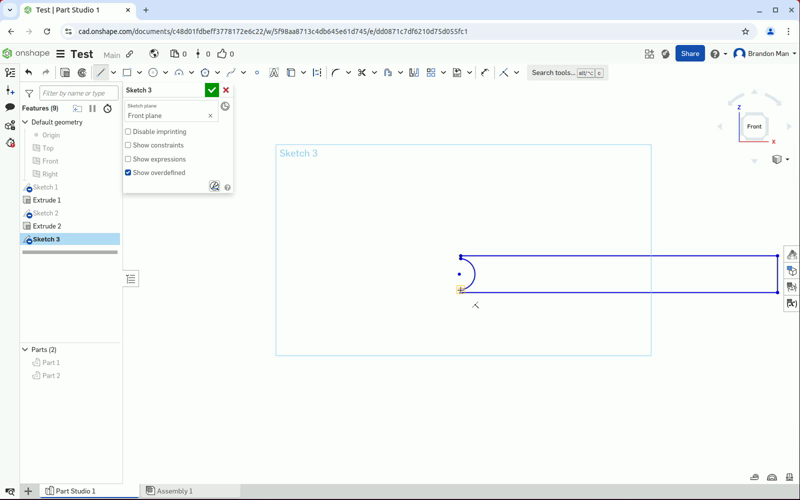
scroll(6)
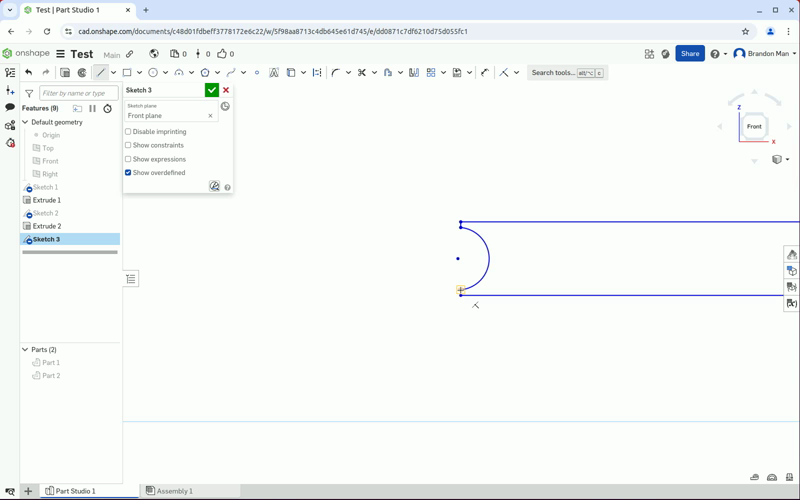
click(460, 289)
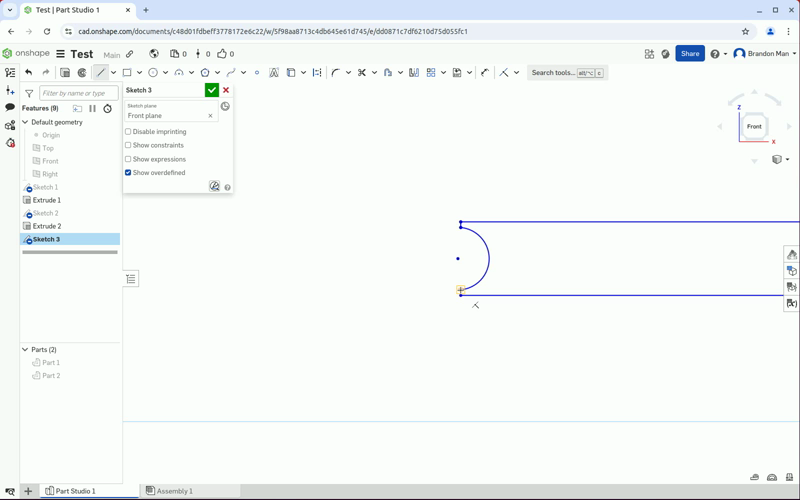
scroll(-6)
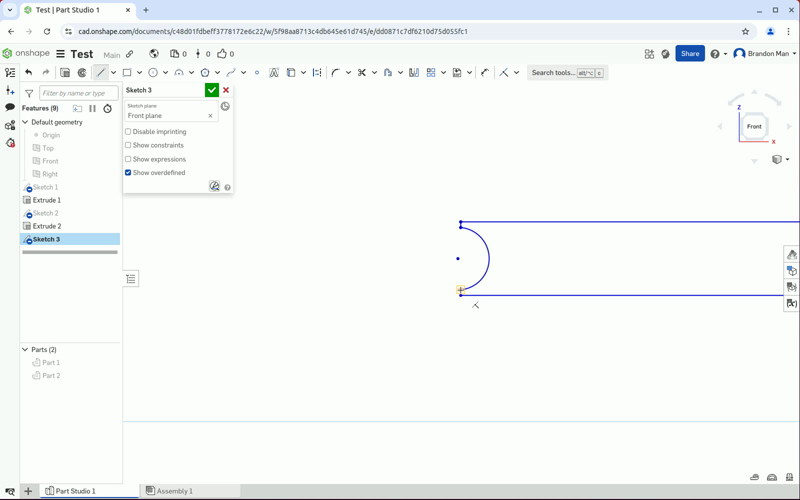
scroll(-6)
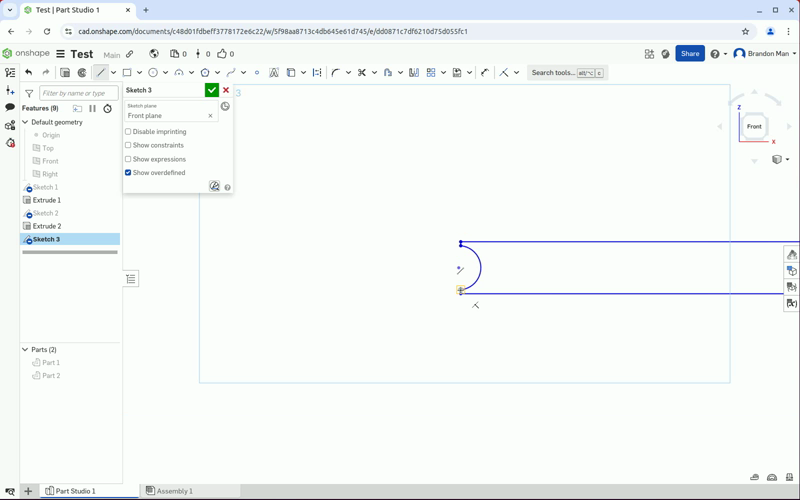
scroll(-6)
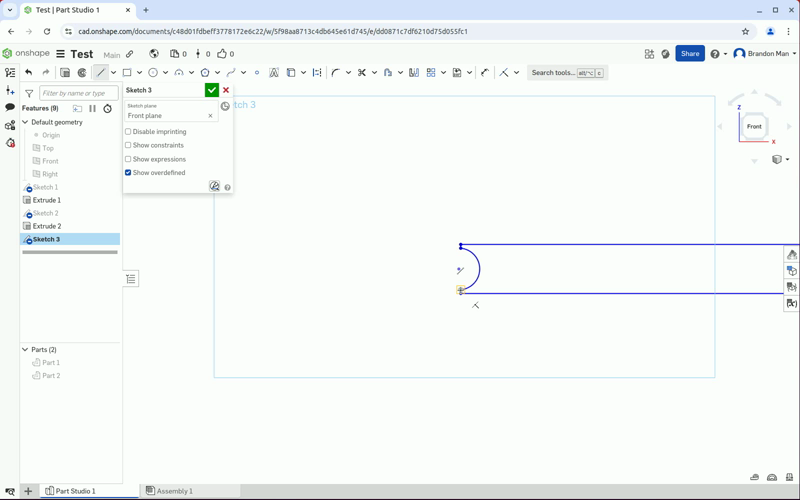
scroll(-6)
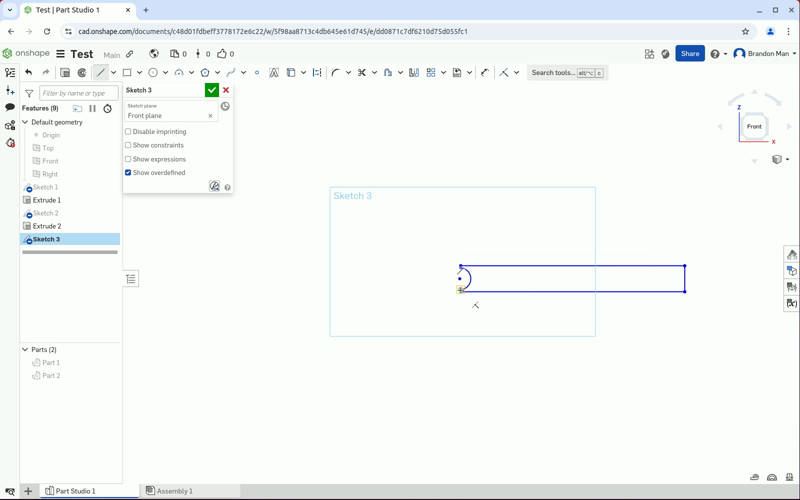
scroll(-6)
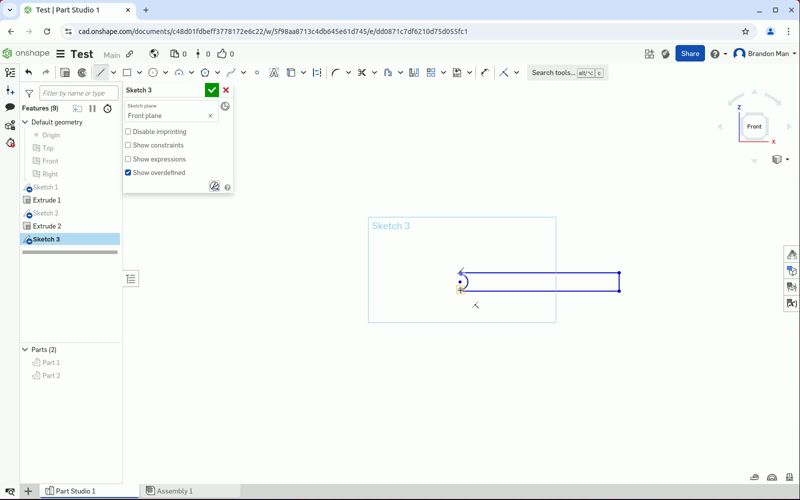
scroll(-6)
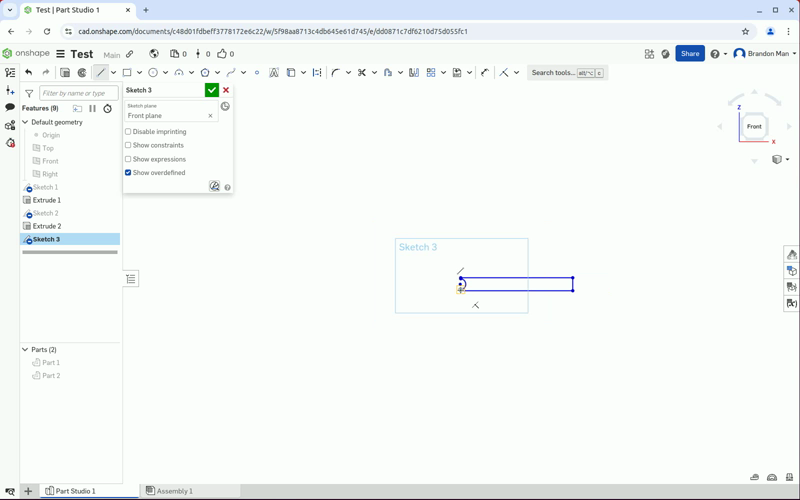
scroll(-6)
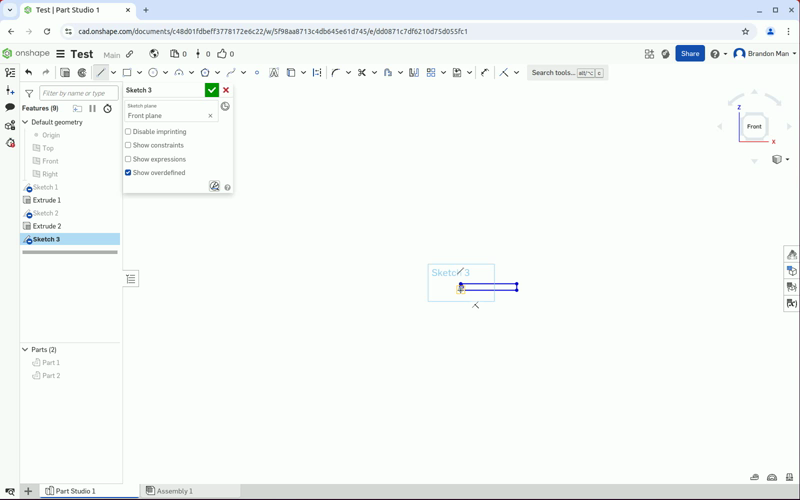
mouse_move(490, 289)
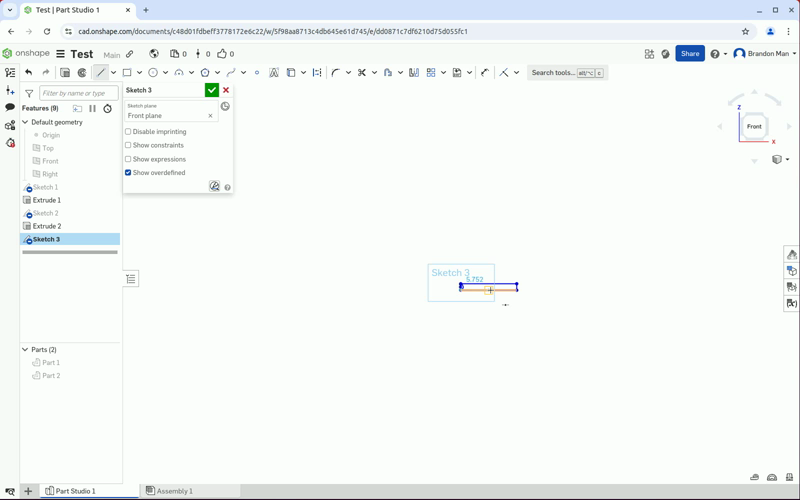
key_down(shift)
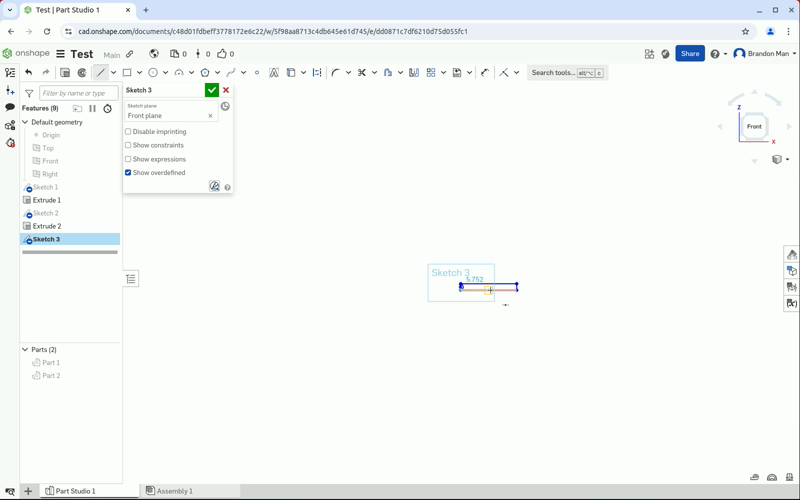
mouse_move(460, 290)
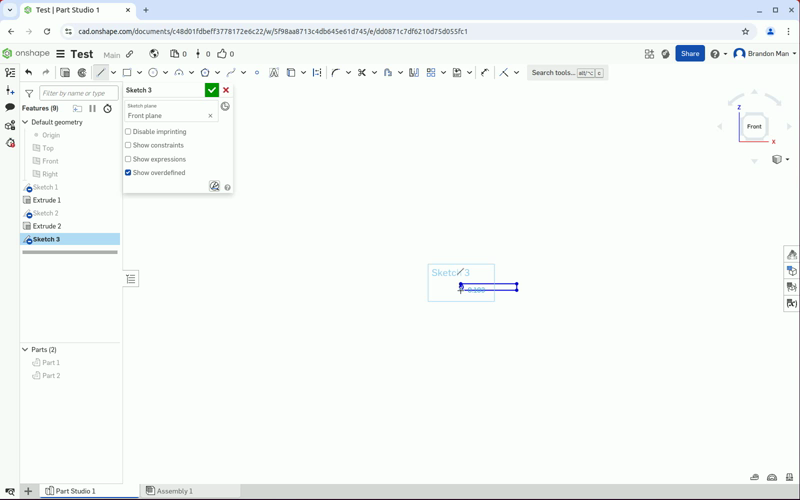
scroll(6)
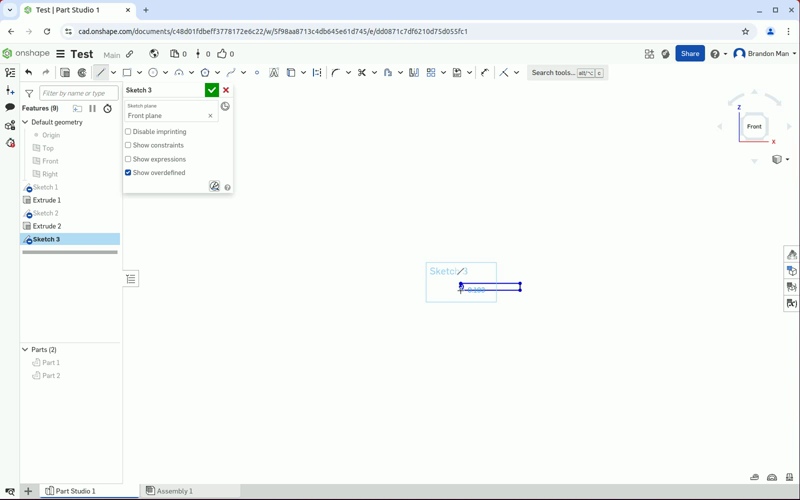
scroll(6)
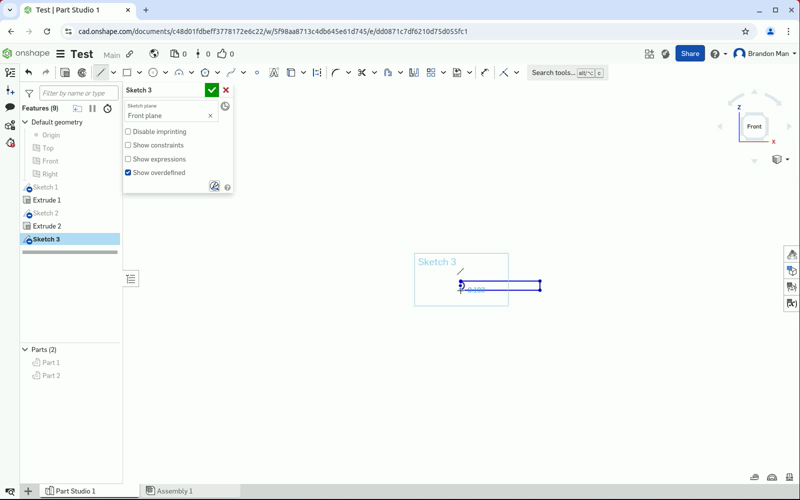
scroll(6)
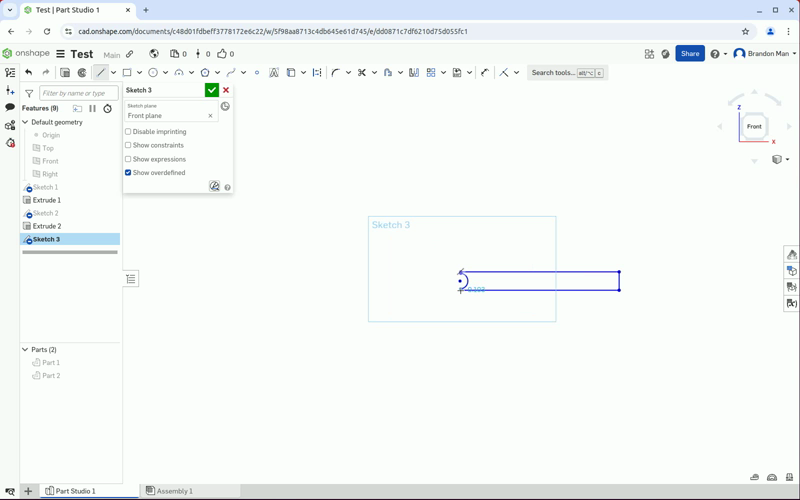
scroll(6)
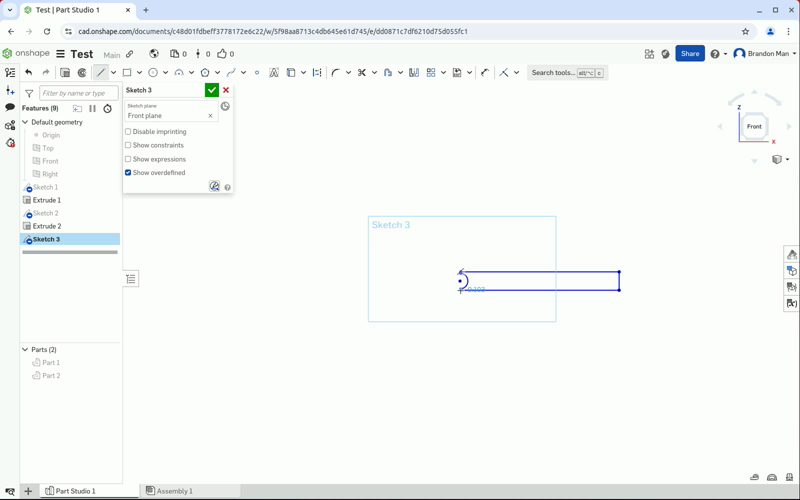
scroll(6)
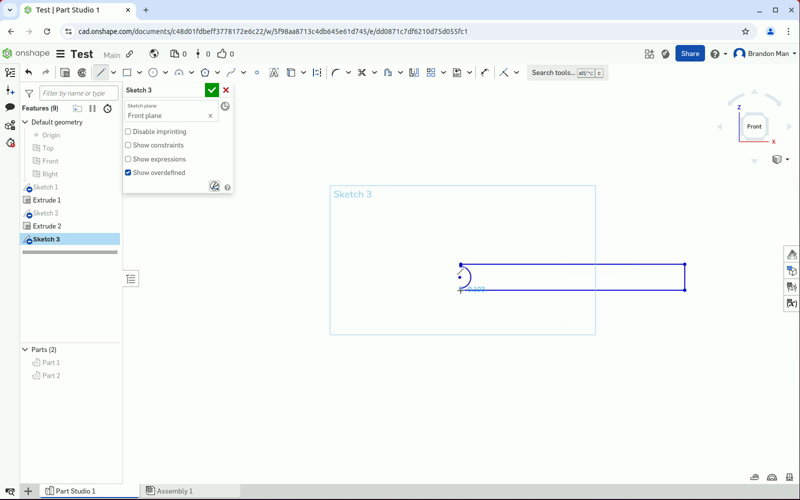
scroll(6)
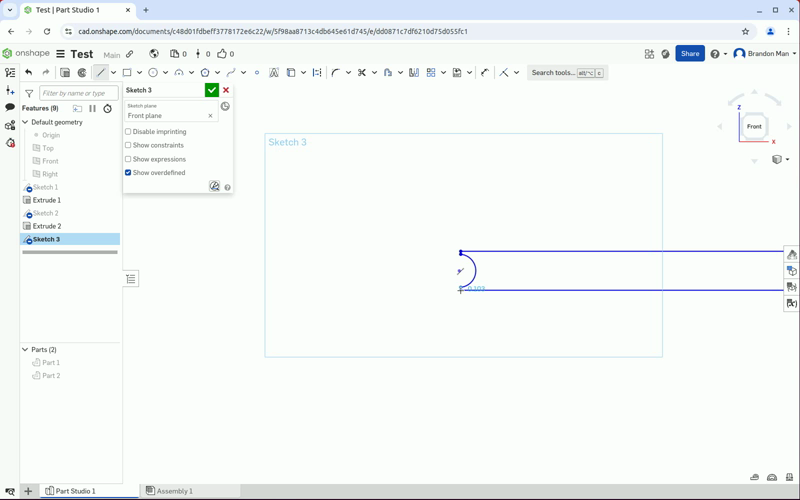
scroll(6)
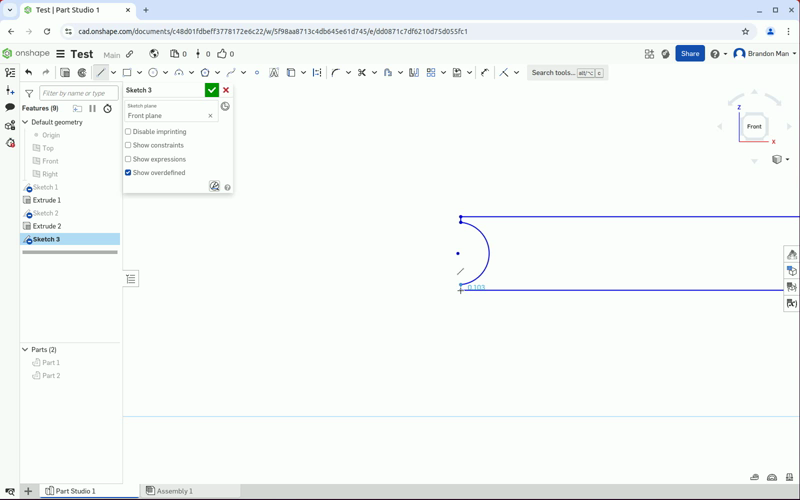
key_up(shift)
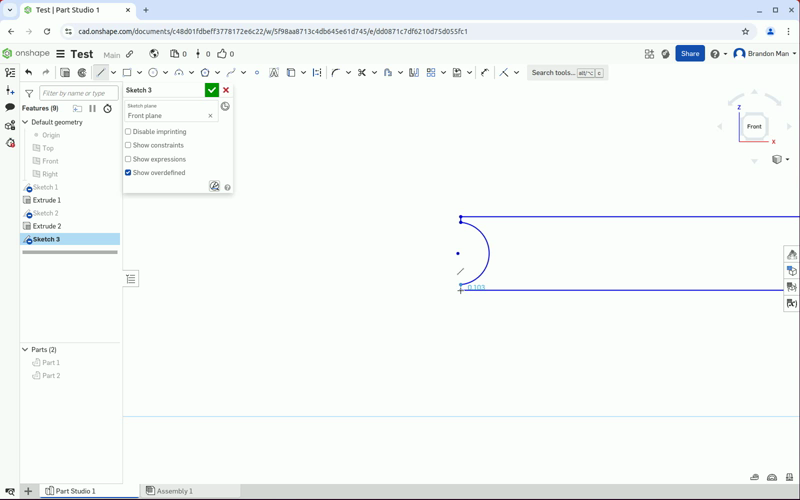
click(460, 290)
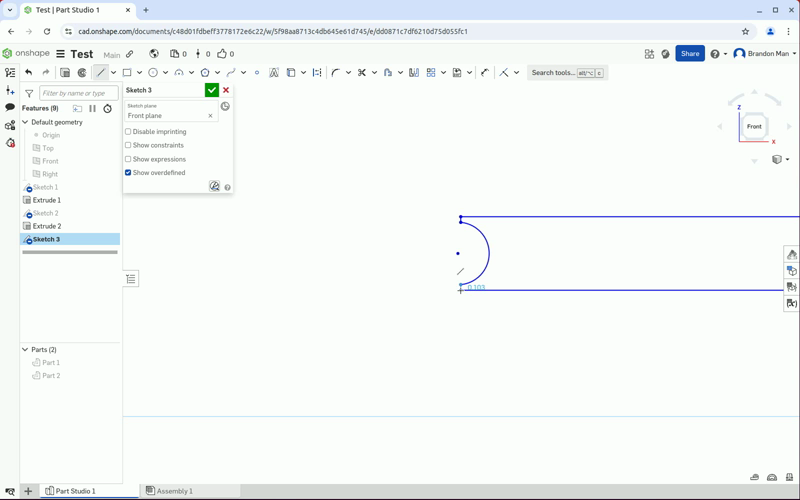
scroll(-6)
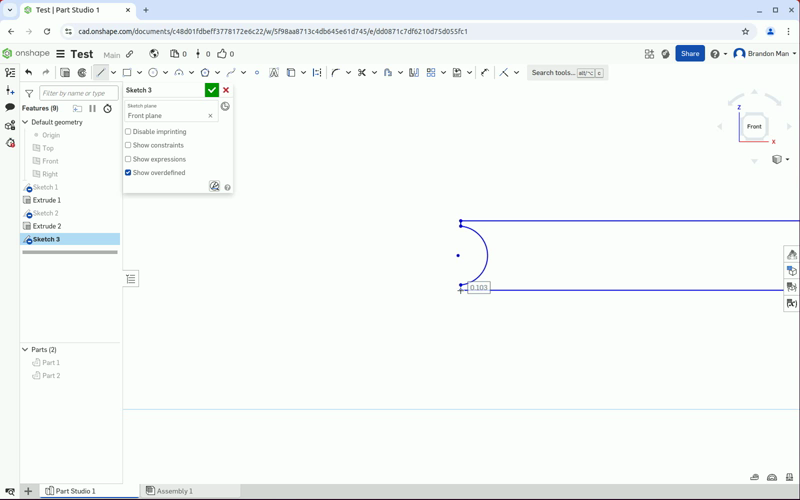
scroll(-6)
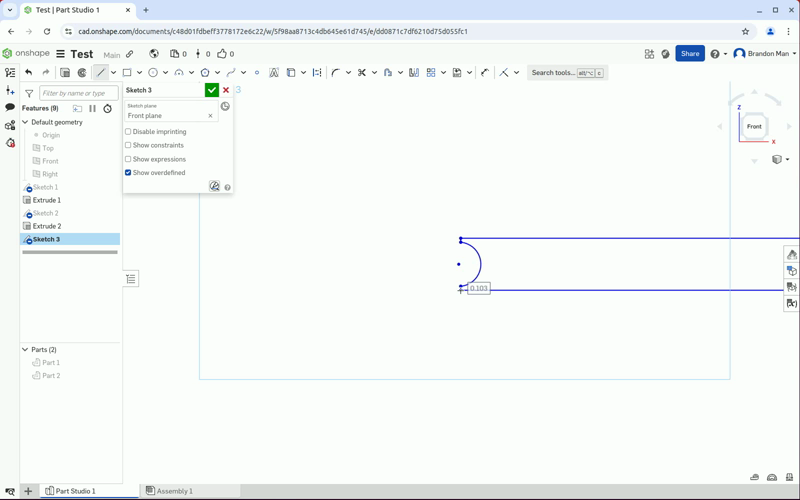
scroll(-6)
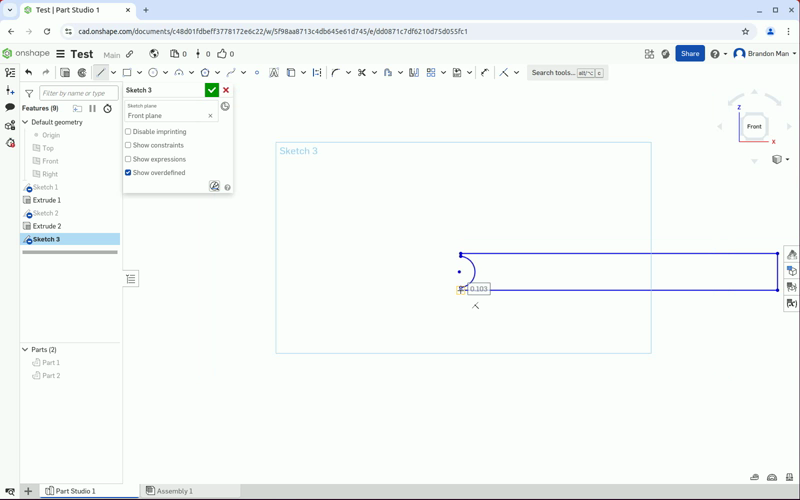
scroll(-6)
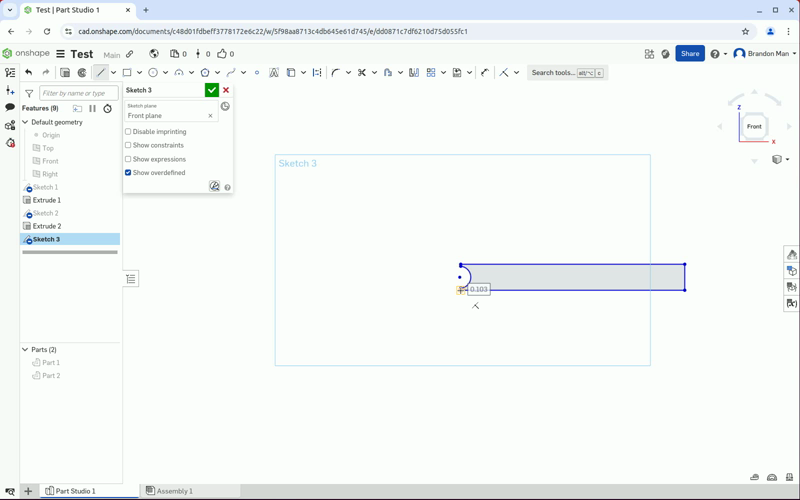
scroll(-6)
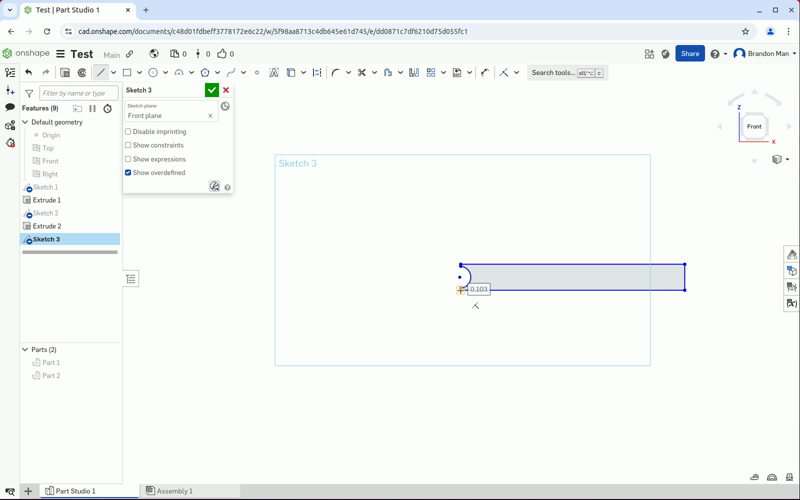
scroll(-6)
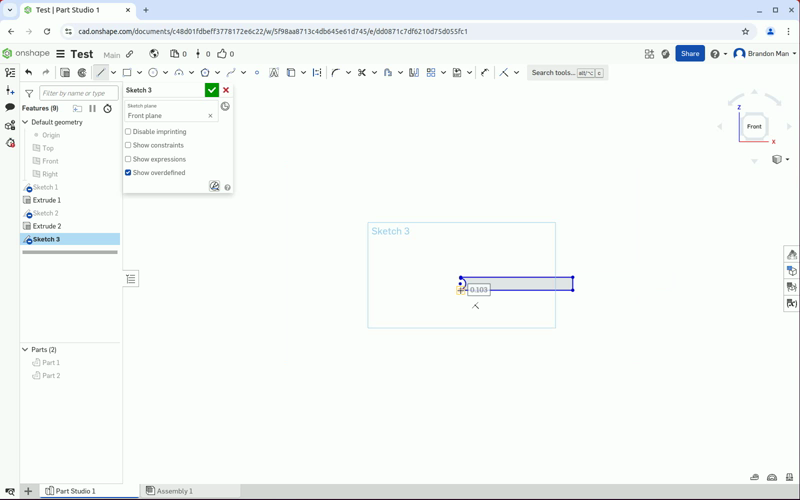
scroll(-6)
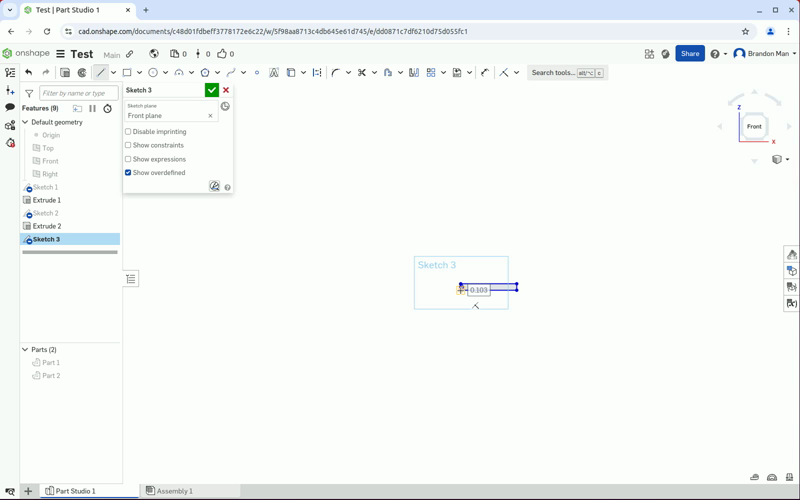
key(esc)
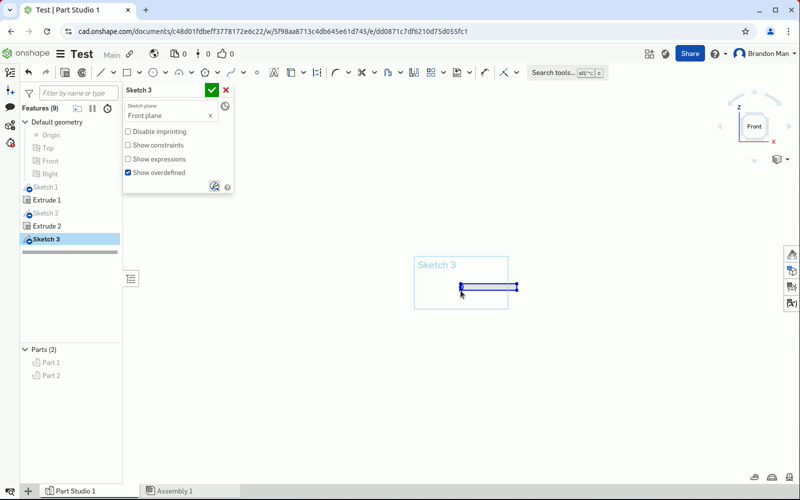
mouse_move(509, 287)
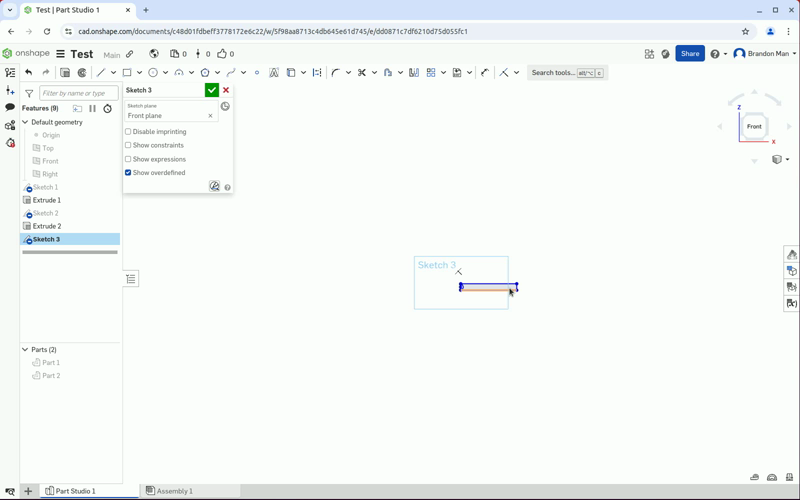
scroll(6)
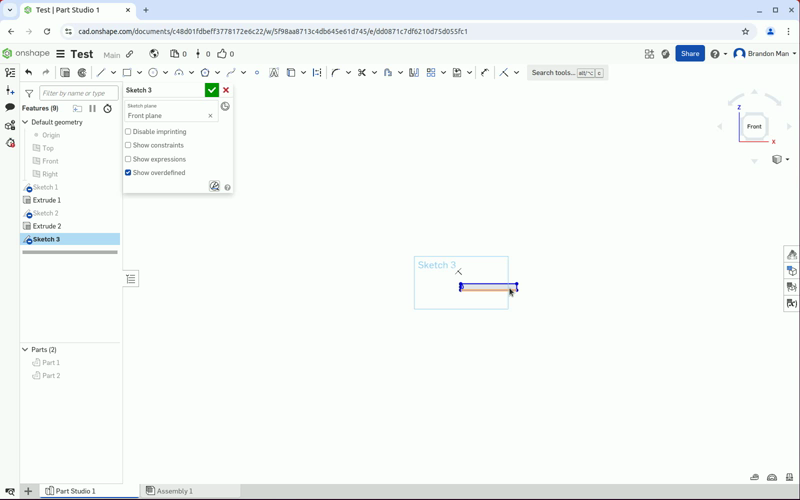
scroll(6)
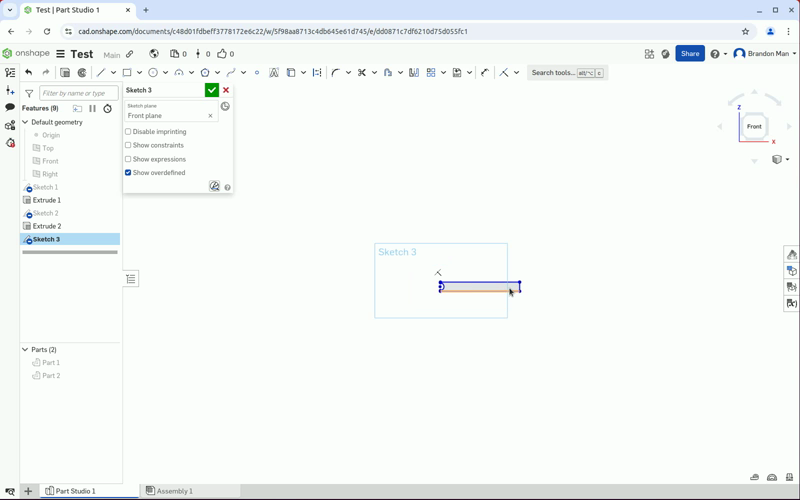
scroll(6)
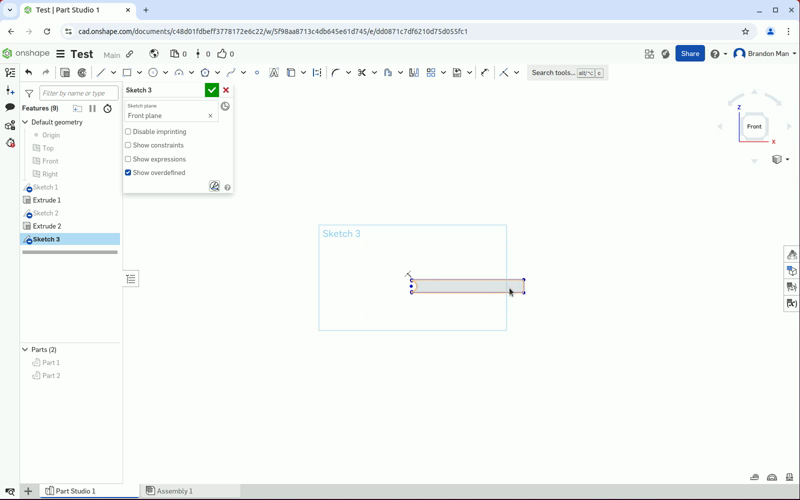
scroll(6)
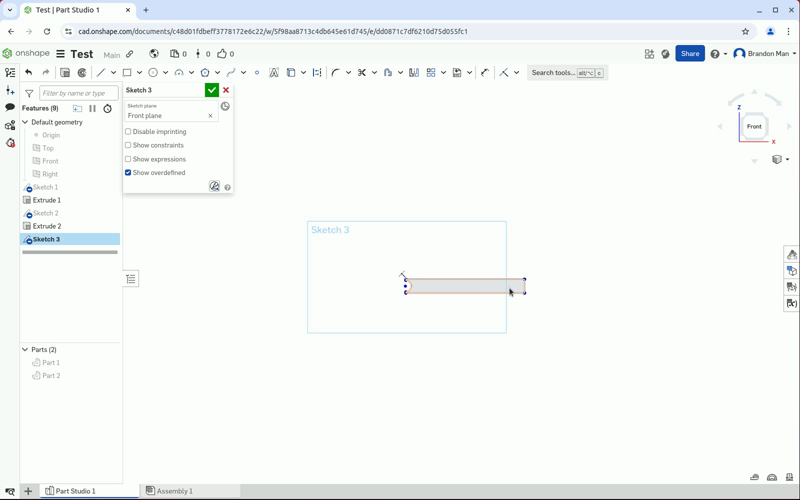
scroll(6)
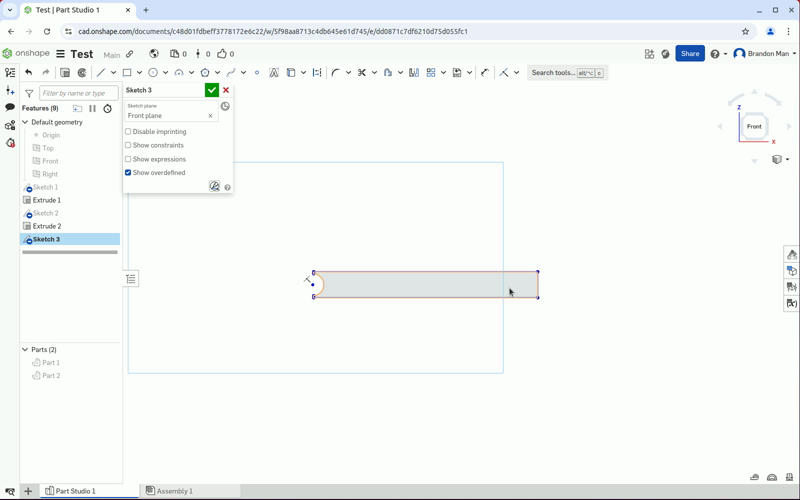
scroll(6)
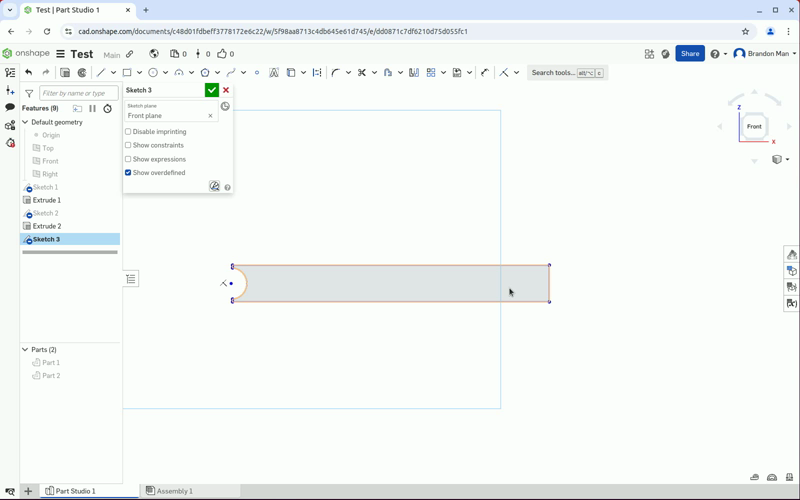
scroll(6)
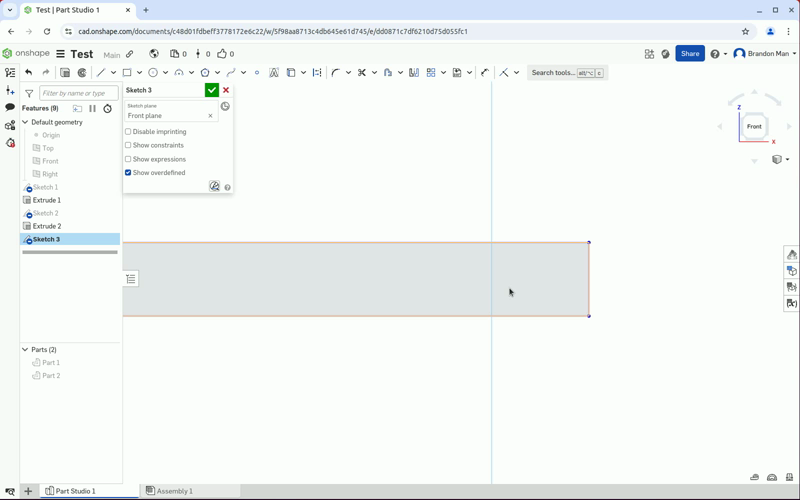
click(509, 287)
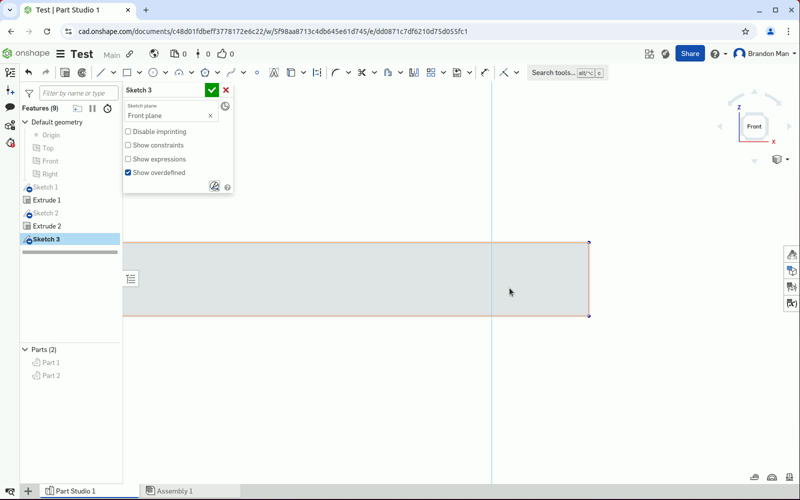
scroll(-6)
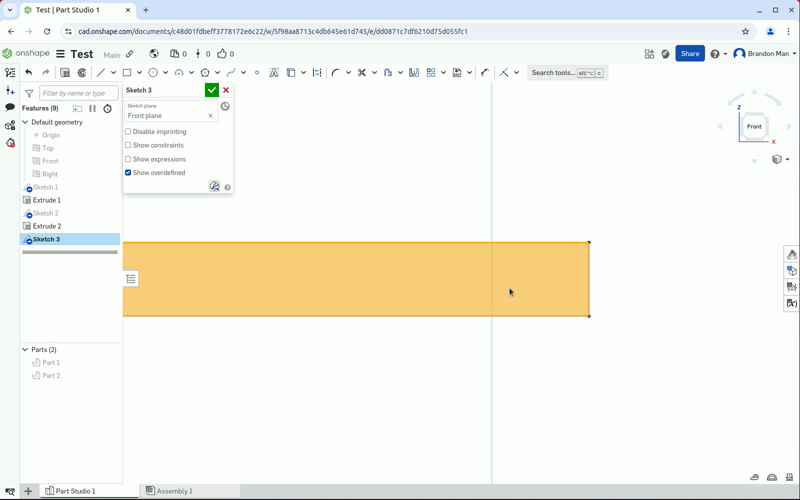
scroll(-6)
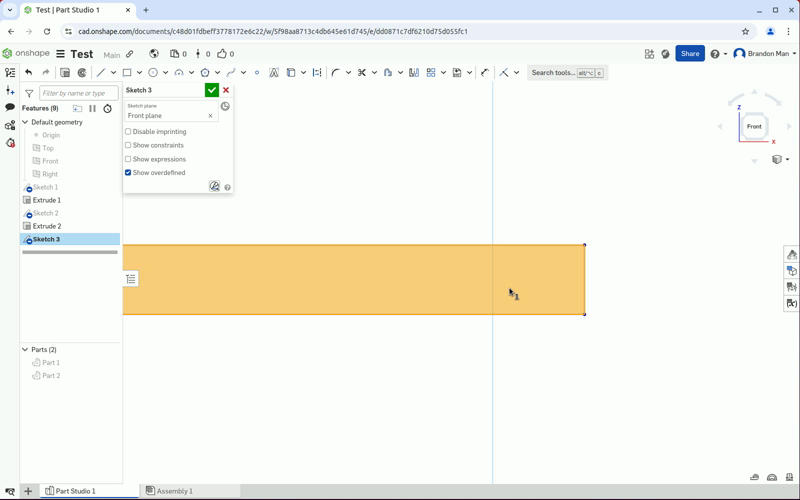
scroll(-6)
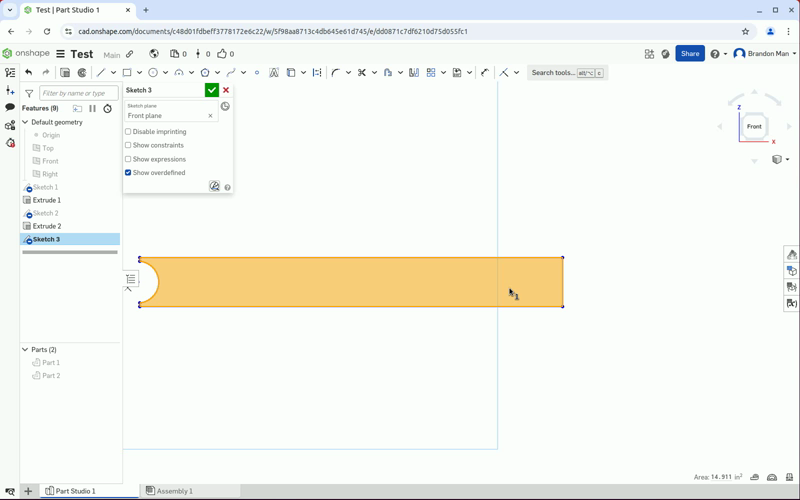
scroll(-6)
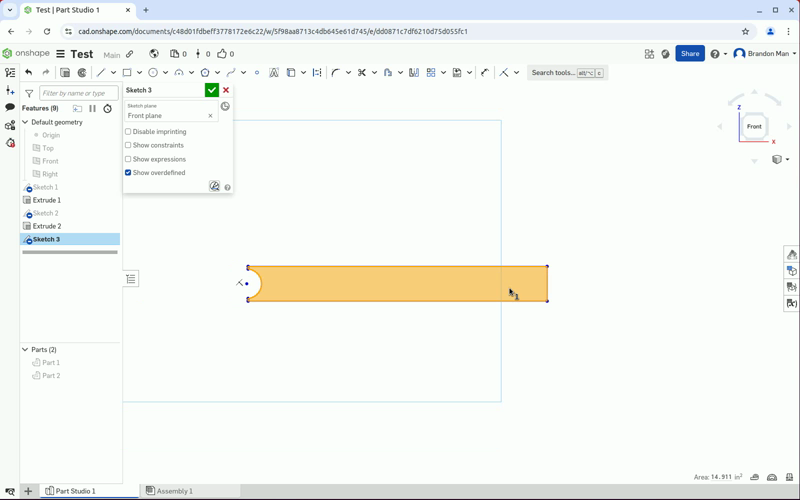
scroll(-6)
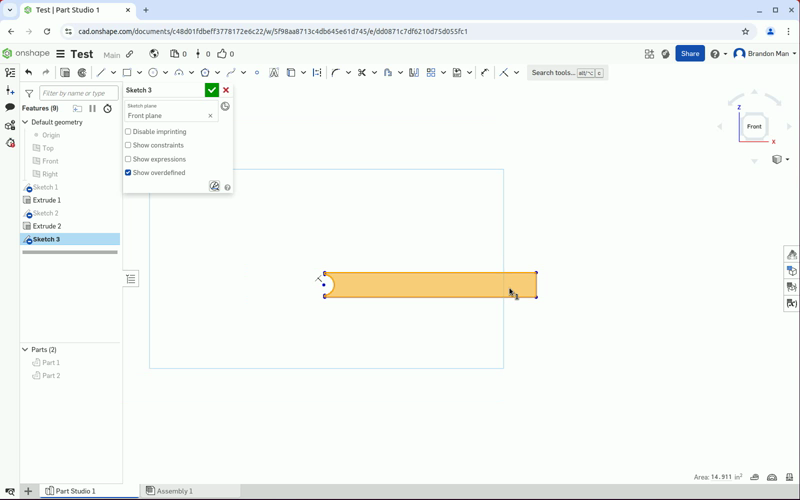
scroll(-6)
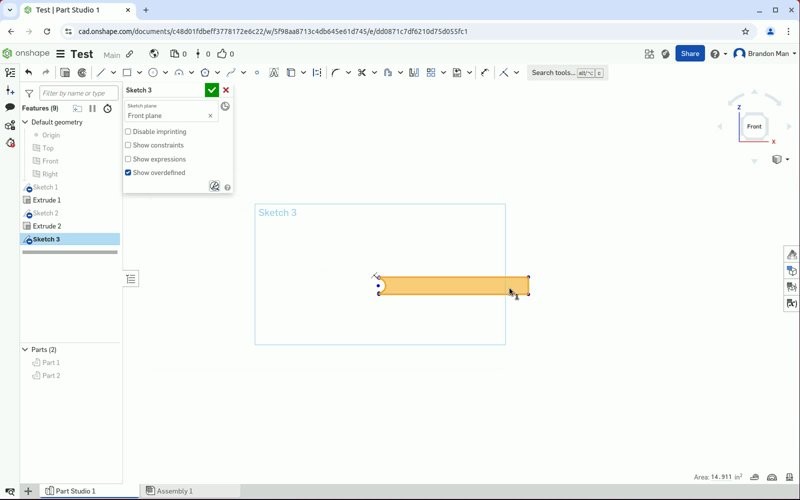
scroll(-6)
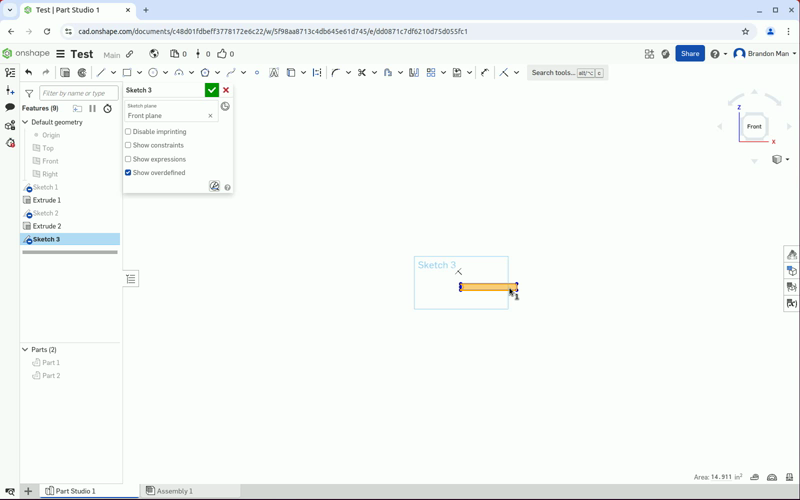
mouse_move(73, 352)
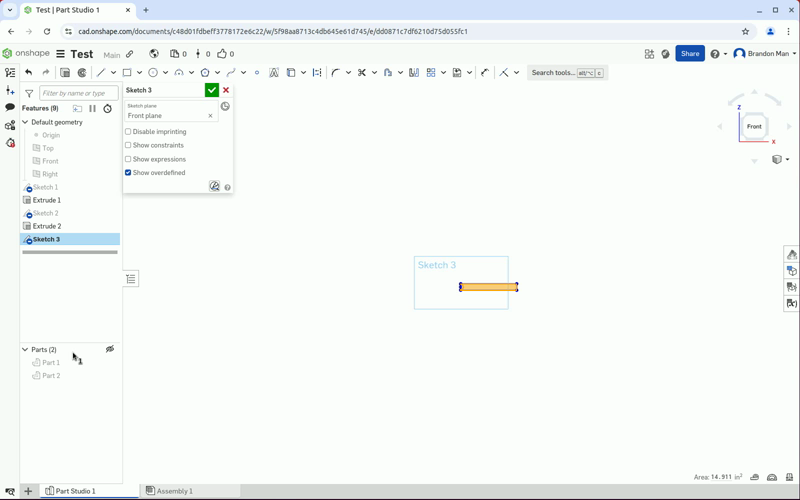
key(shift+y)
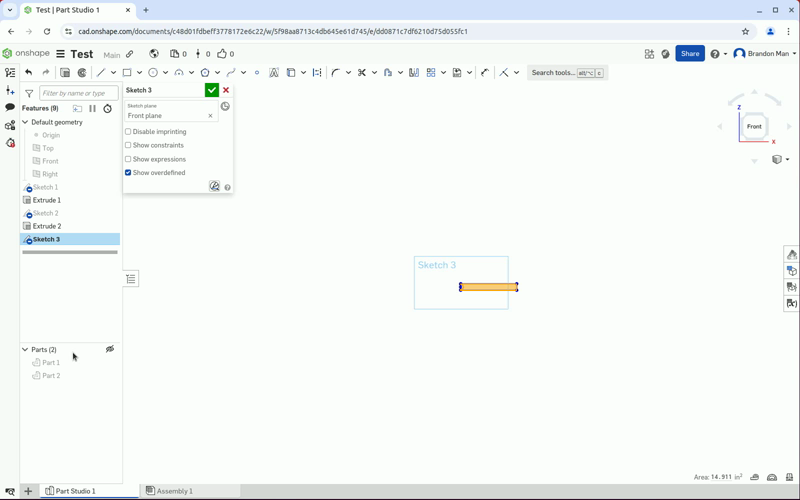
key(shift+e)
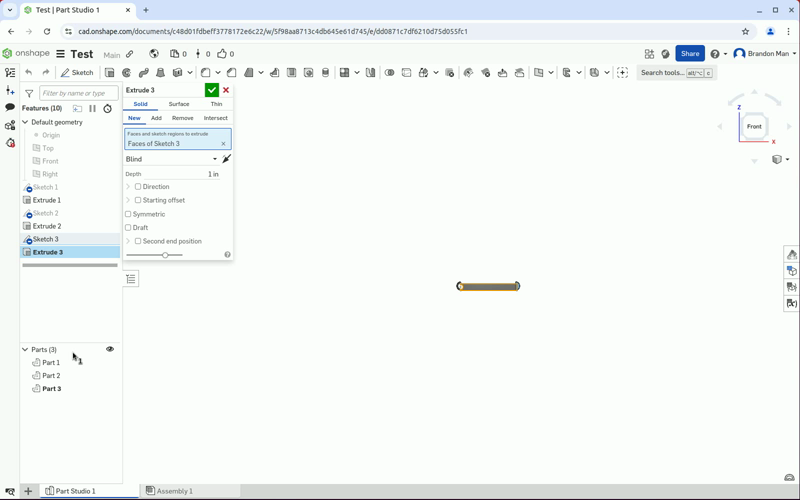
mouse_move(143, 106)
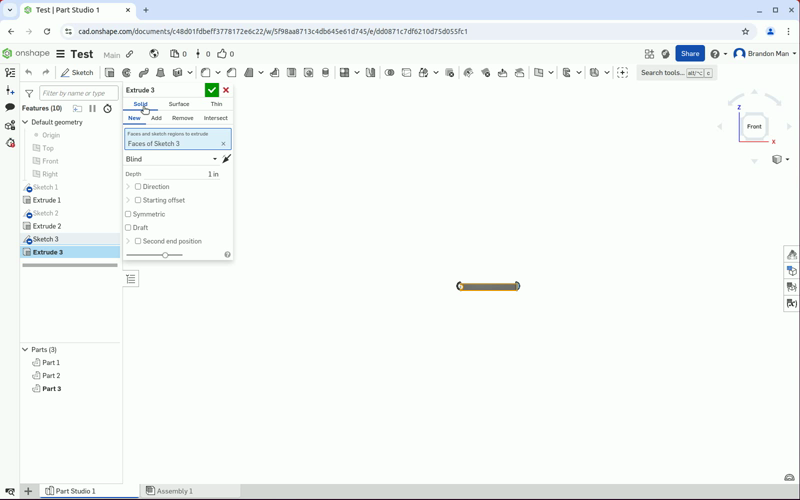
click(143, 106)
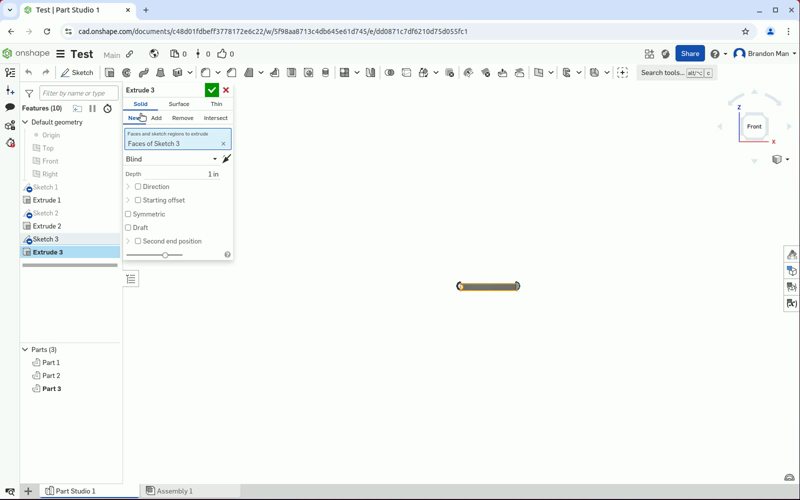
mouse_move(137, 120)
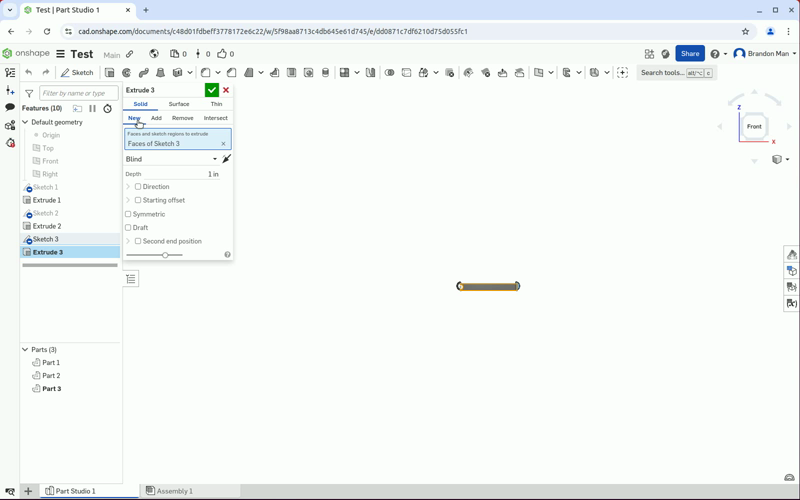
click(137, 120)
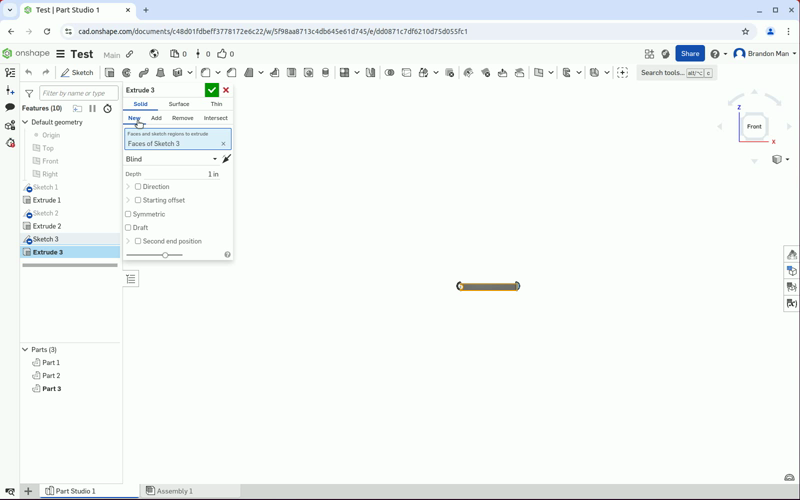
key(tab, 4)
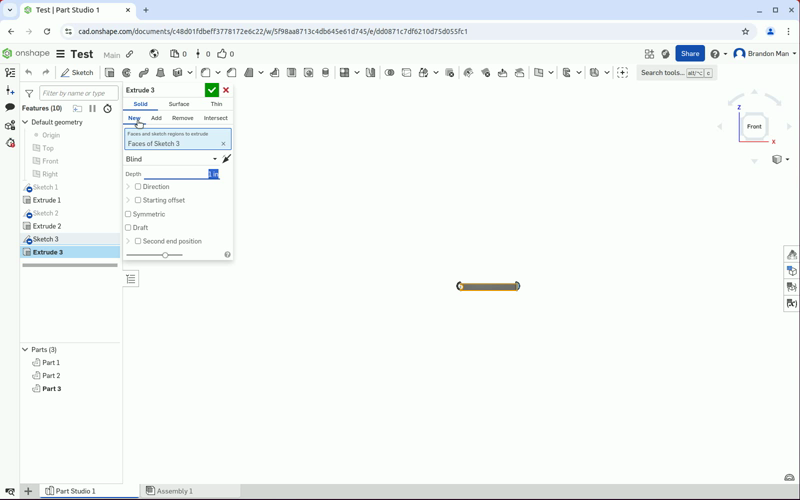
text(0.481)
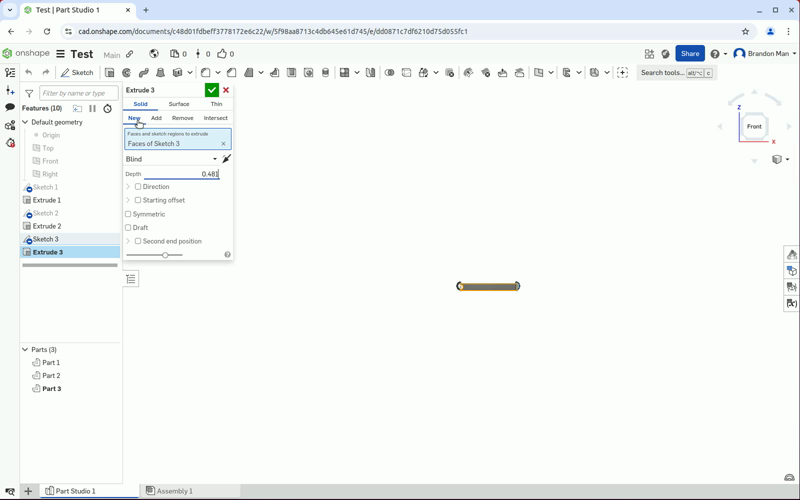
key(enter)
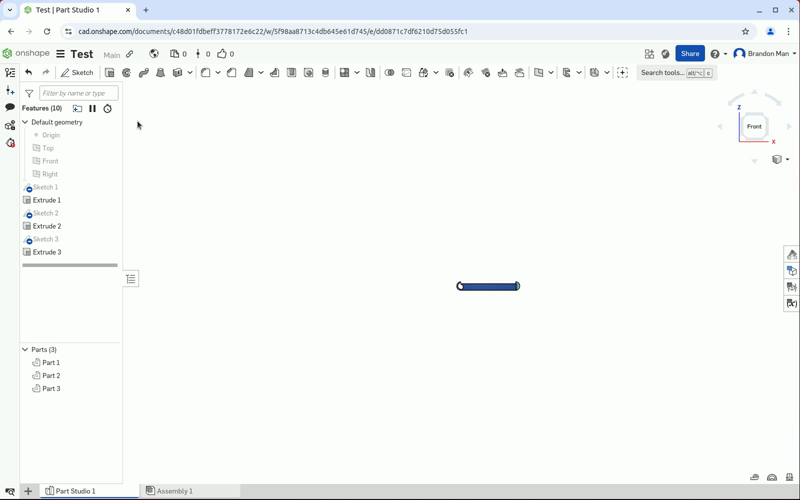
key(shift+h)
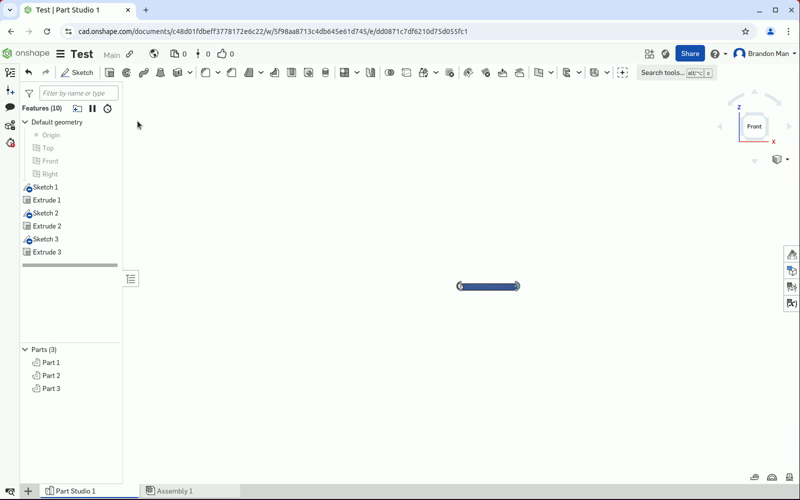
key(shift+h)
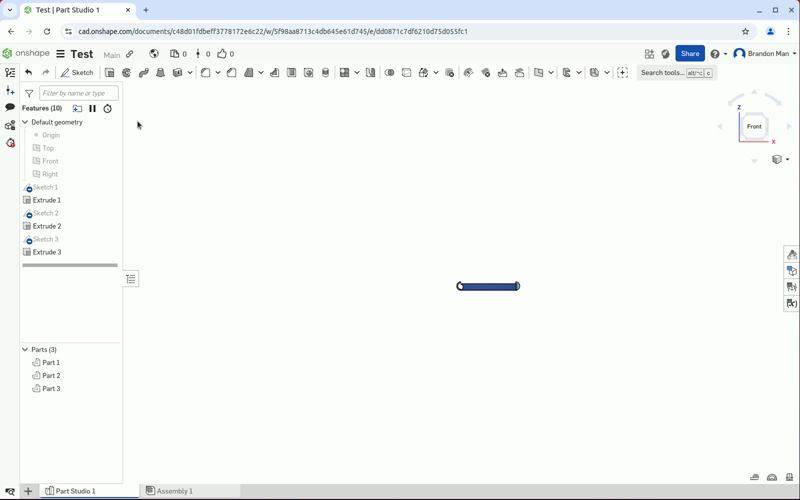
mouse_move(73, 189)
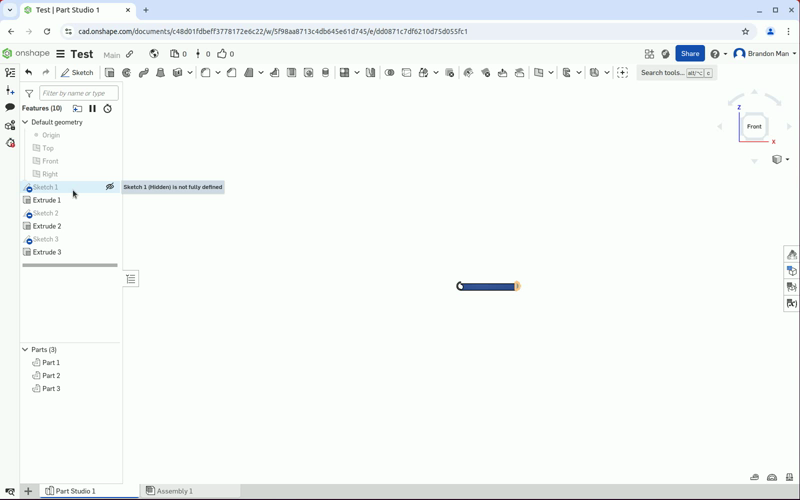
click(73, 189)
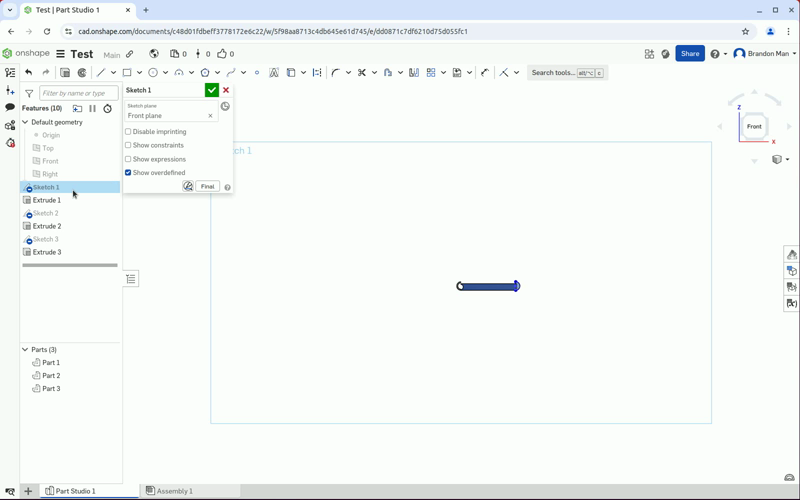
mouse_move(229, 92)
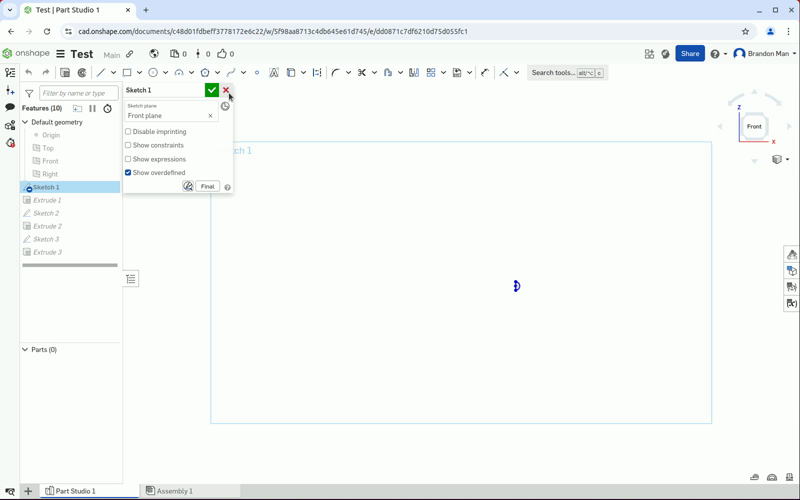
click(229, 92)
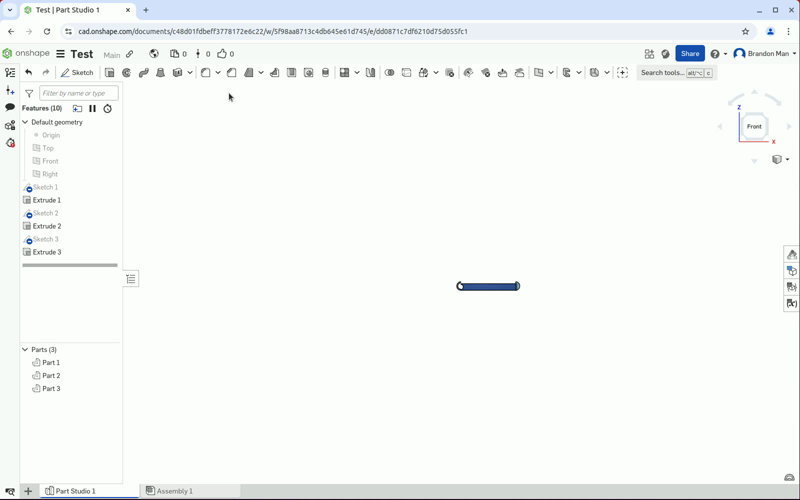
mouse_move(541, 75)
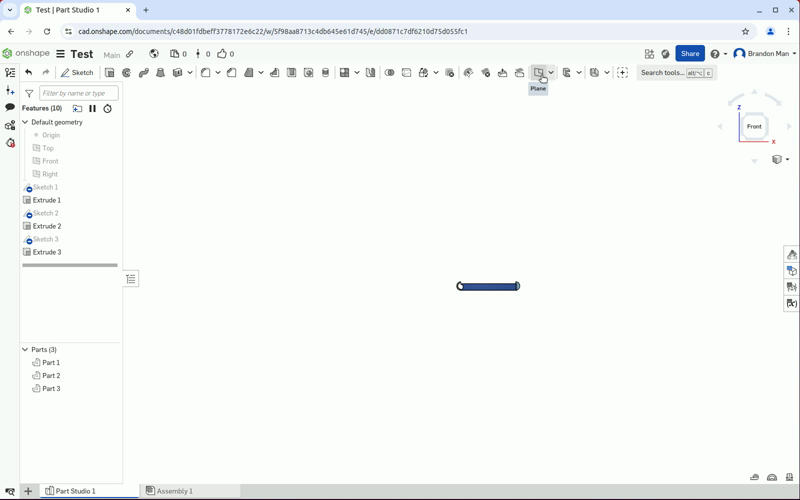
click(541, 75)
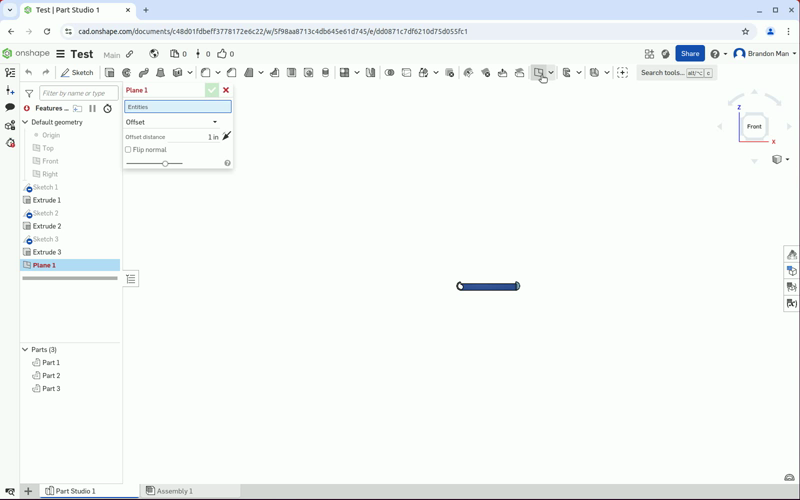
mouse_move(73, 163)
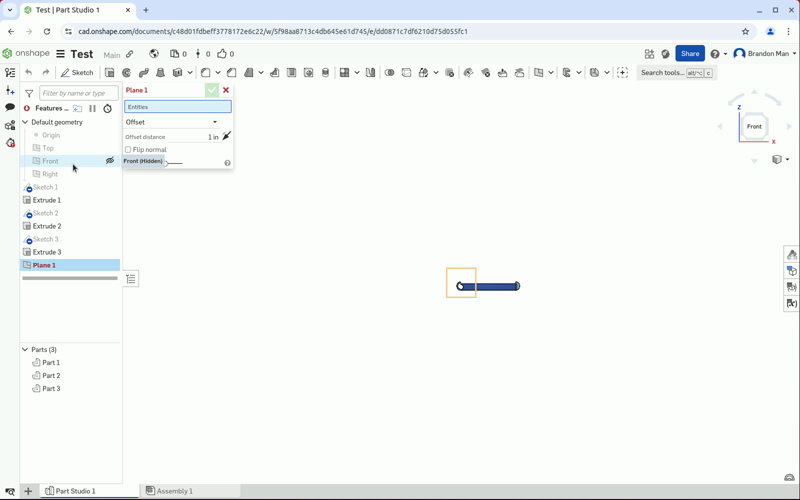
click(73, 163)
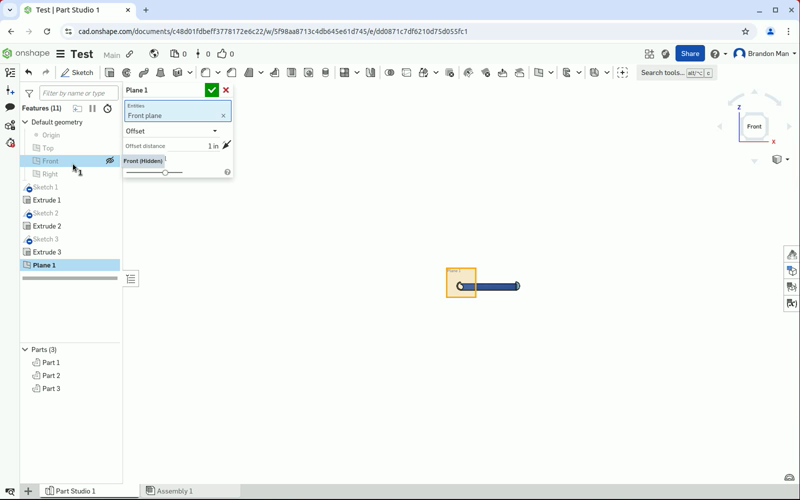
key(tab, 2)
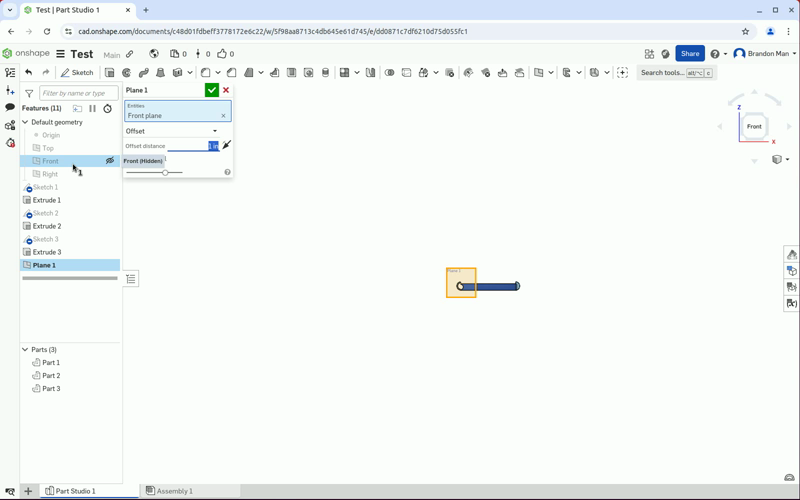
text(0.493)
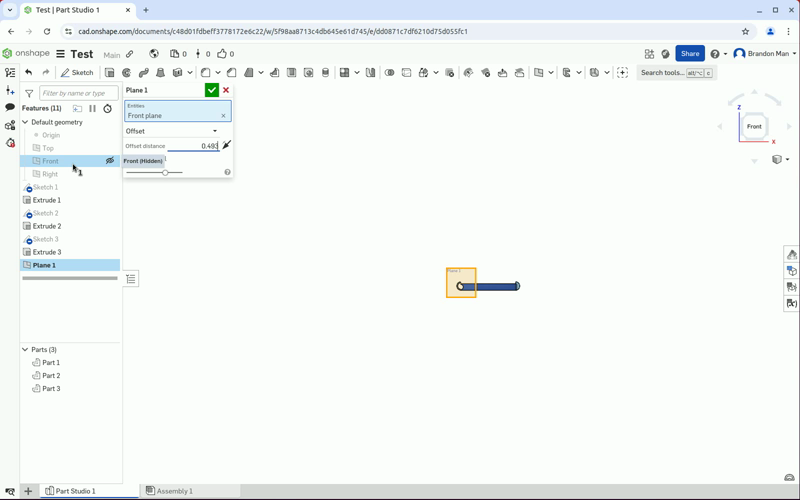
key(enter, 2)
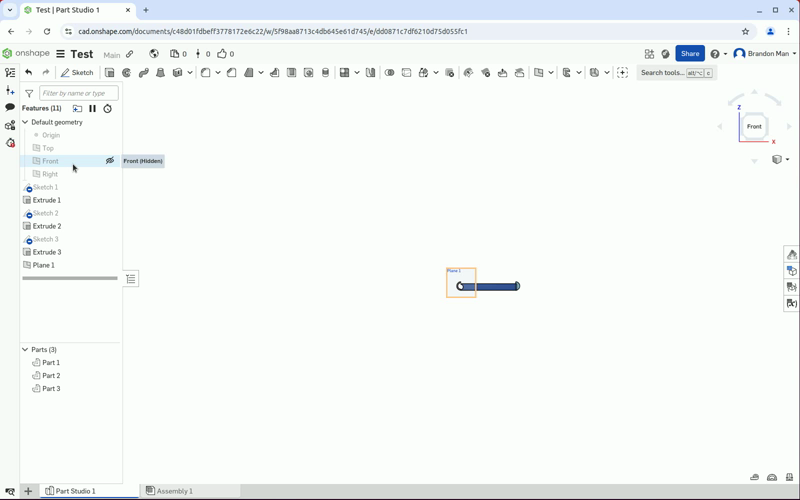
key(shift+s)
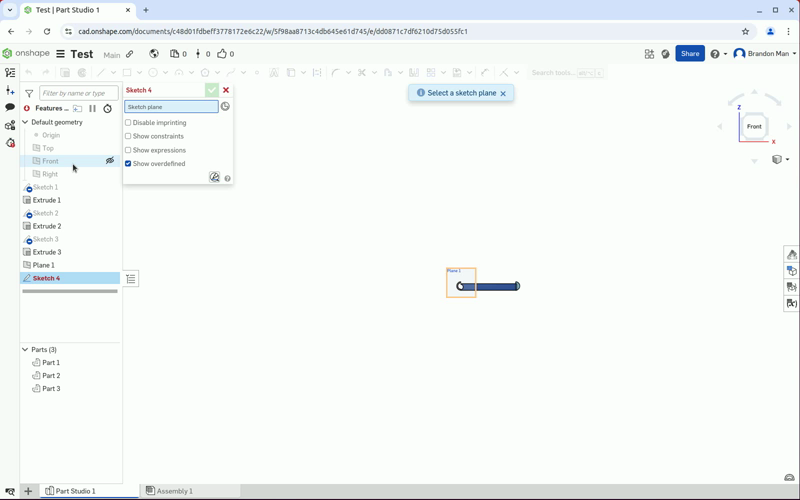
mouse_move(73, 267)
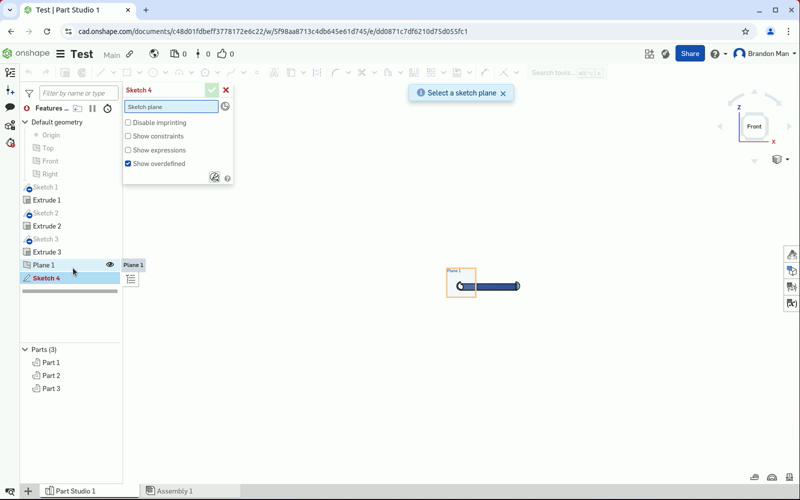
click(73, 267)
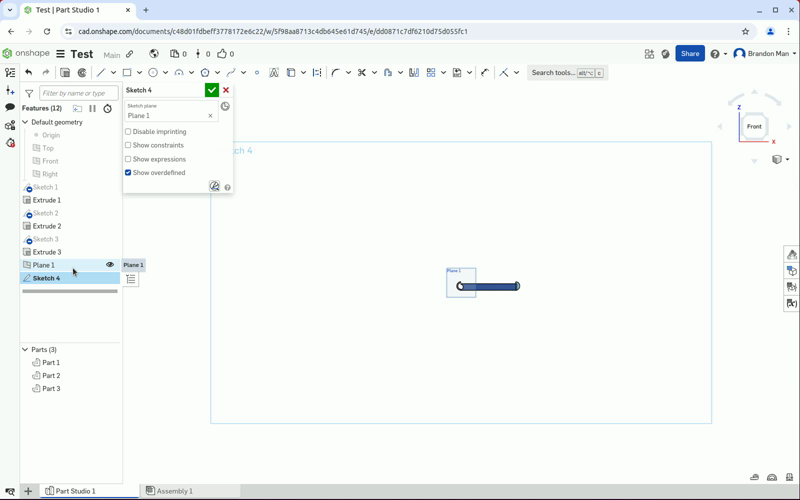
mouse_move(73, 352)
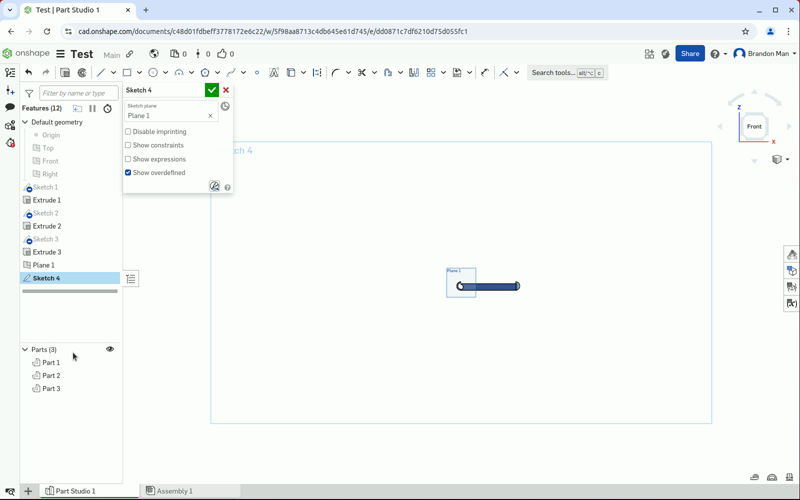
key(y)
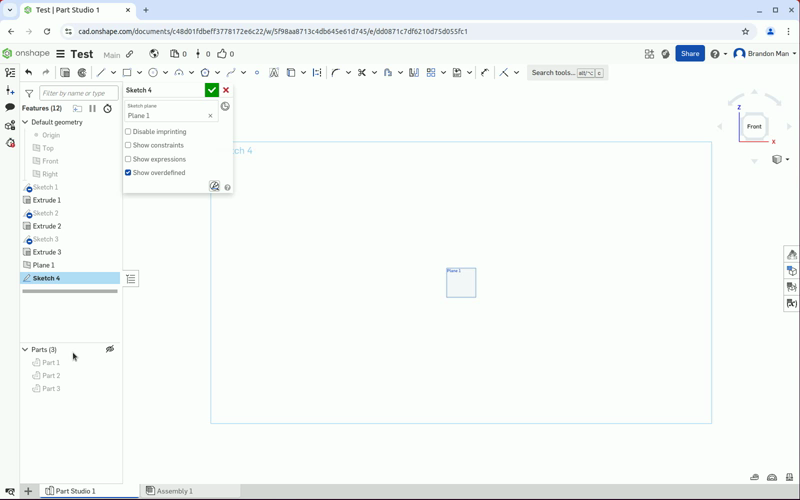
key(c)
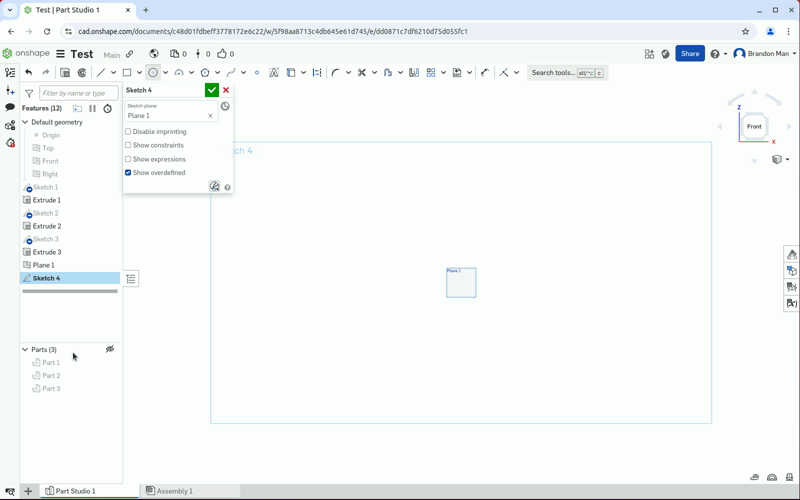
key_down(shift)
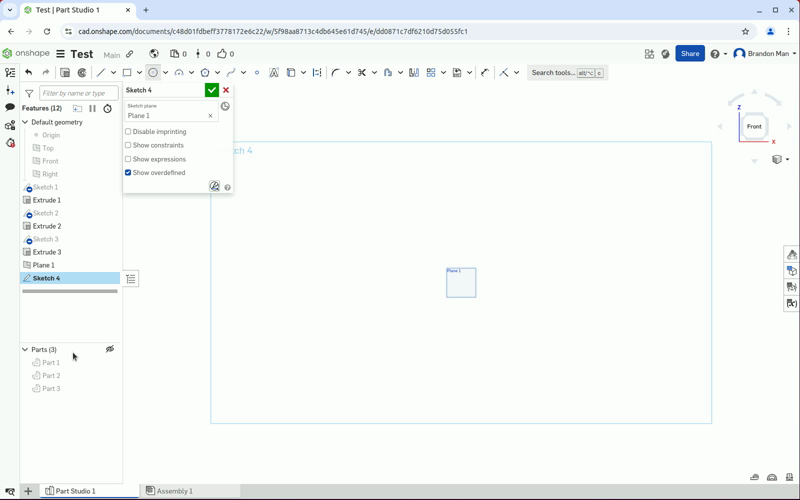
mouse_move(517, 286)
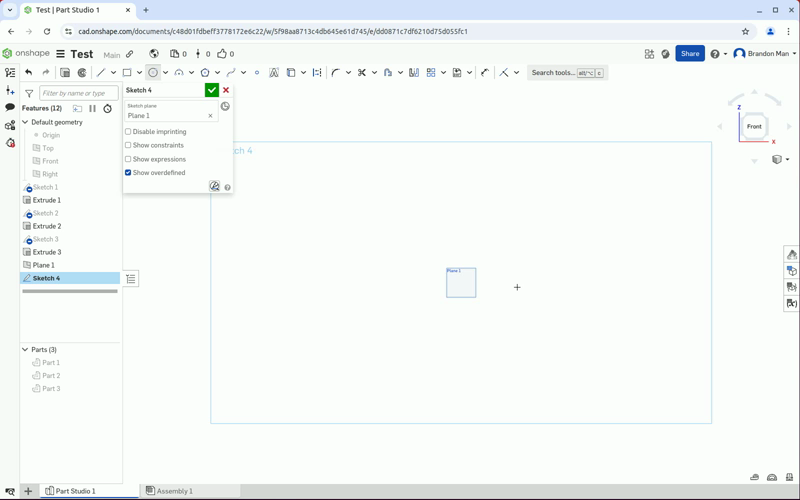
click(517, 286)
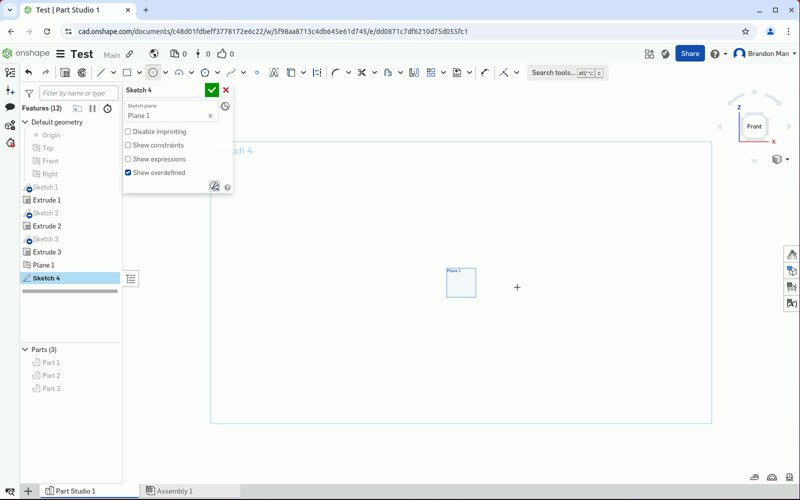
key_up(shift)
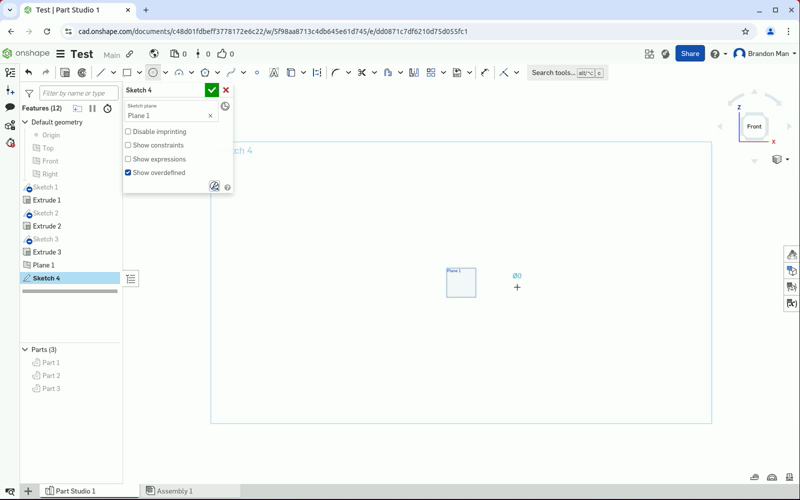
mouse_move(520, 286)
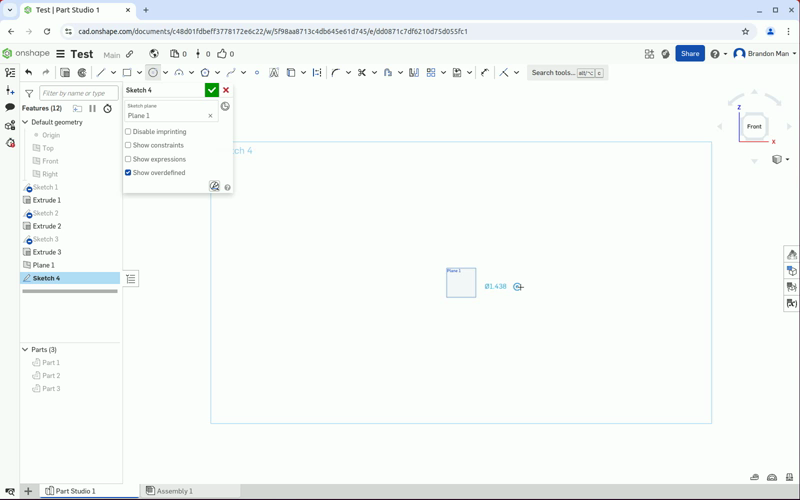
click(520, 286)
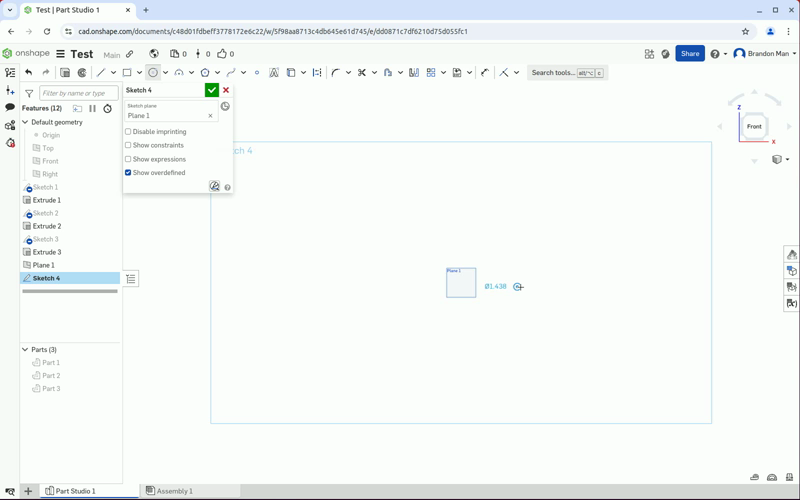
key(esc)
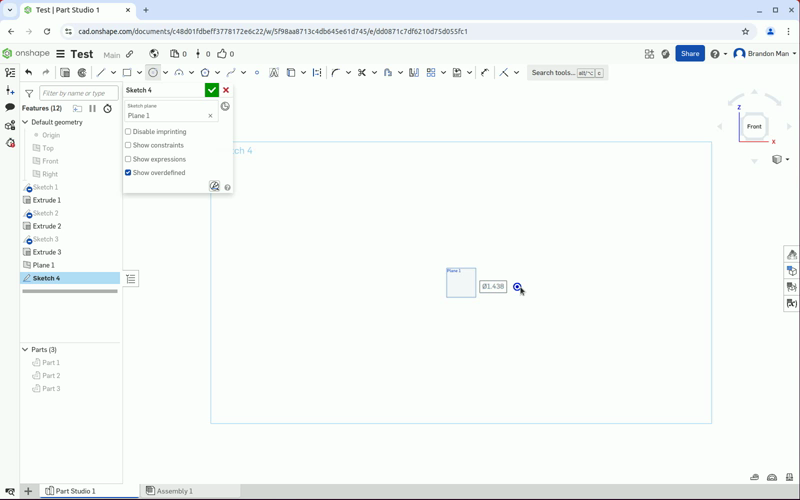
mouse_move(520, 288)
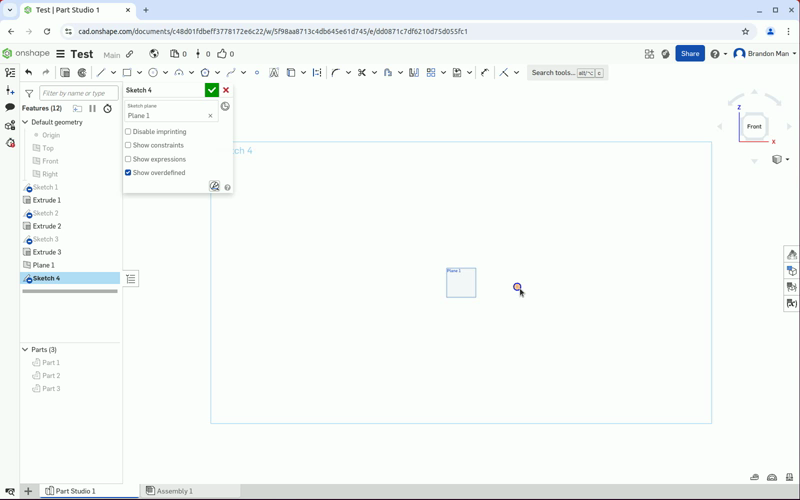
scroll(6)
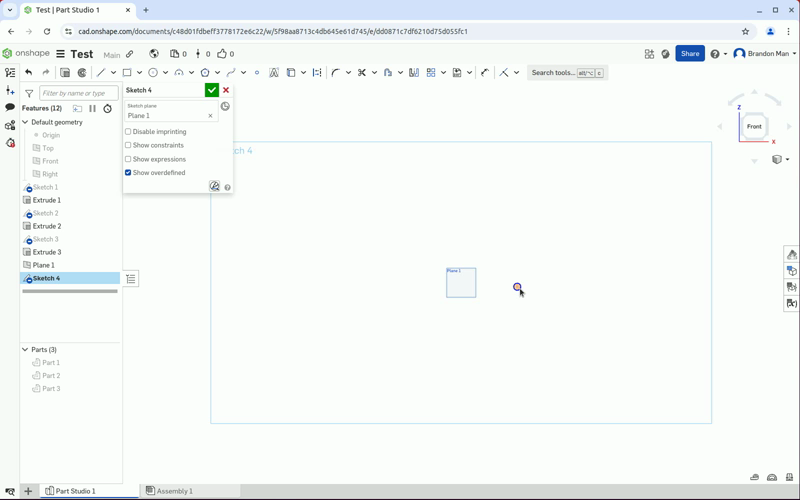
scroll(6)
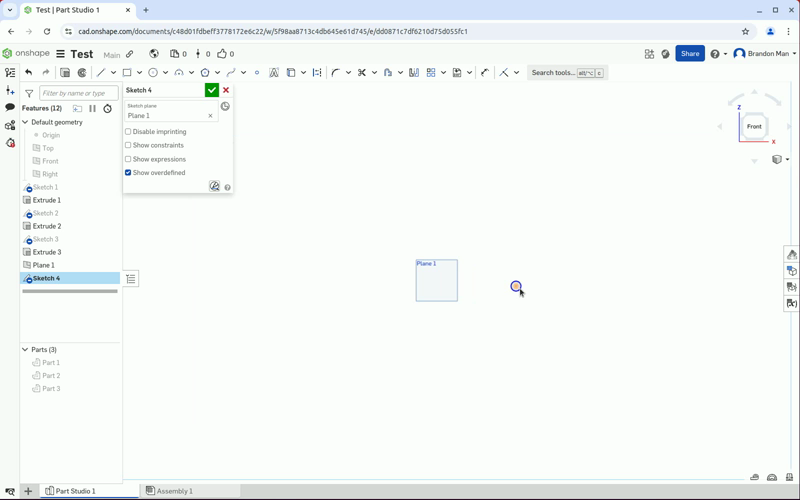
scroll(6)
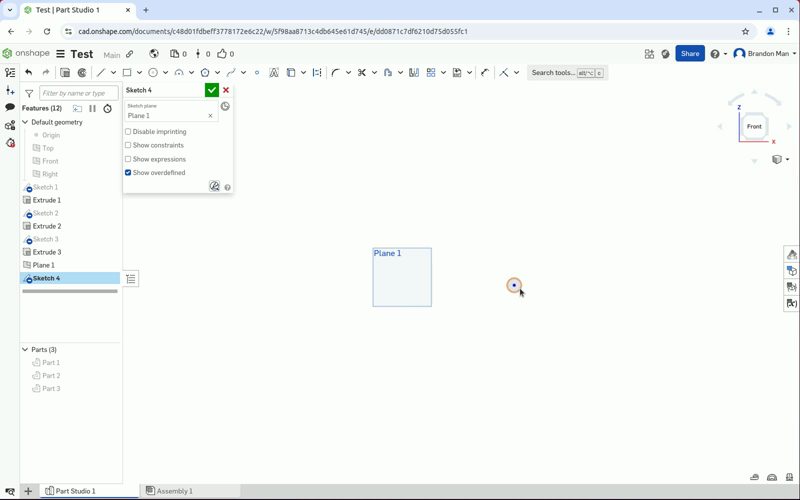
scroll(6)
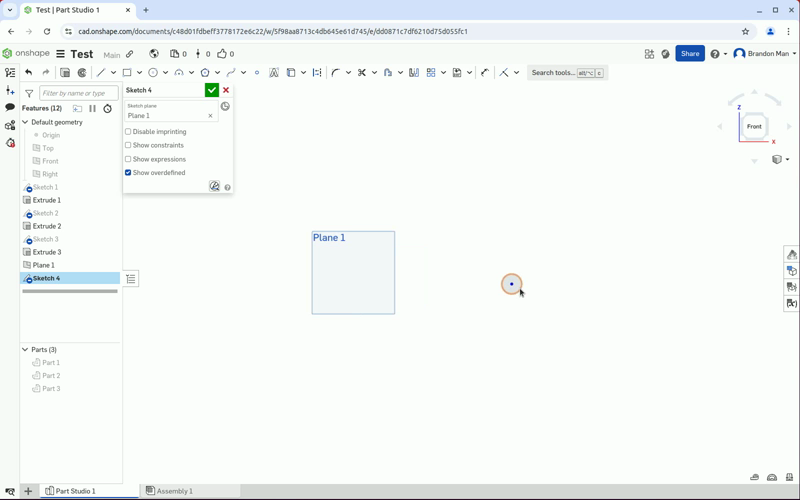
scroll(6)
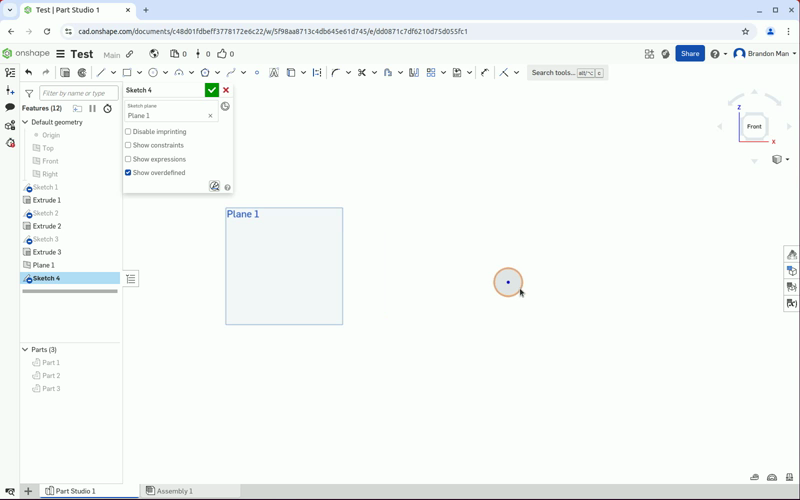
scroll(6)
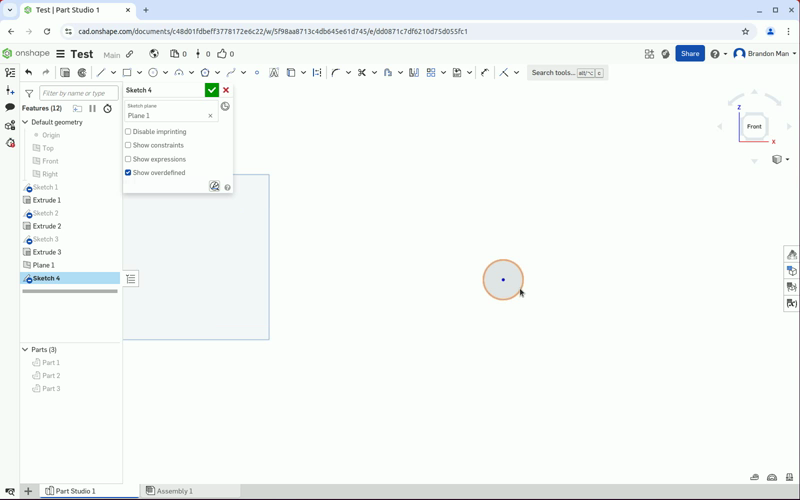
scroll(6)
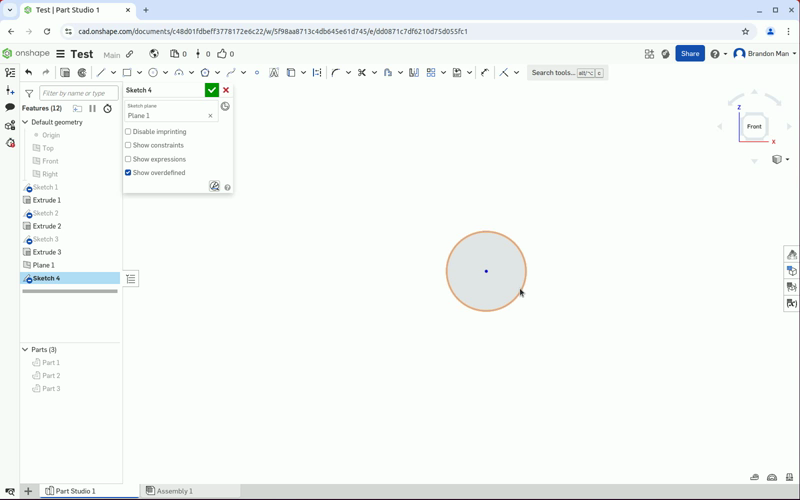
click(520, 288)
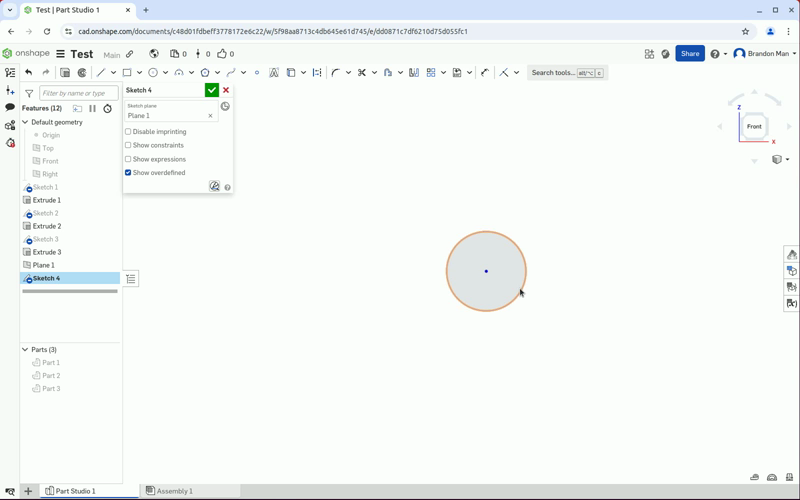
scroll(-6)
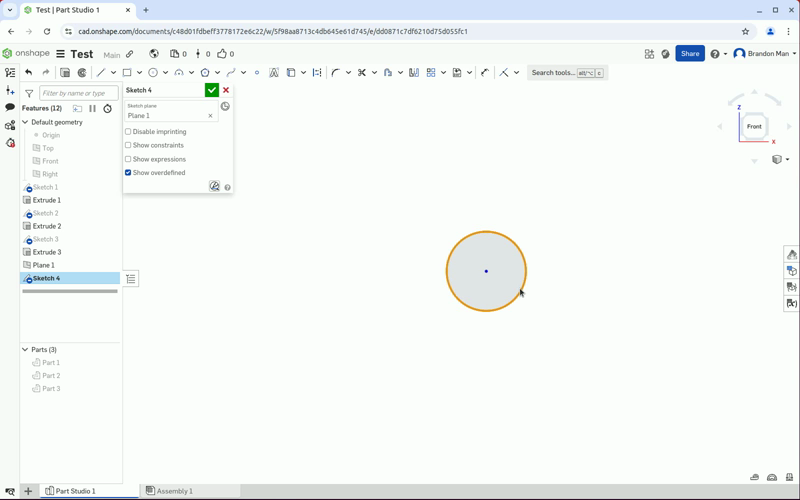
scroll(-6)
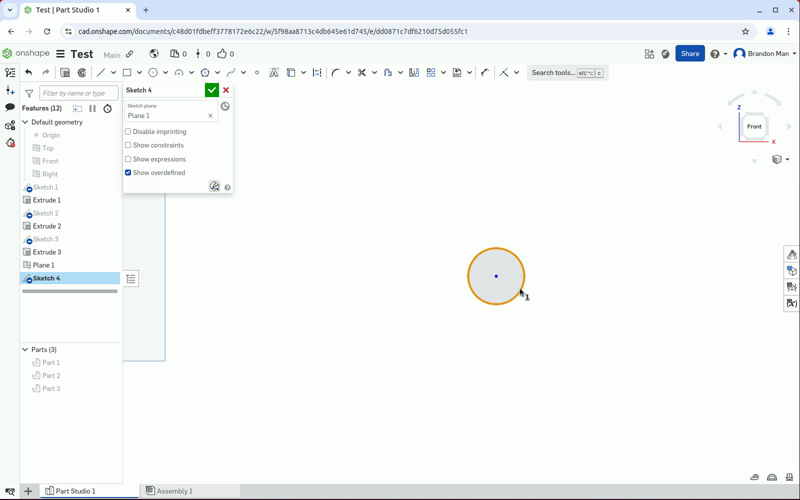
scroll(-6)
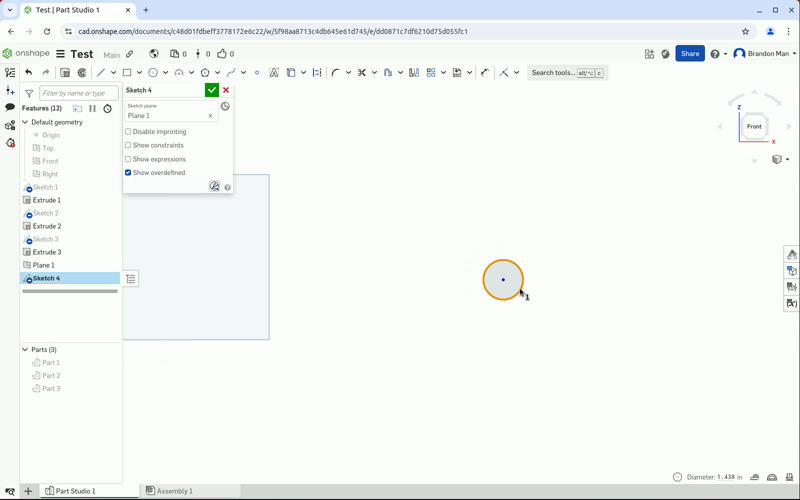
scroll(-6)
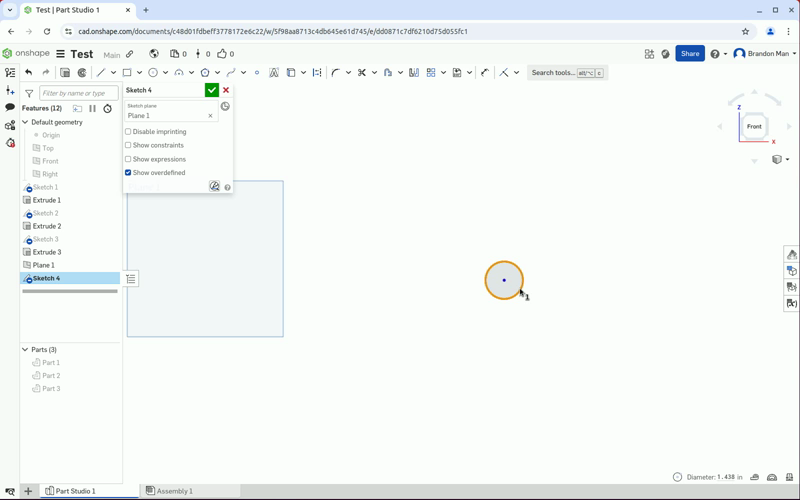
scroll(-6)
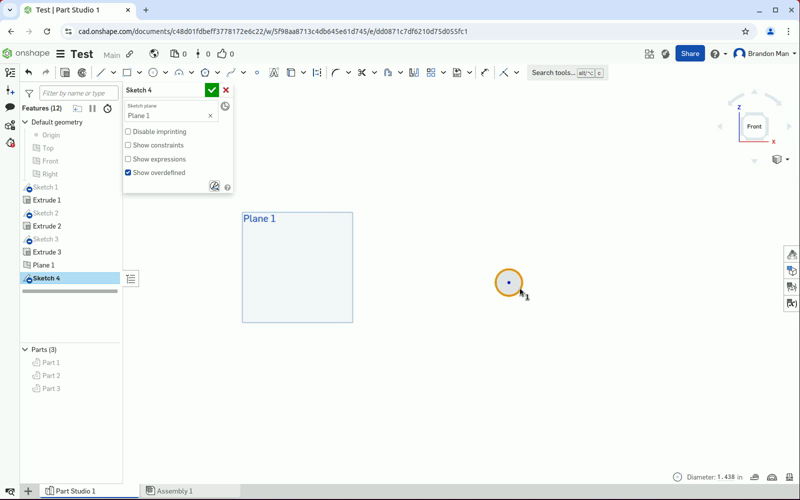
scroll(-6)
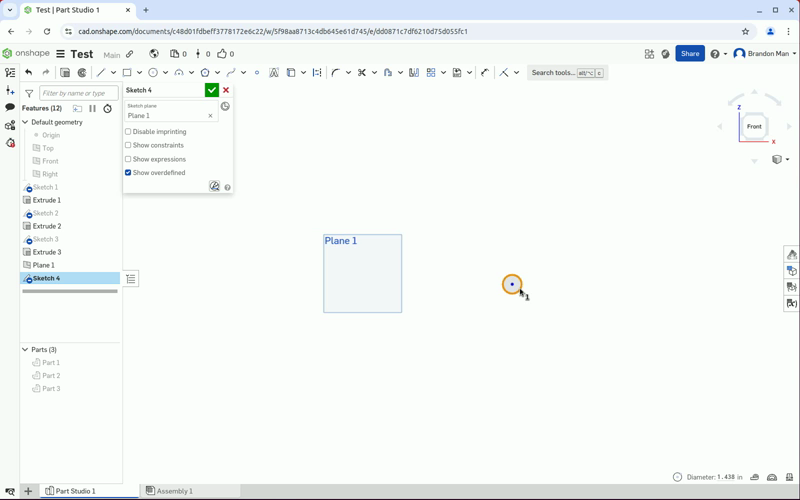
scroll(-6)
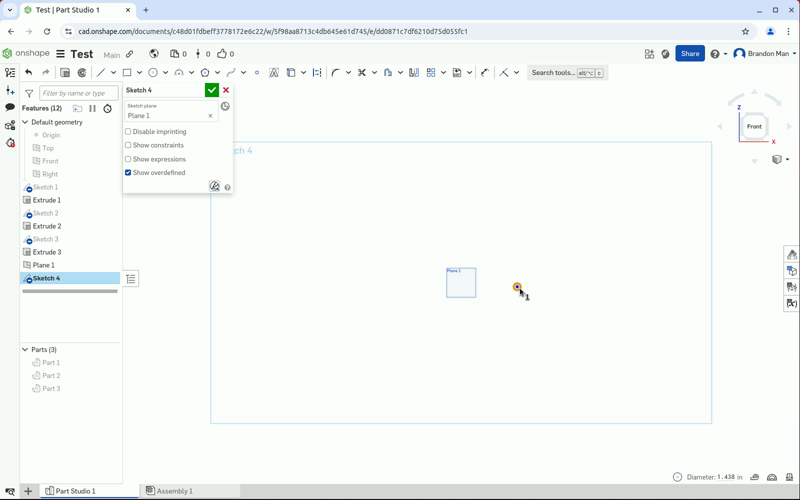
mouse_move(73, 352)
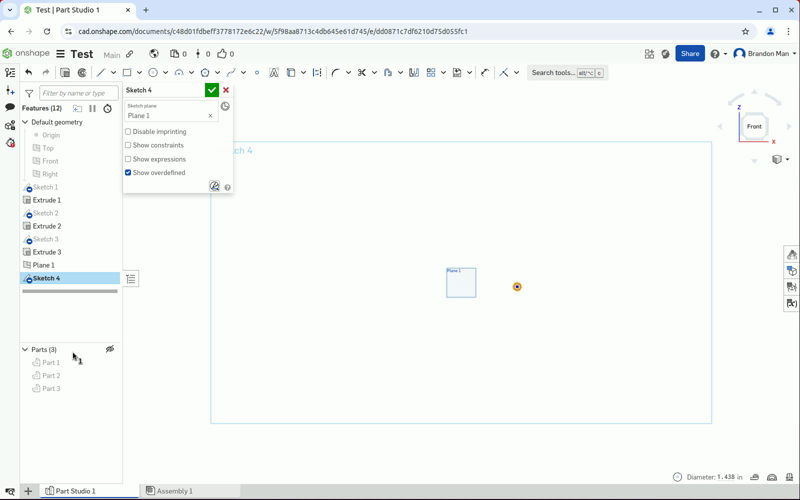
key(shift+y)
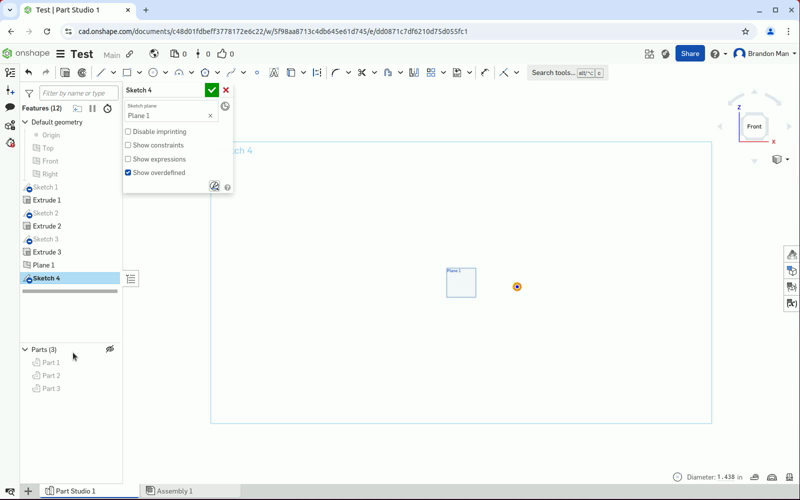
key(shift+e)
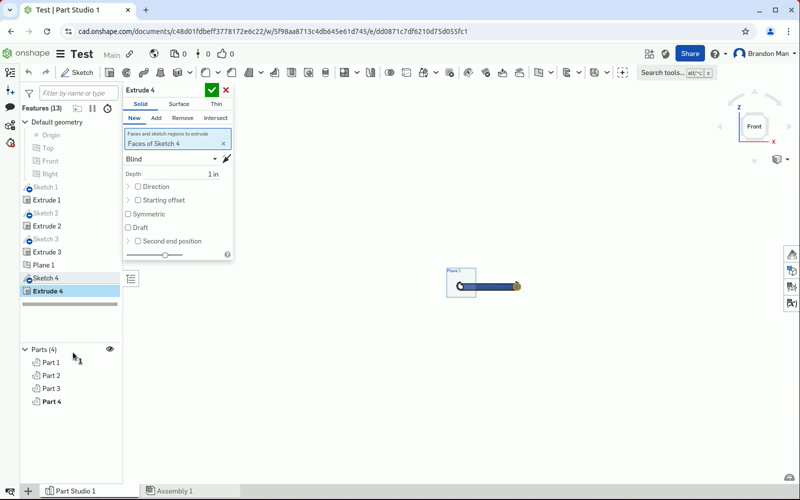
mouse_move(143, 106)
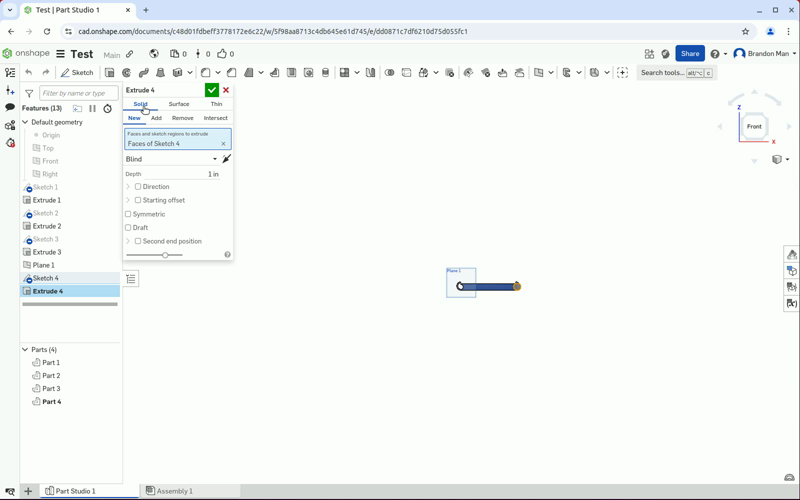
click(143, 106)
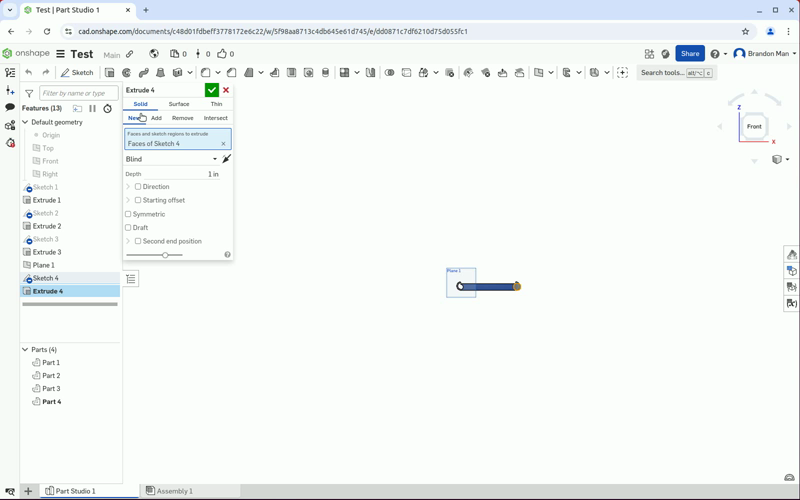
mouse_move(137, 120)
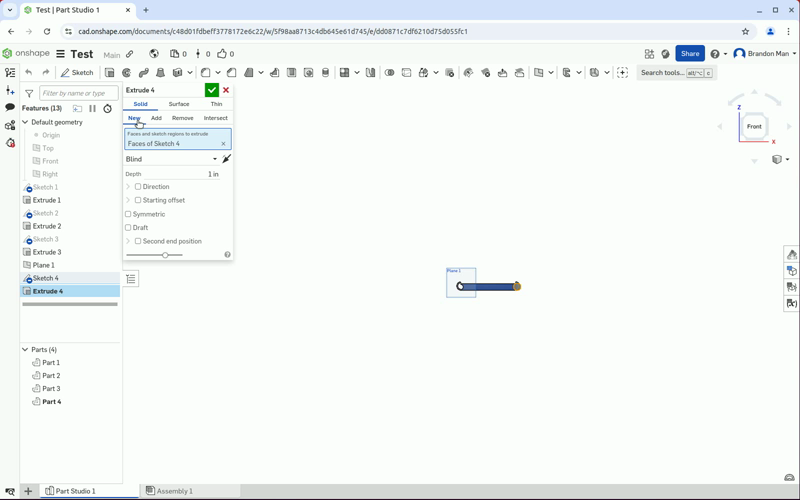
click(137, 120)
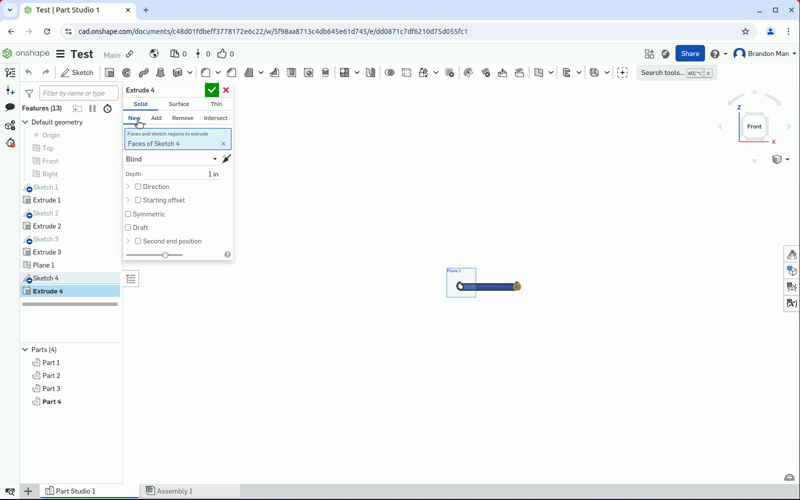
key(tab, 4)
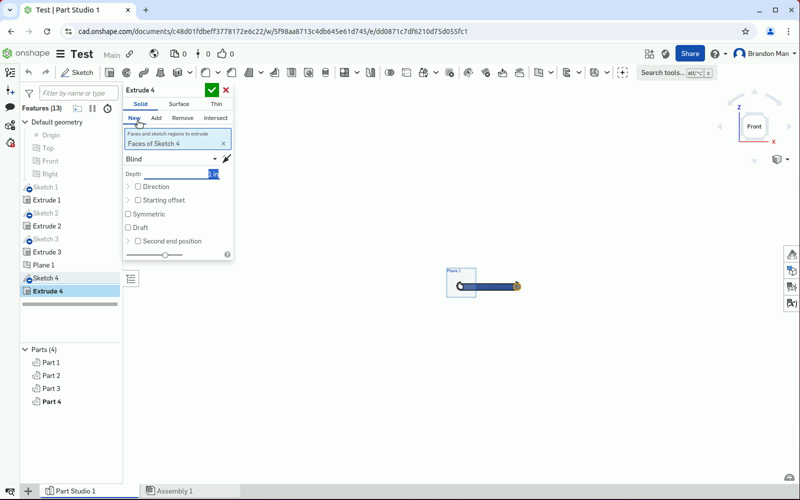
text(22.627)
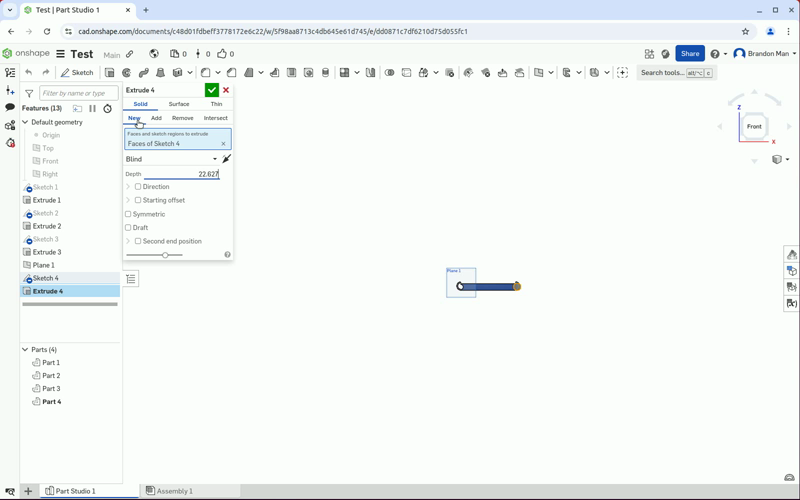
key(enter)
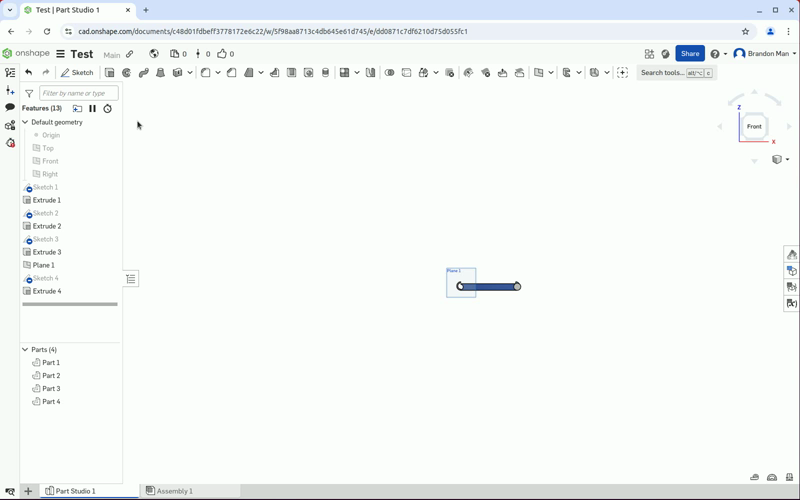
key(shift+h)
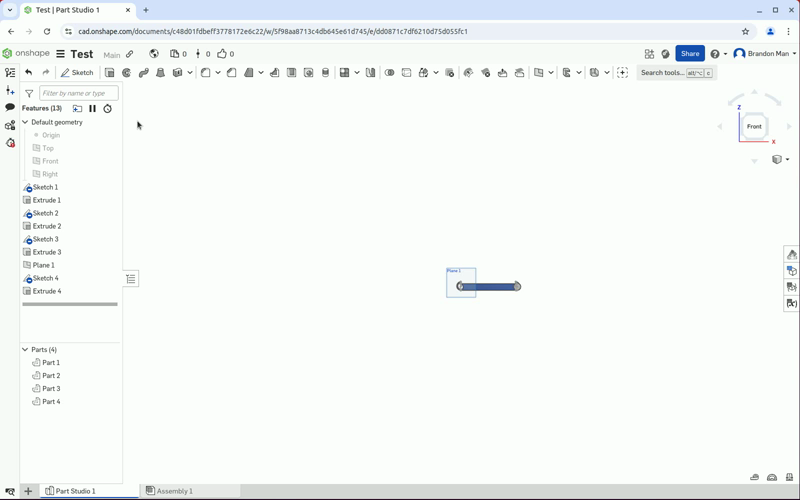
key(shift+h)
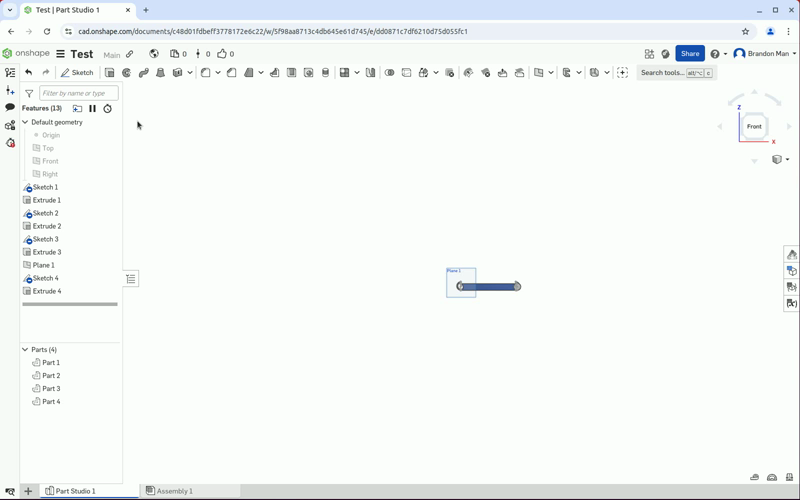
key(shift+7)
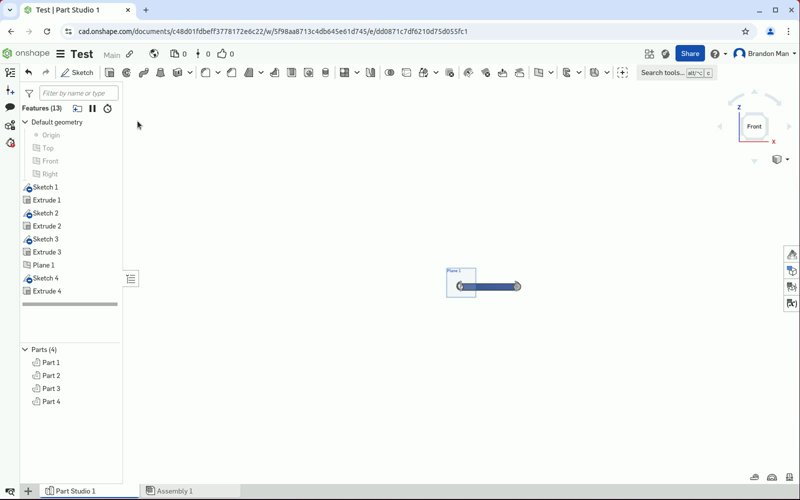
key(left, 2)
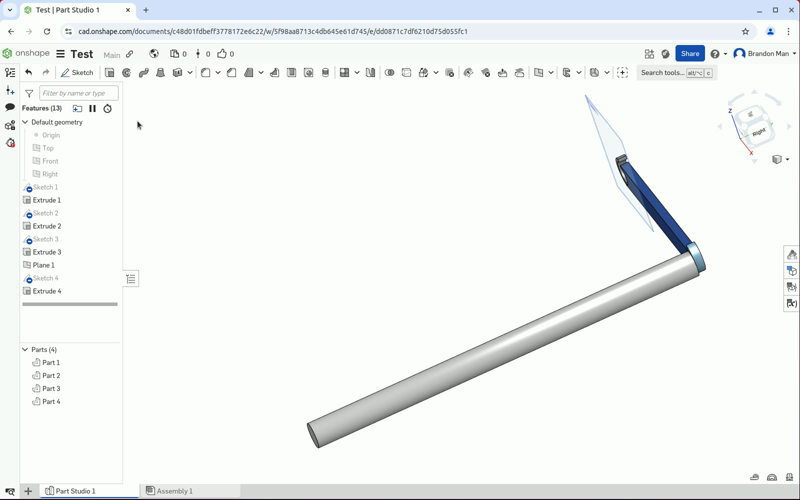
key(down, 2)
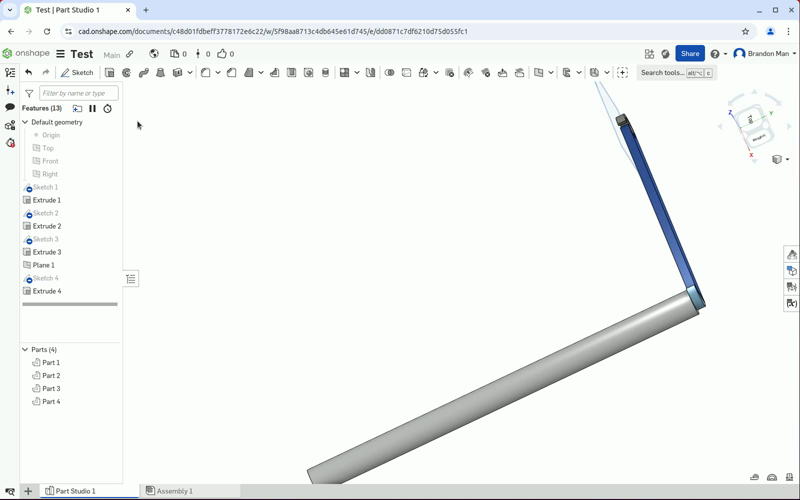
key(up, 2)
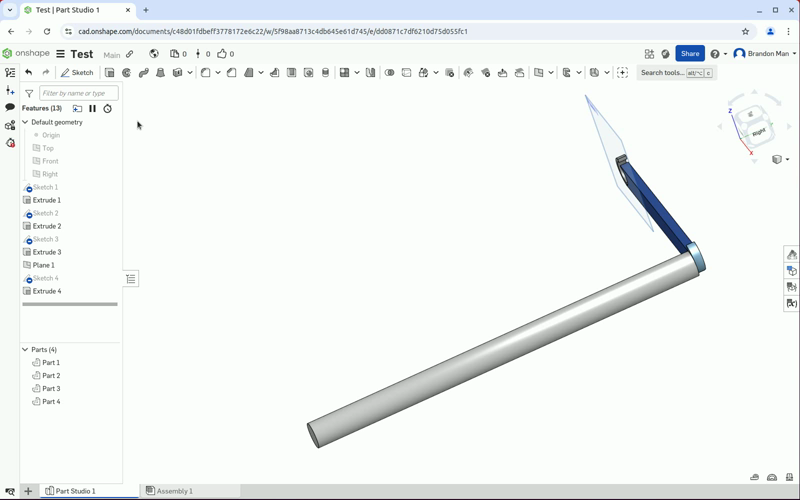
key(right, 2)
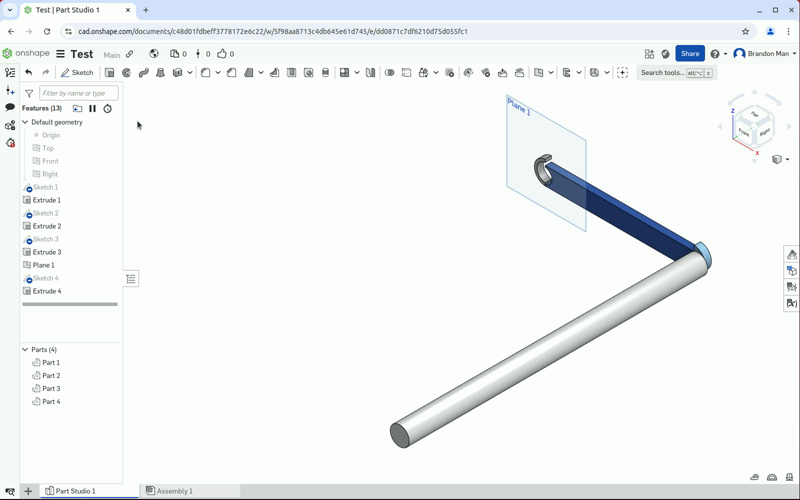
mouse_move(73, 189)
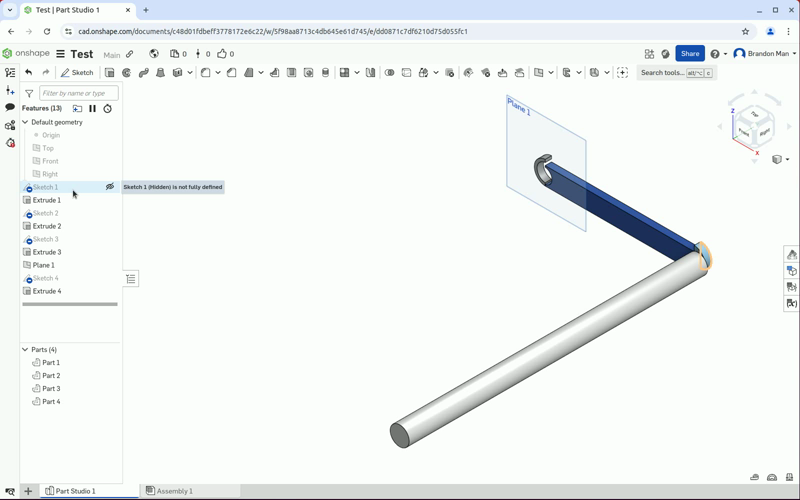
click(73, 189)